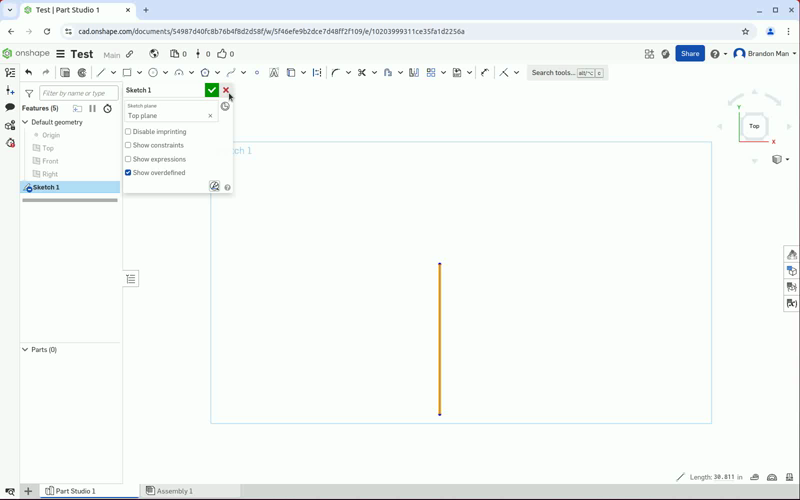
key(shift+h)
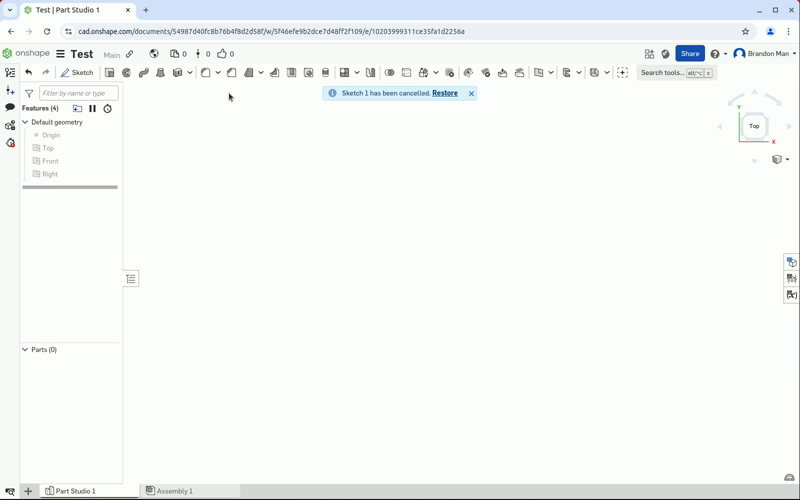
mouse_move(73, 352)
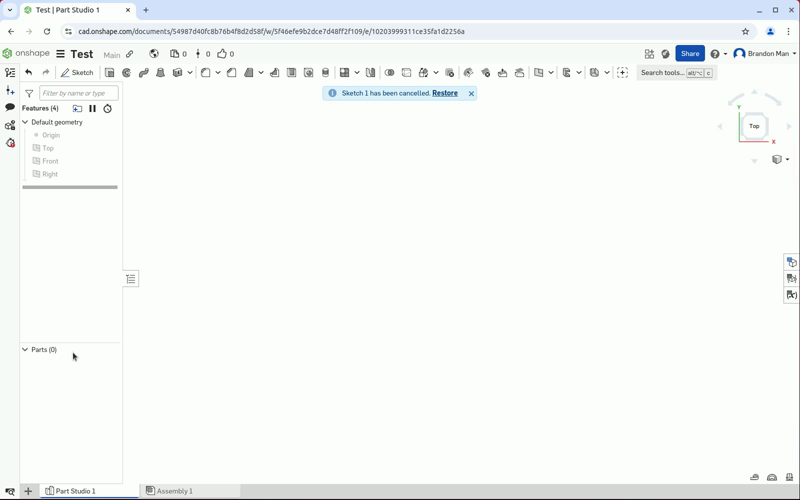
key(y)
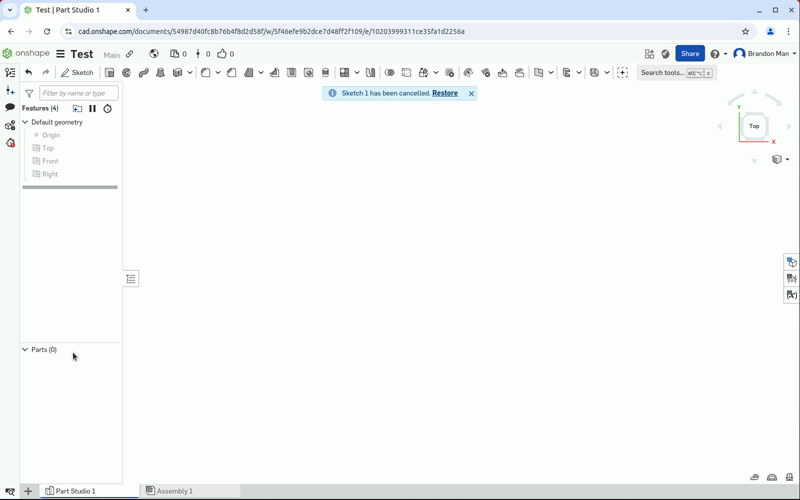
key(shift+p)
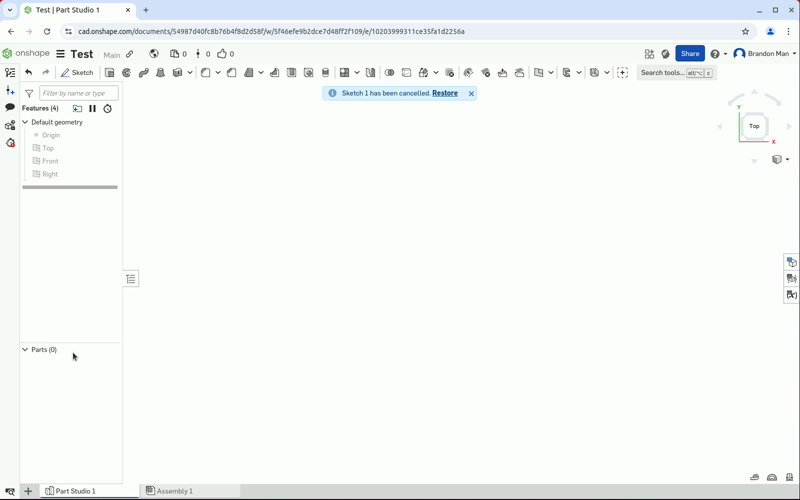
key(space)
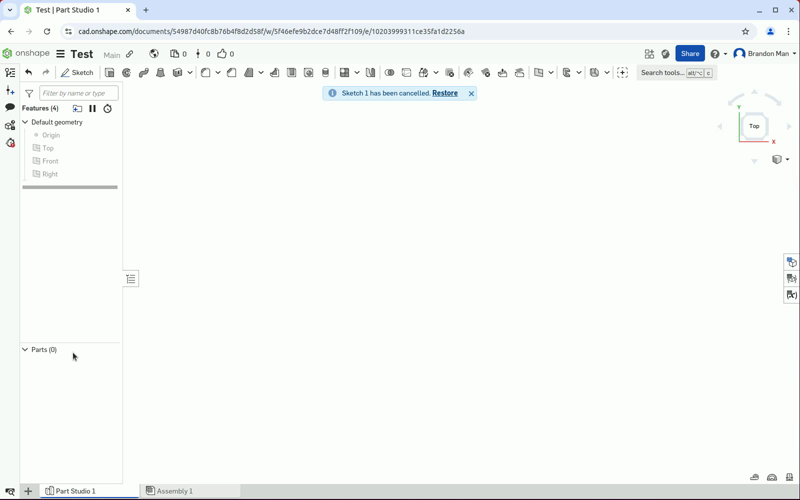
key_down(shift)
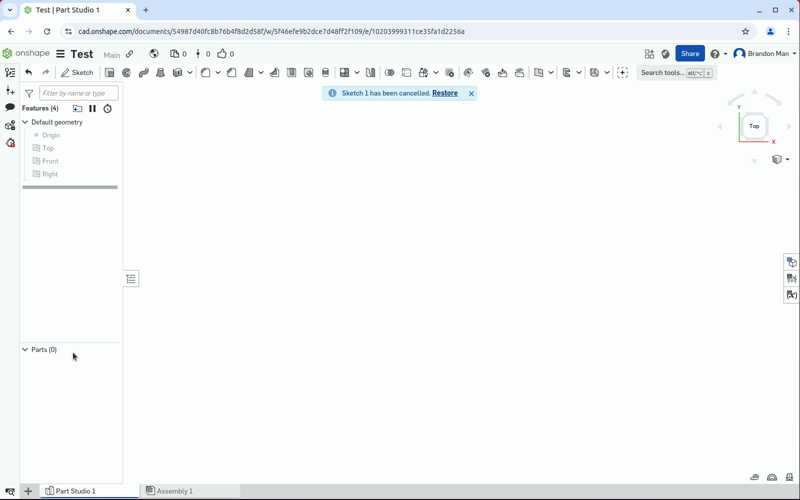
key(up)
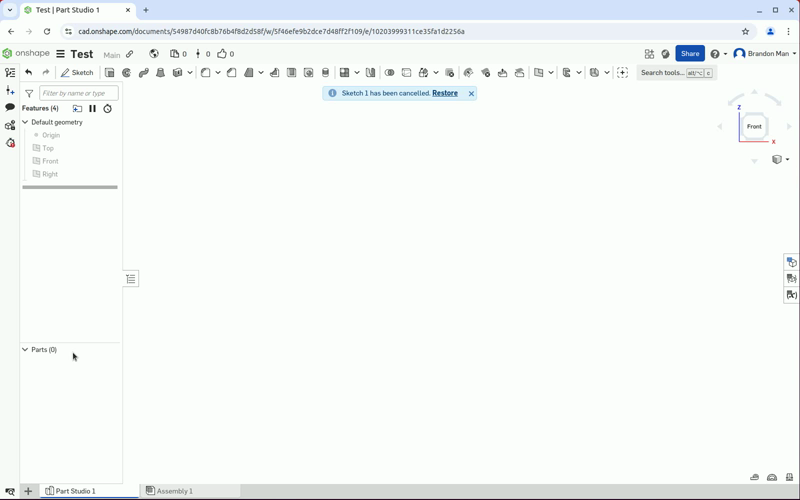
key_up(shift)
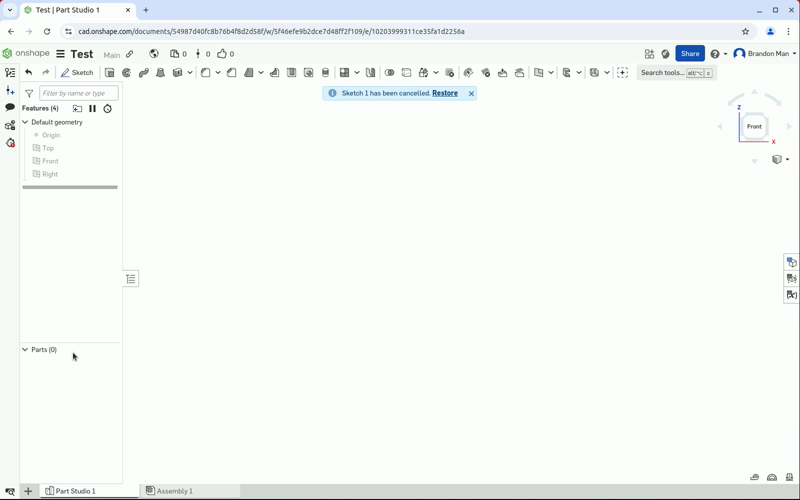
key(space)
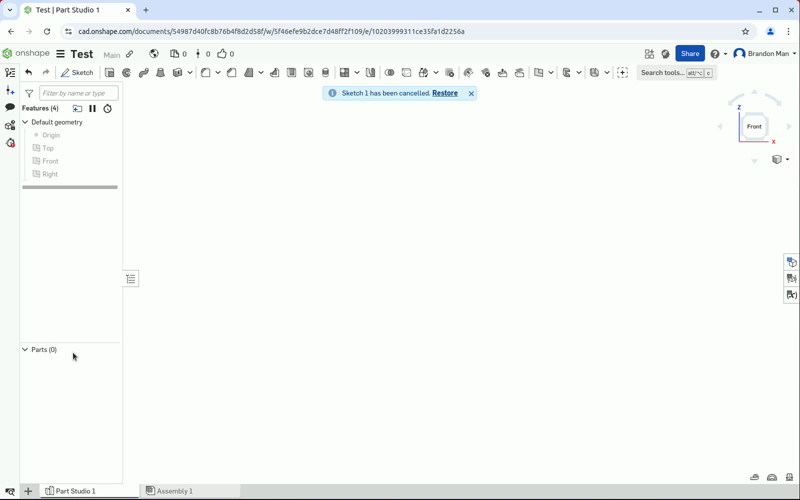
key_down(shift)
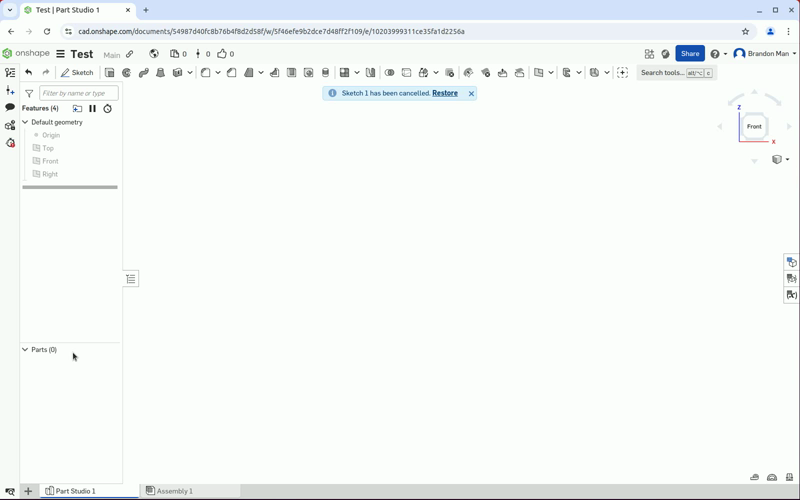
key(left)
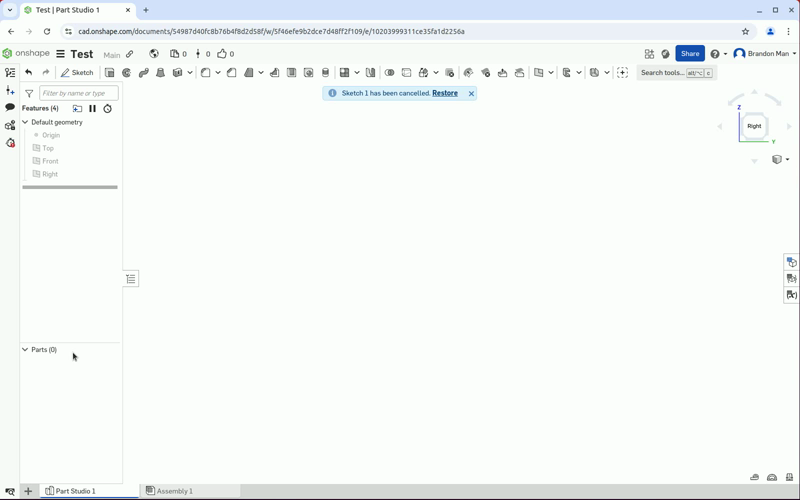
key_up(shift)
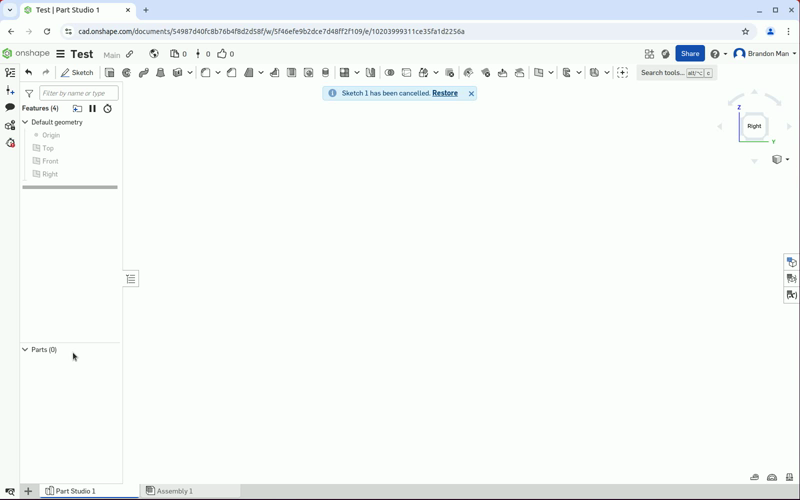
mouse_move(73, 352)
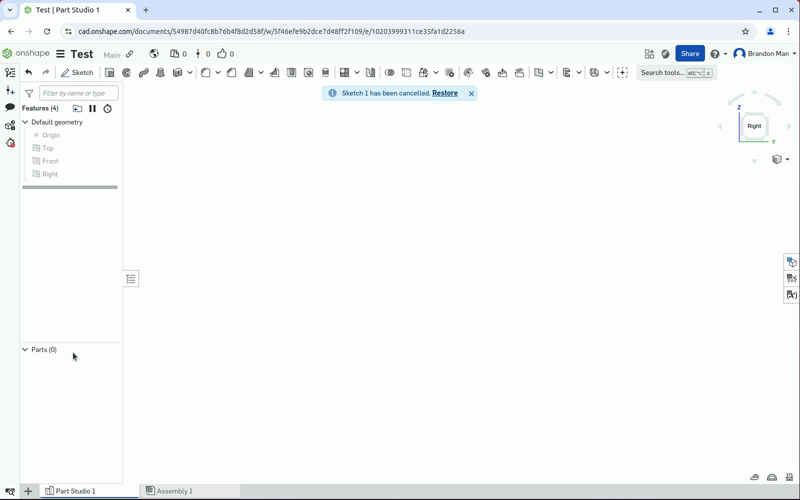
key(shift+y)
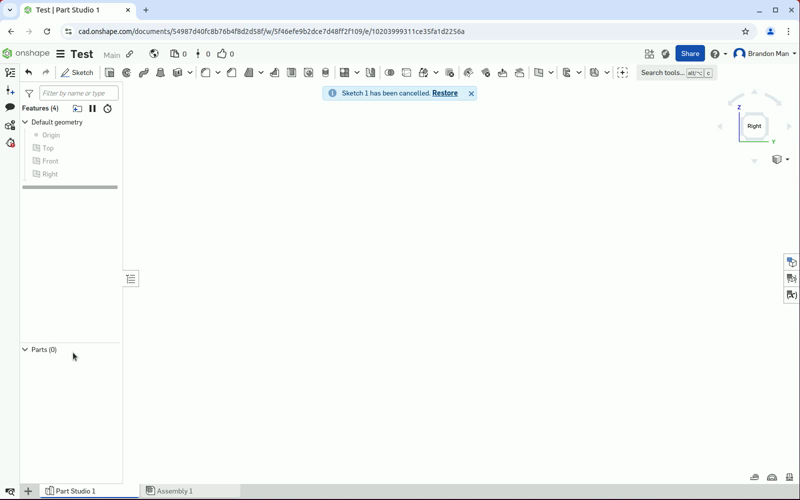
key(shift+s)
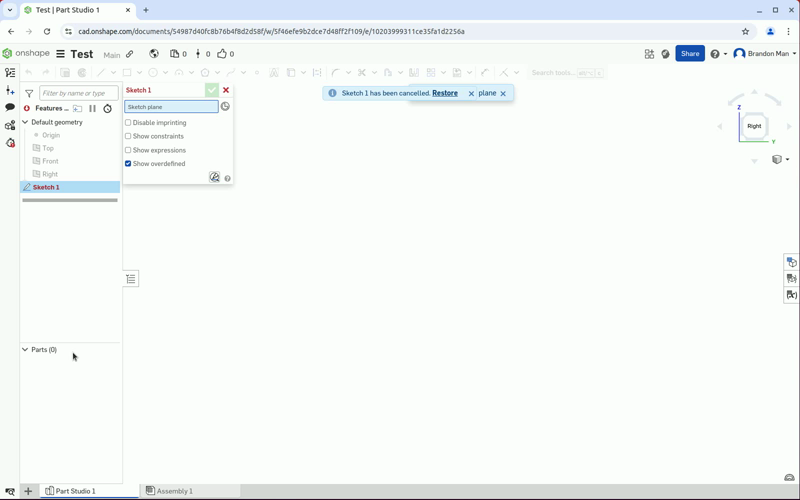
mouse_move(73, 176)
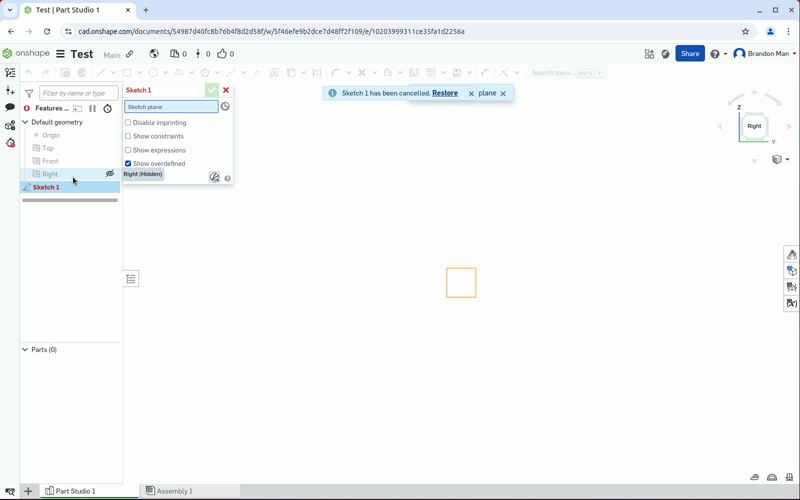
click(73, 176)
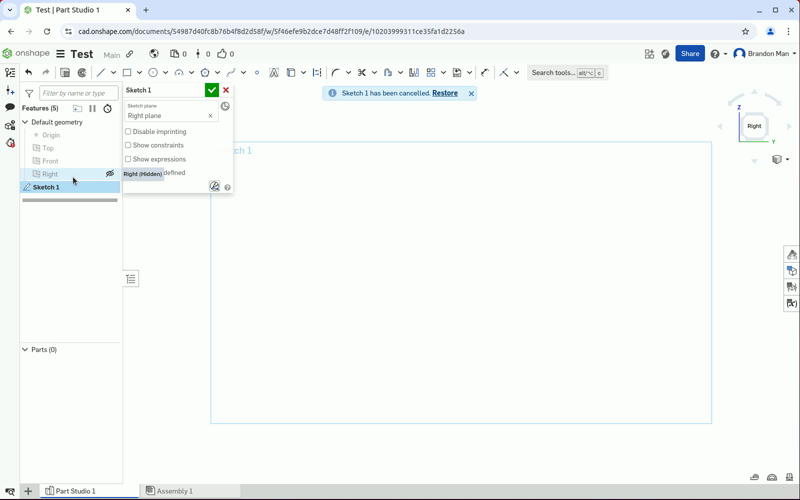
mouse_move(73, 352)
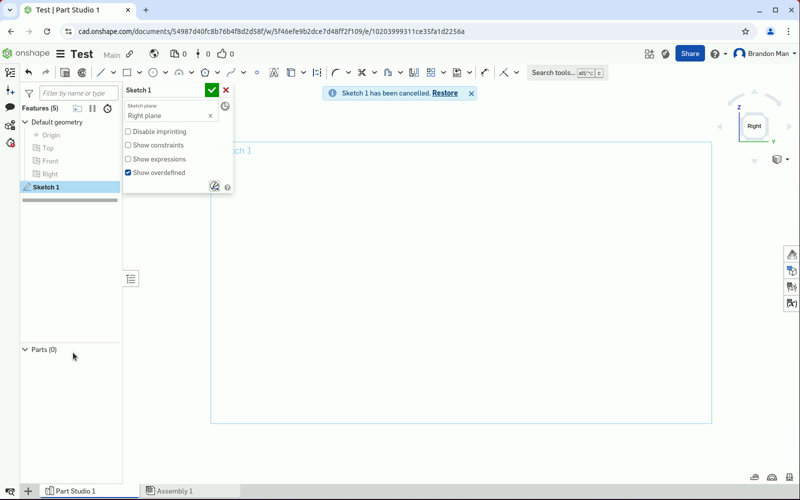
key(y)
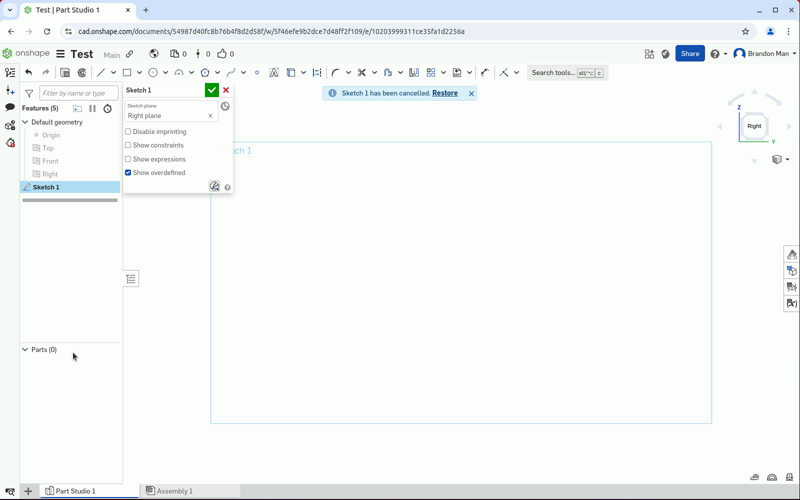
key(l)
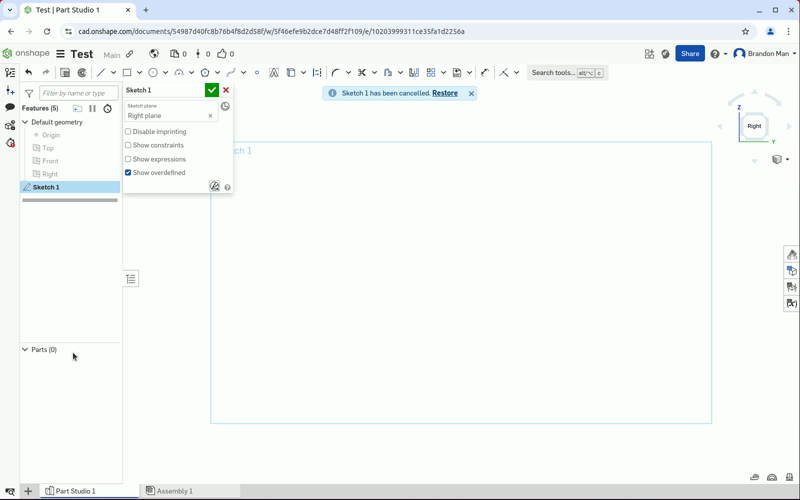
key_down(shift)
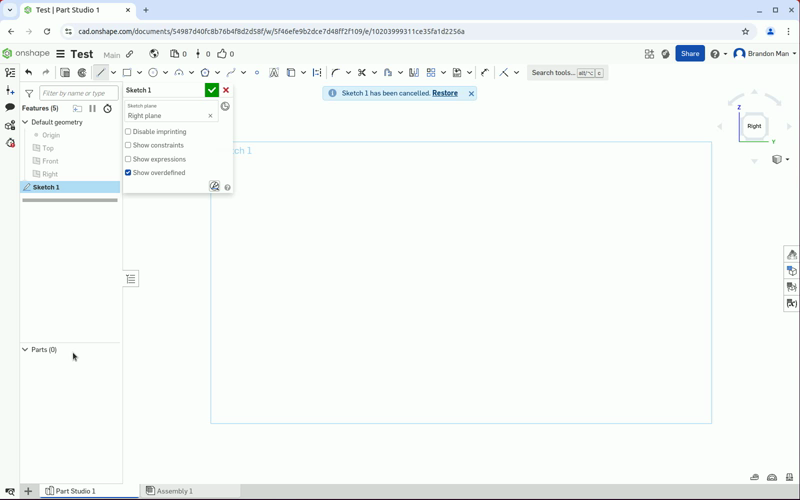
mouse_move(417, 304)
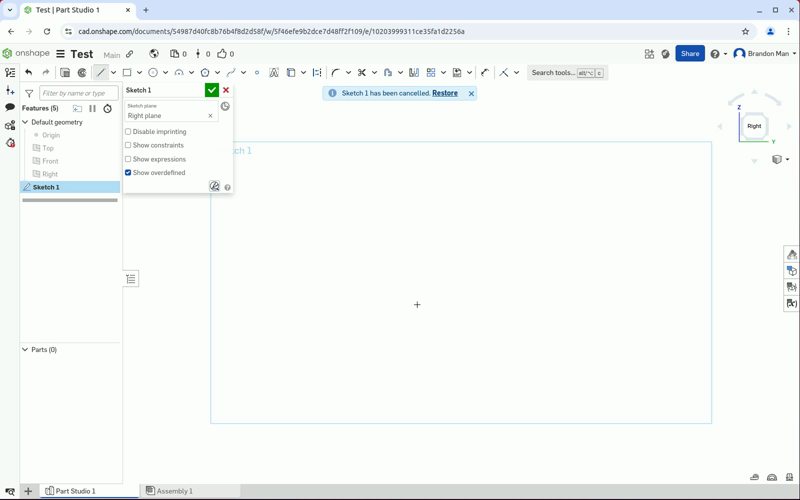
click(417, 304)
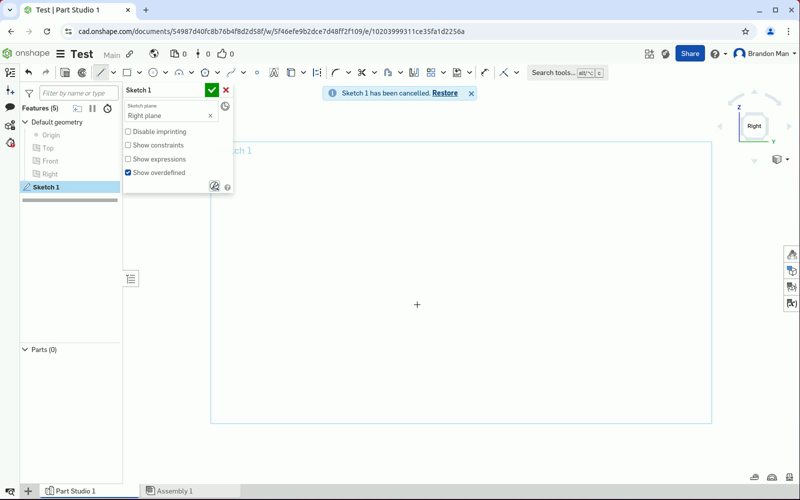
key_up(shift)
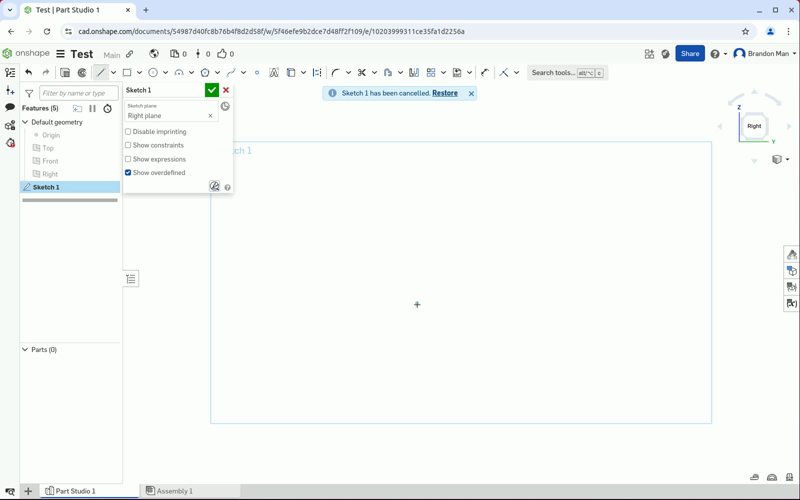
key_down(shift)
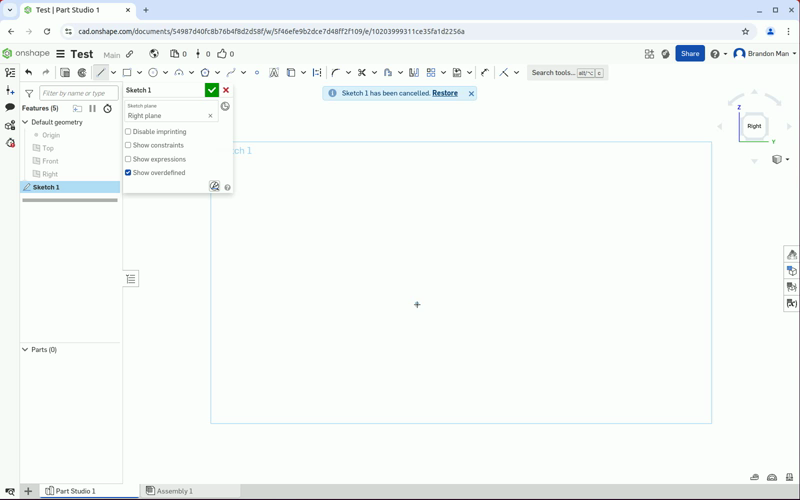
mouse_move(447, 304)
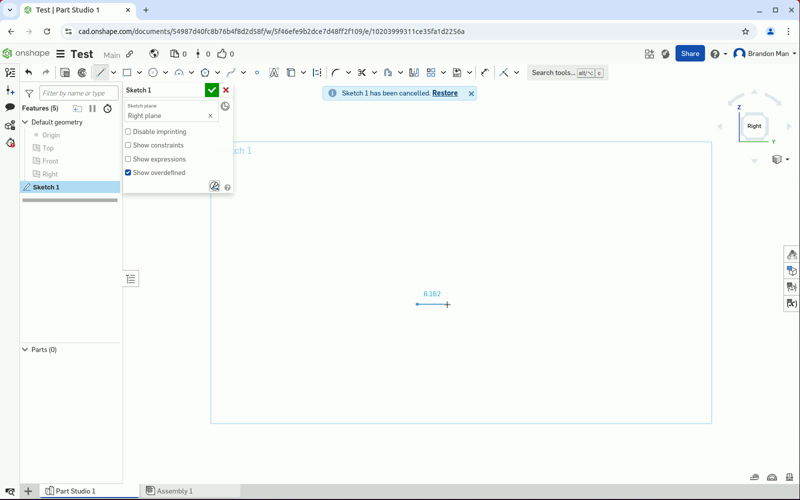
mouse_move(445, 304)
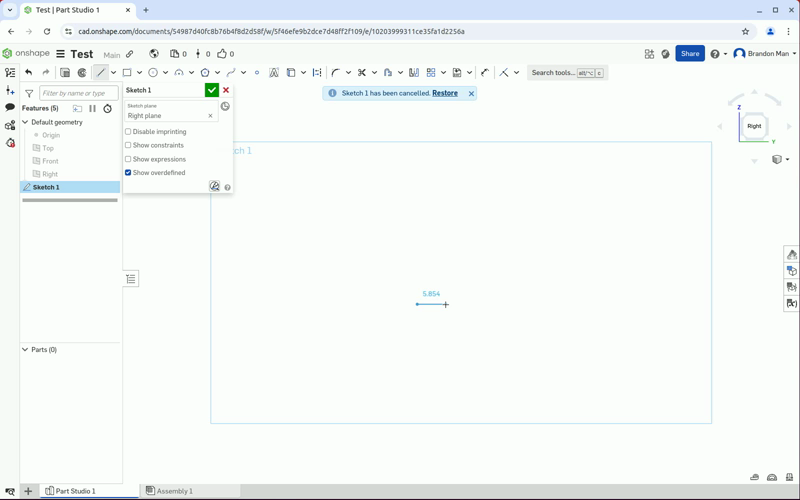
click(445, 304)
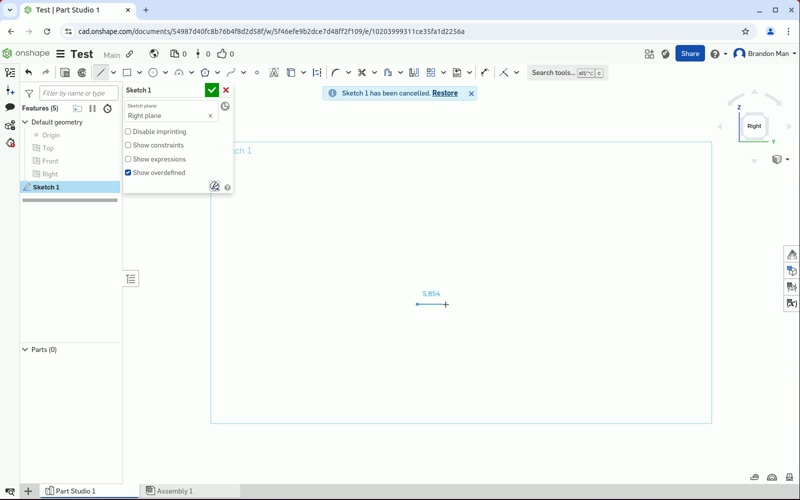
key_up(shift)
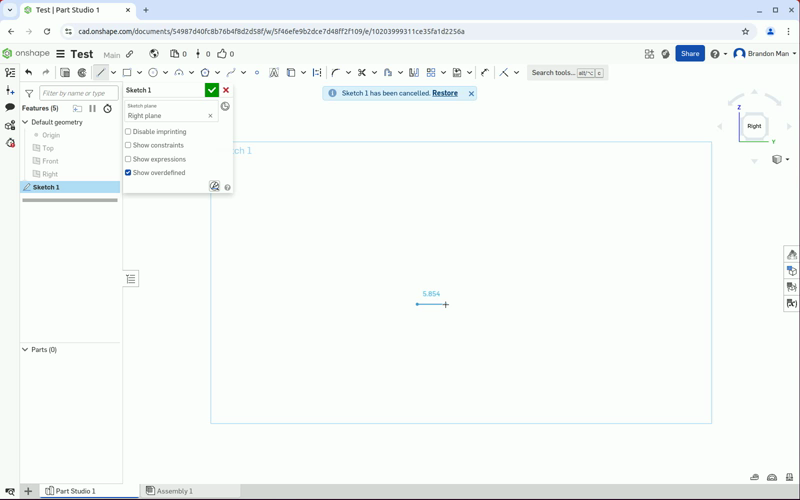
key_down(shift)
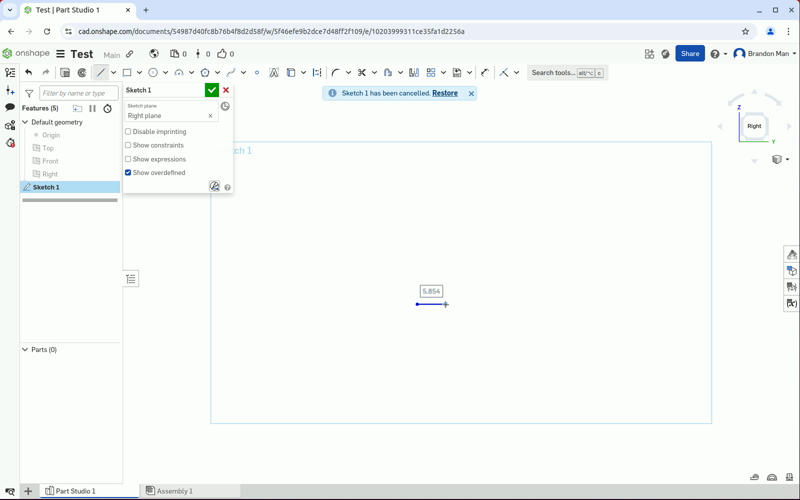
mouse_move(475, 304)
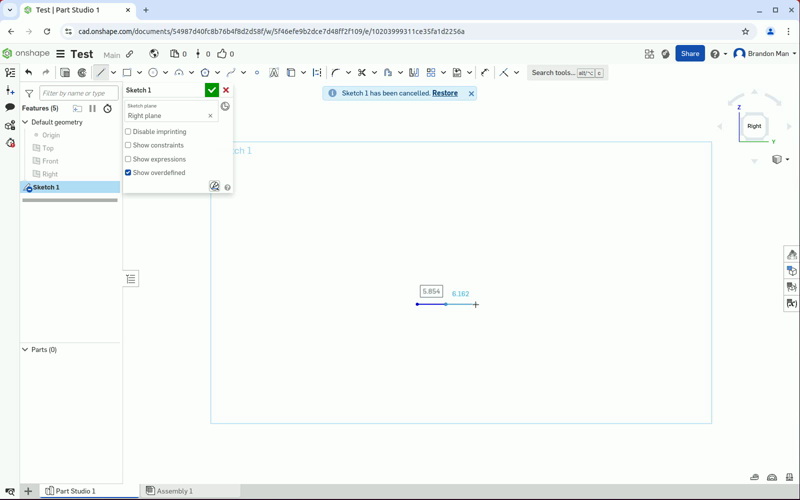
mouse_move(445, 321)
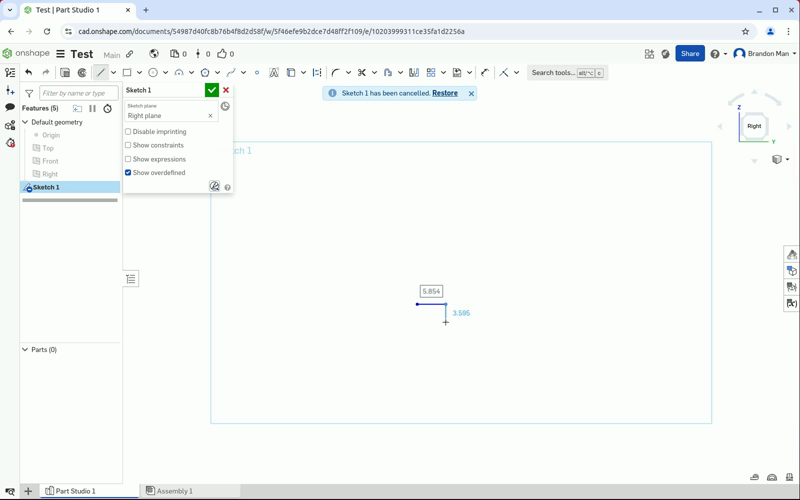
click(445, 321)
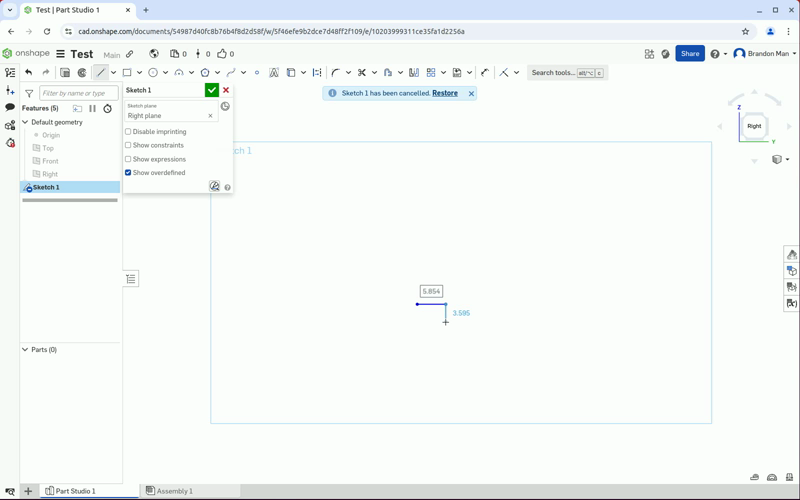
key_up(shift)
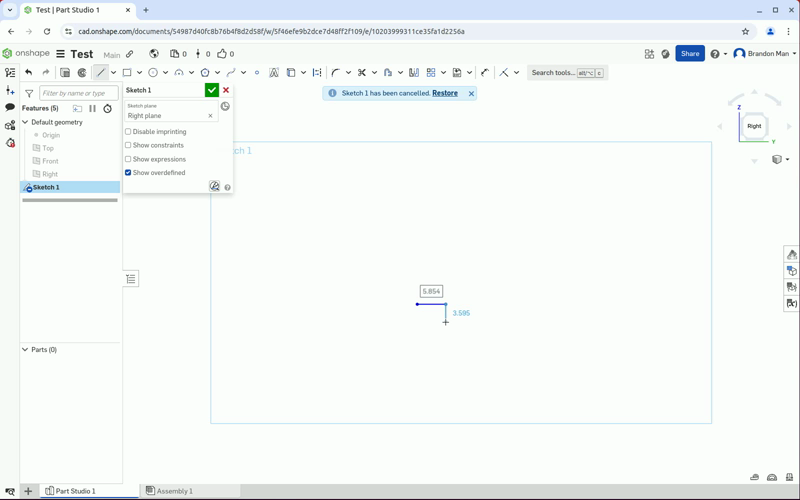
key_down(shift)
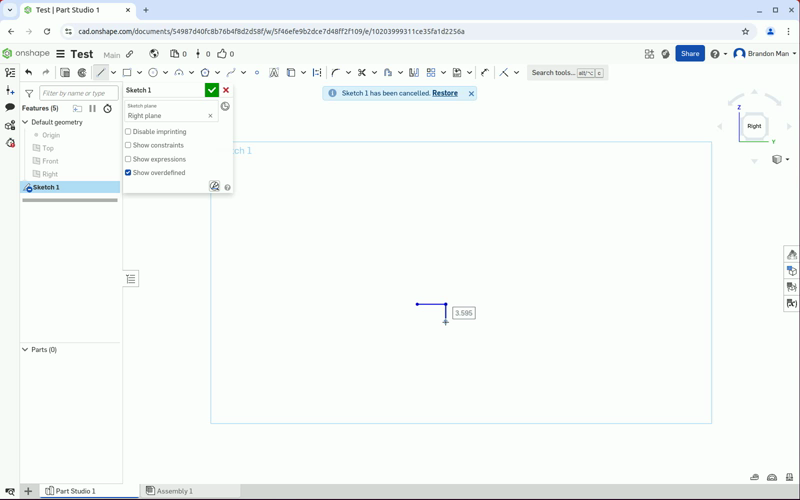
mouse_move(516, 320)
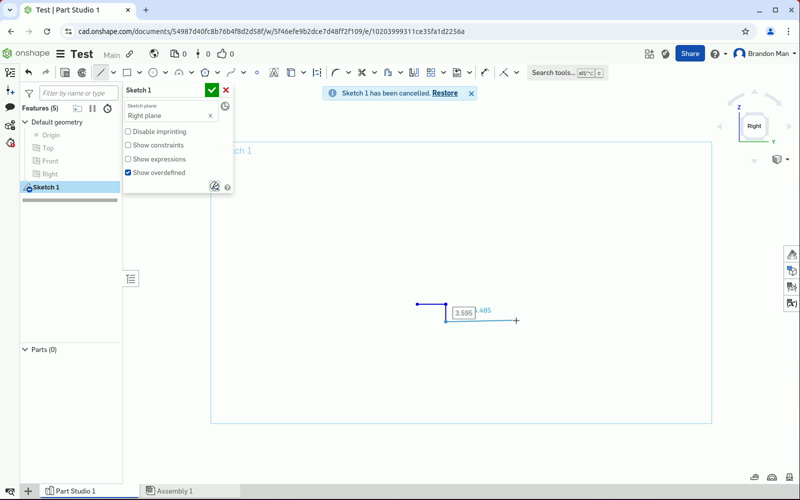
click(516, 320)
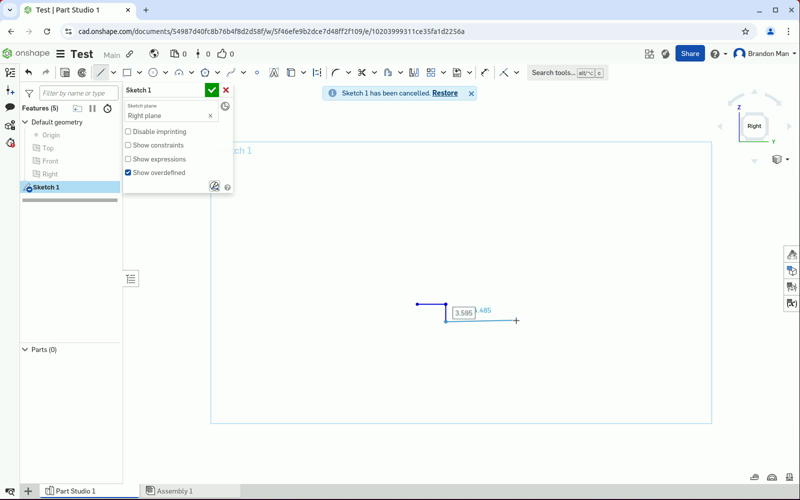
key_up(shift)
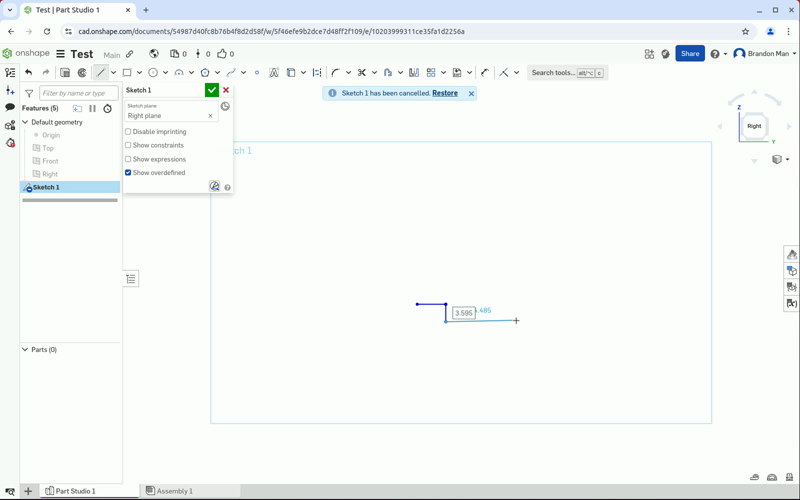
key_down(shift)
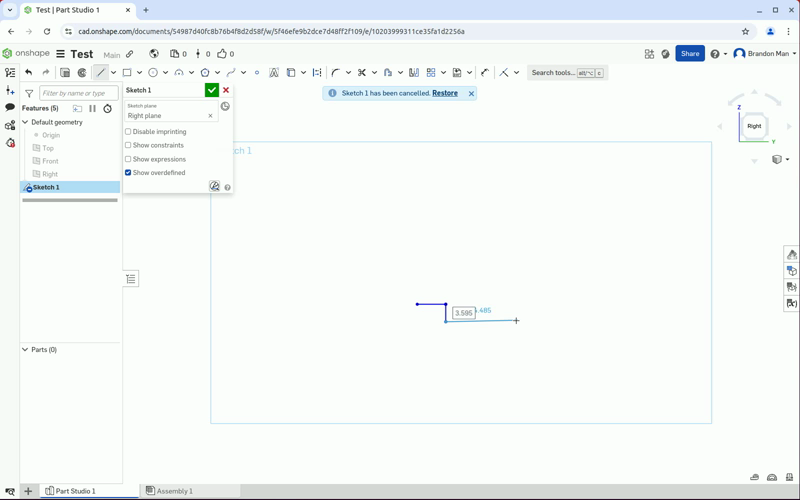
mouse_move(546, 320)
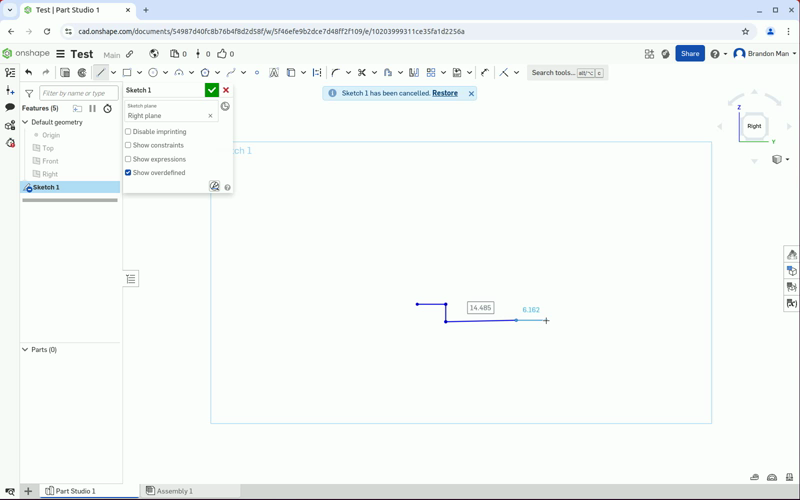
mouse_move(516, 304)
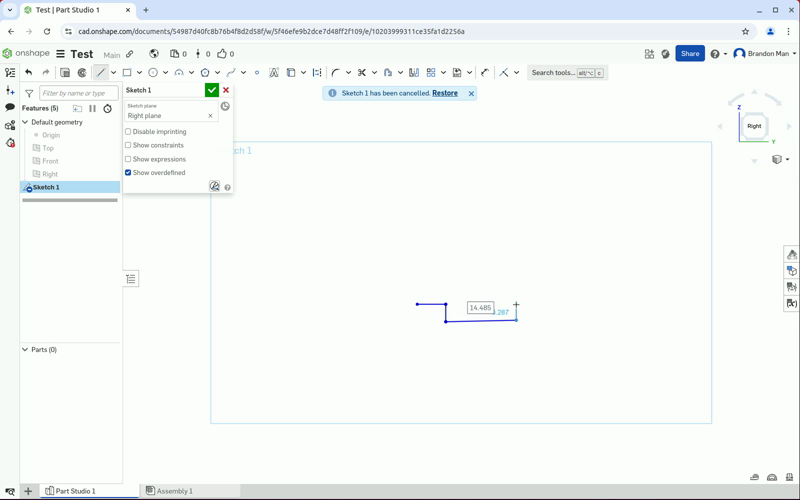
click(516, 304)
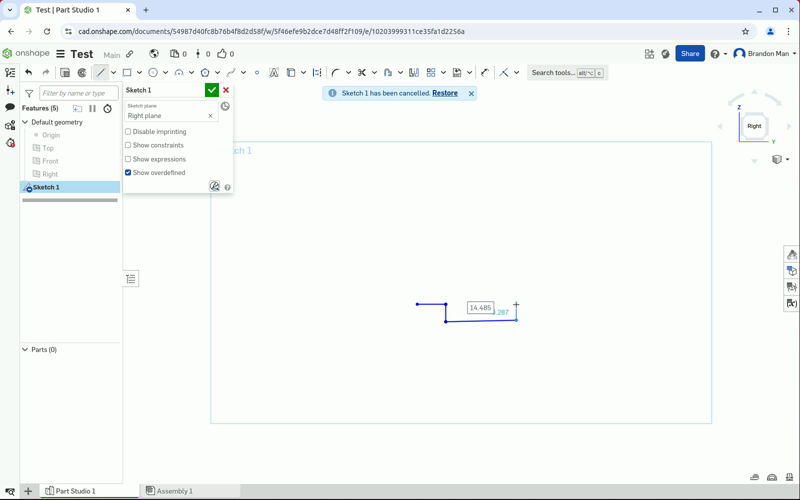
key_up(shift)
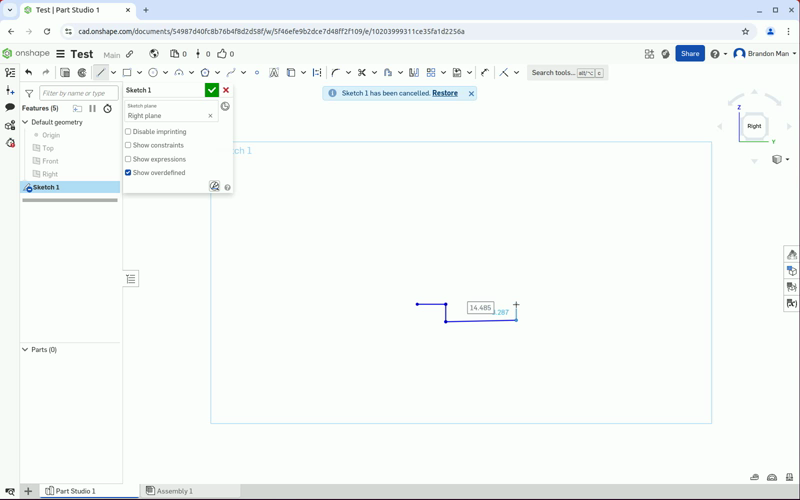
key_down(shift)
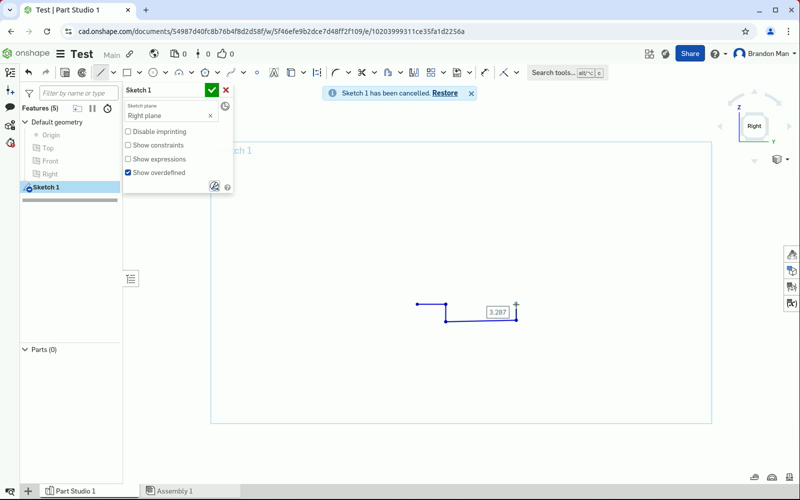
mouse_move(546, 304)
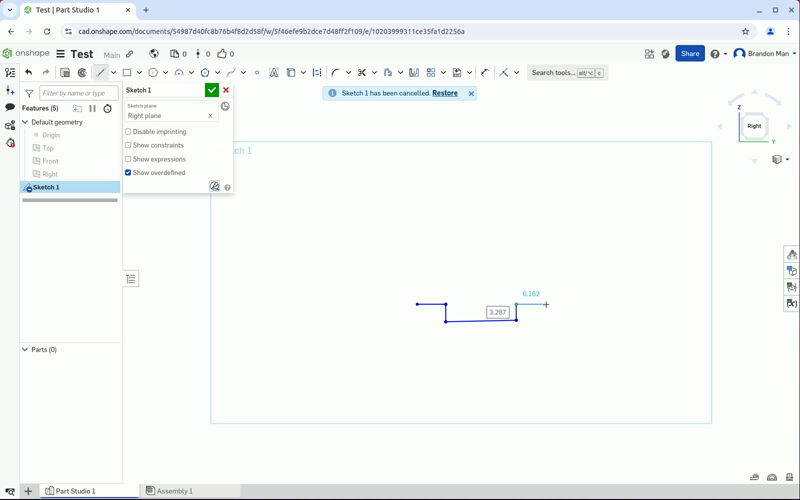
mouse_move(546, 304)
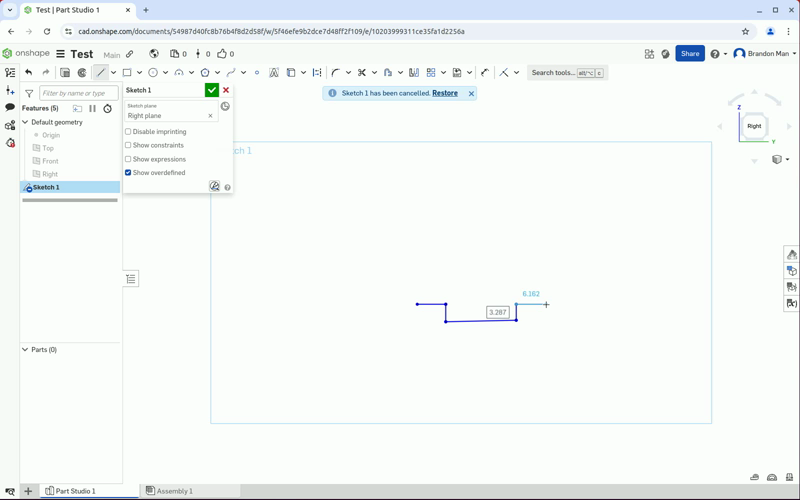
click(546, 304)
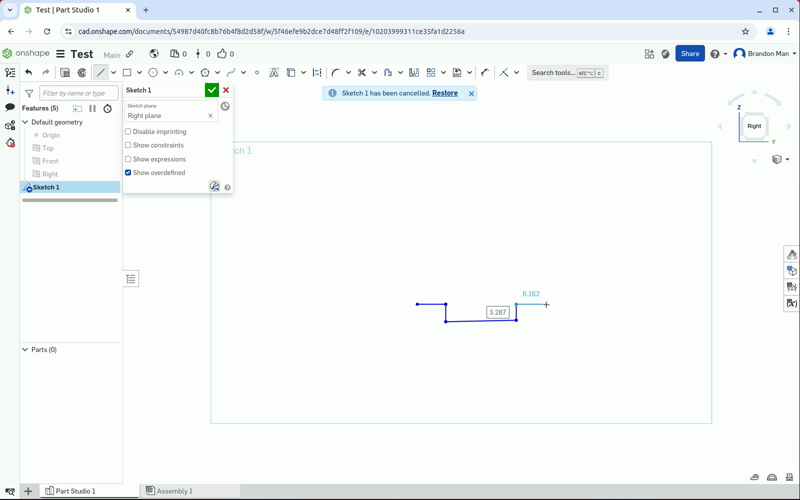
key_up(shift)
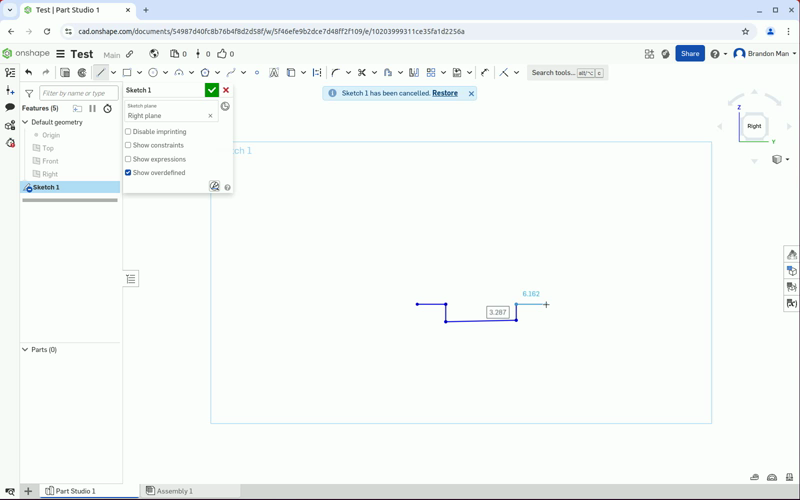
key_down(shift)
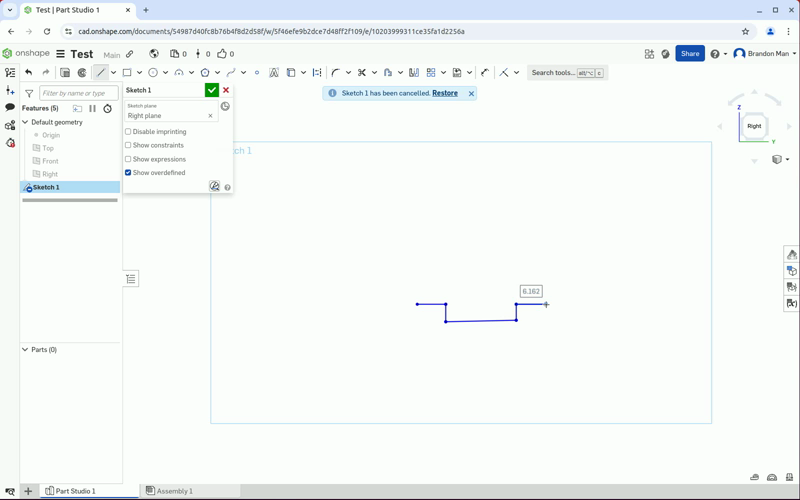
mouse_move(546, 175)
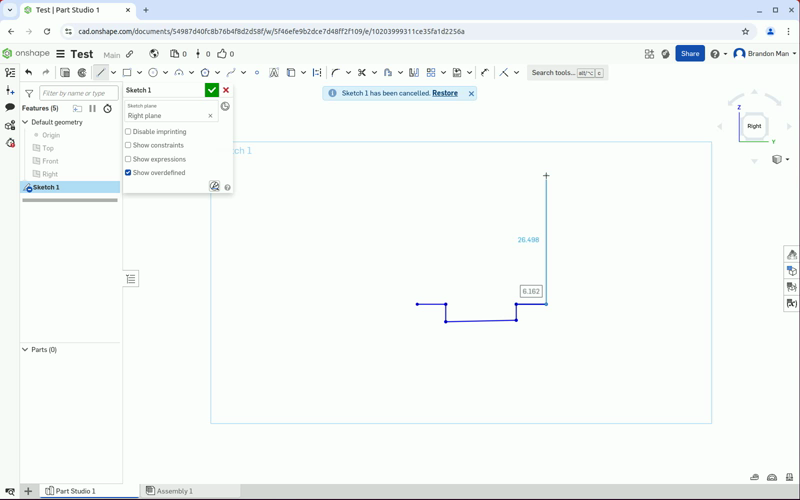
click(546, 175)
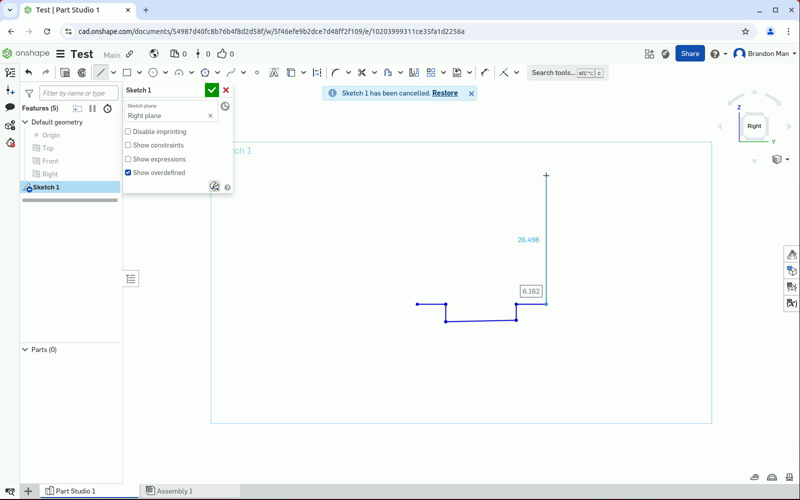
key_up(shift)
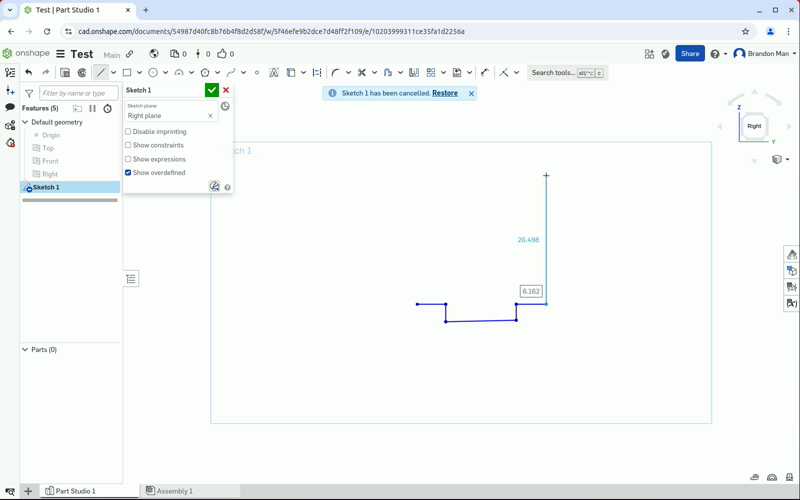
key_down(shift)
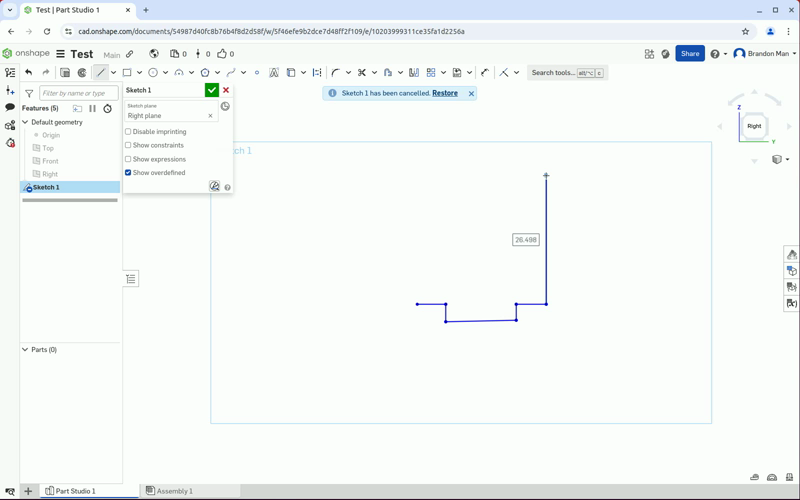
mouse_move(576, 175)
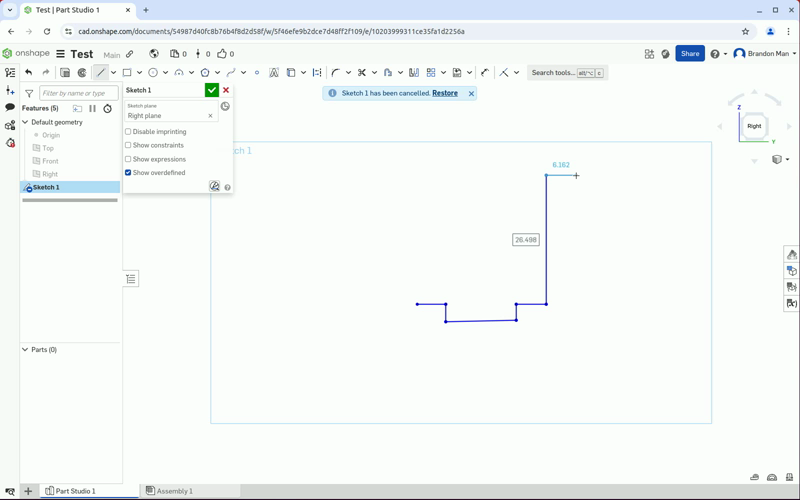
mouse_move(507, 175)
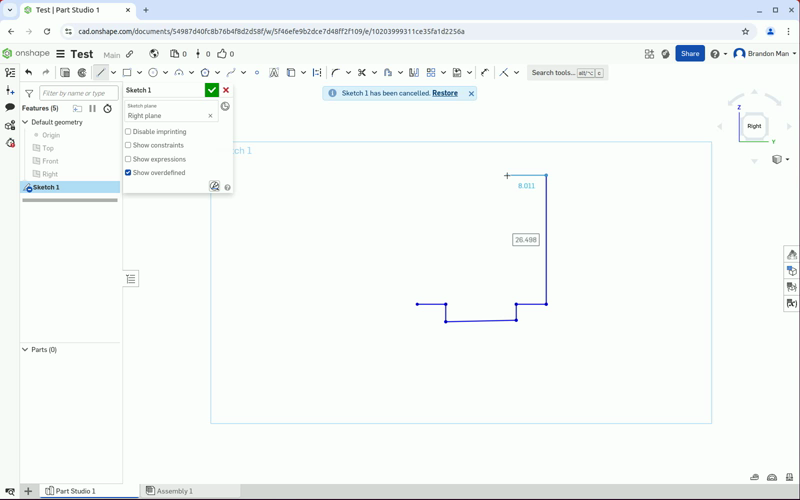
click(507, 175)
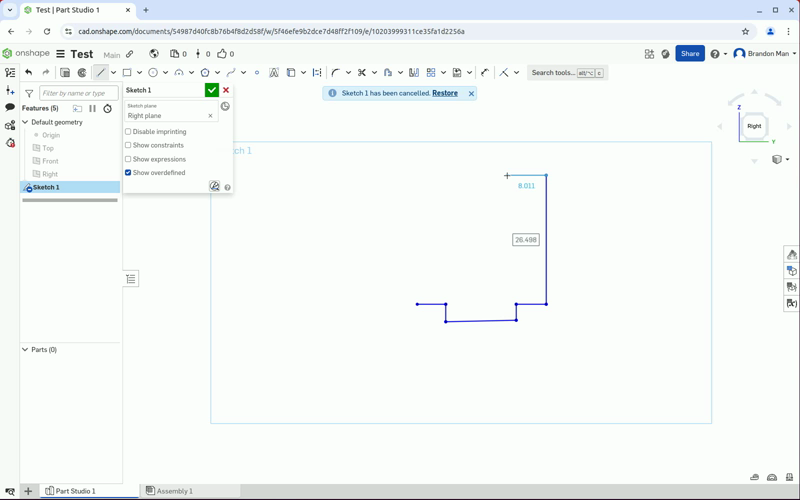
key_up(shift)
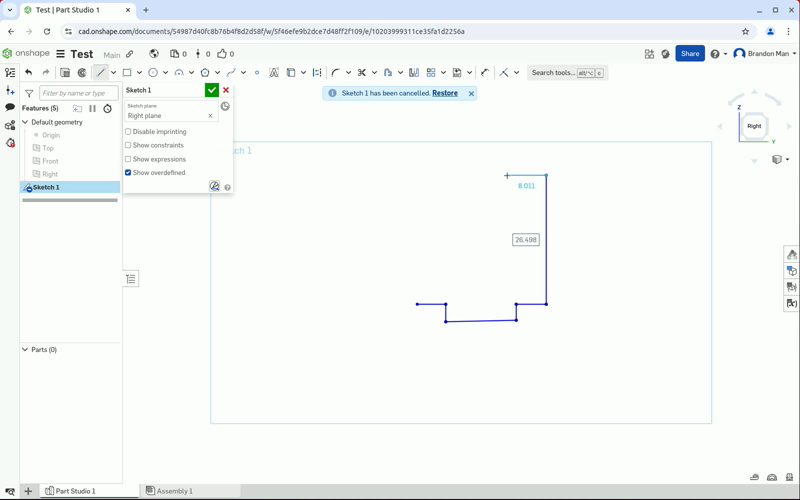
key_down(shift)
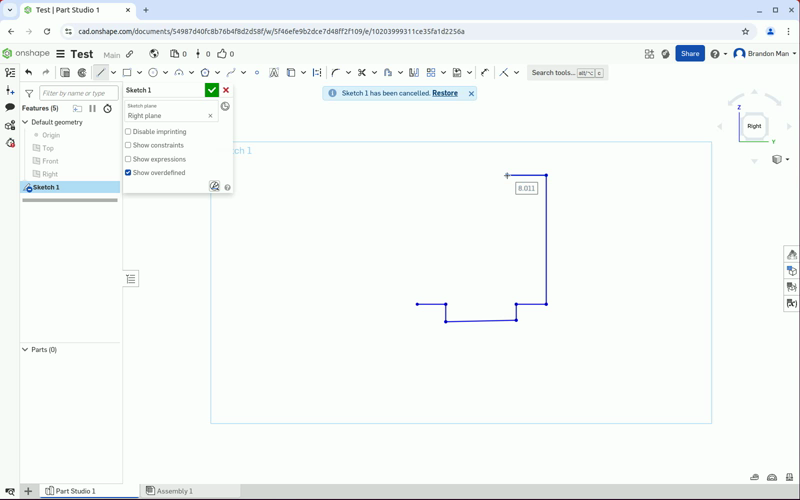
mouse_move(537, 175)
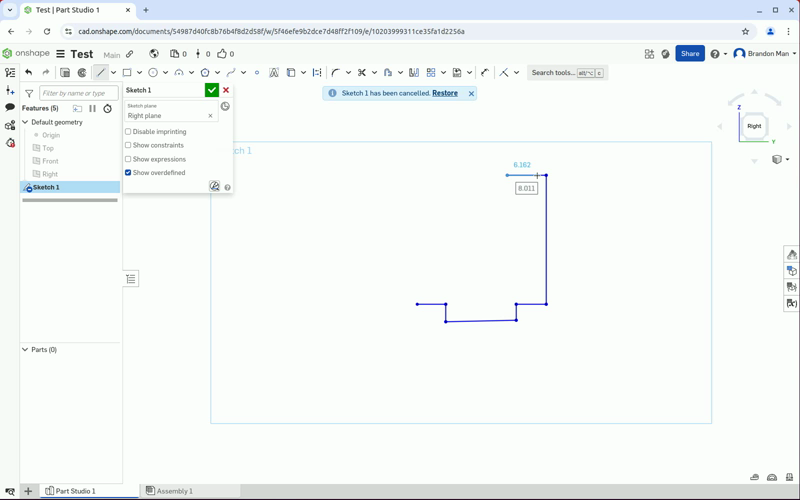
mouse_move(500, 175)
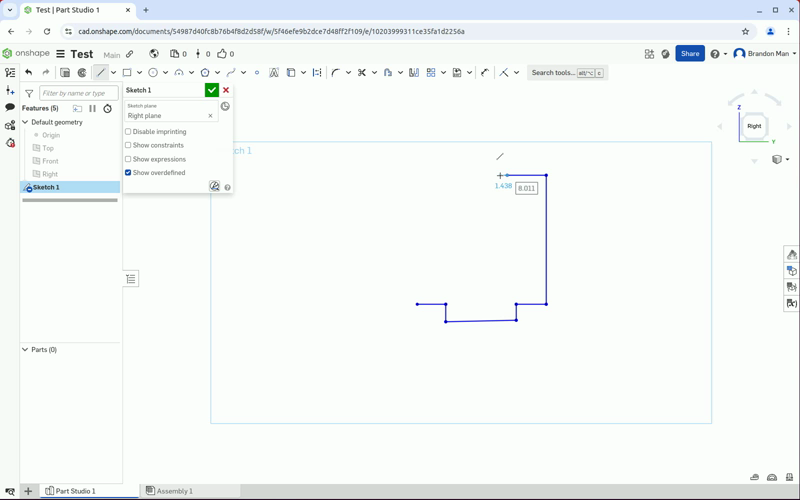
scroll(6)
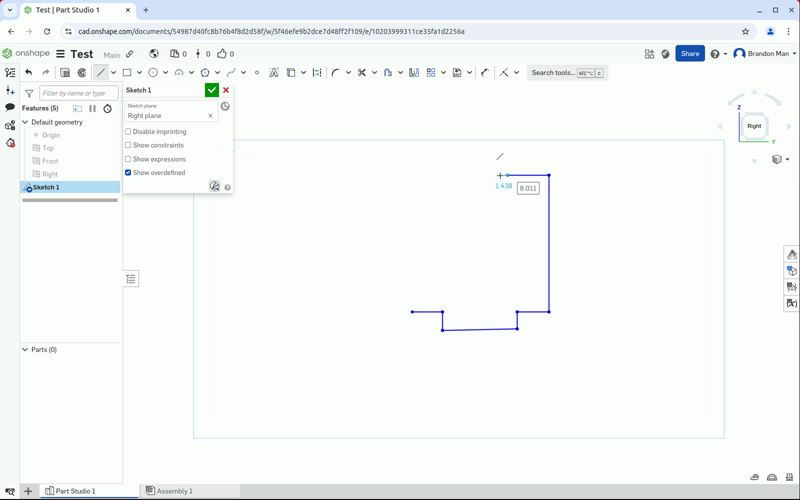
scroll(6)
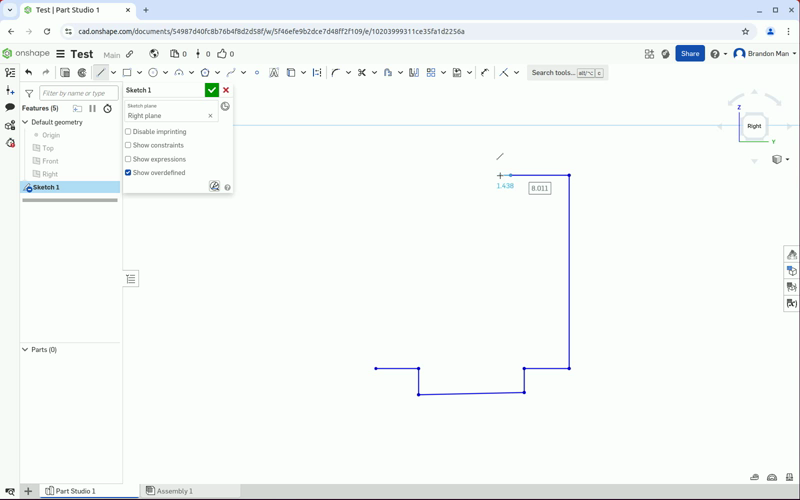
scroll(6)
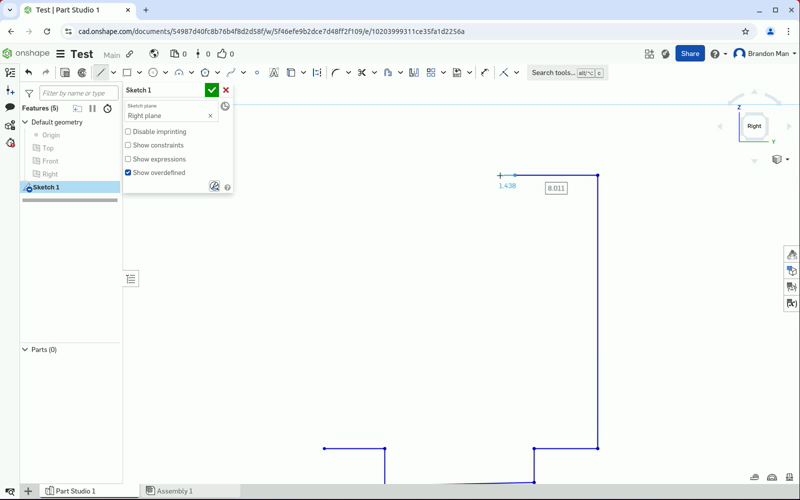
scroll(6)
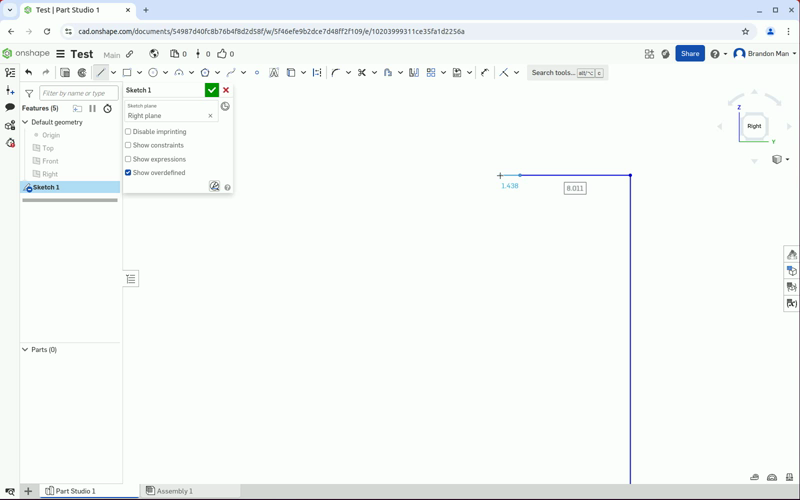
scroll(6)
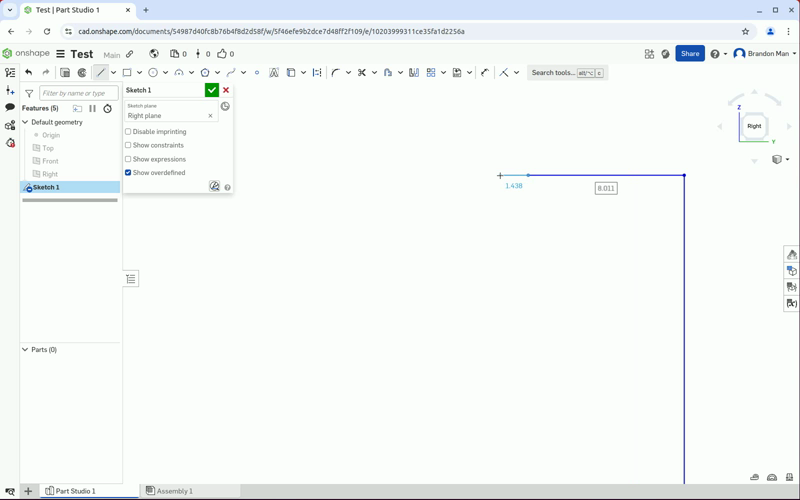
scroll(6)
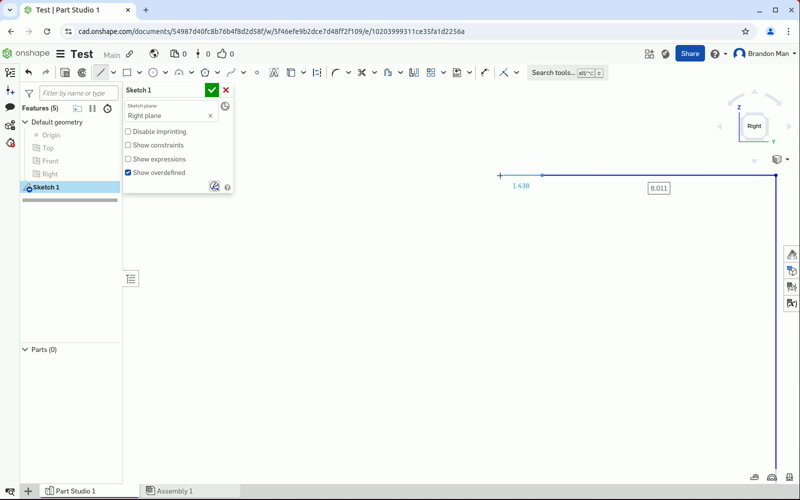
scroll(6)
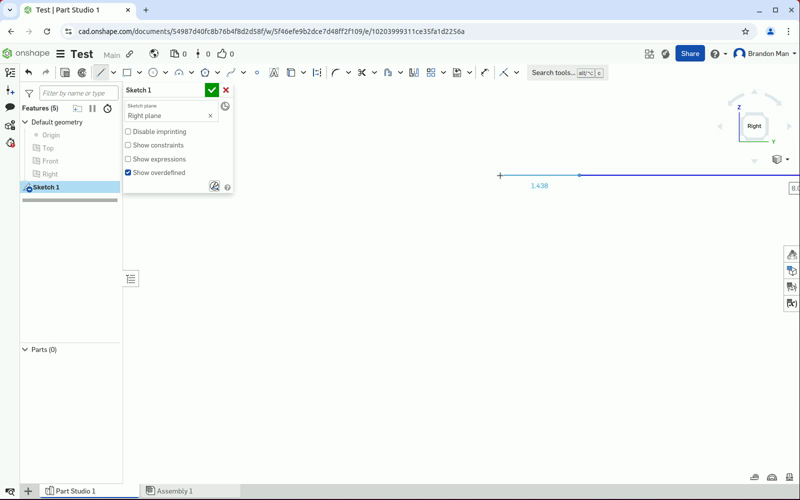
click(500, 175)
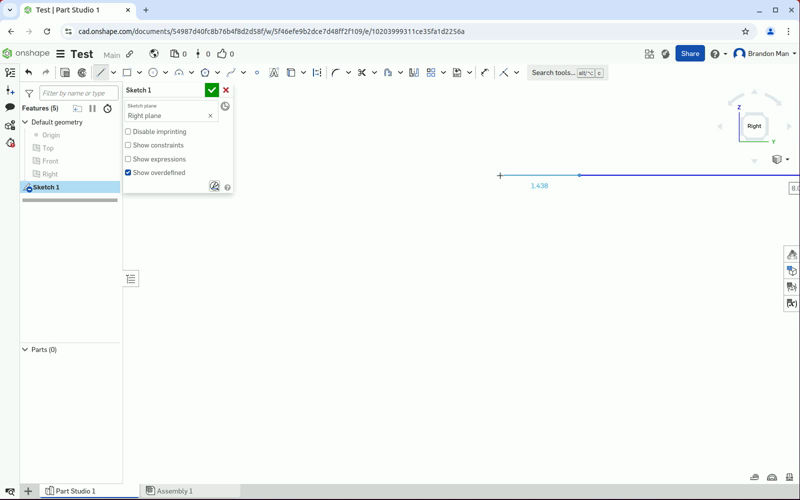
scroll(-6)
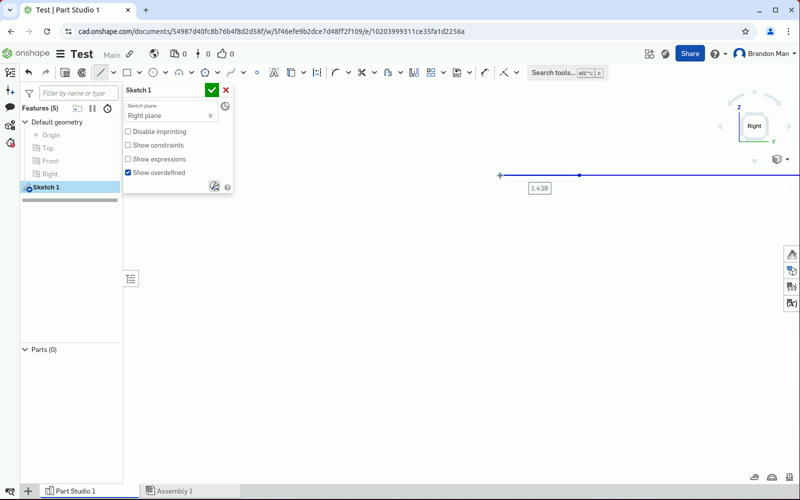
scroll(-6)
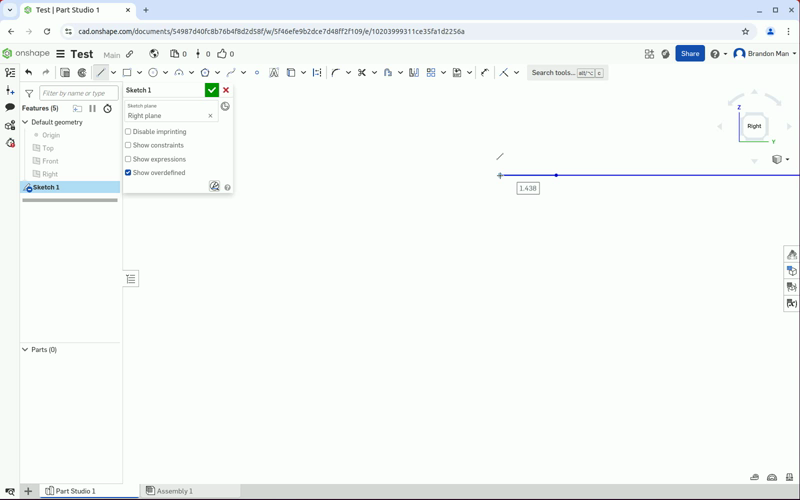
scroll(-6)
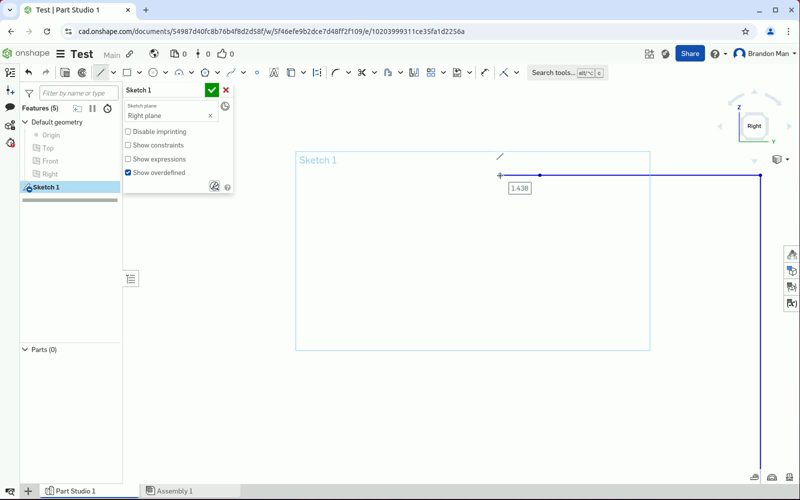
scroll(-6)
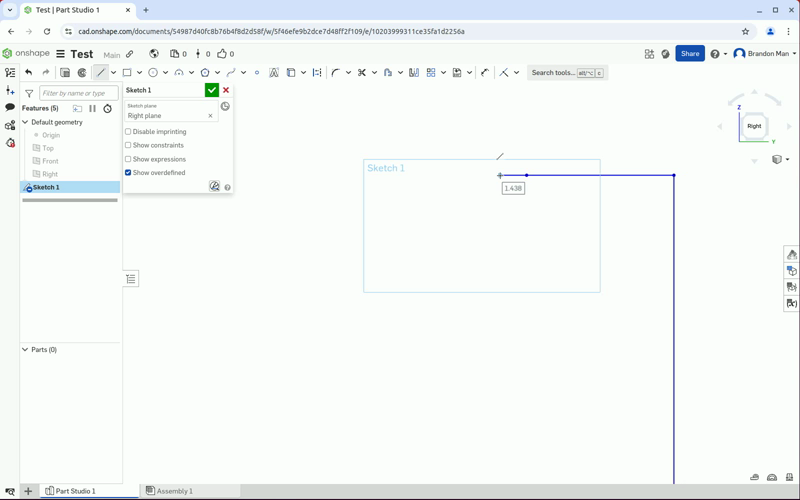
scroll(-6)
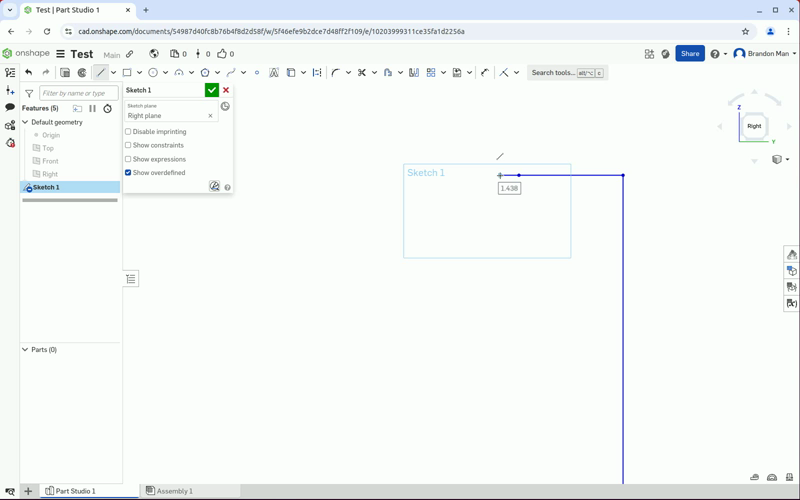
scroll(-6)
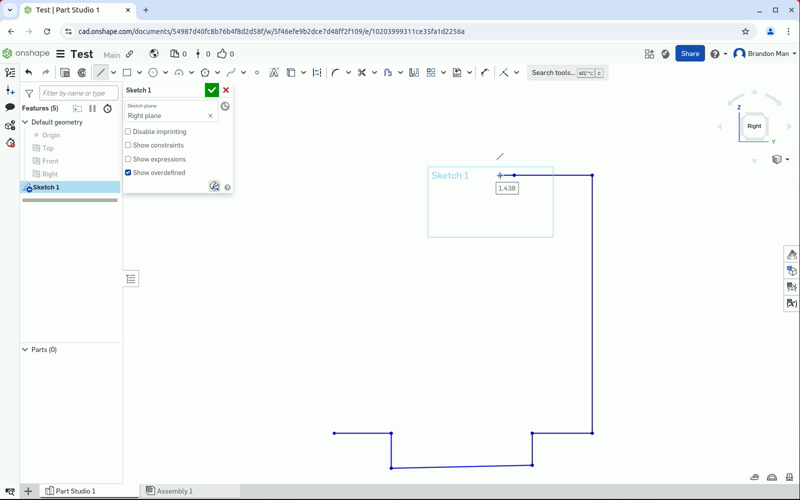
scroll(-6)
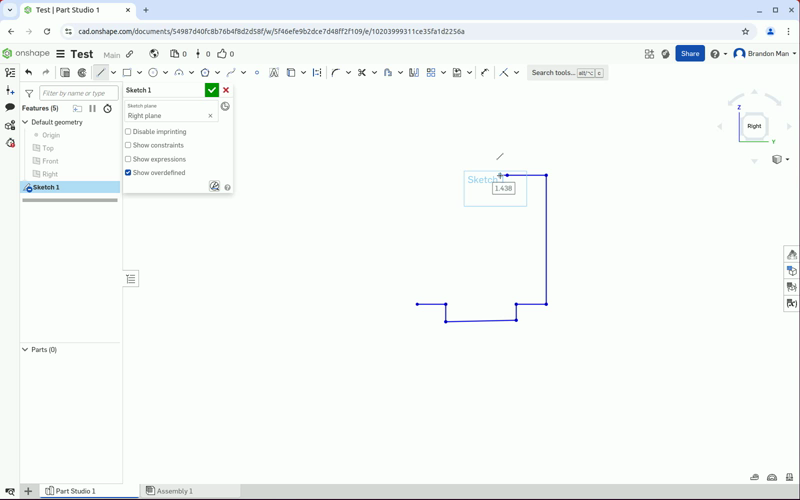
key_up(shift)
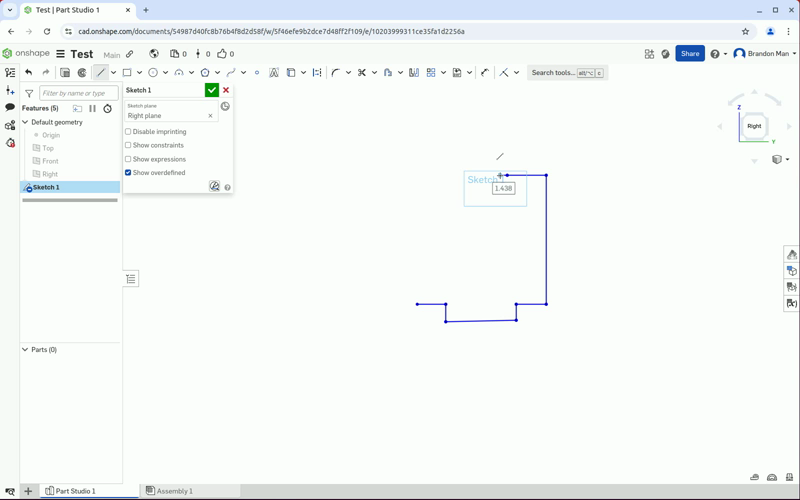
key_down(shift)
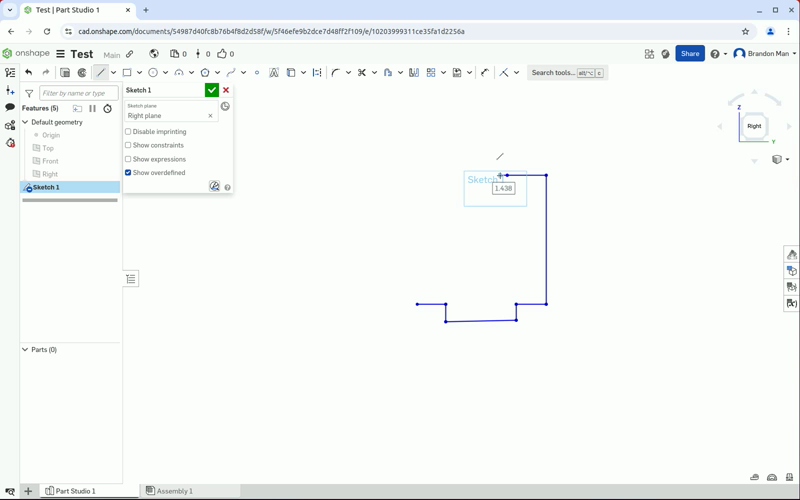
mouse_move(530, 175)
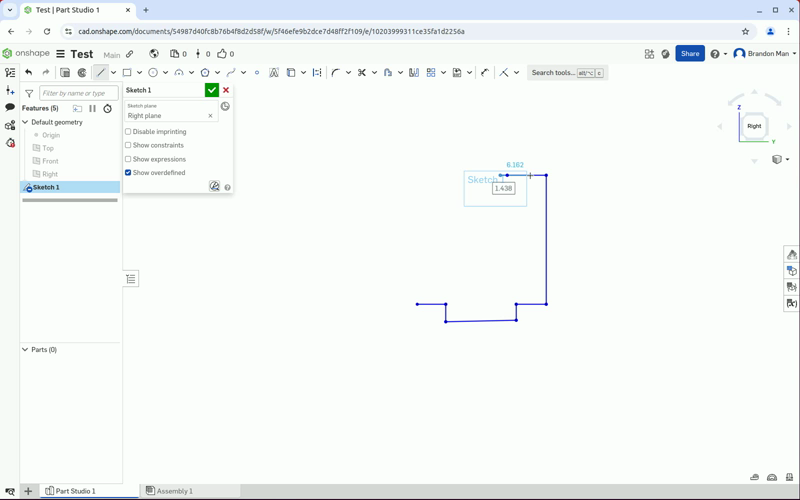
mouse_move(500, 218)
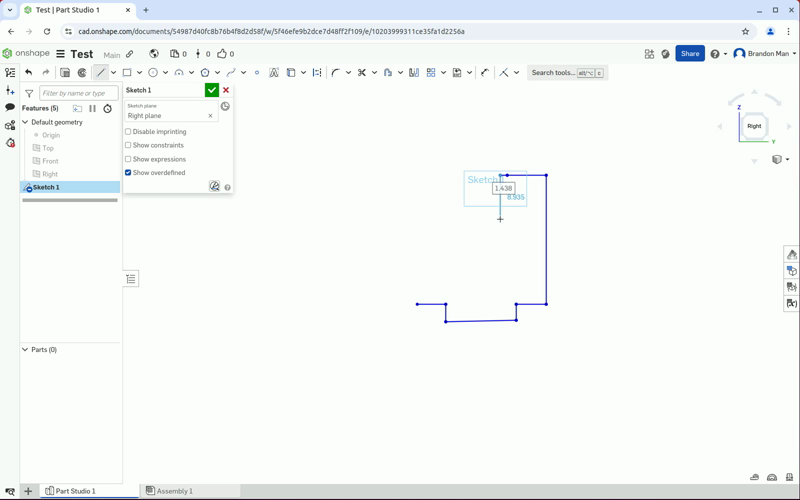
click(500, 218)
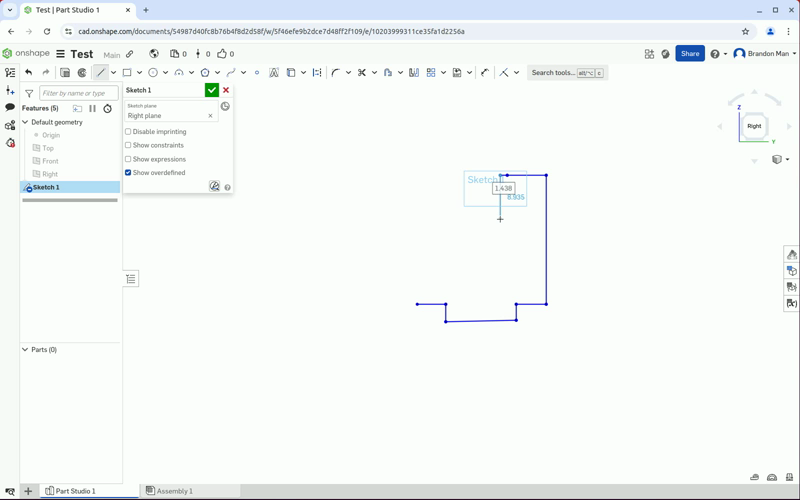
key_up(shift)
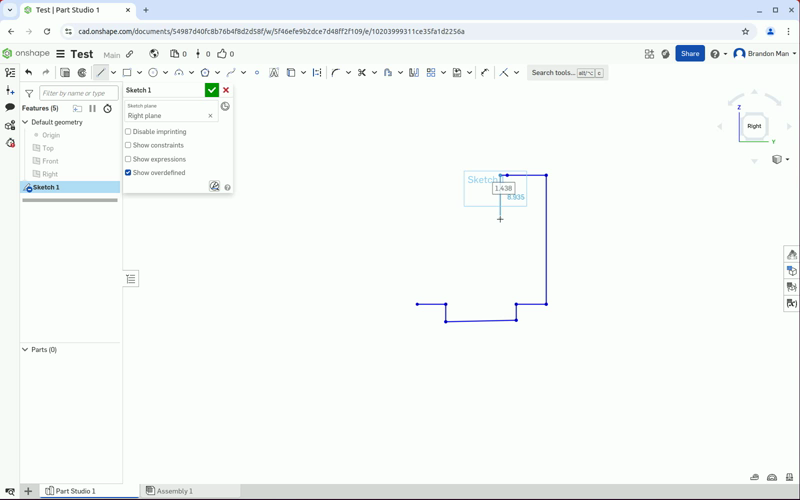
key_down(shift)
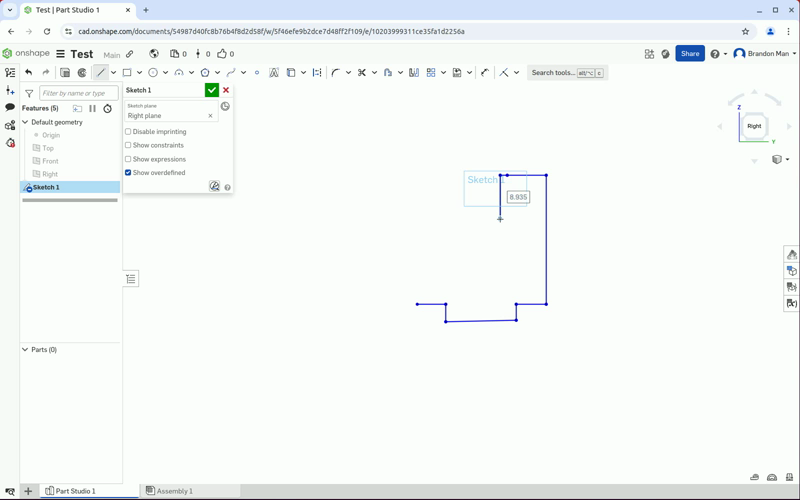
mouse_move(530, 218)
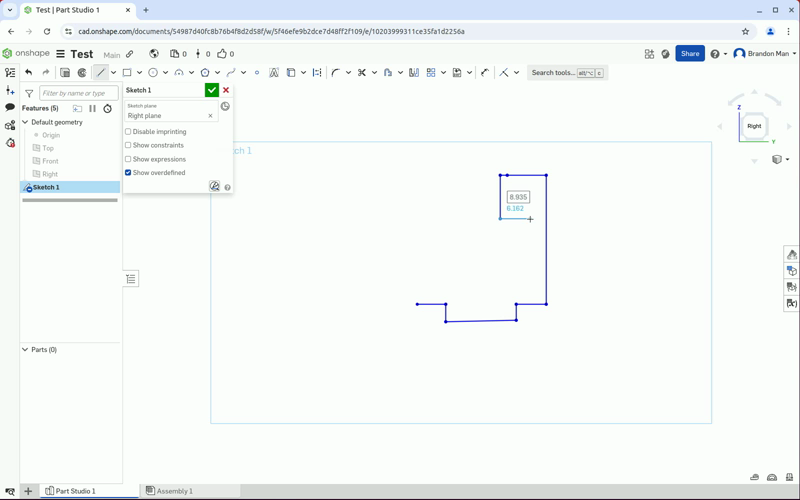
mouse_move(460, 218)
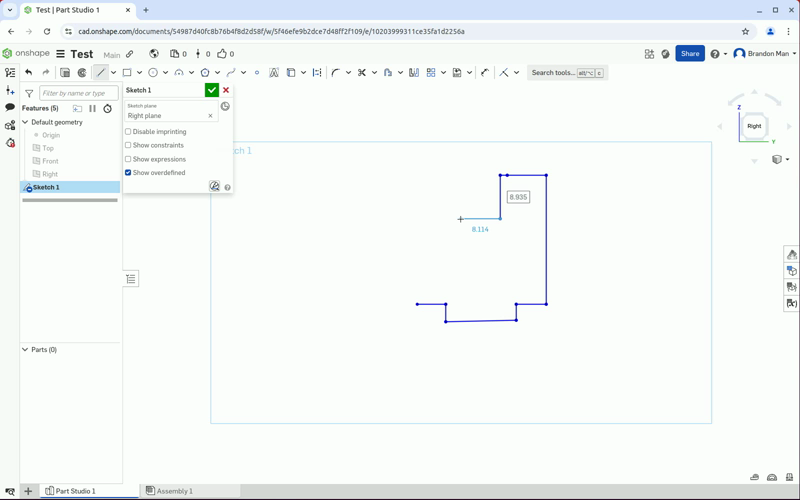
click(460, 218)
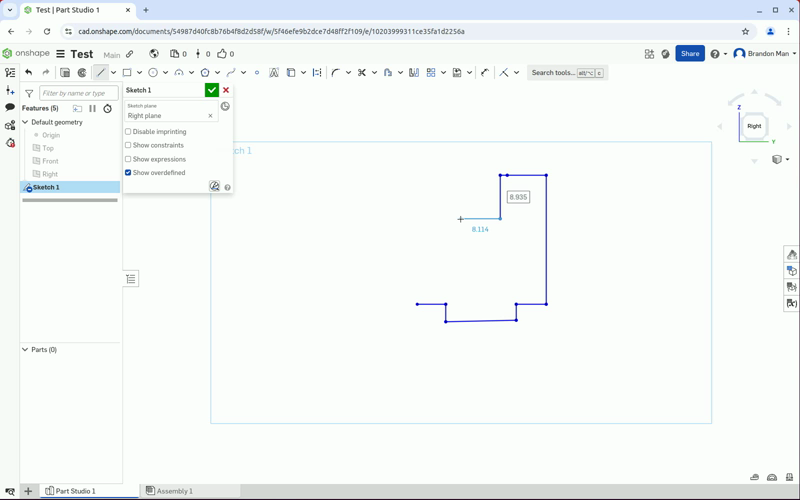
key_up(shift)
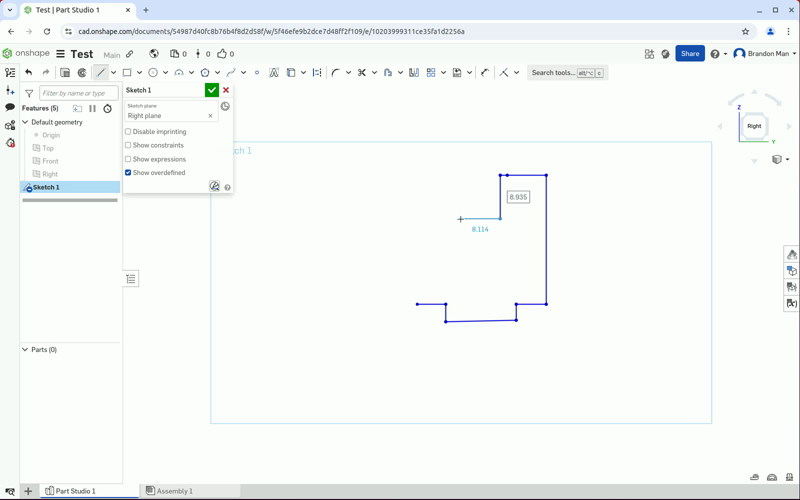
key_down(shift)
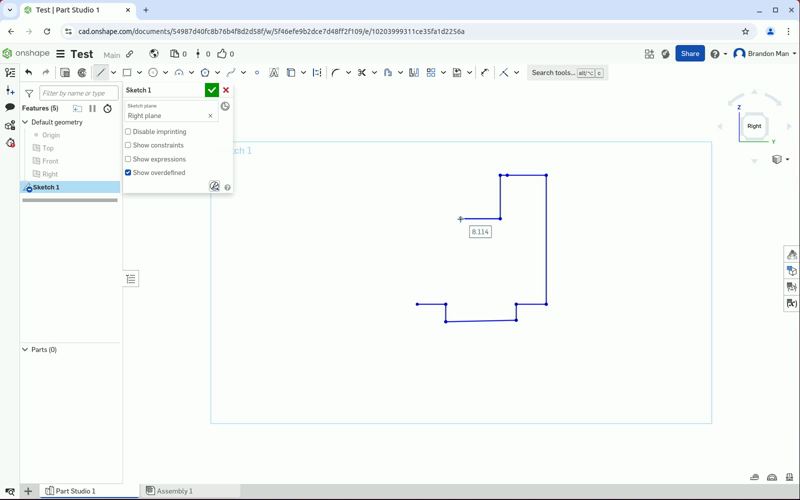
mouse_move(490, 218)
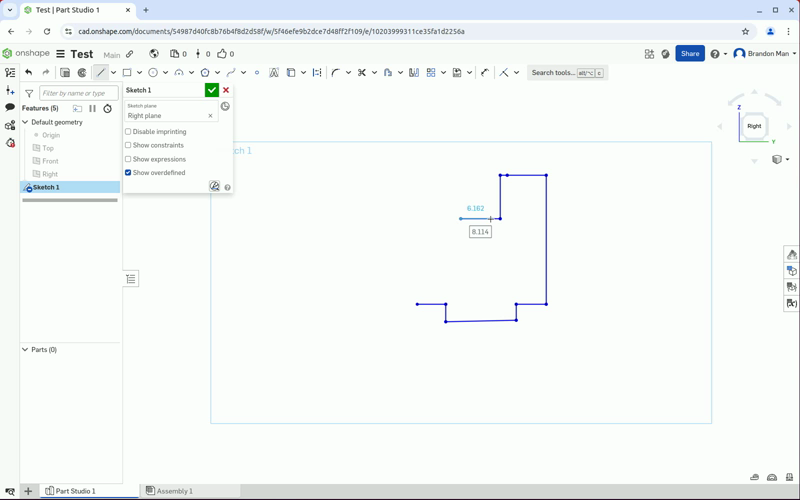
mouse_move(460, 260)
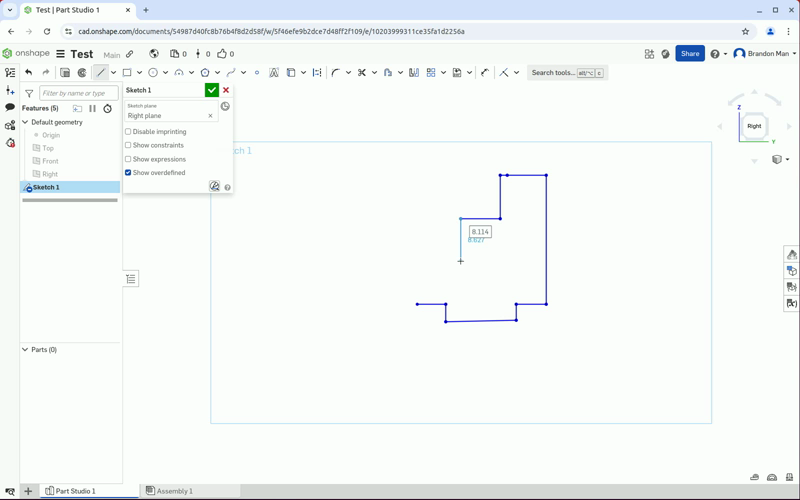
click(460, 260)
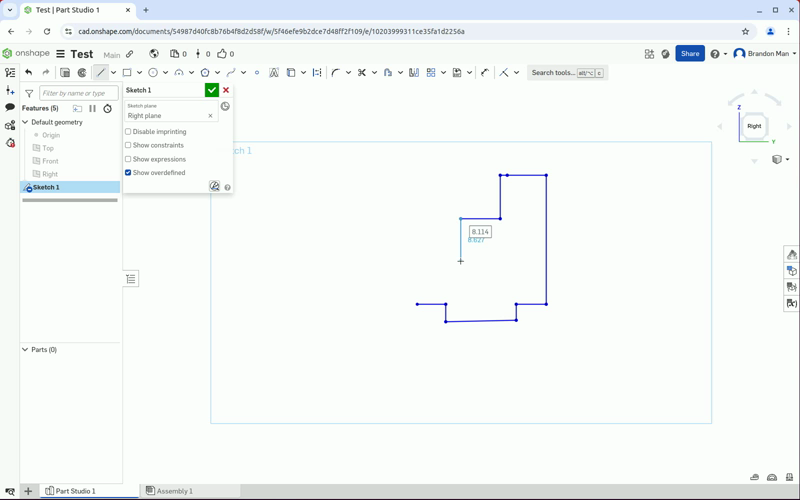
key_up(shift)
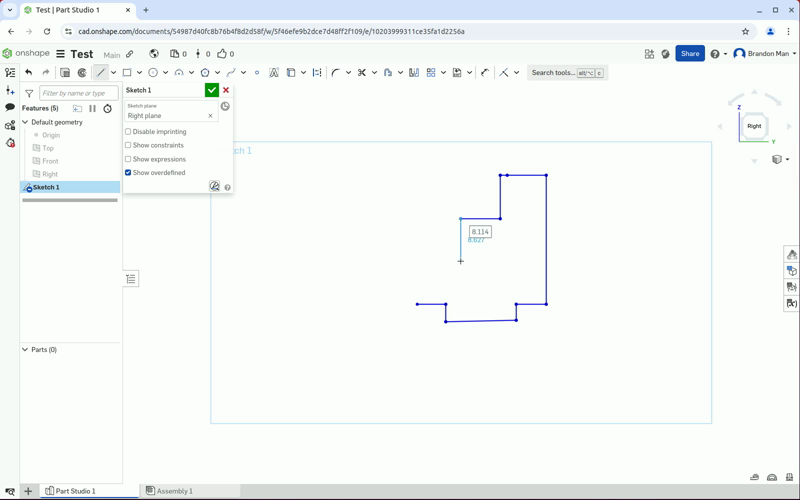
key_down(shift)
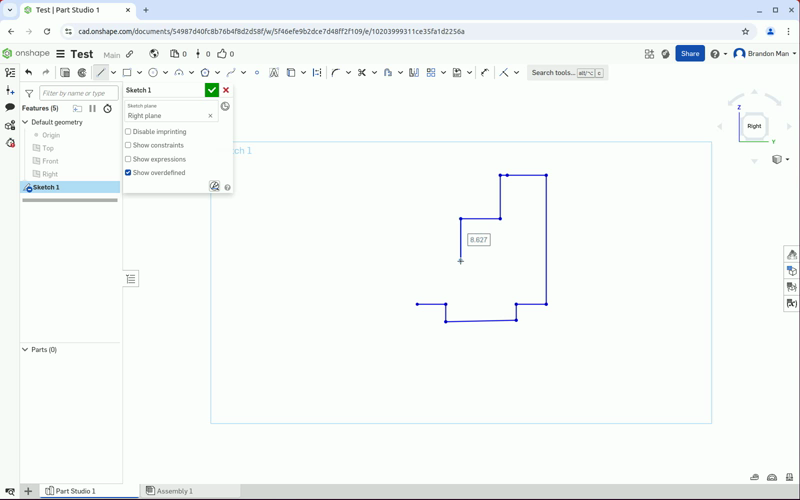
mouse_move(490, 260)
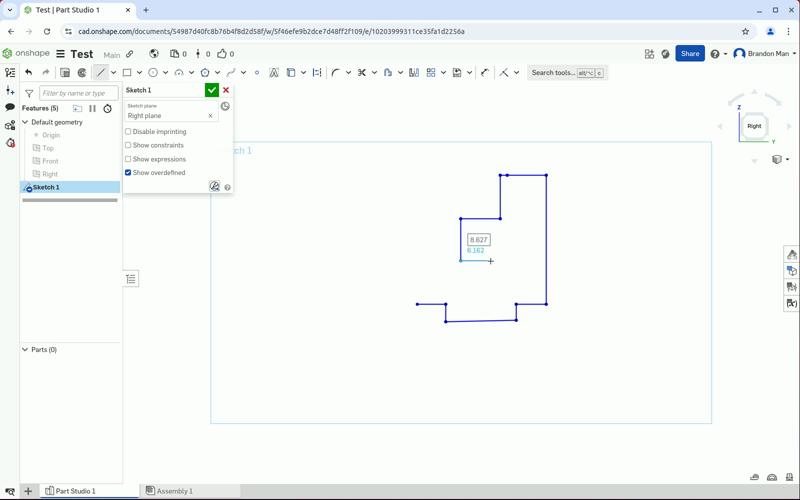
mouse_move(417, 260)
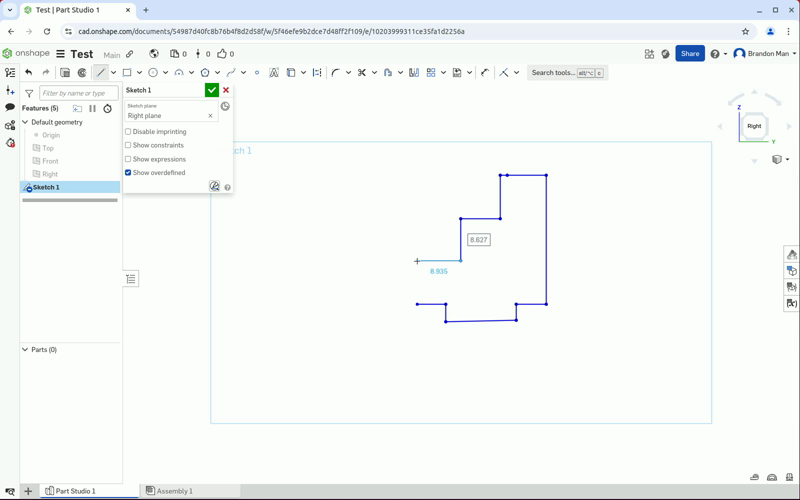
click(417, 260)
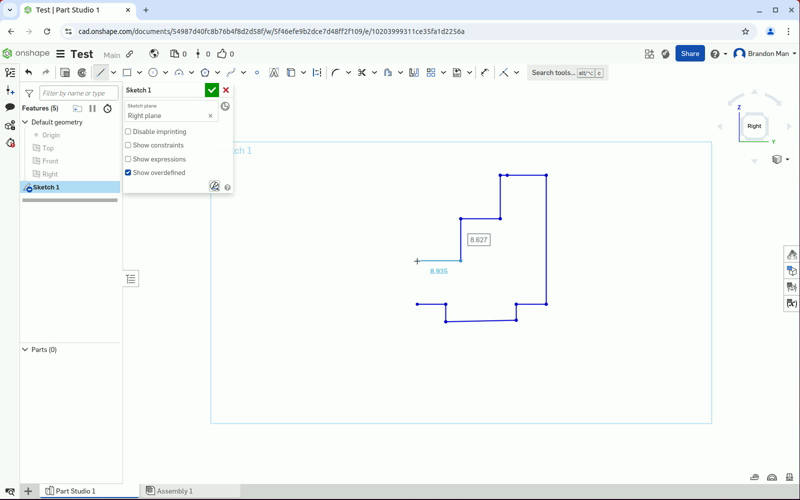
key_up(shift)
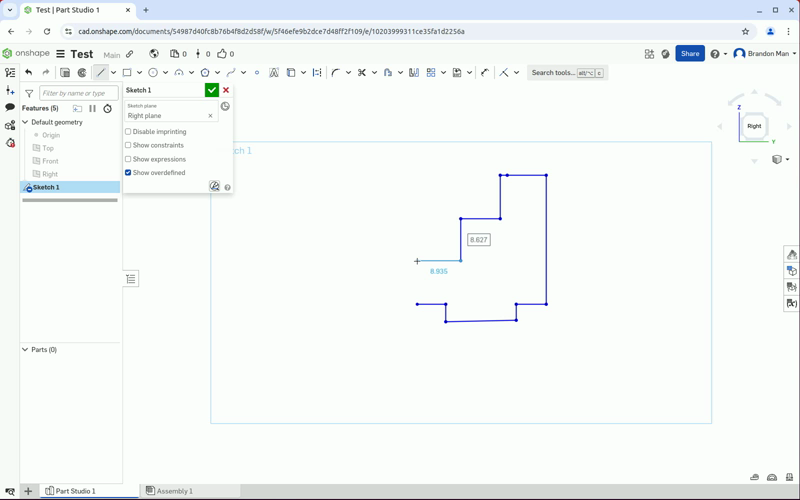
mouse_move(447, 260)
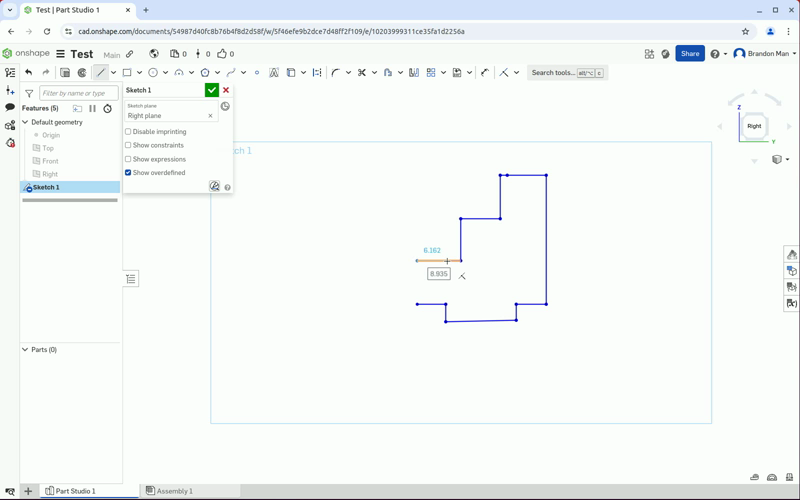
key_down(shift)
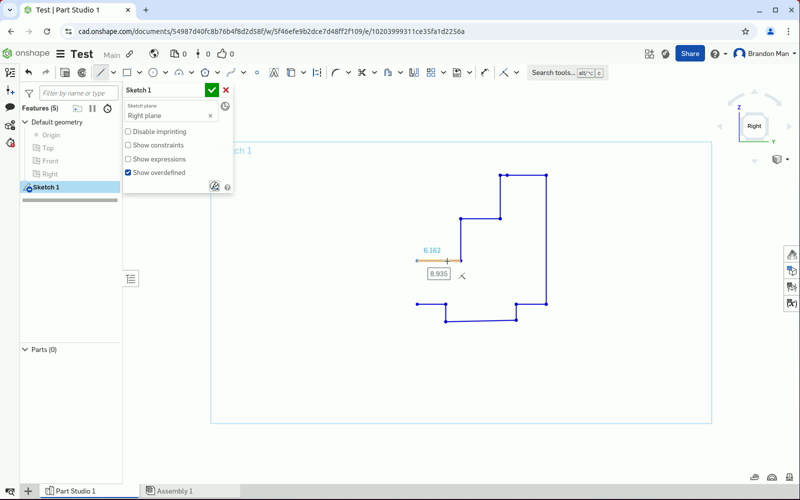
mouse_move(417, 304)
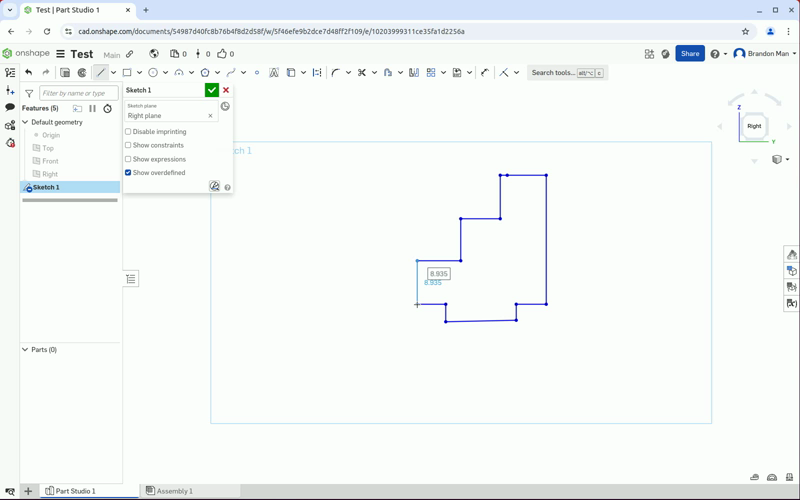
key_up(shift)
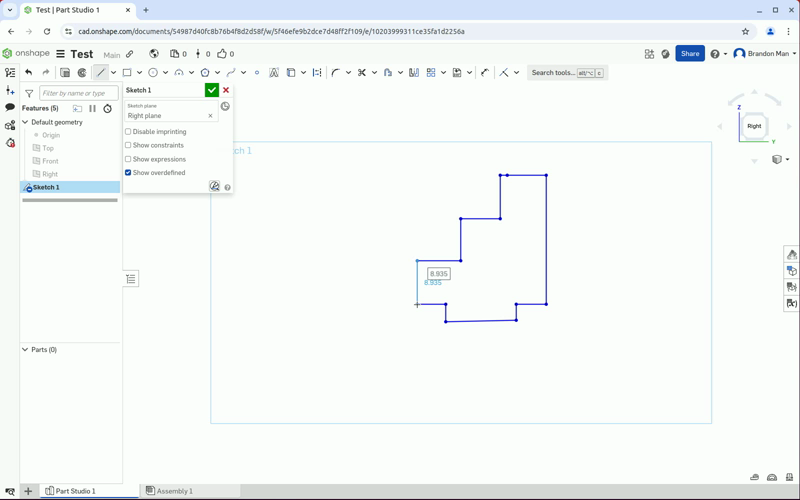
click(417, 304)
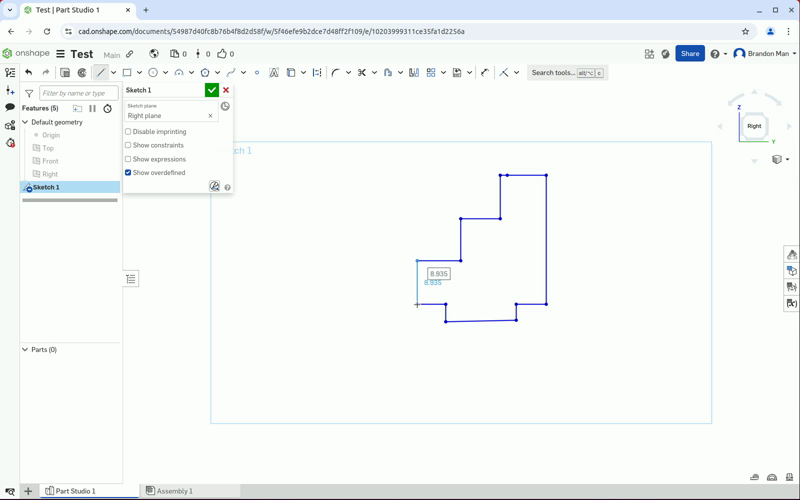
key(esc)
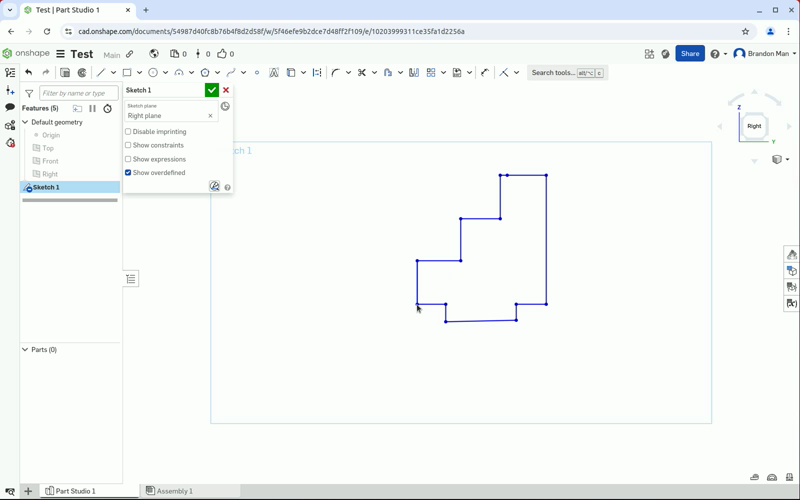
mouse_move(521, 274)
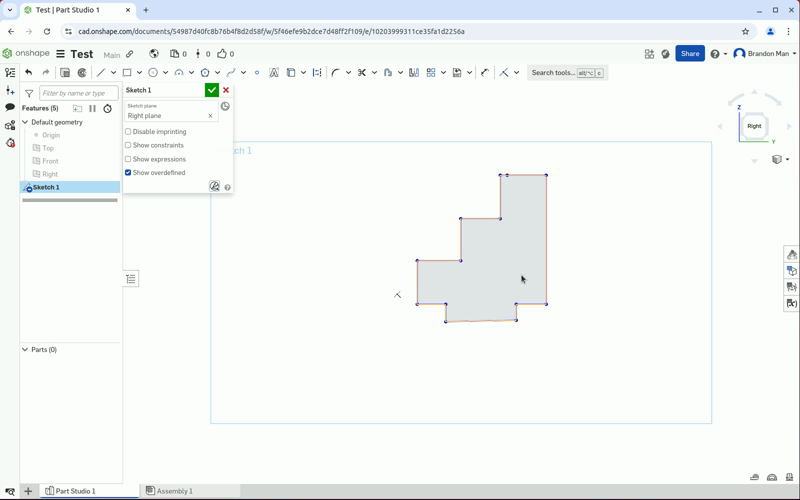
click(521, 274)
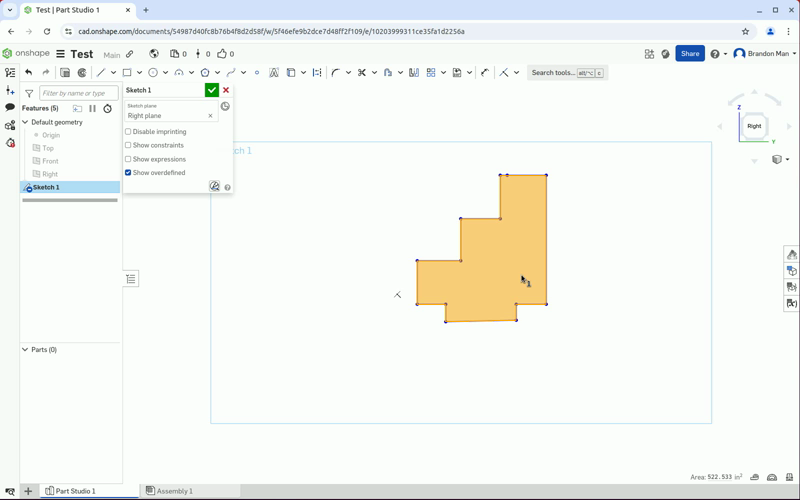
mouse_move(73, 352)
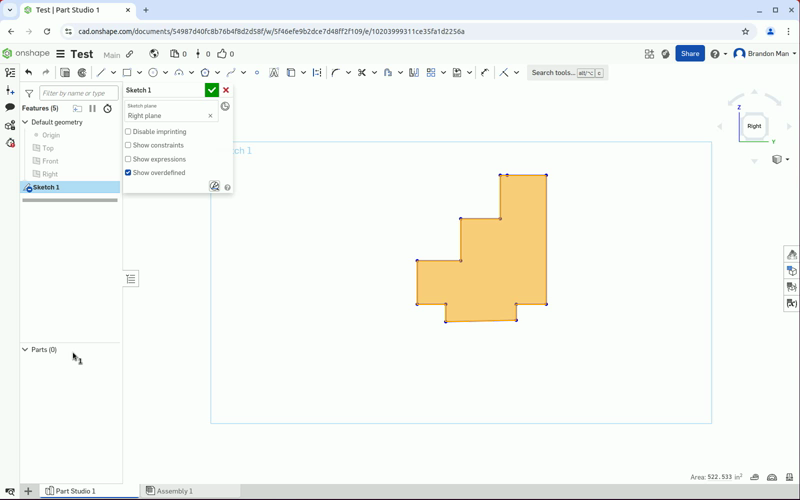
key(shift+y)
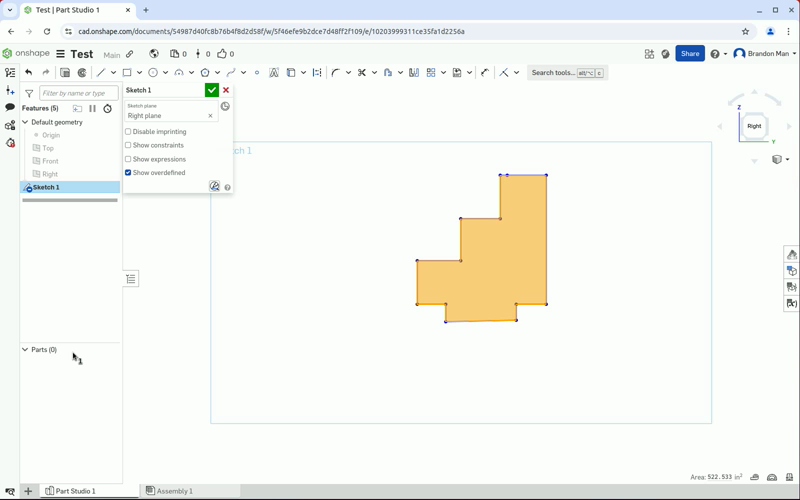
key(shift+e)
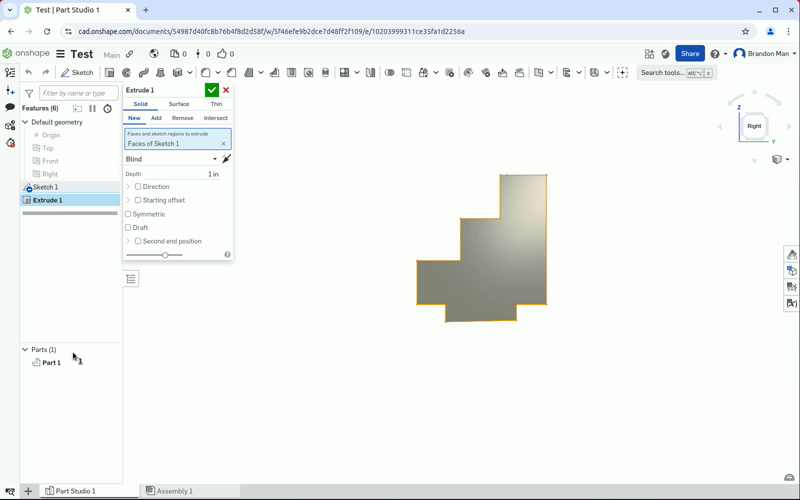
mouse_move(143, 106)
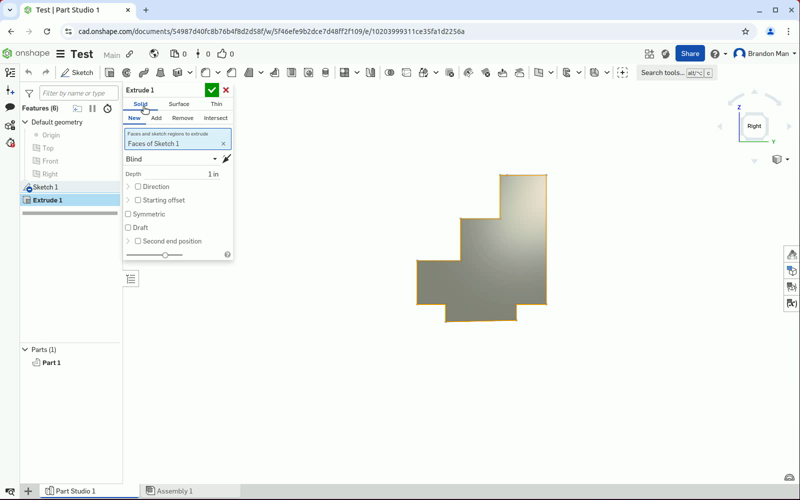
click(143, 106)
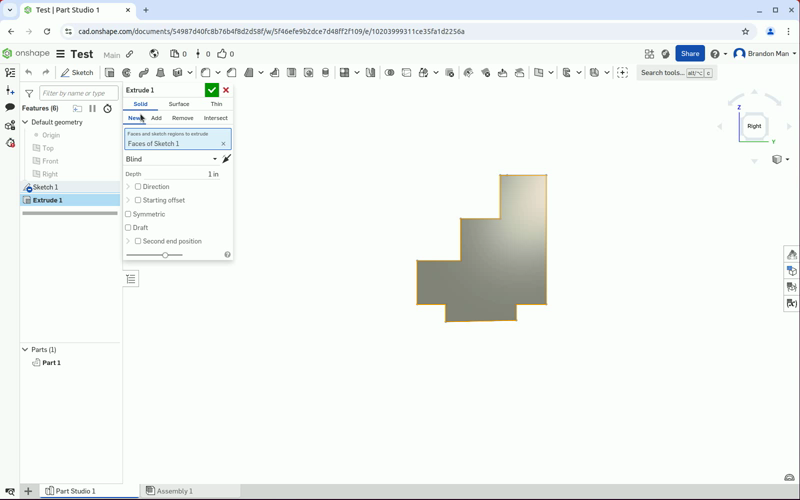
mouse_move(137, 120)
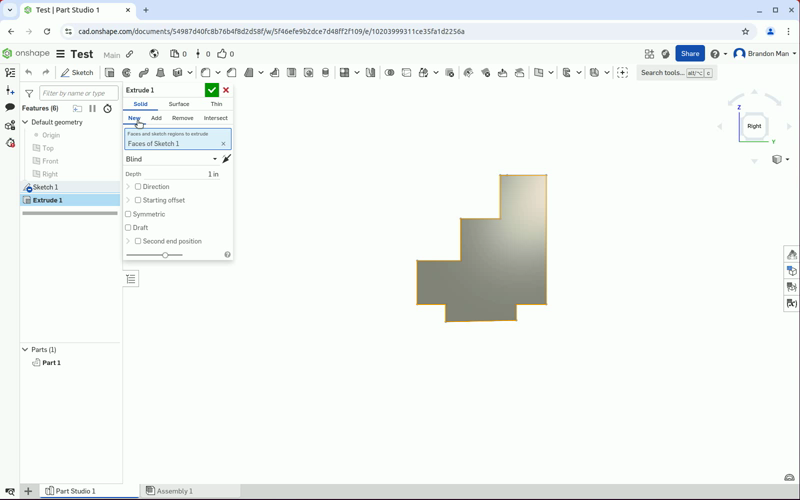
click(137, 120)
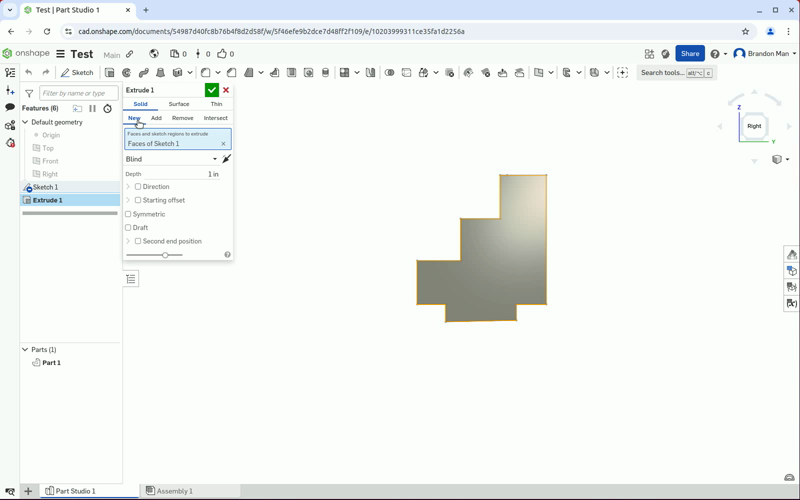
key(tab, 4)
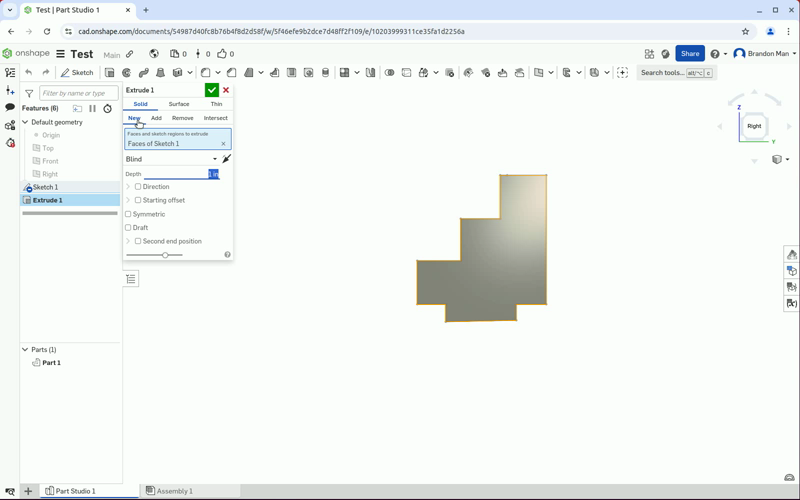
text(2.407)
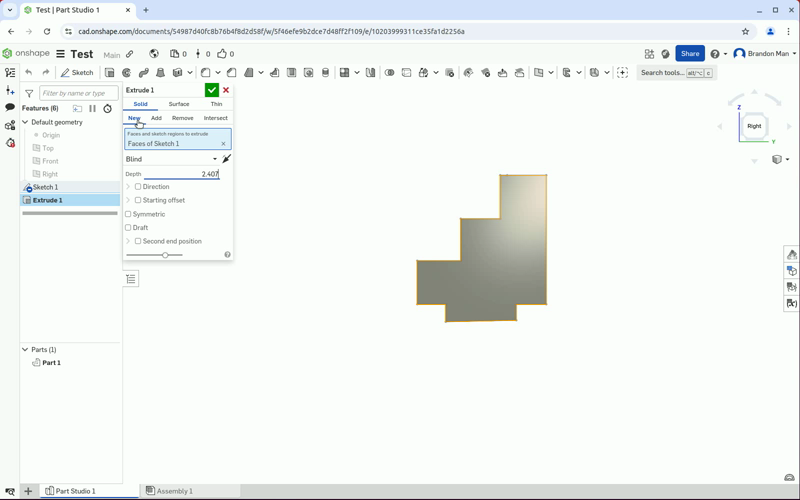
key(enter)
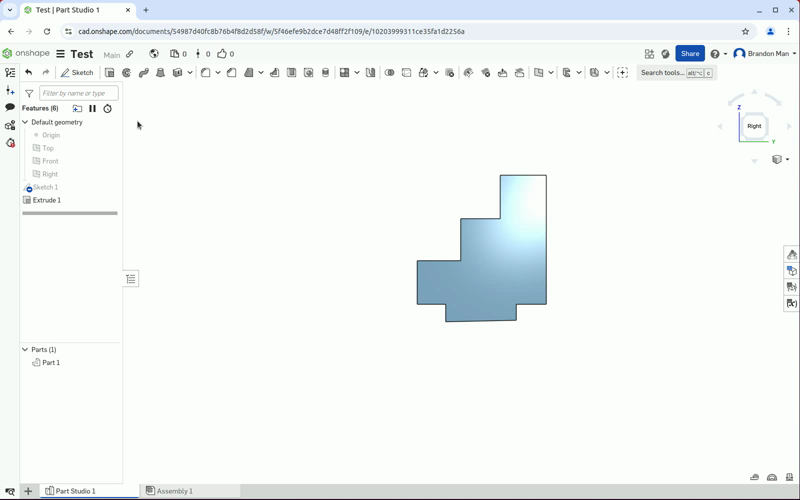
key(shift+h)
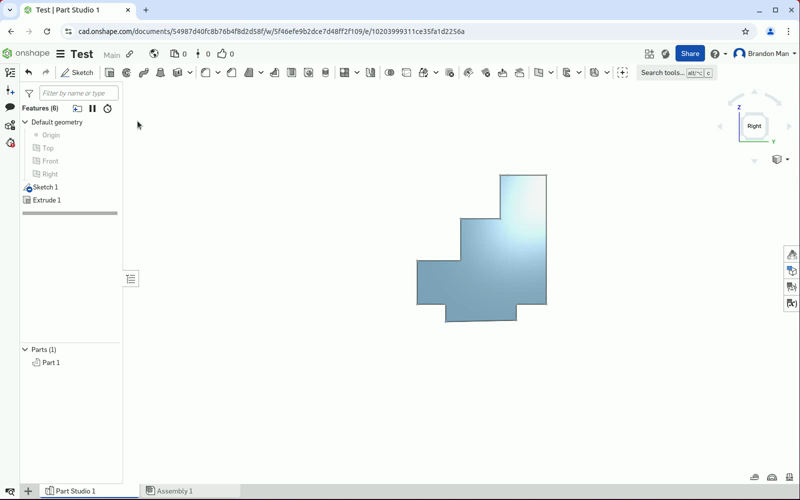
key(shift+h)
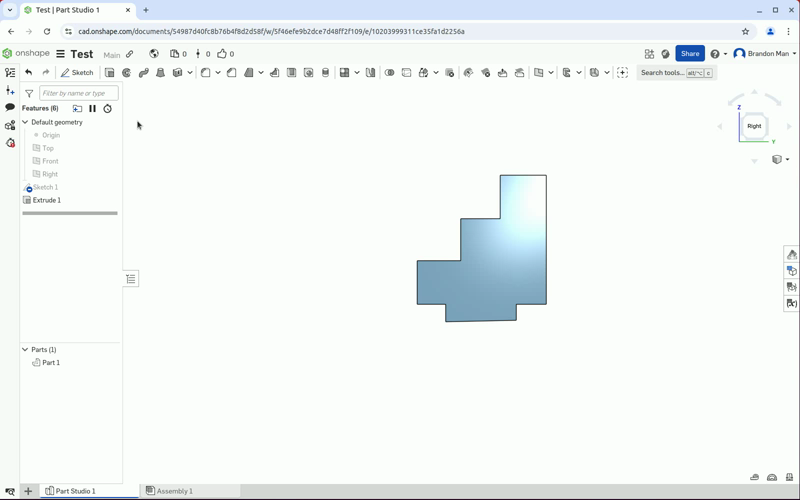
mouse_move(73, 189)
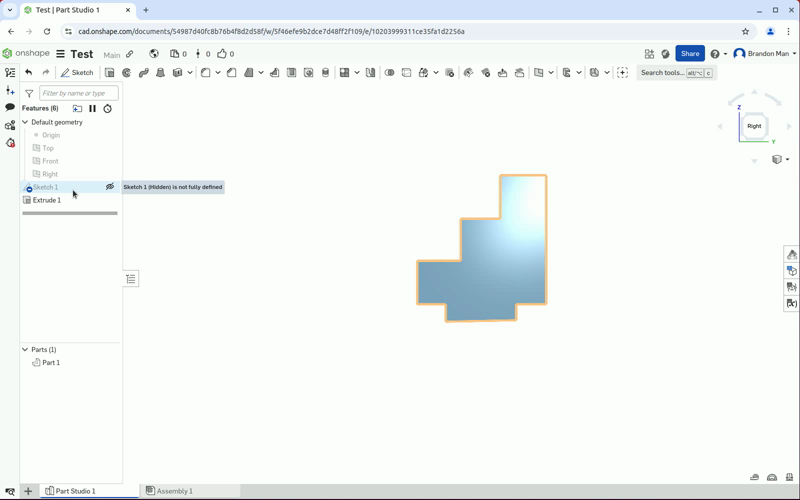
click(73, 189)
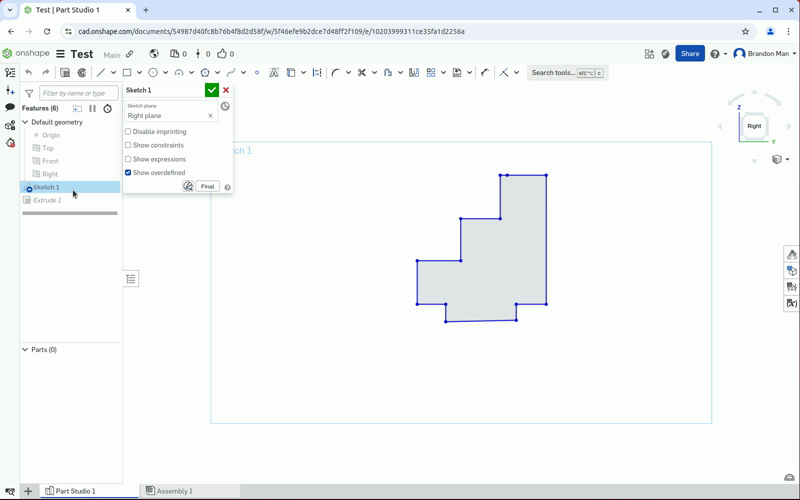
mouse_move(229, 92)
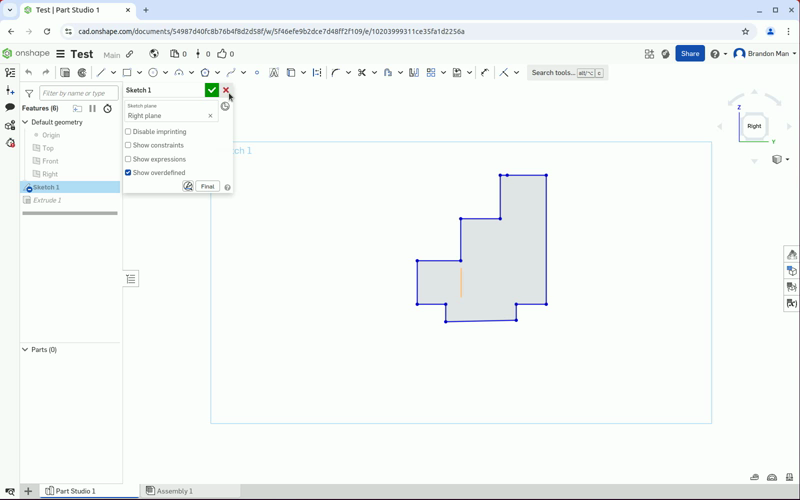
click(229, 92)
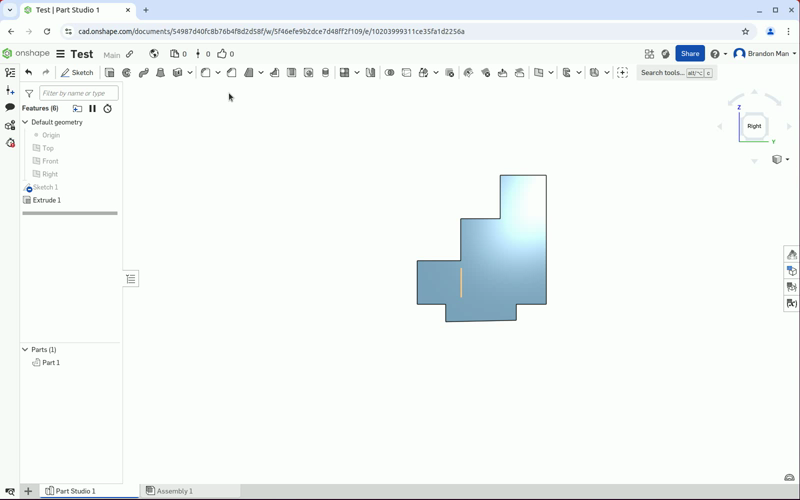
mouse_move(73, 352)
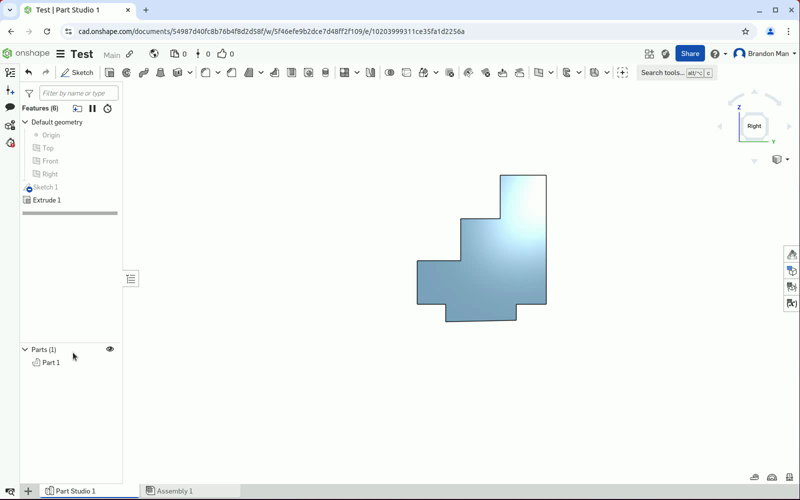
key(y)
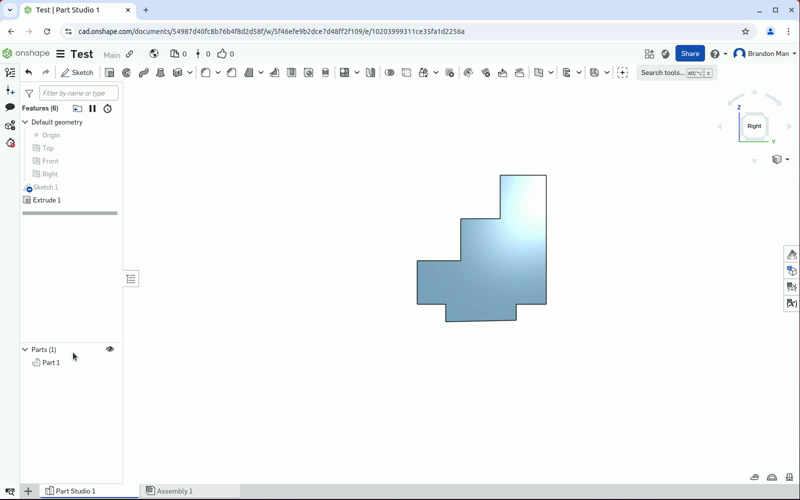
key(shift+p)
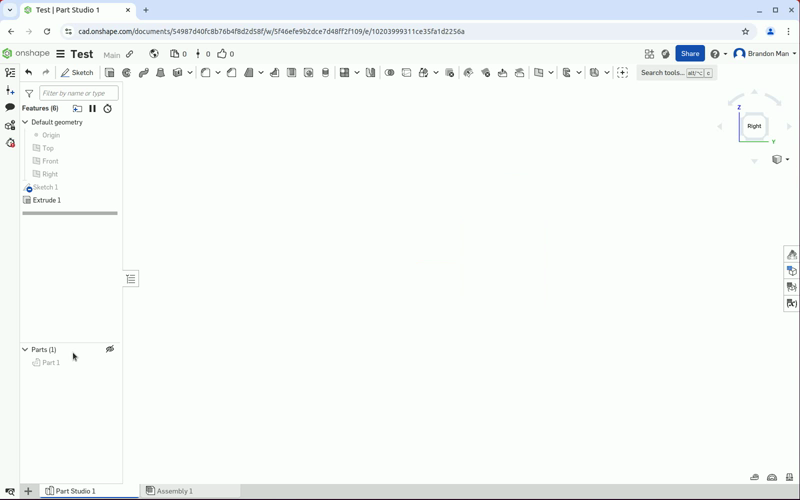
key(space)
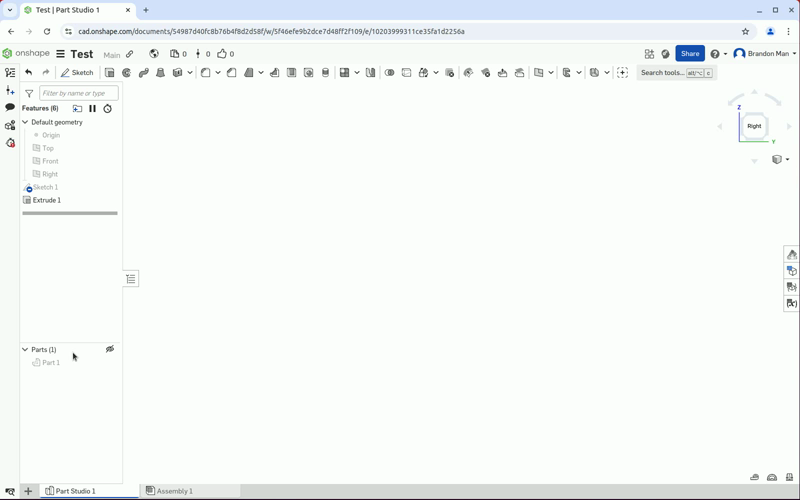
key_down(shift)
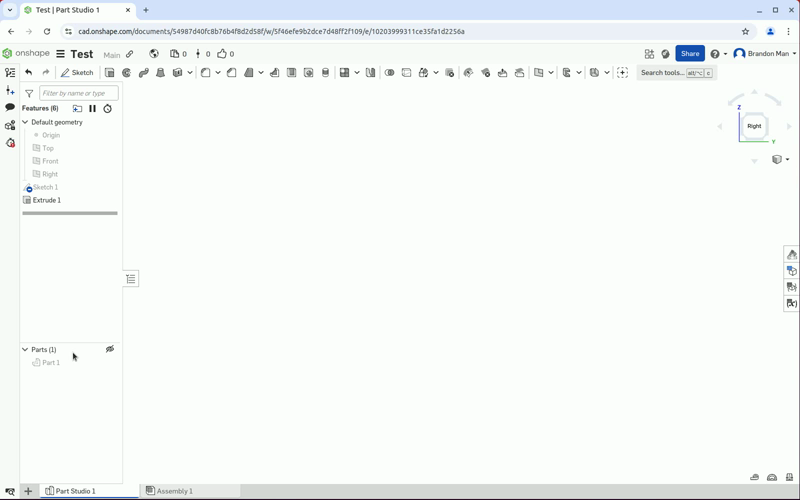
key(right)
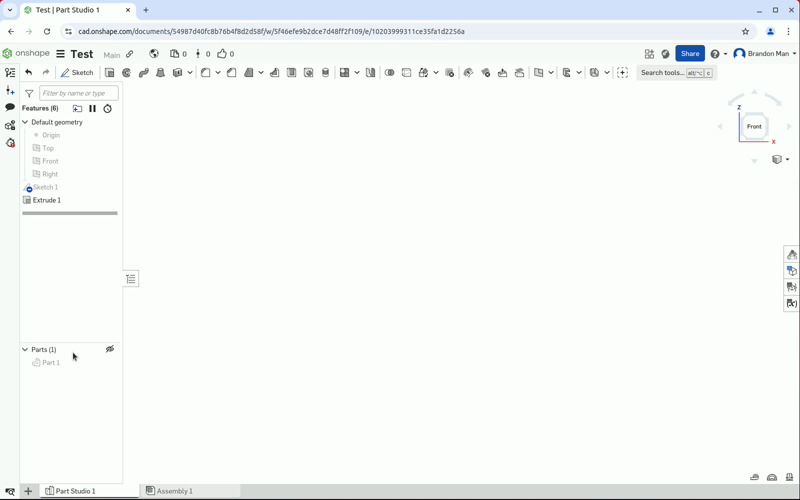
key_up(shift)
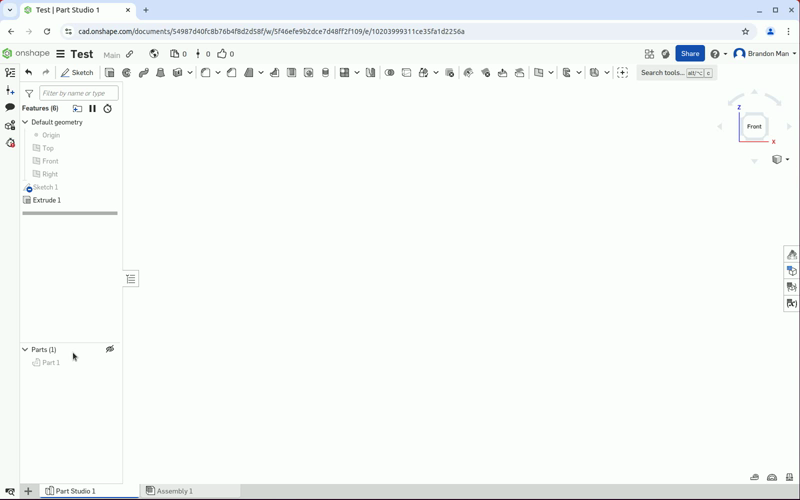
key(space)
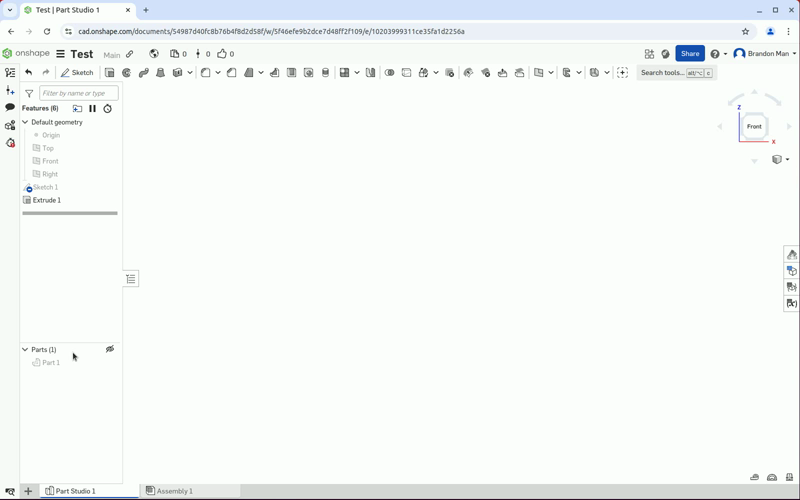
key_down(shift)
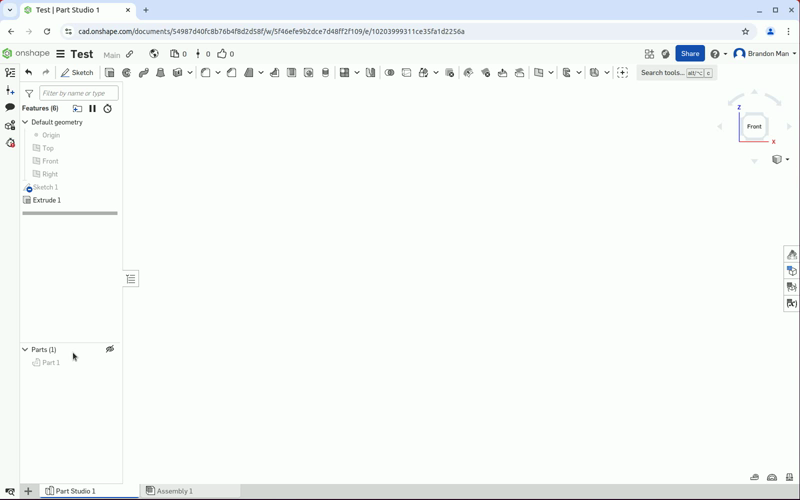
key(down)
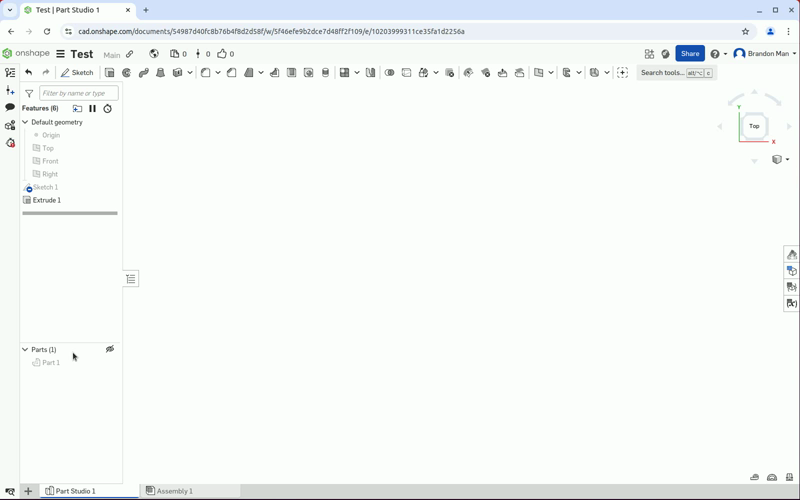
key_up(shift)
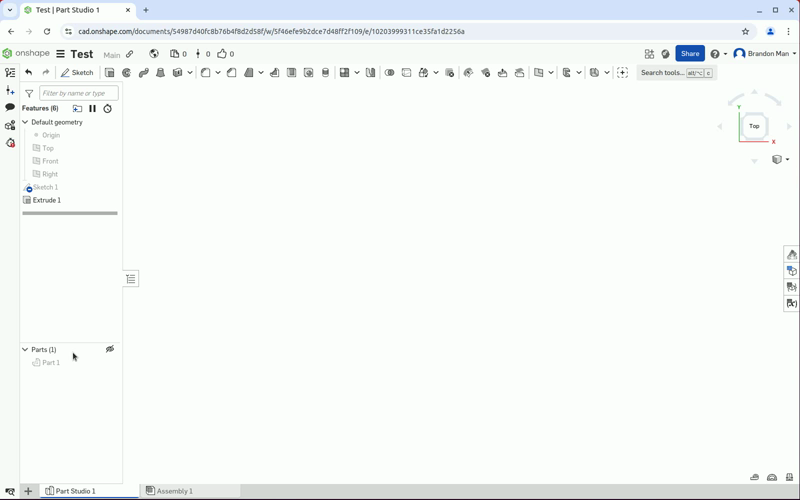
mouse_move(73, 352)
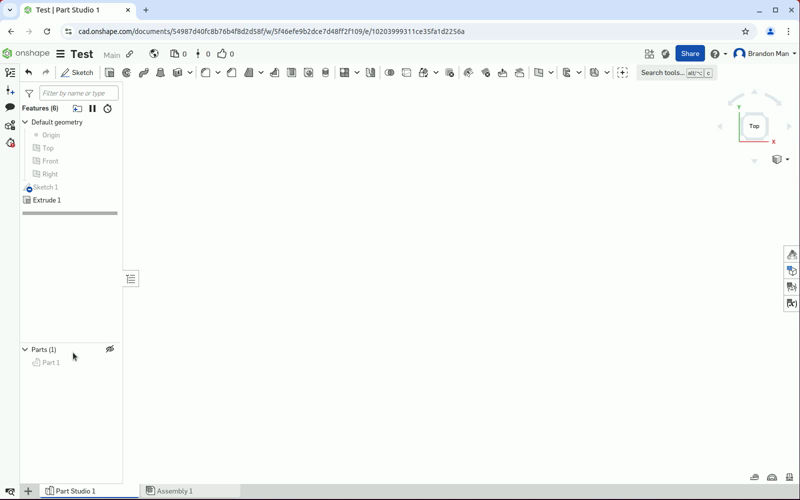
key(shift+y)
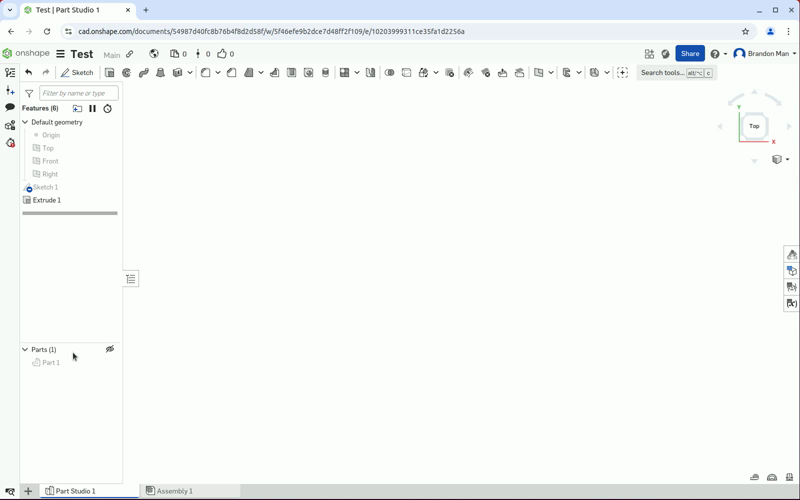
key(shift+s)
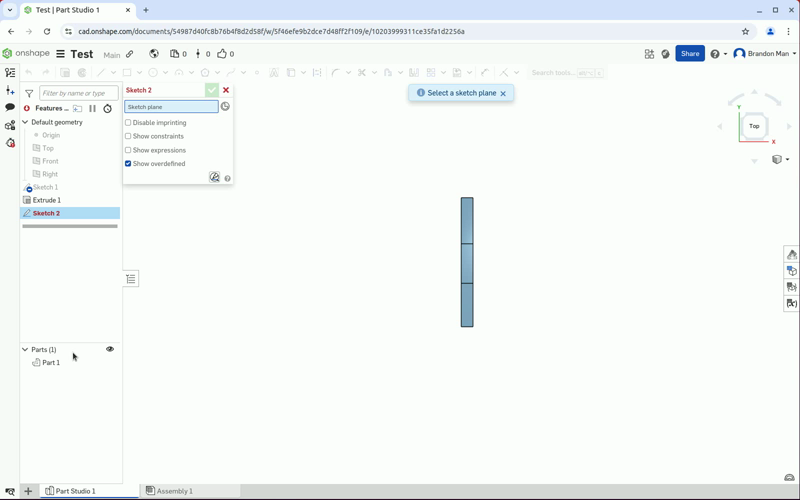
mouse_move(73, 150)
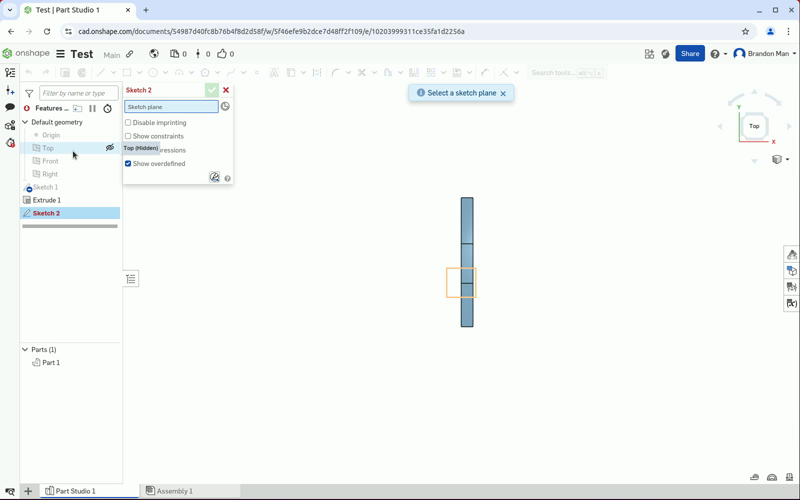
click(73, 150)
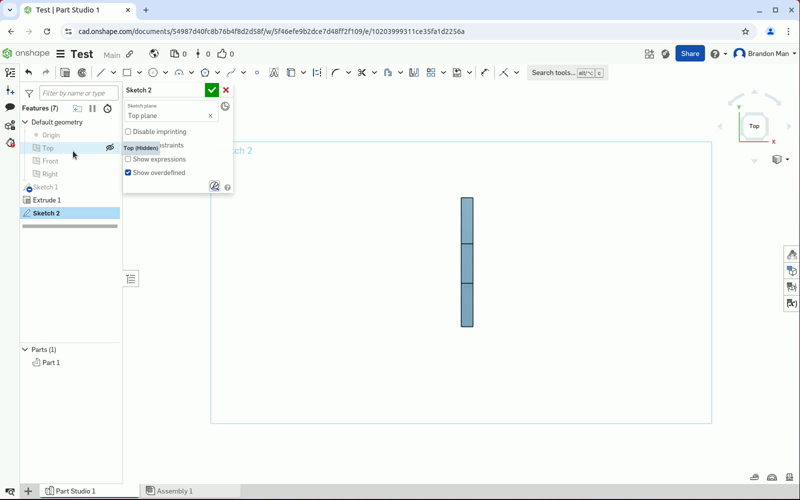
mouse_move(73, 352)
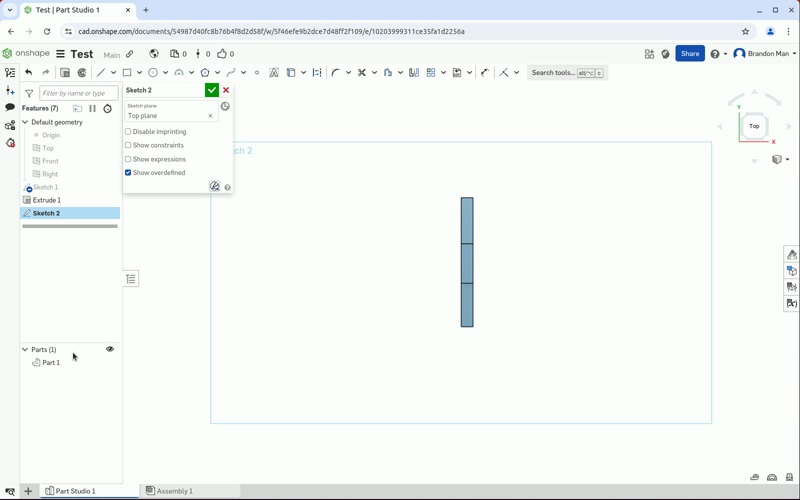
key(y)
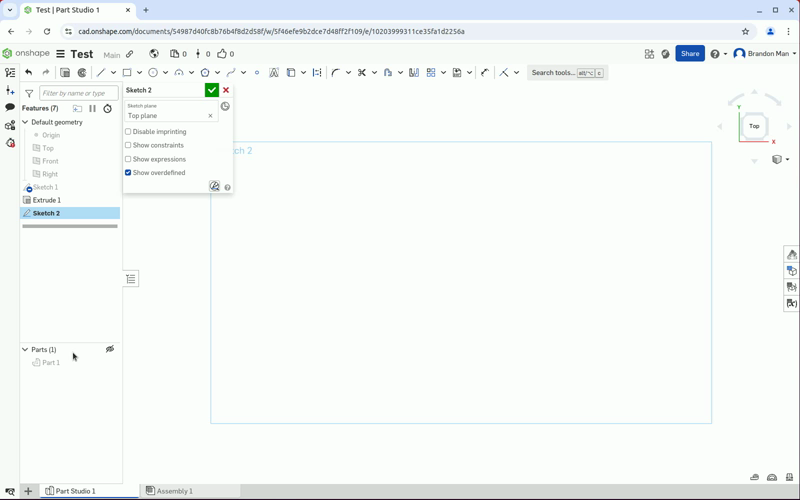
key(c)
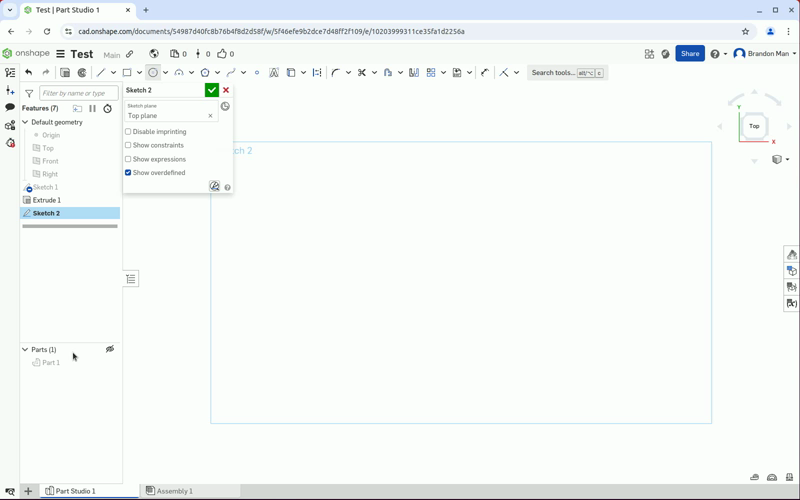
key_down(shift)
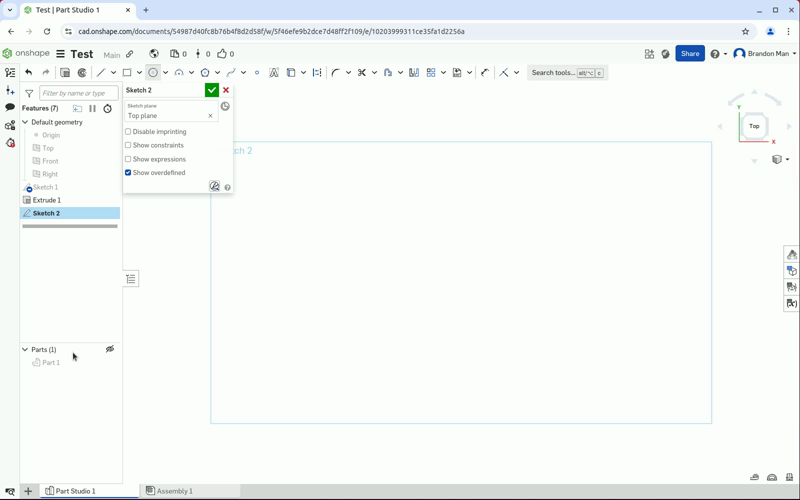
mouse_move(467, 239)
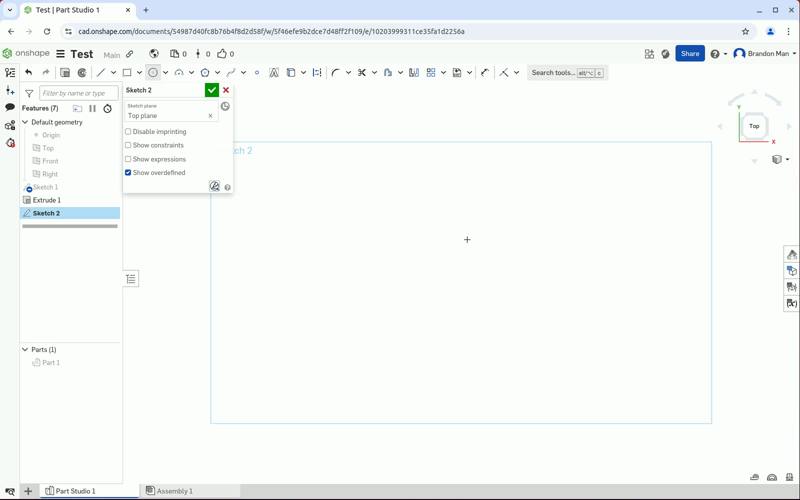
click(467, 239)
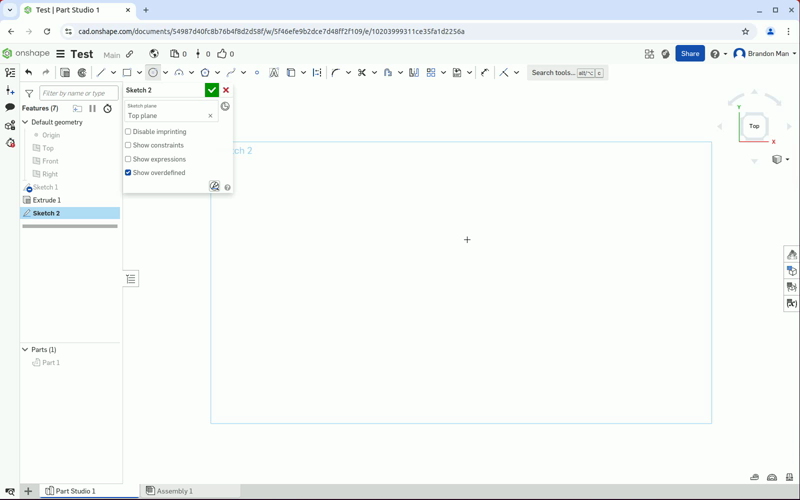
key_up(shift)
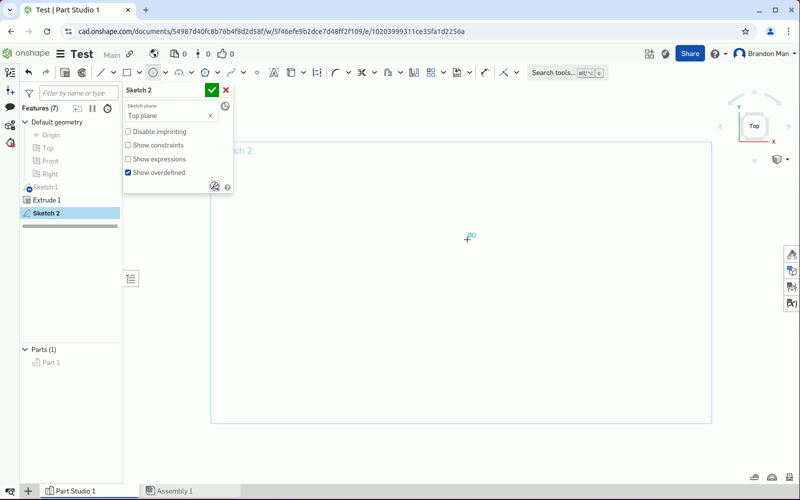
mouse_move(470, 239)
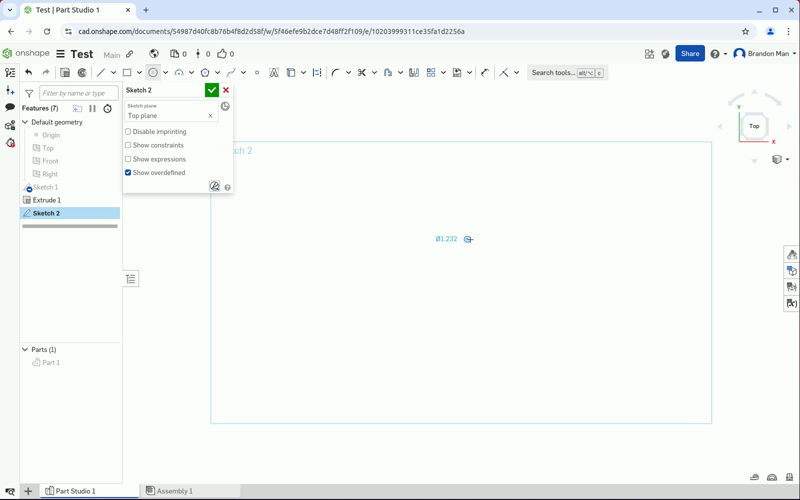
click(470, 239)
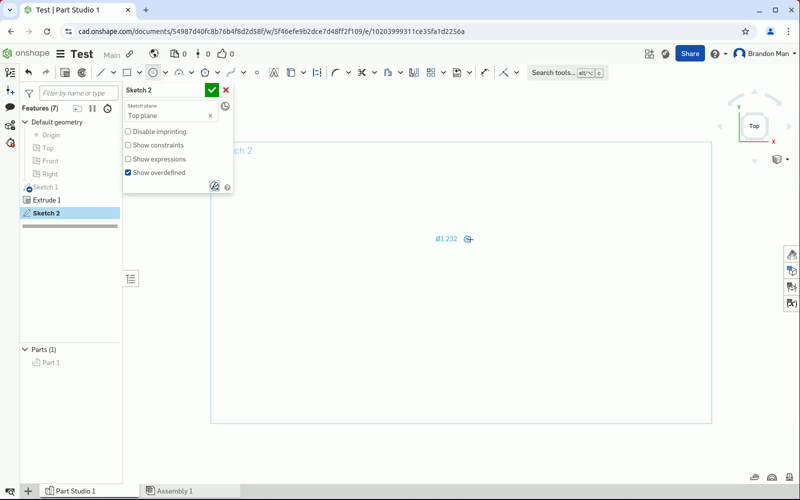
key(esc)
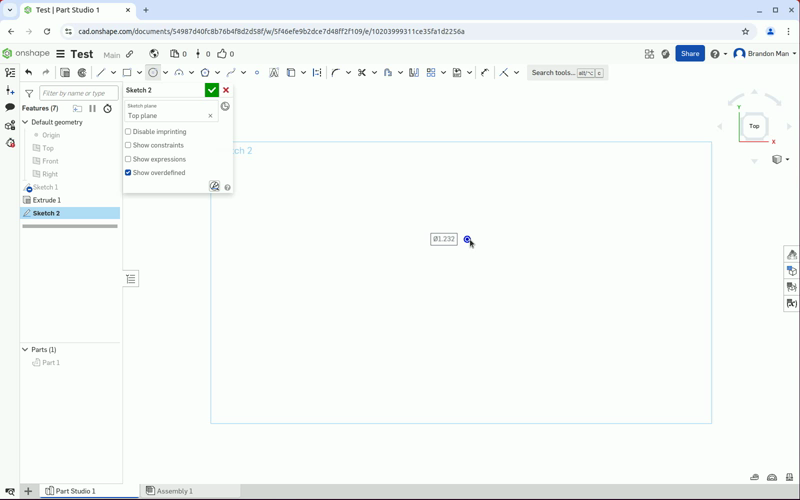
mouse_move(466, 236)
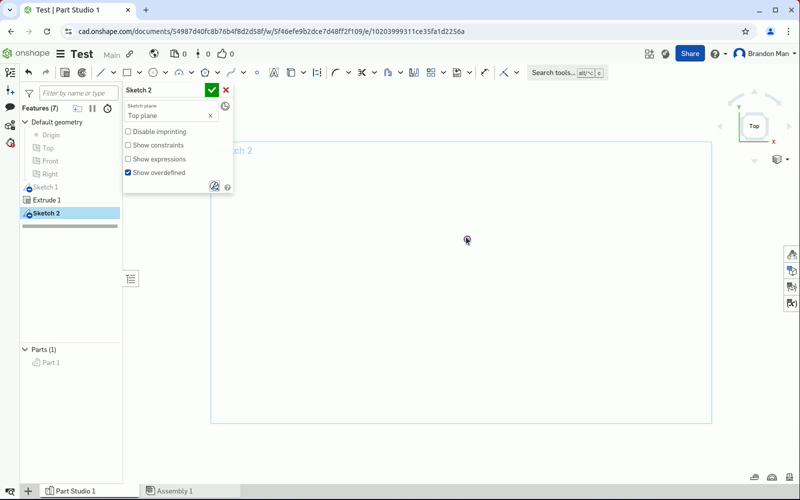
scroll(6)
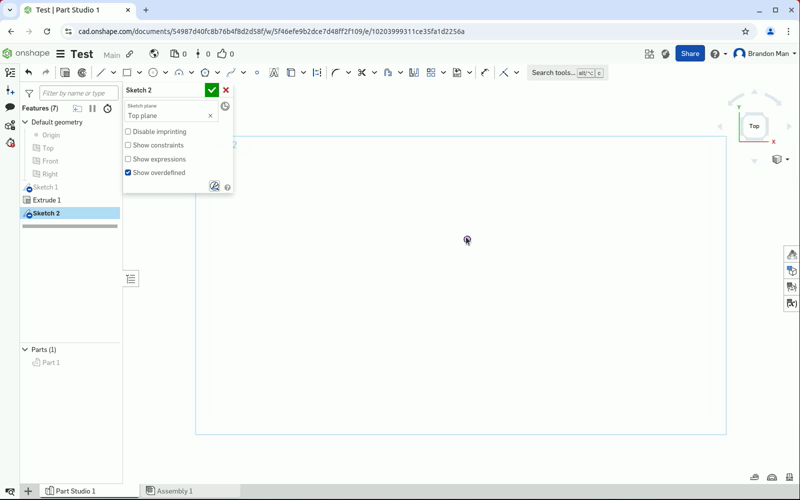
scroll(6)
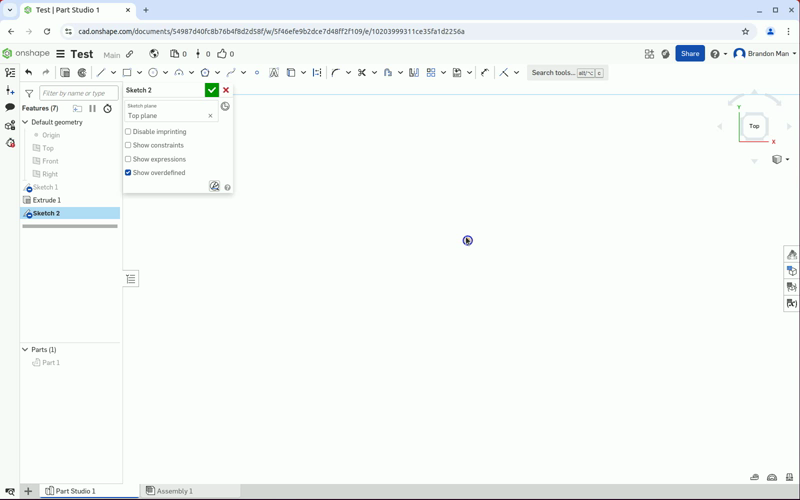
scroll(6)
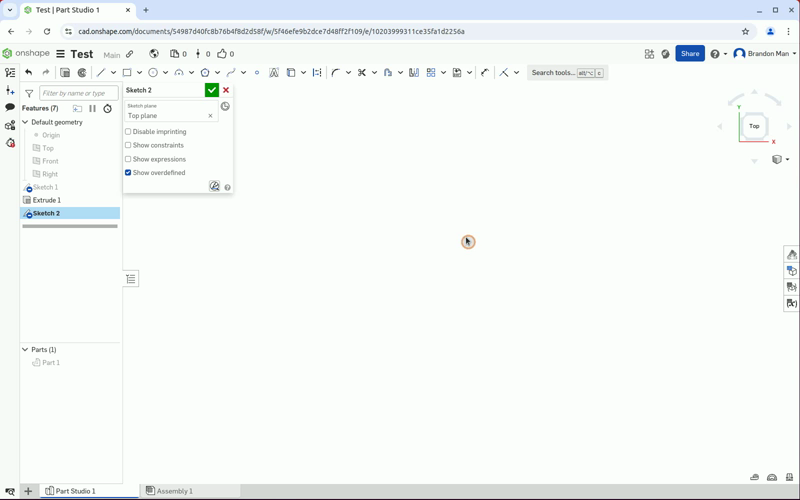
scroll(6)
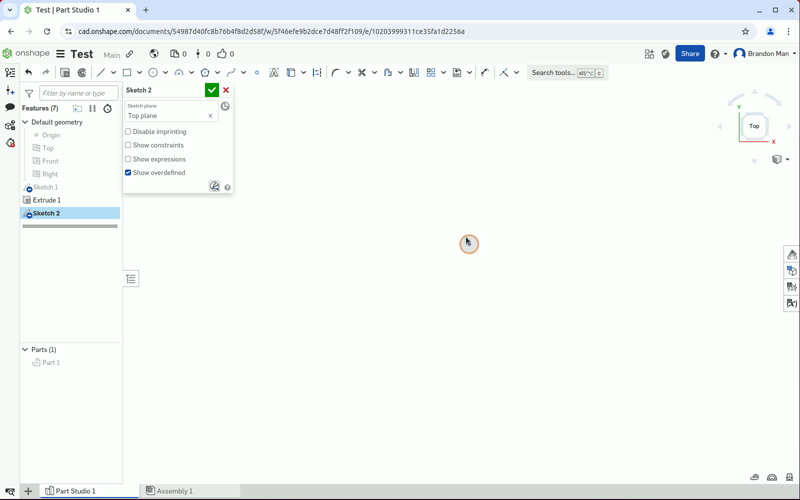
scroll(6)
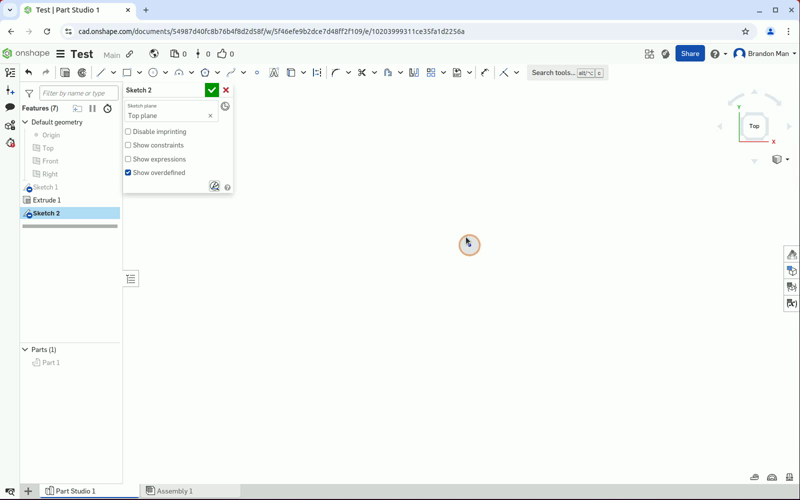
scroll(6)
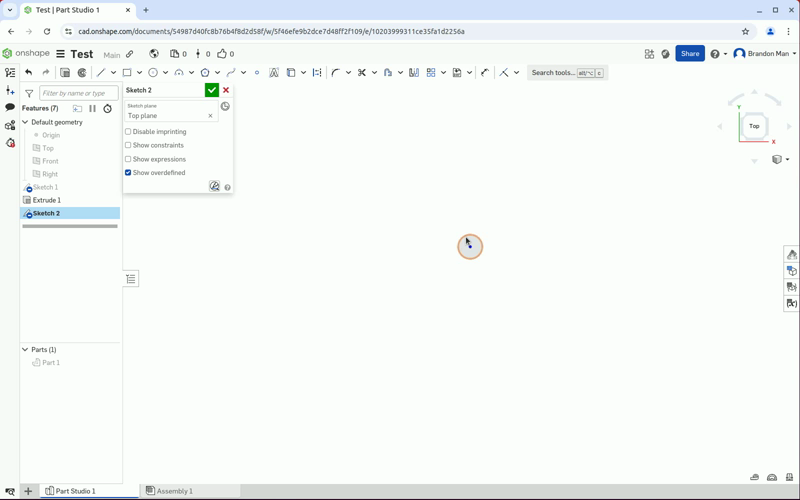
scroll(6)
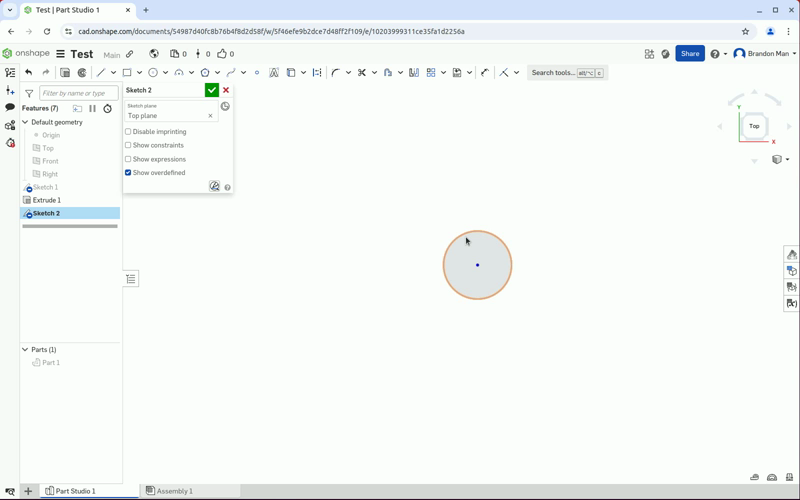
click(466, 236)
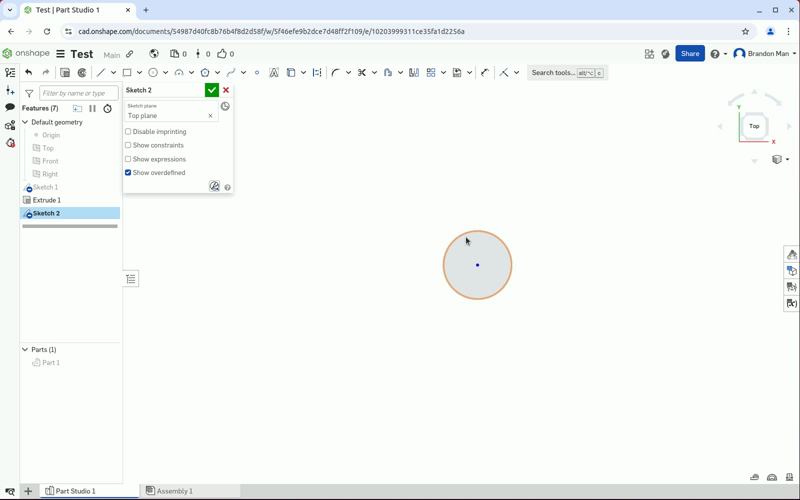
scroll(-6)
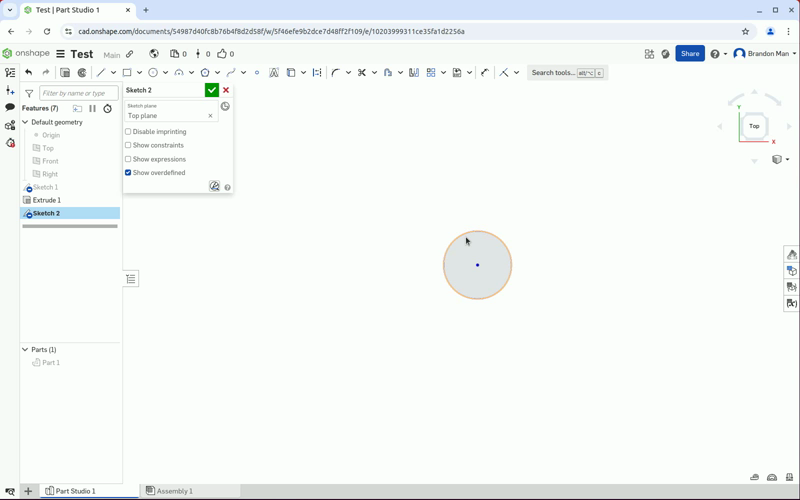
scroll(-6)
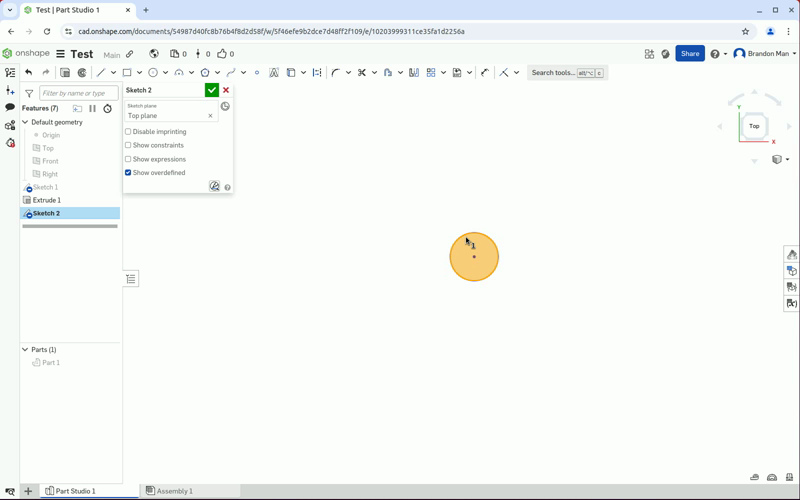
scroll(-6)
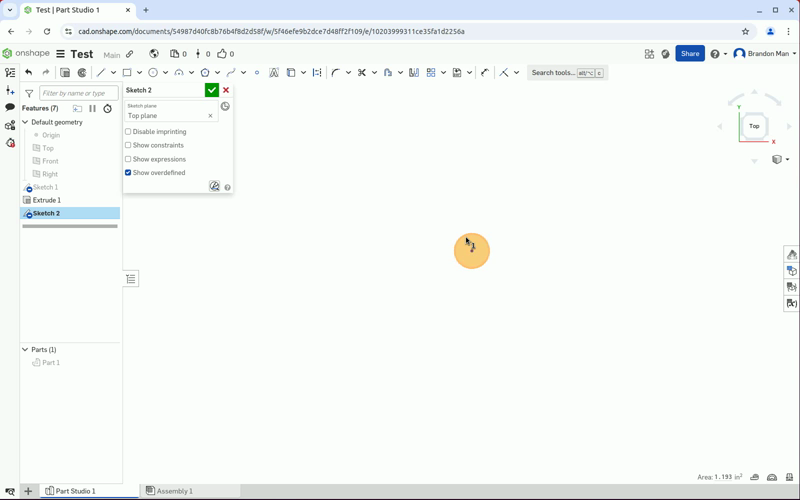
scroll(-6)
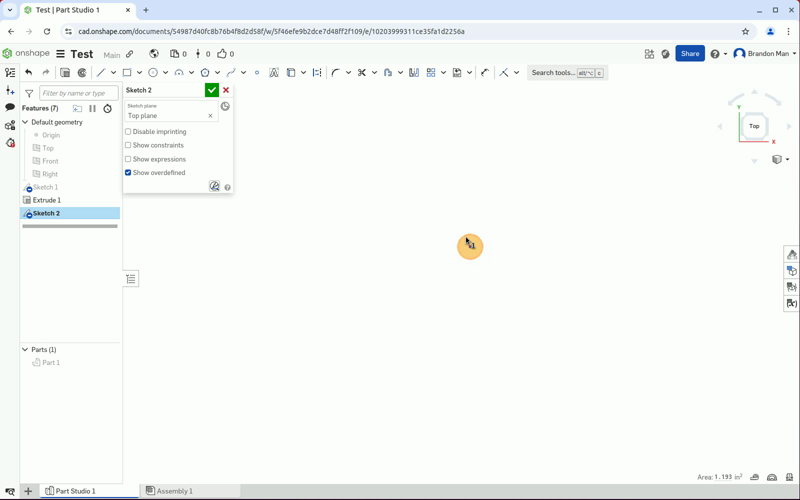
scroll(-6)
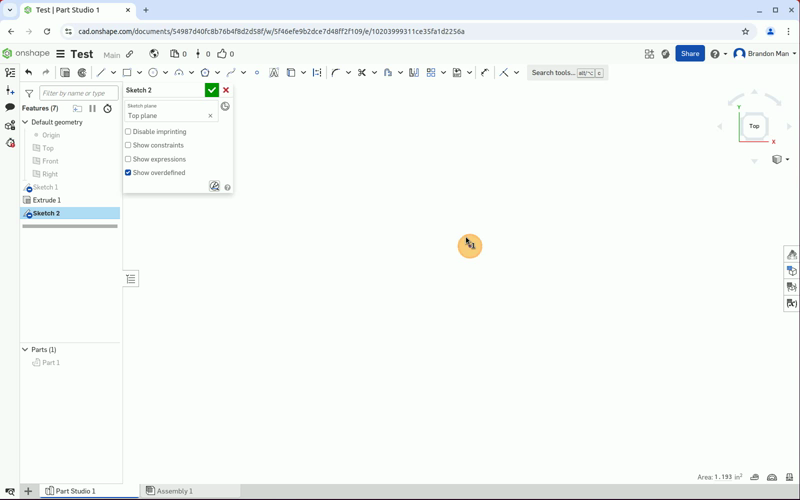
scroll(-6)
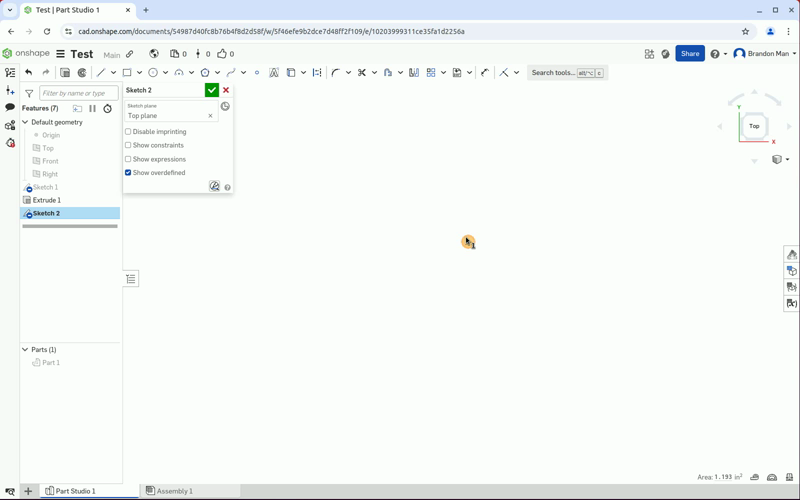
scroll(-6)
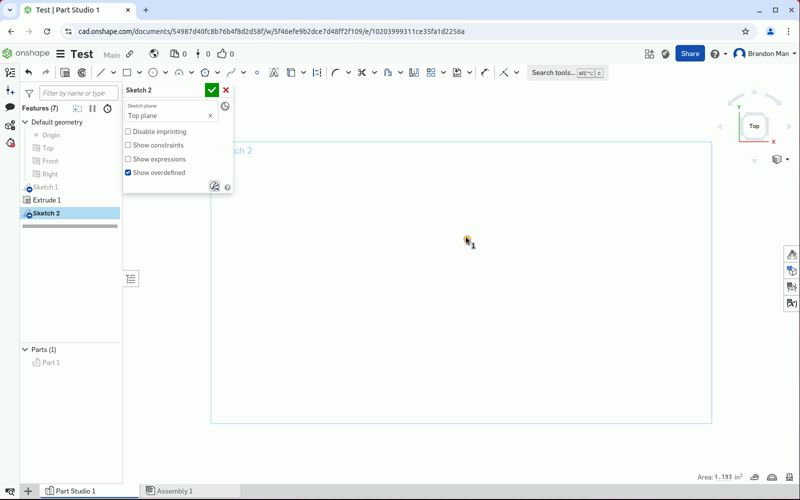
mouse_move(73, 352)
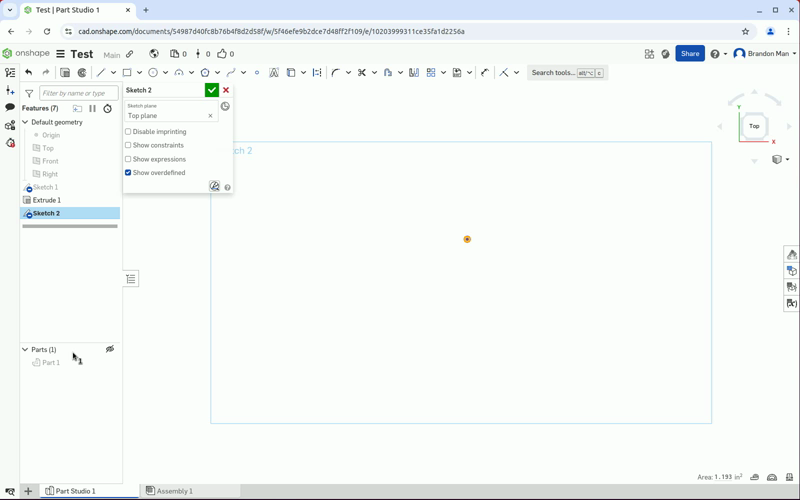
key(shift+y)
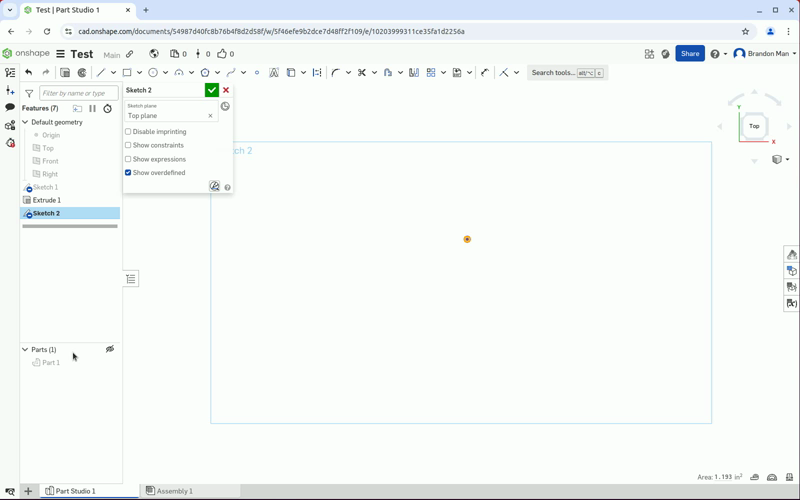
key(shift+e)
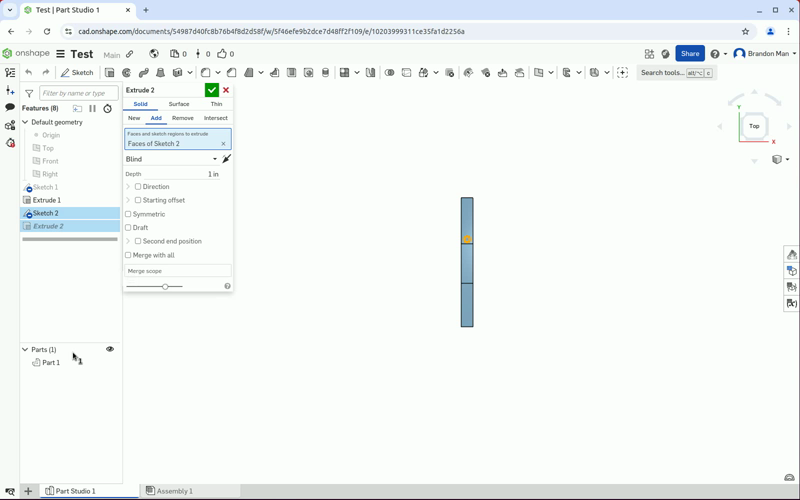
mouse_move(143, 106)
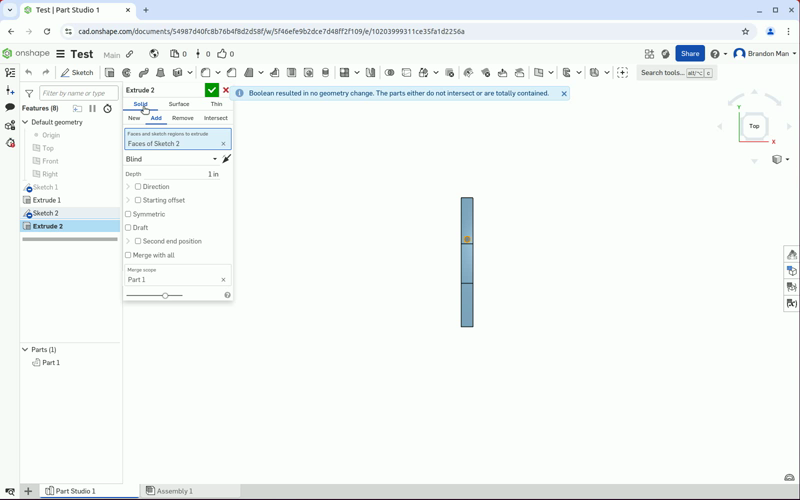
click(143, 106)
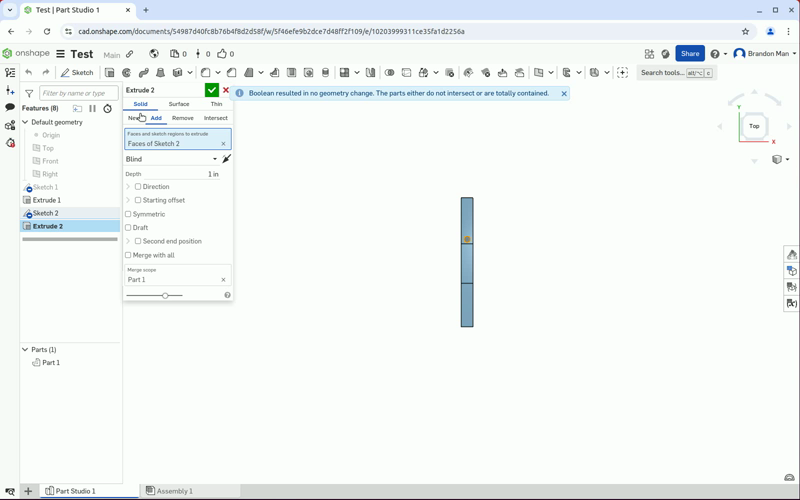
mouse_move(137, 120)
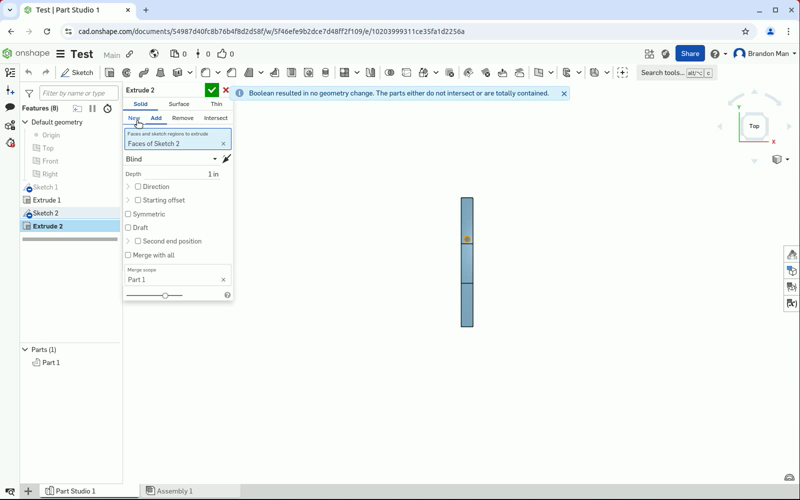
click(137, 120)
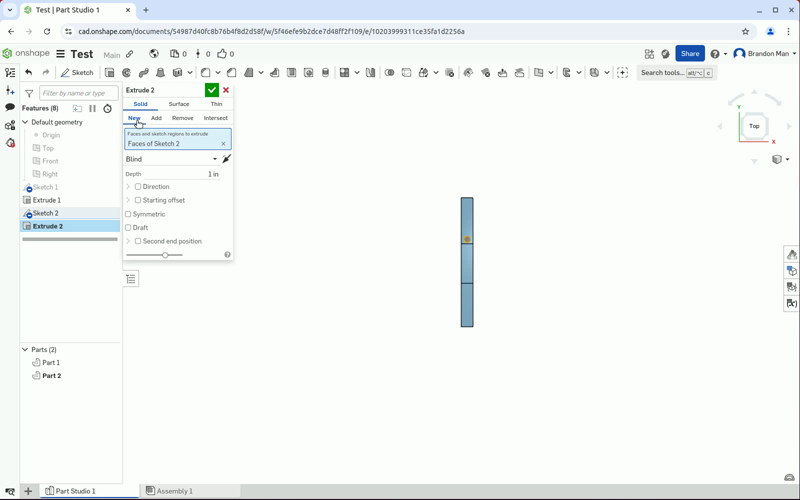
key(tab, 4)
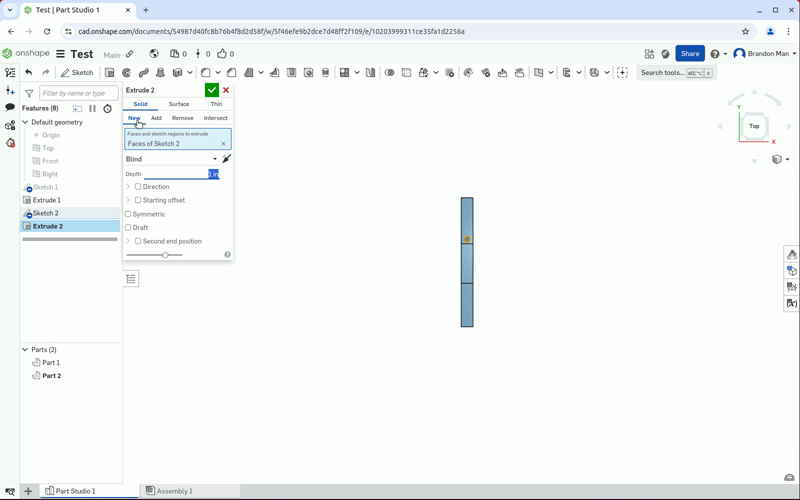
text(8.666)
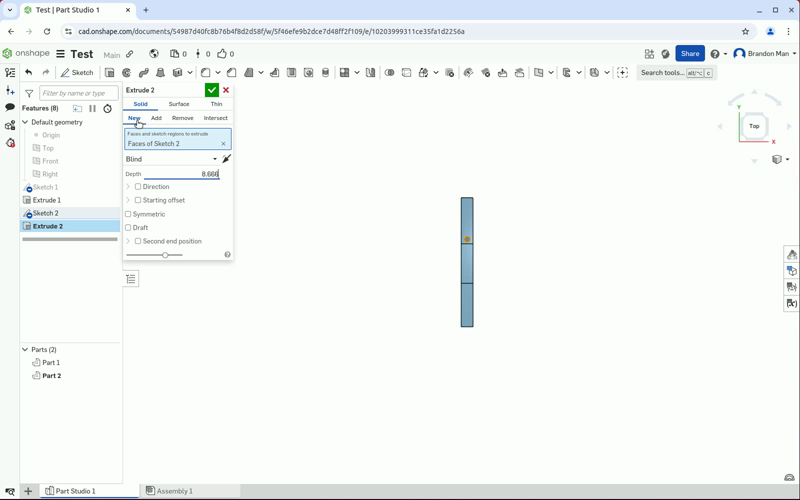
key(enter)
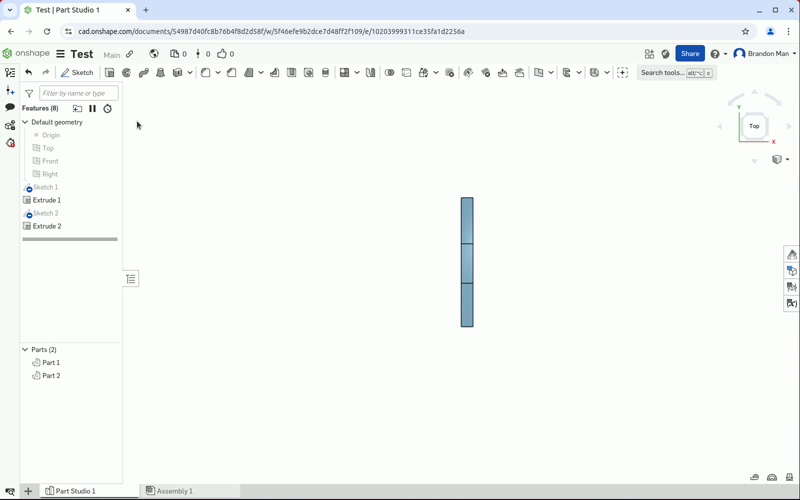
key(shift+h)
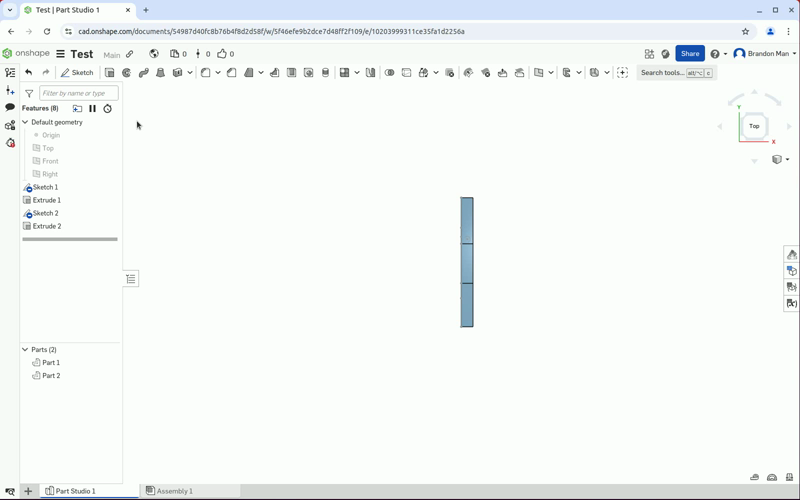
key(shift+h)
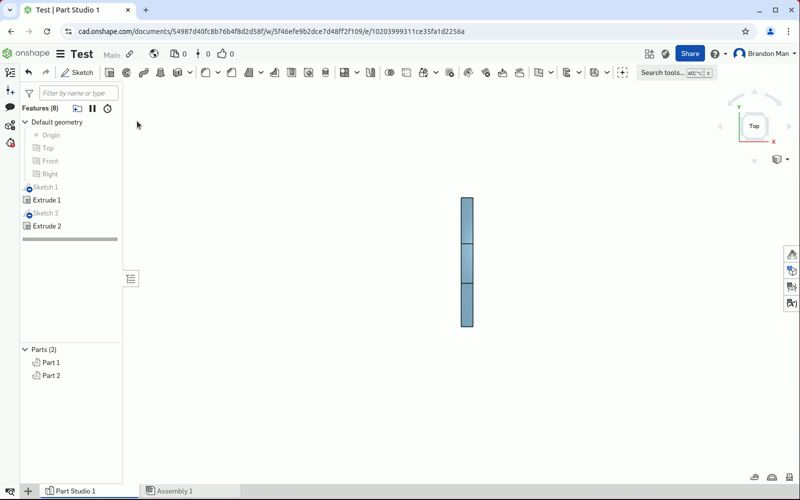
mouse_move(73, 189)
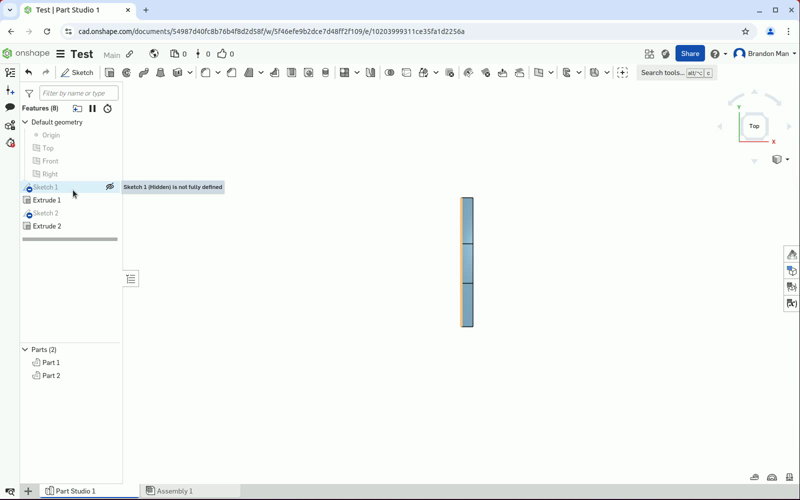
click(73, 189)
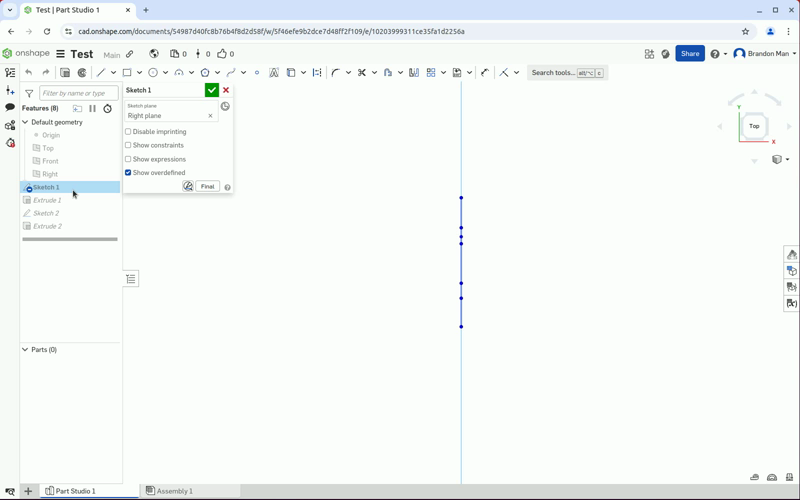
mouse_move(229, 92)
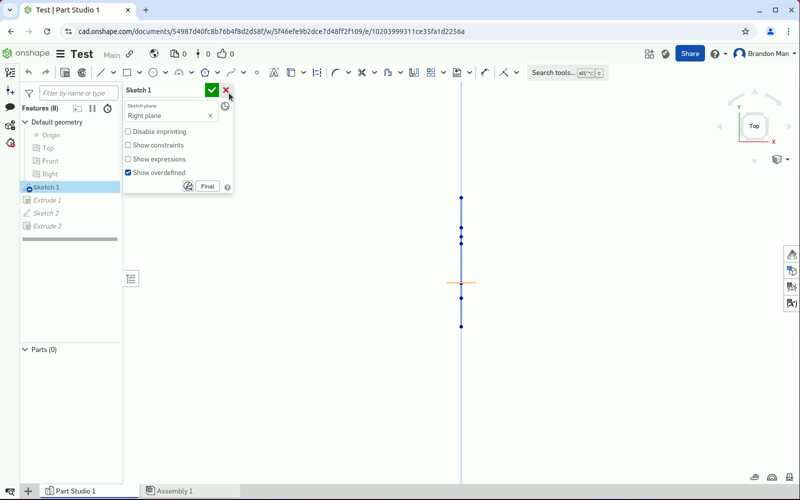
click(229, 92)
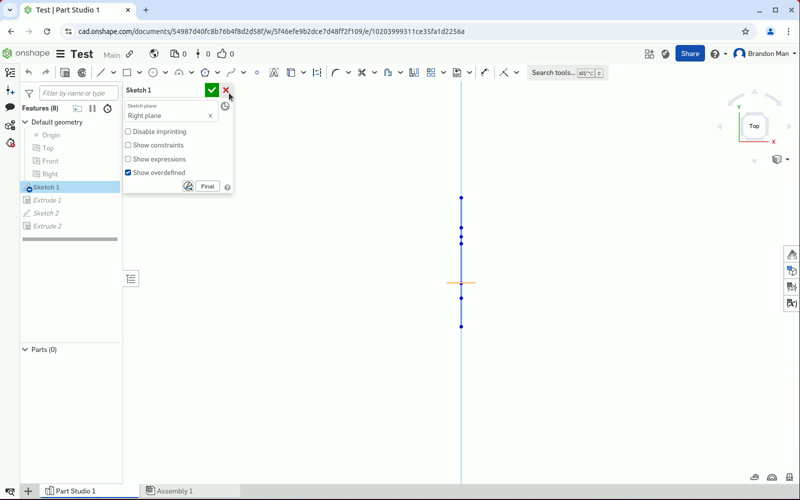
key(shift+s)
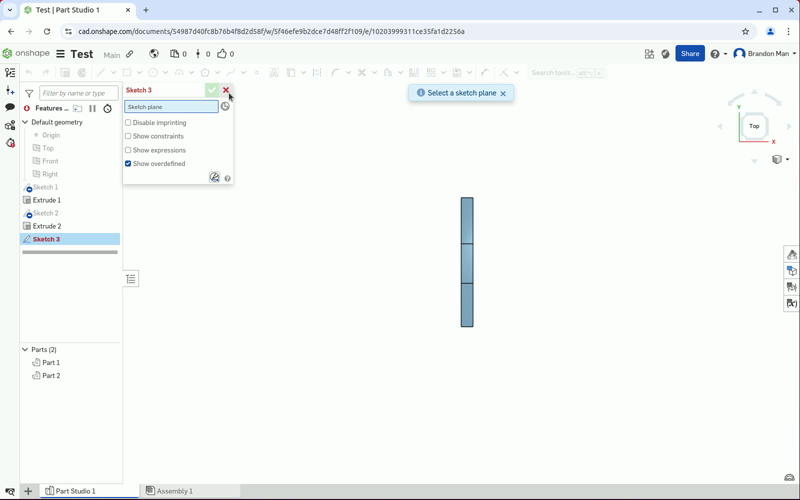
mouse_move(73, 150)
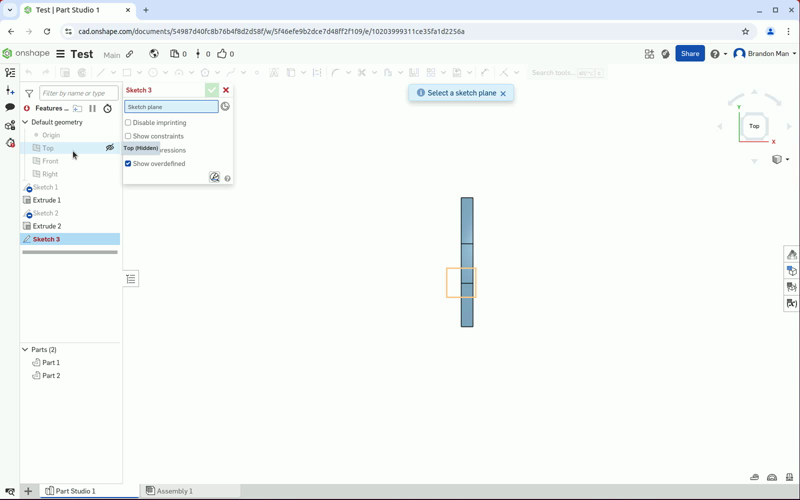
click(73, 150)
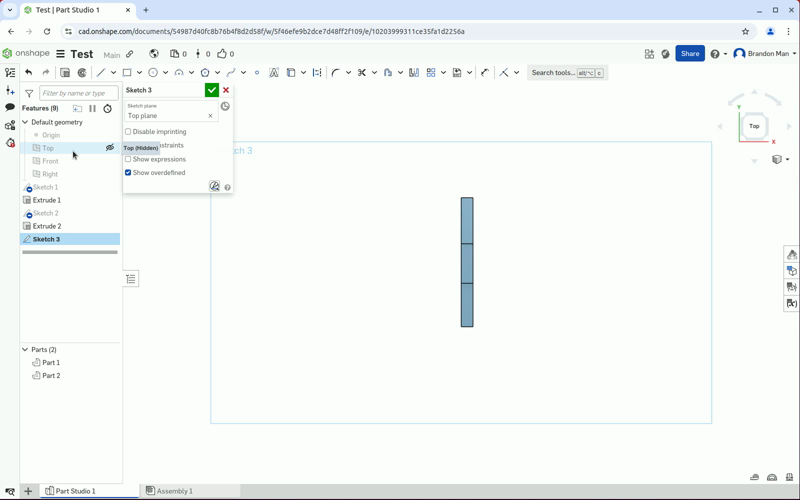
mouse_move(73, 352)
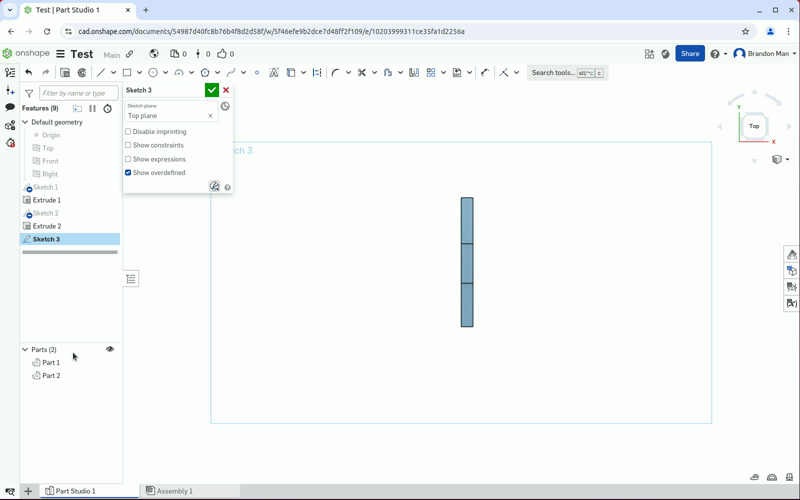
key(y)
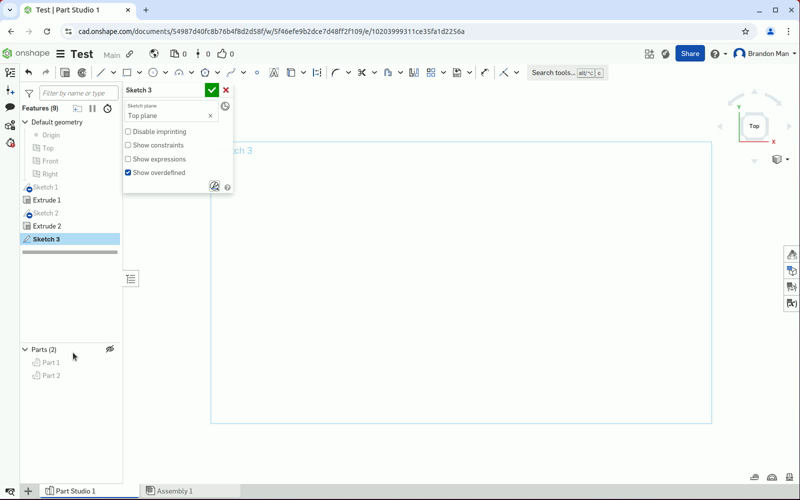
key(c)
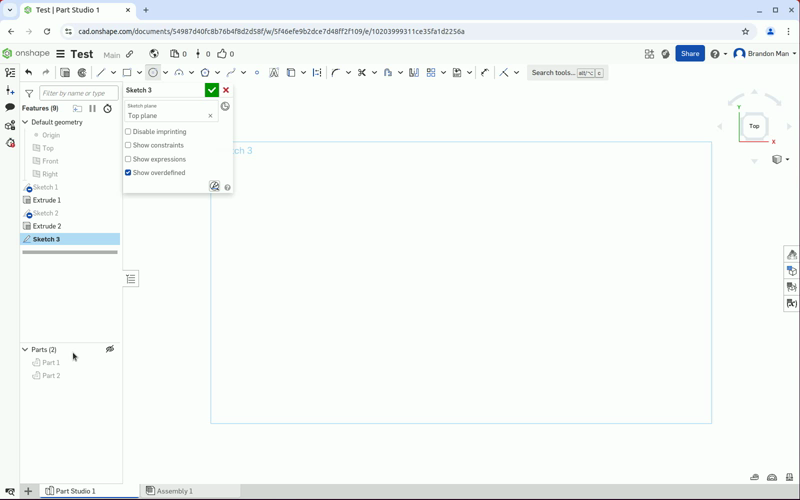
key_down(shift)
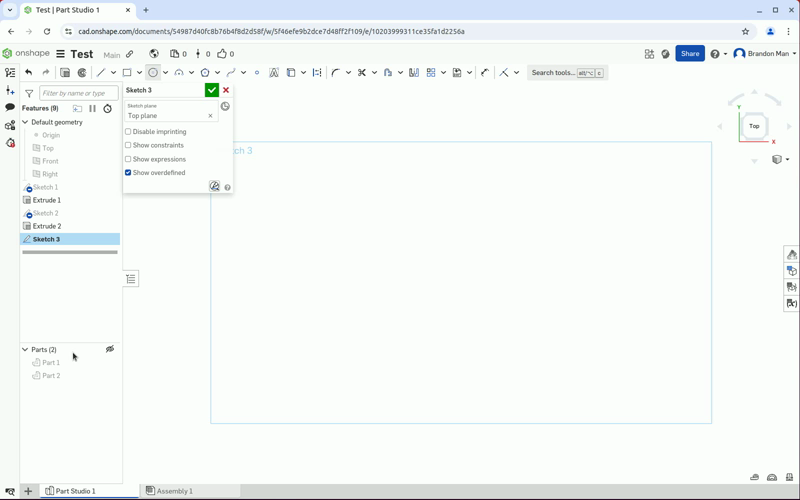
mouse_move(467, 224)
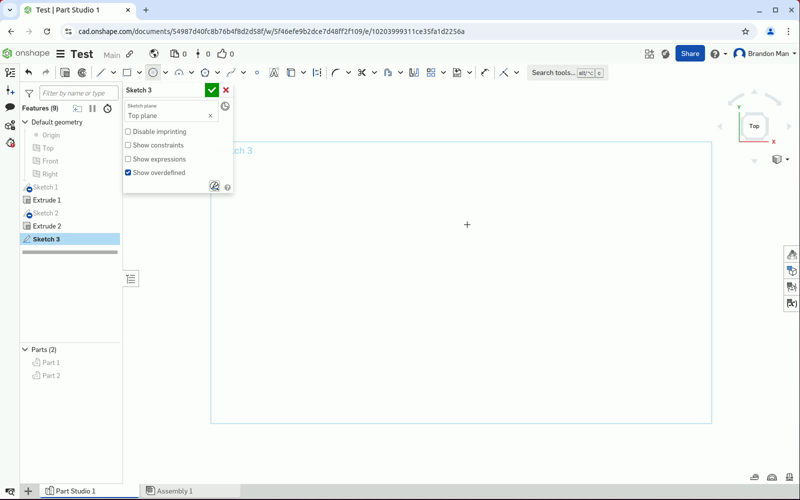
click(467, 224)
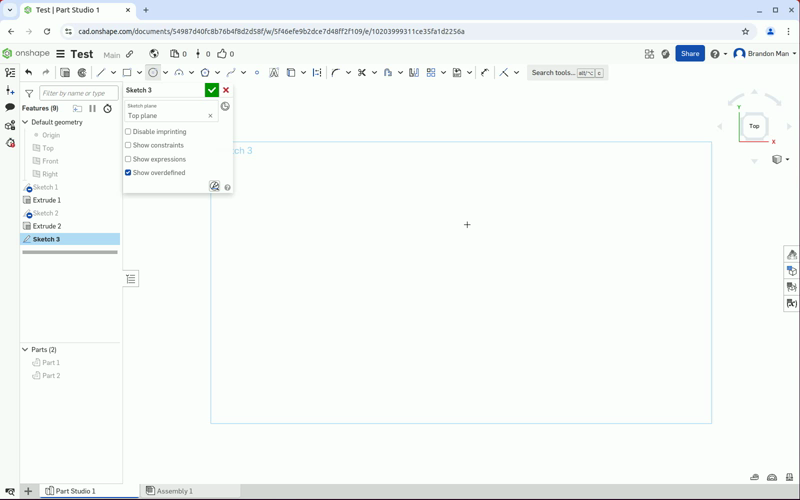
key_up(shift)
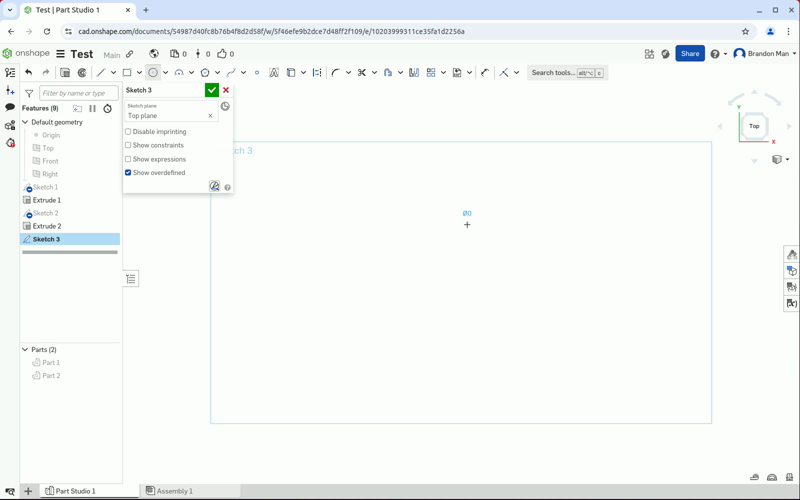
mouse_move(468, 224)
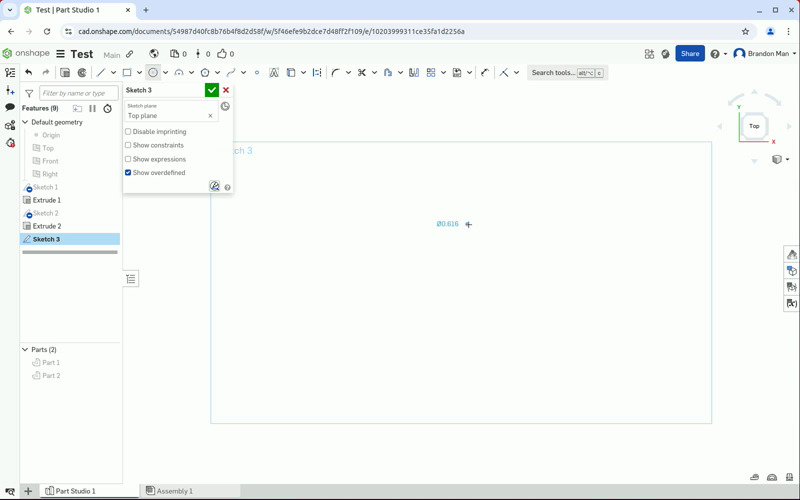
scroll(6)
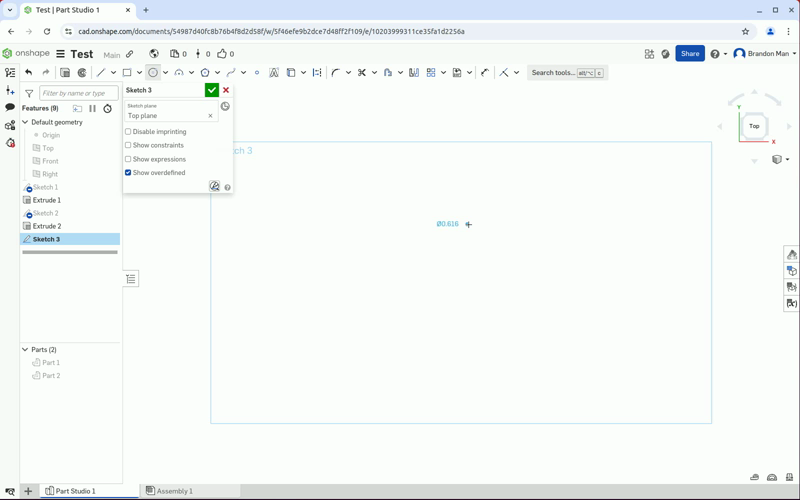
scroll(6)
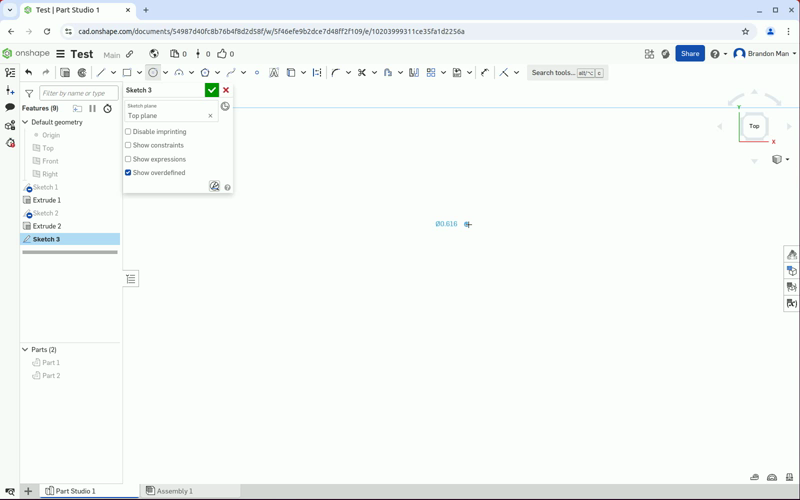
scroll(6)
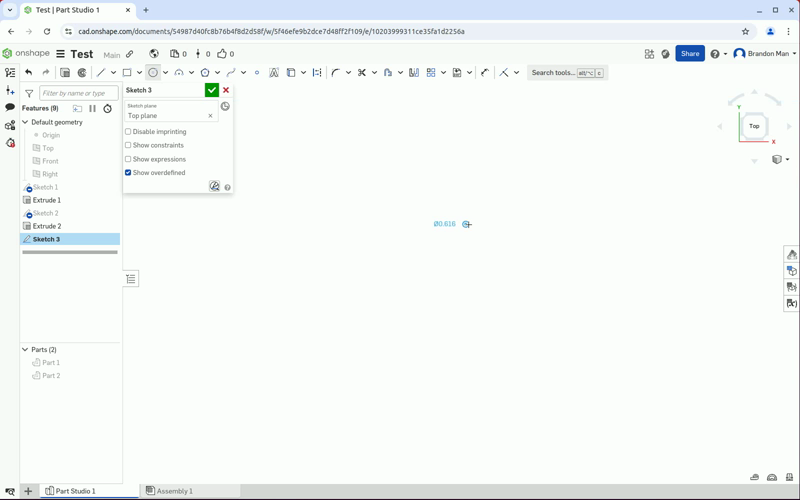
scroll(6)
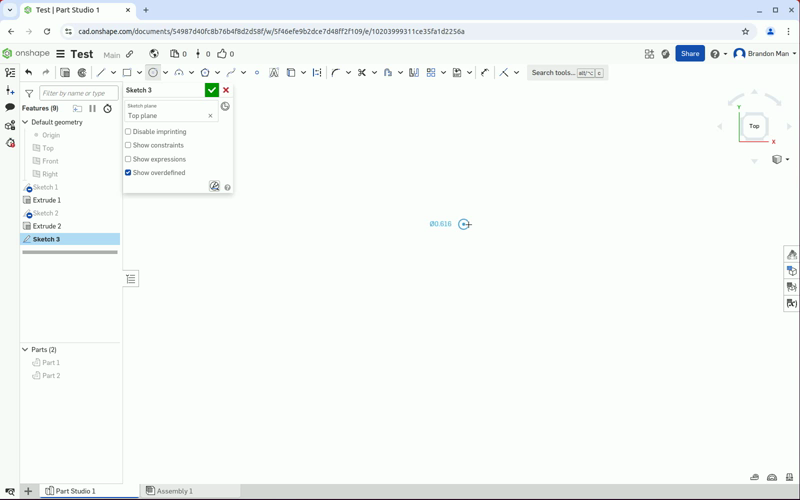
scroll(6)
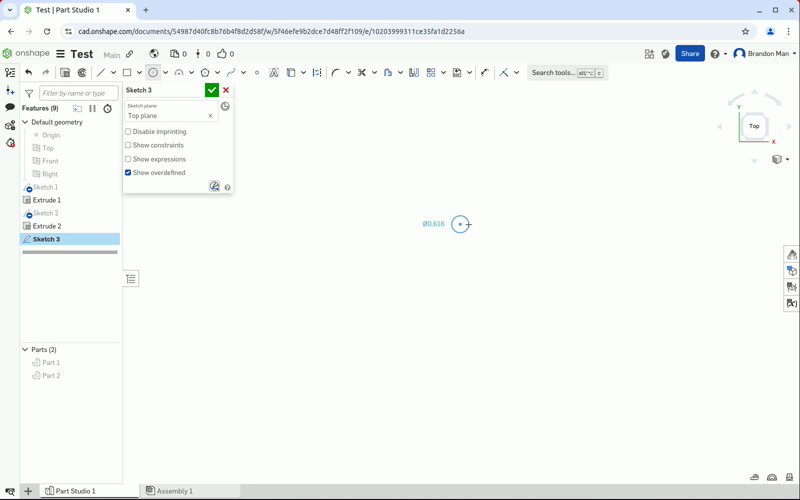
scroll(6)
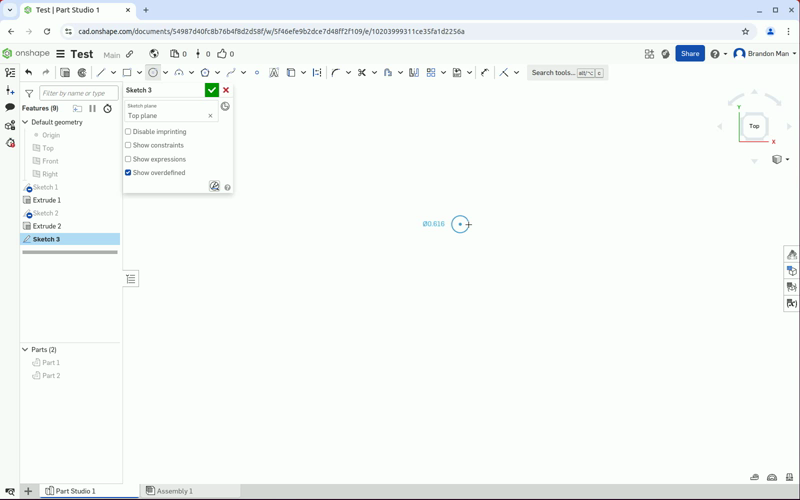
scroll(6)
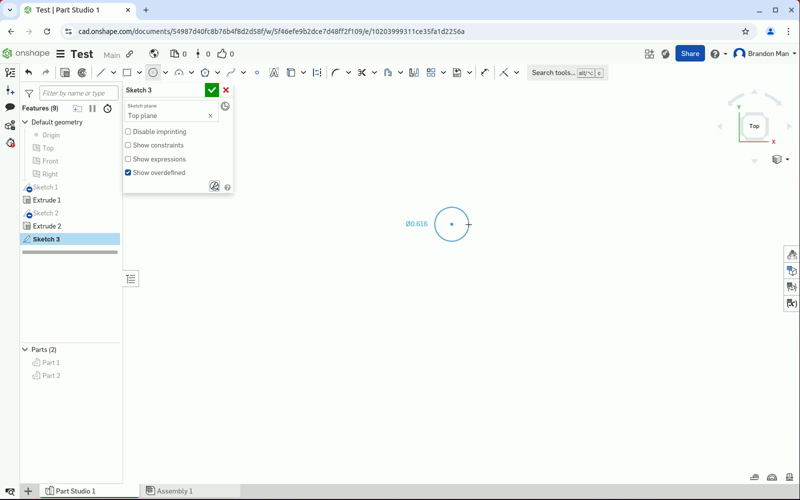
click(468, 224)
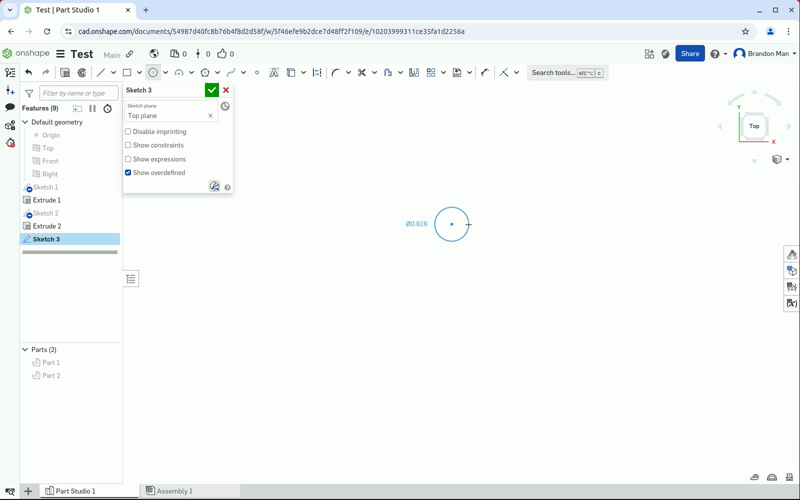
scroll(-6)
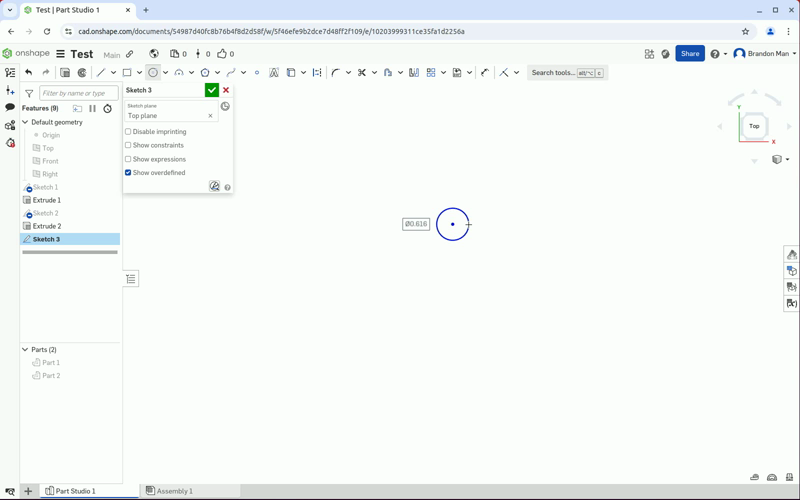
scroll(-6)
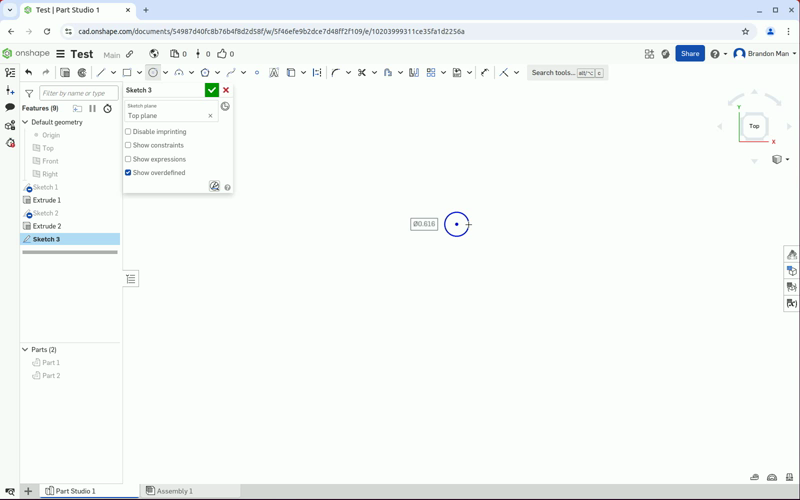
scroll(-6)
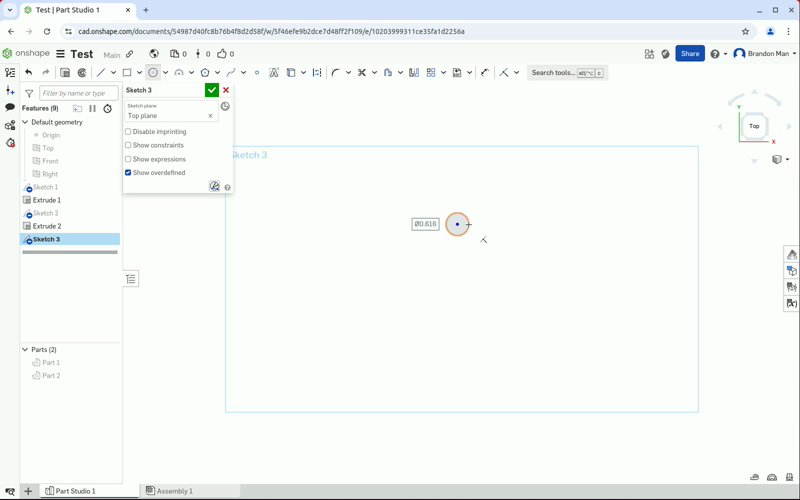
scroll(-6)
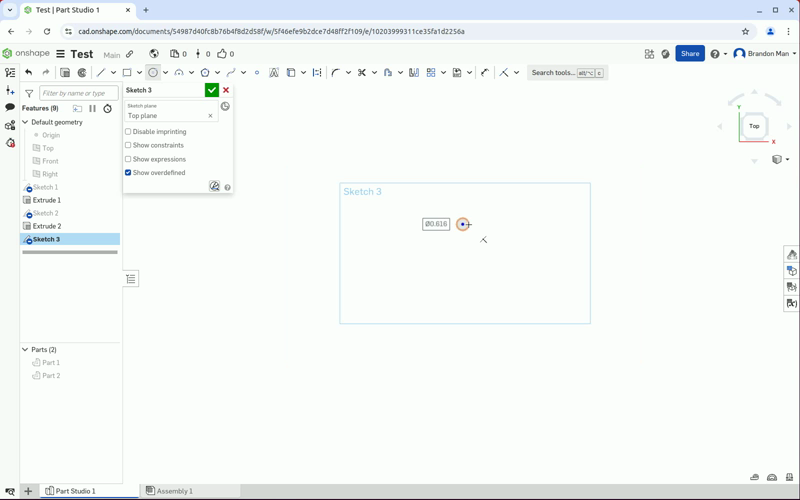
scroll(-6)
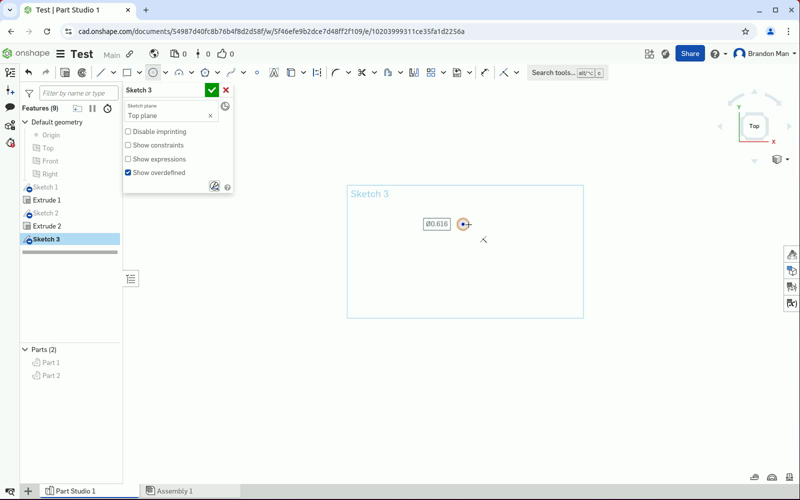
scroll(-6)
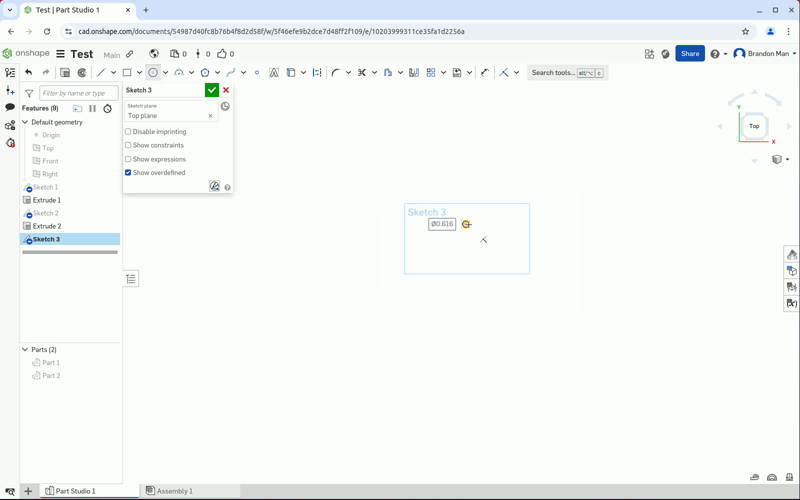
scroll(-6)
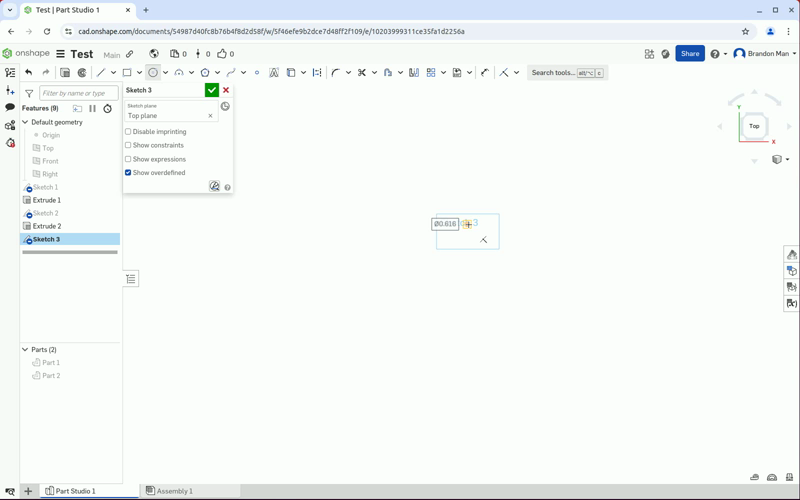
key(esc)
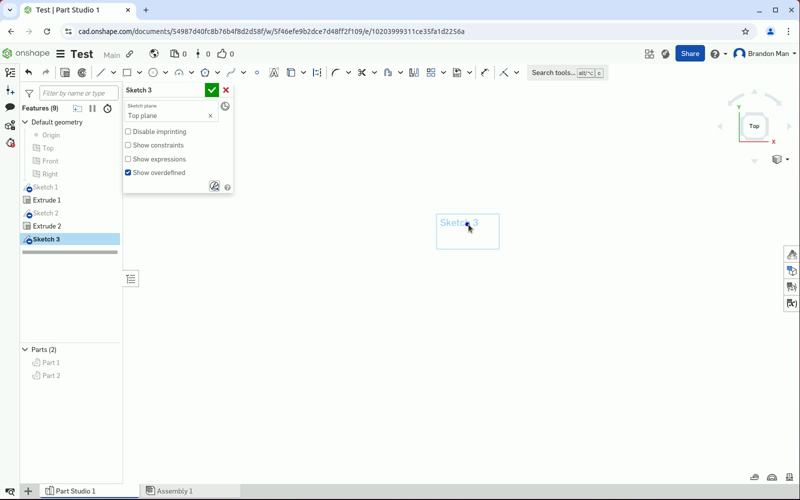
mouse_move(468, 224)
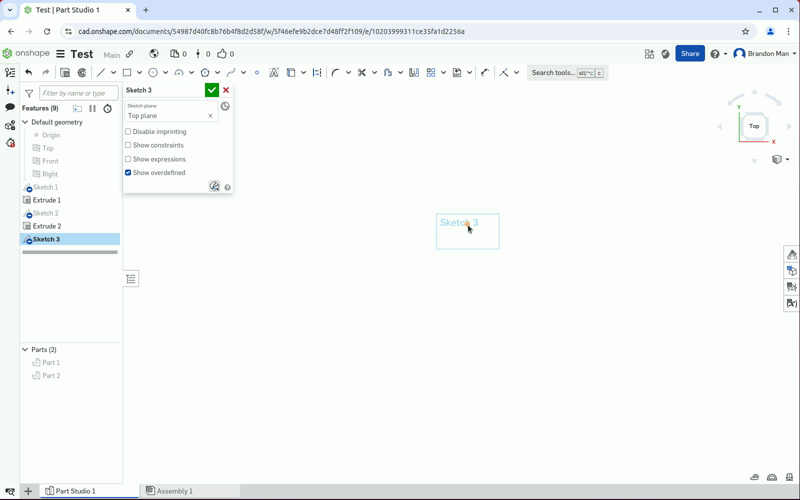
scroll(6)
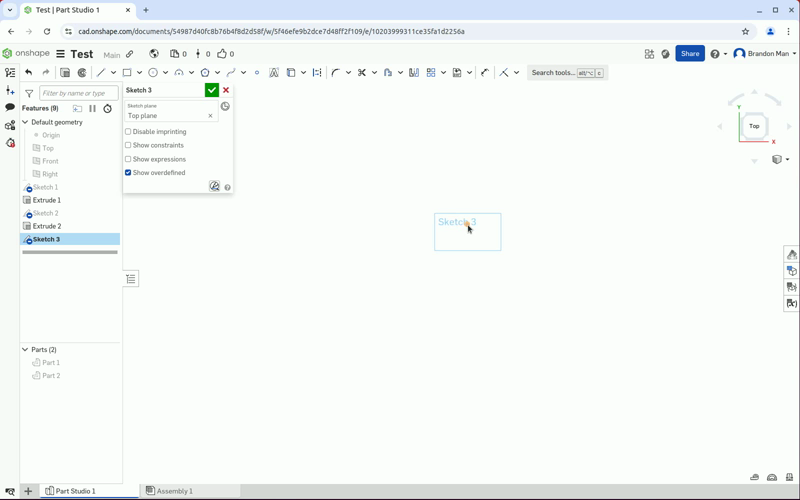
scroll(6)
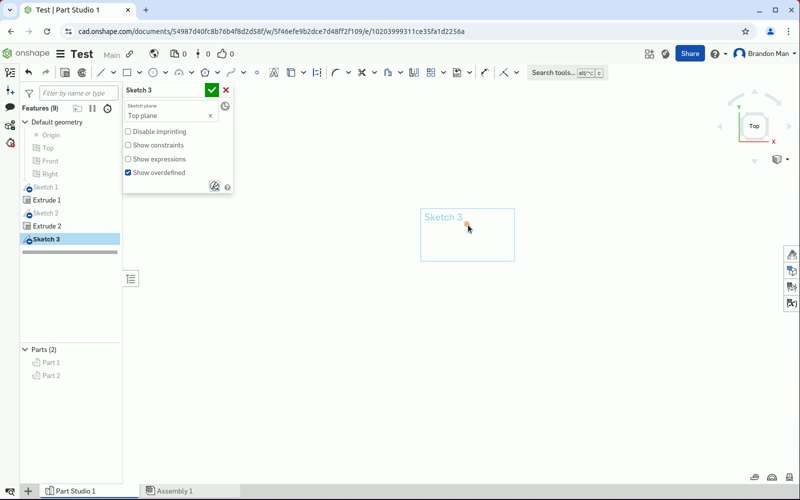
scroll(6)
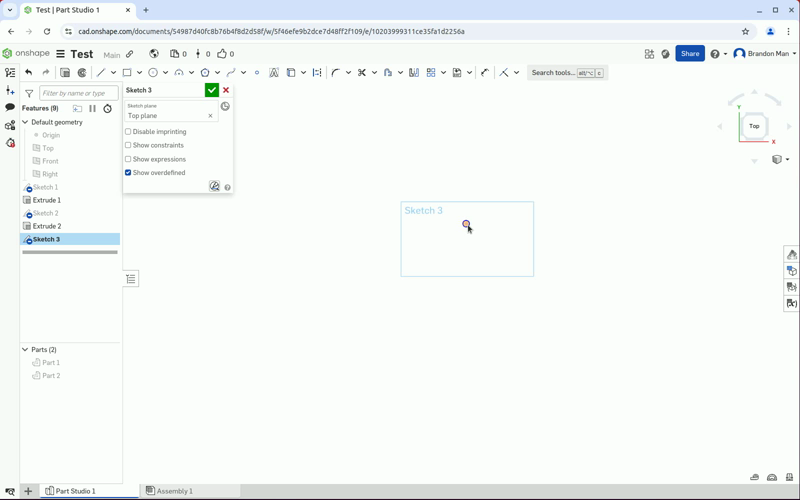
scroll(6)
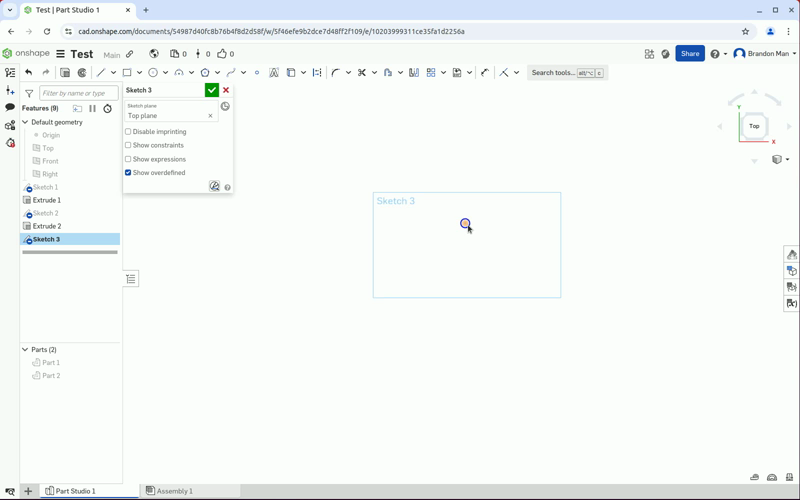
scroll(6)
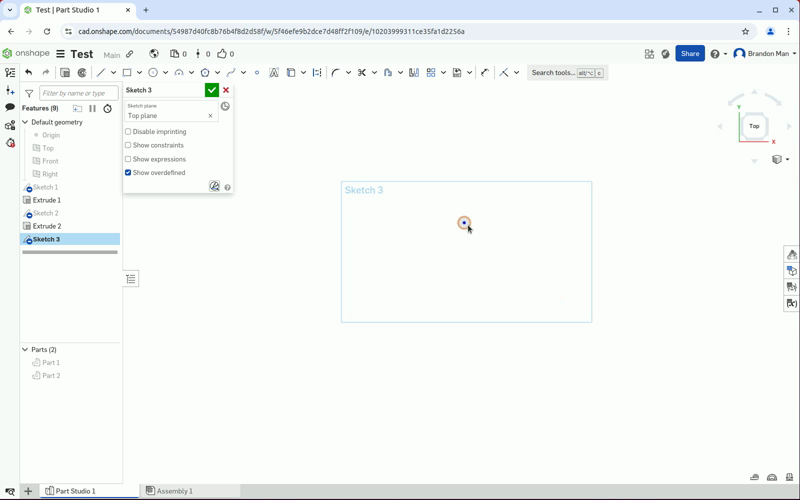
scroll(6)
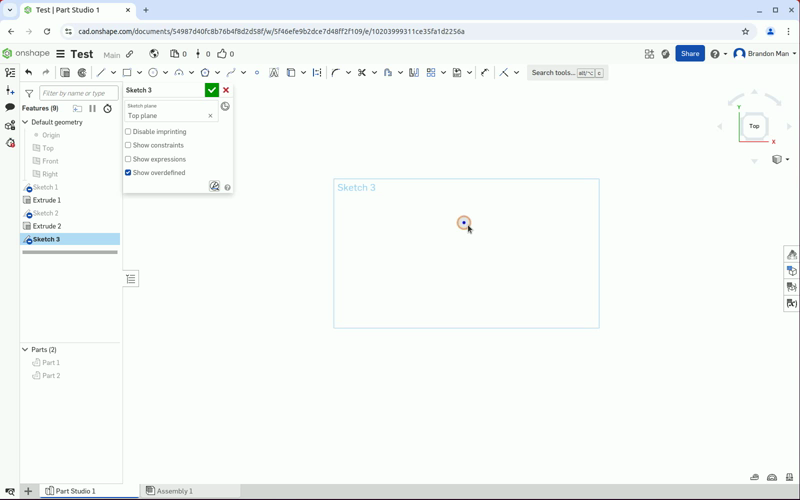
scroll(6)
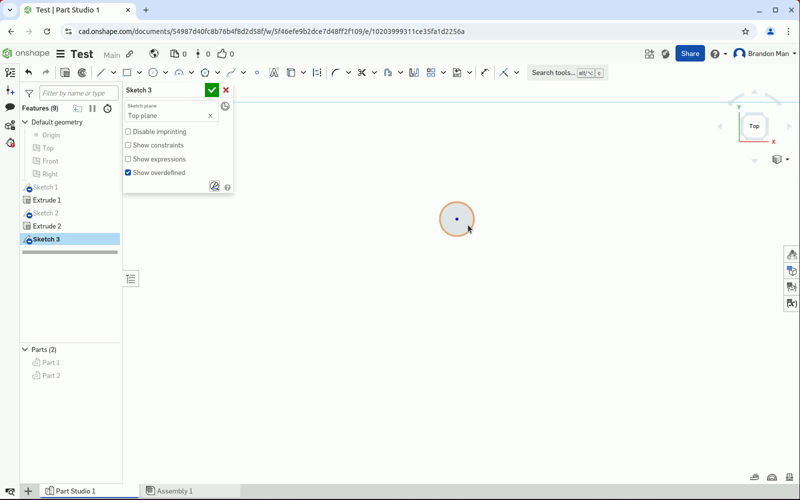
click(468, 224)
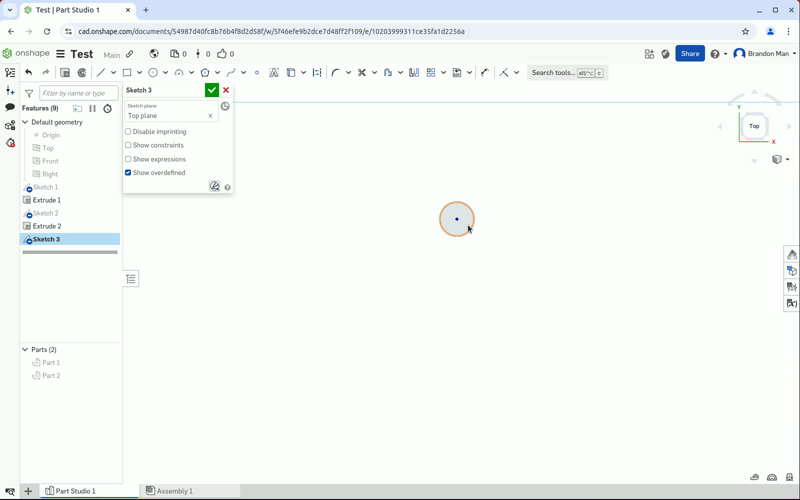
scroll(-6)
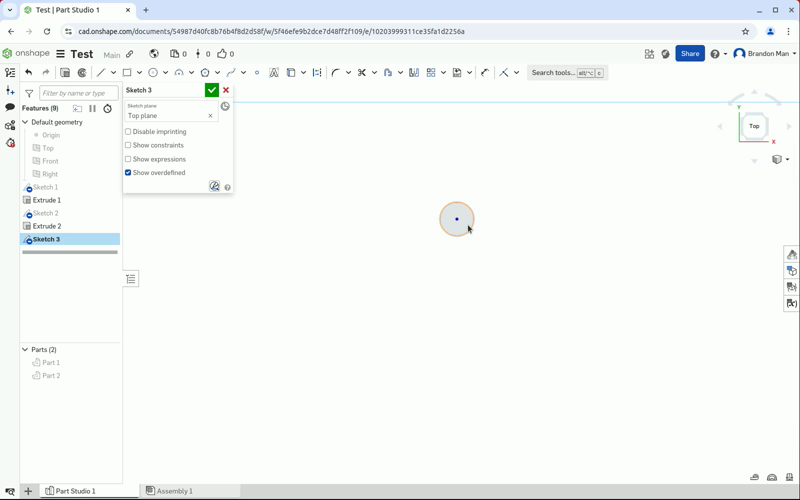
scroll(-6)
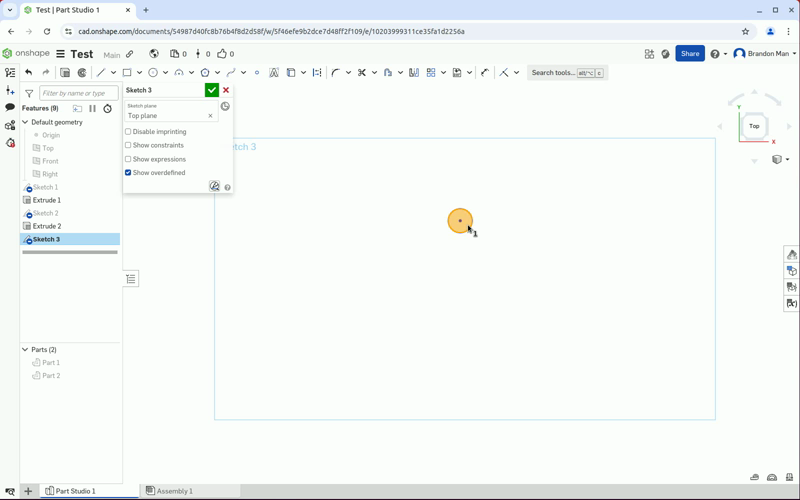
scroll(-6)
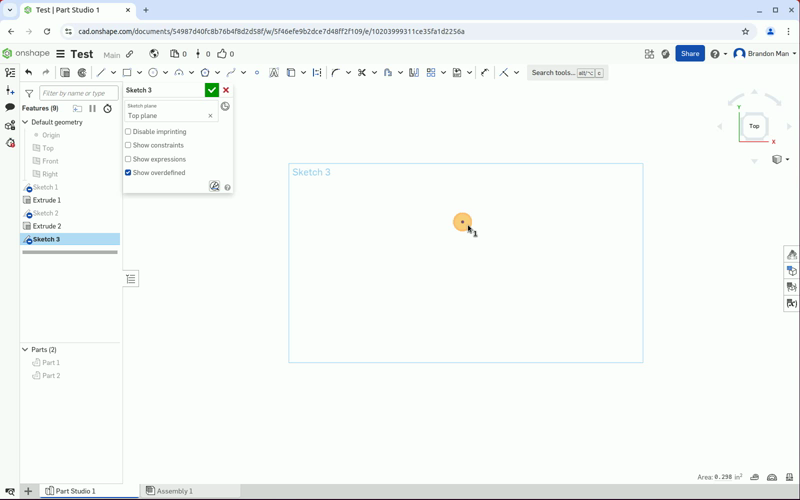
scroll(-6)
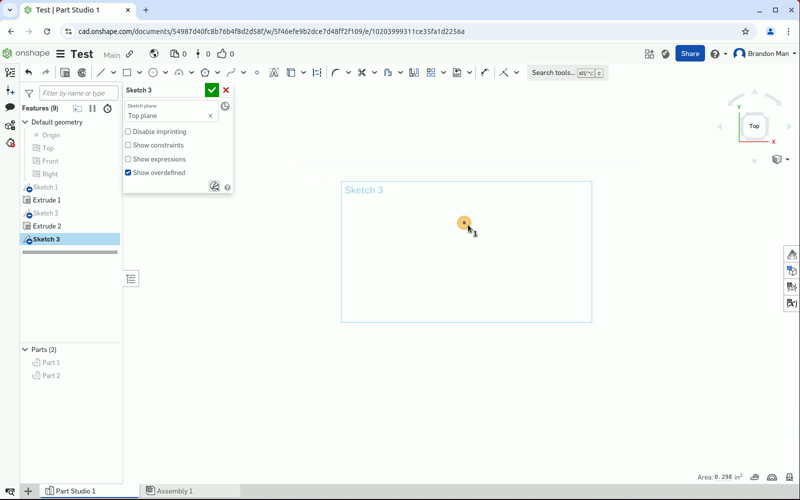
scroll(-6)
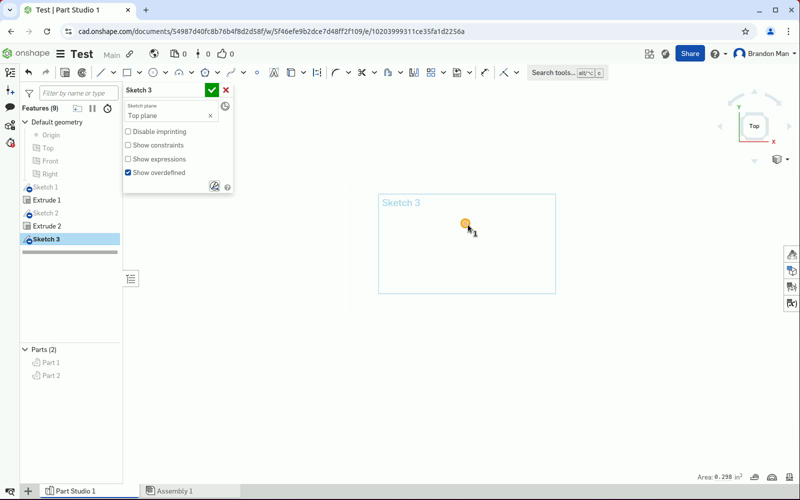
scroll(-6)
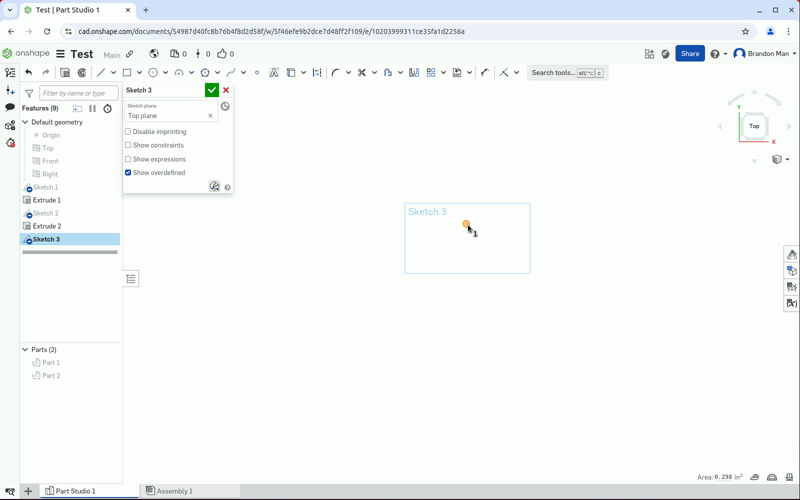
scroll(-6)
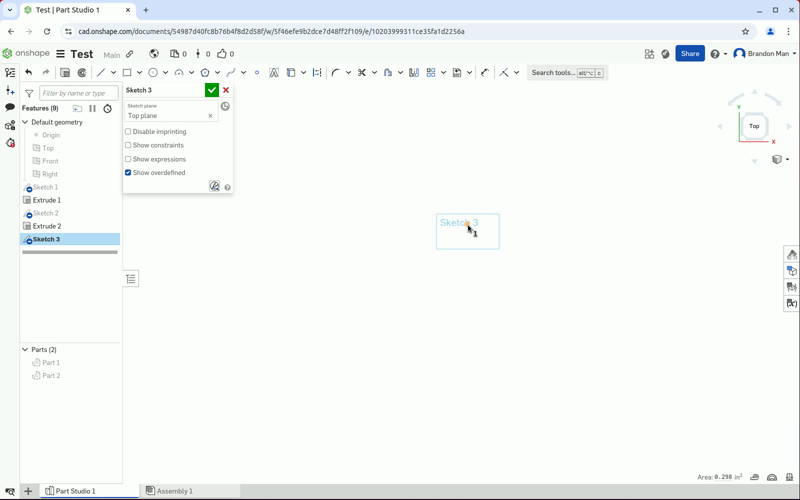
mouse_move(73, 352)
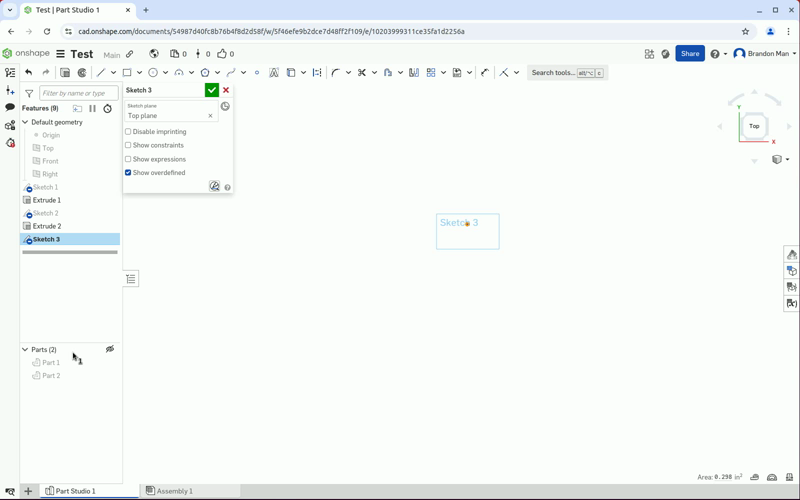
key(shift+y)
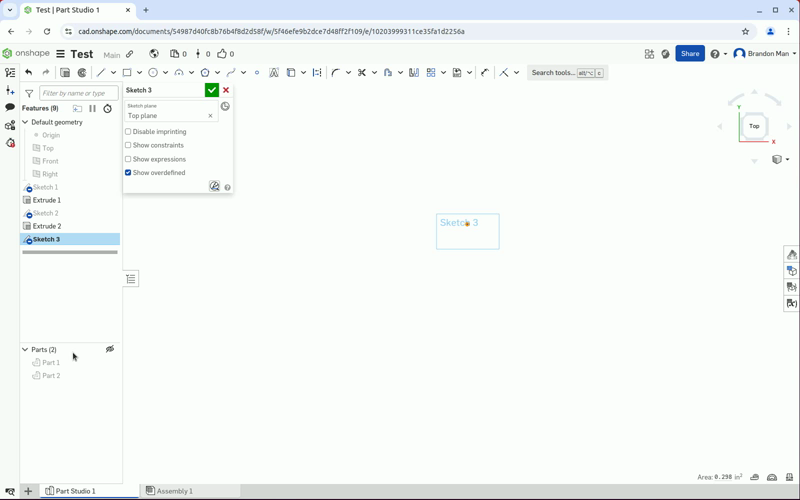
key(shift+e)
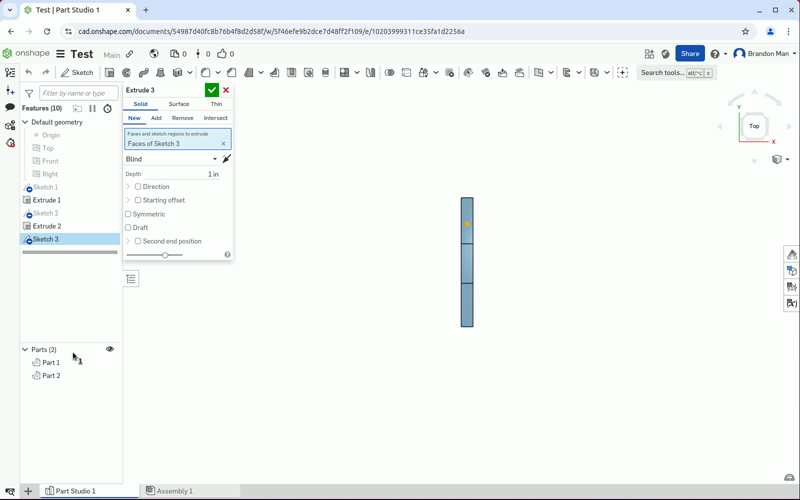
mouse_move(143, 106)
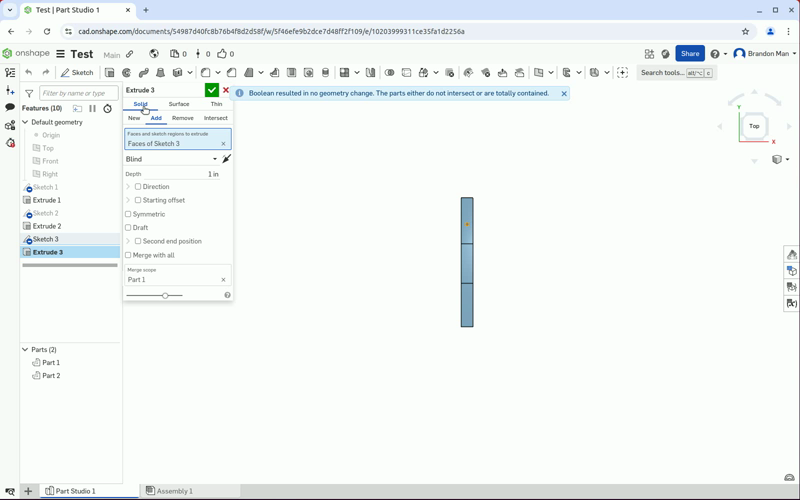
click(143, 106)
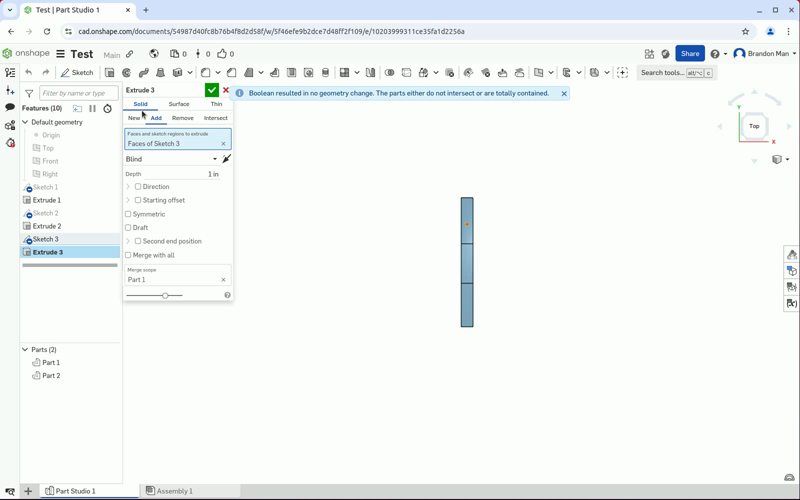
mouse_move(137, 120)
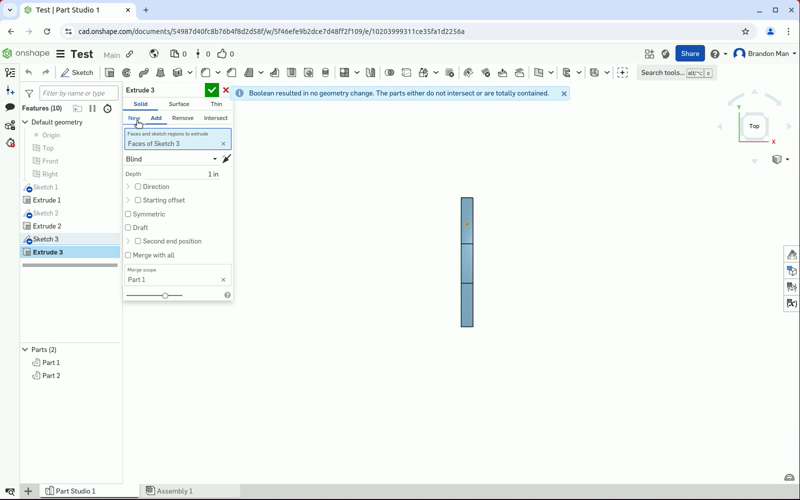
click(137, 120)
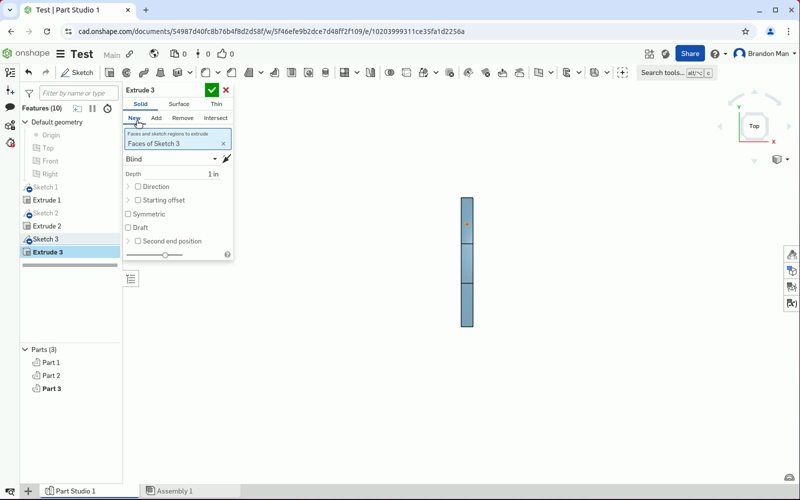
key(tab, 4)
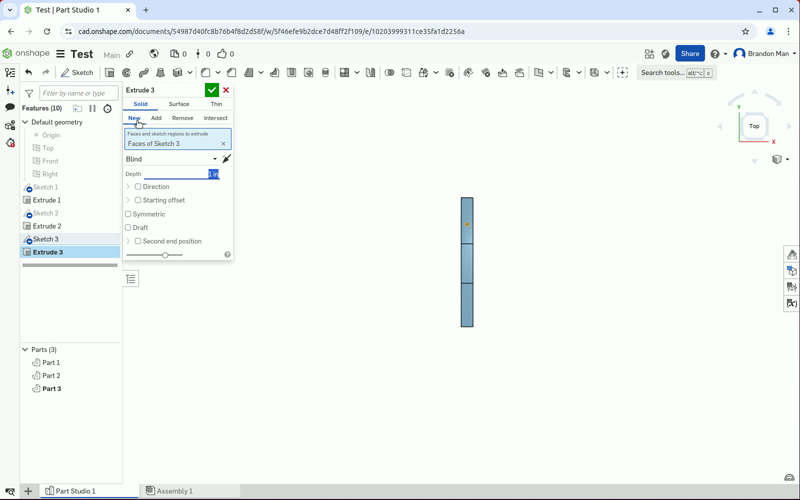
text(8.666)
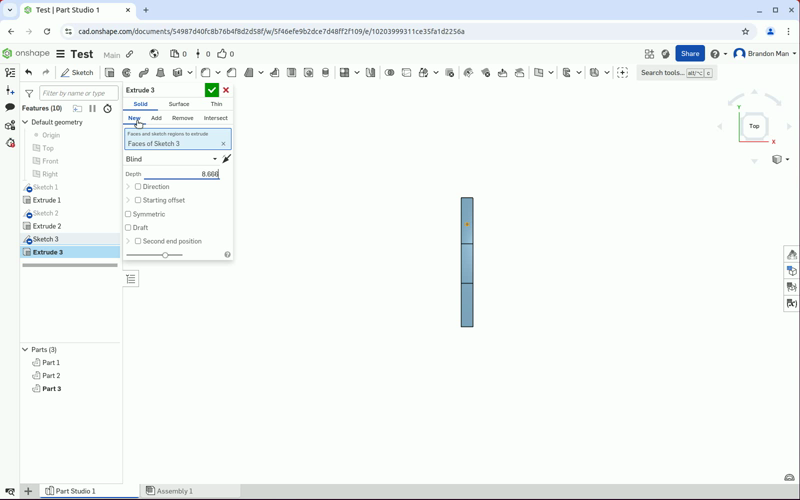
key(enter)
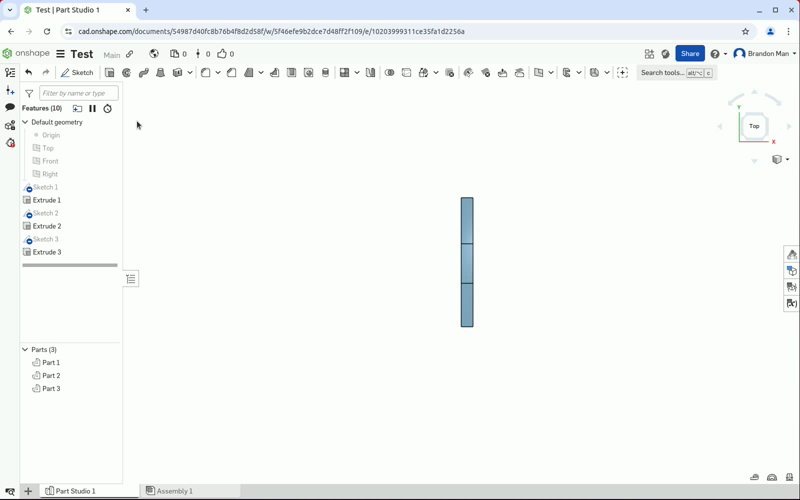
key(shift+h)
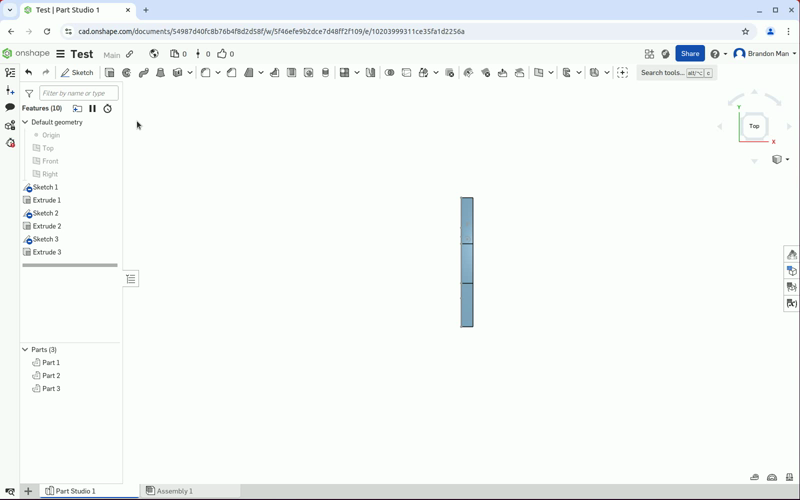
key(shift+h)
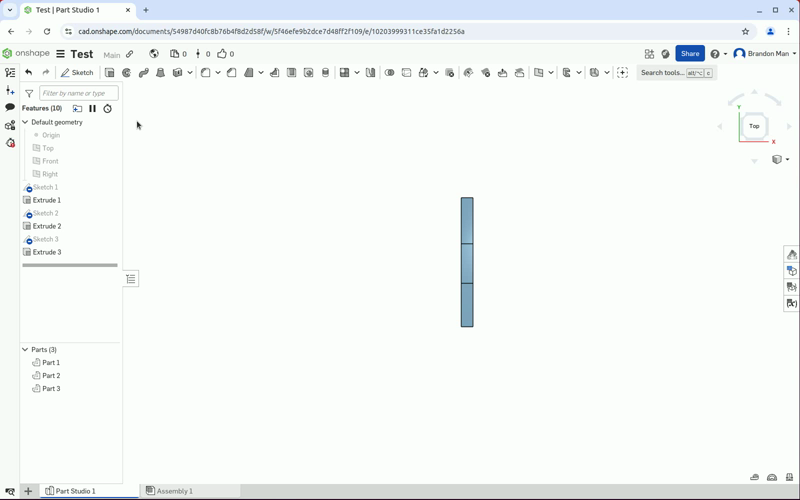
mouse_move(73, 189)
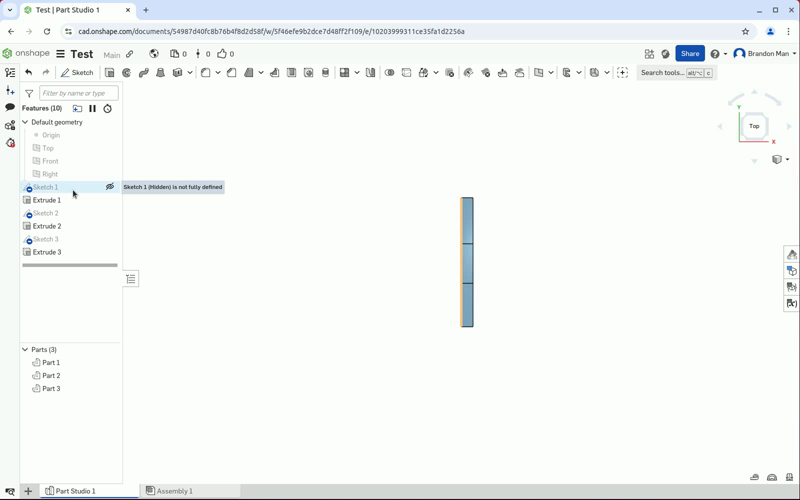
click(73, 189)
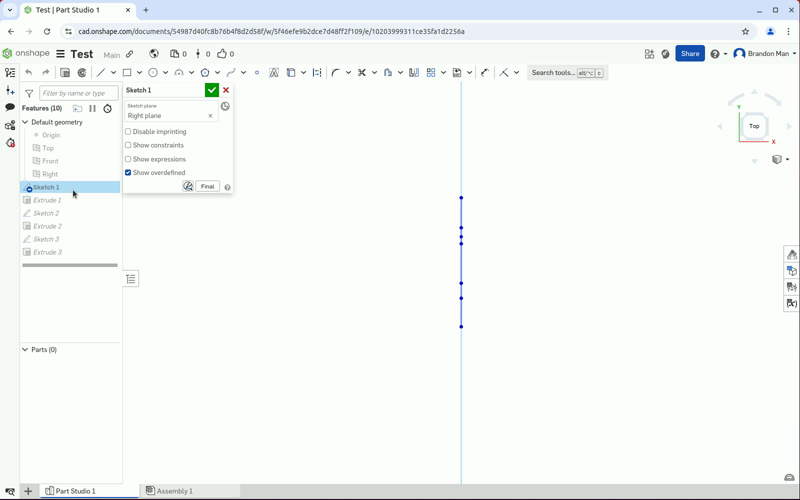
mouse_move(229, 92)
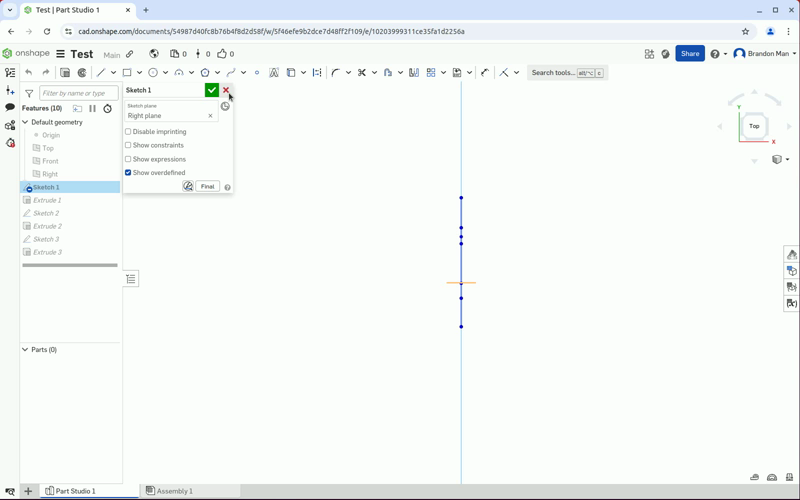
click(229, 92)
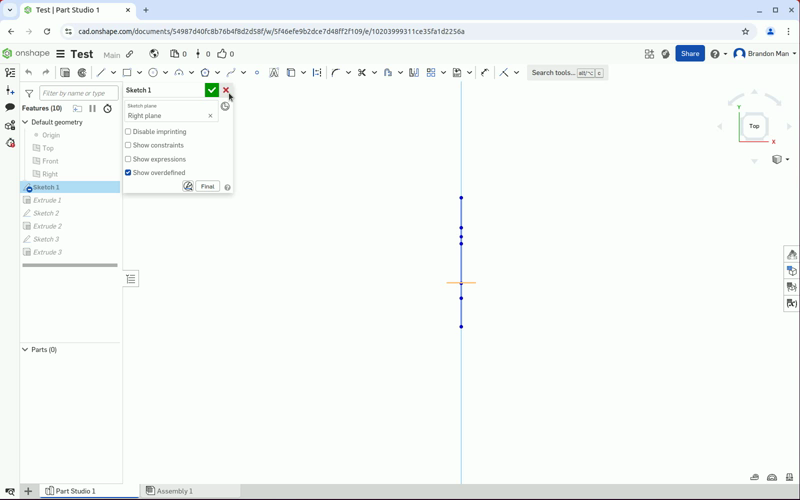
key(shift+s)
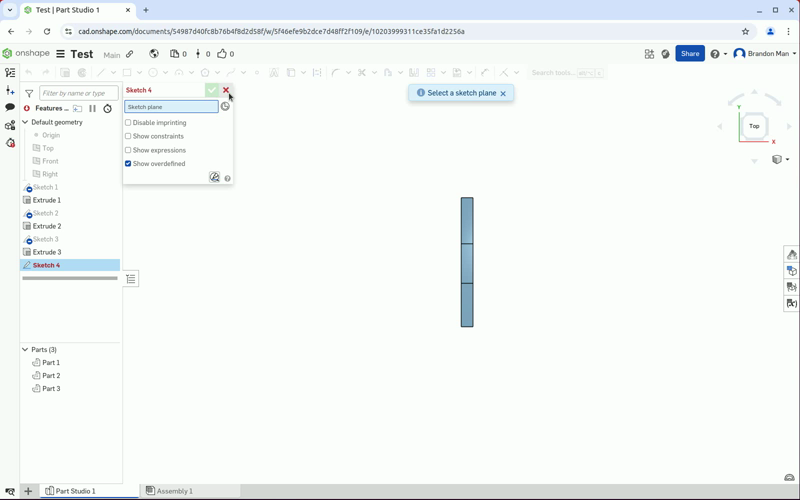
mouse_move(73, 150)
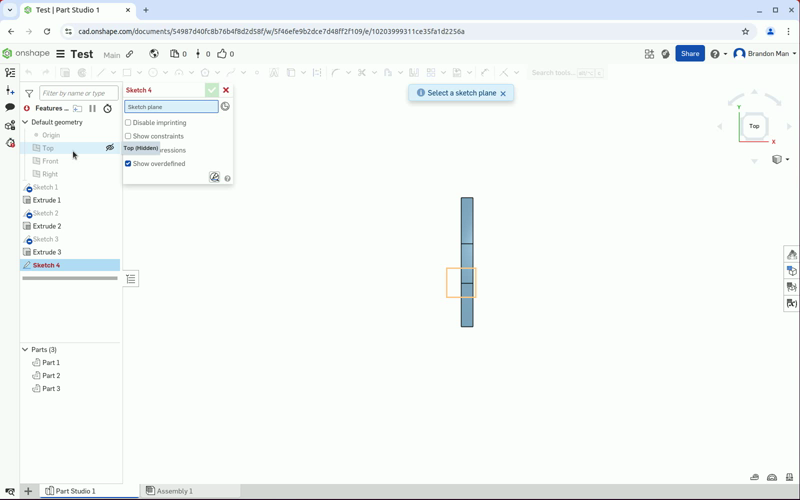
click(73, 150)
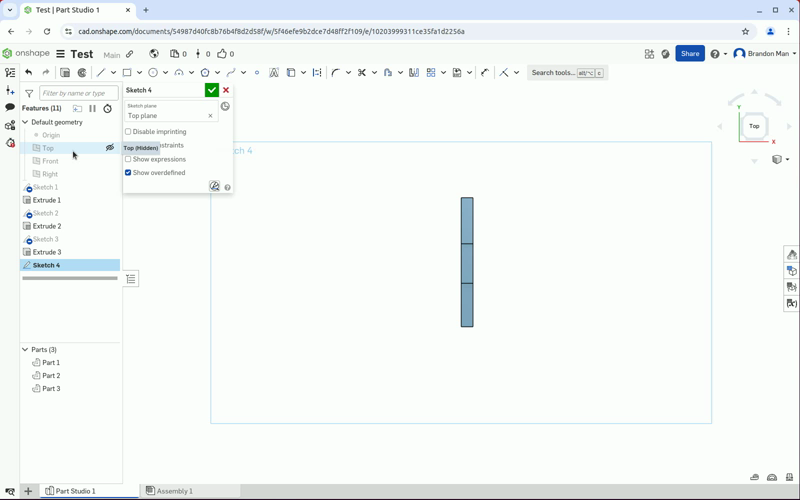
mouse_move(73, 352)
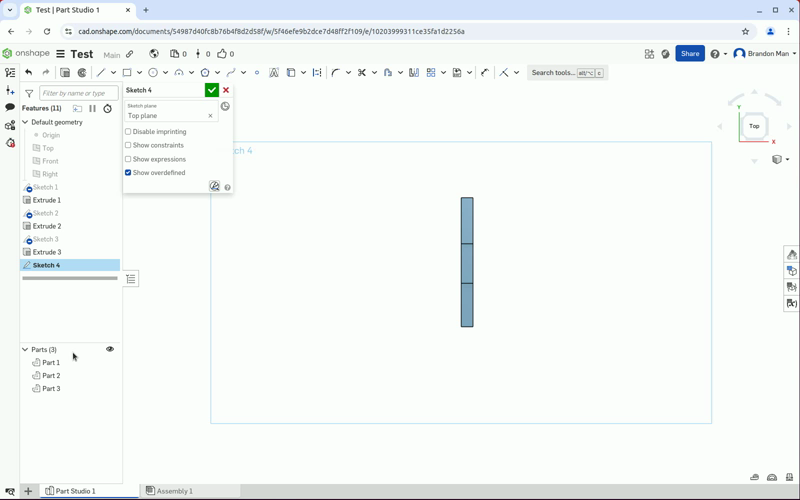
key(y)
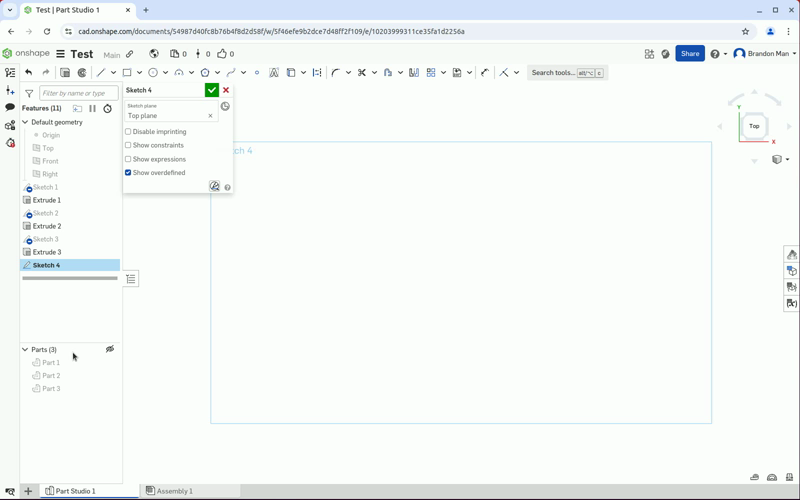
key(c)
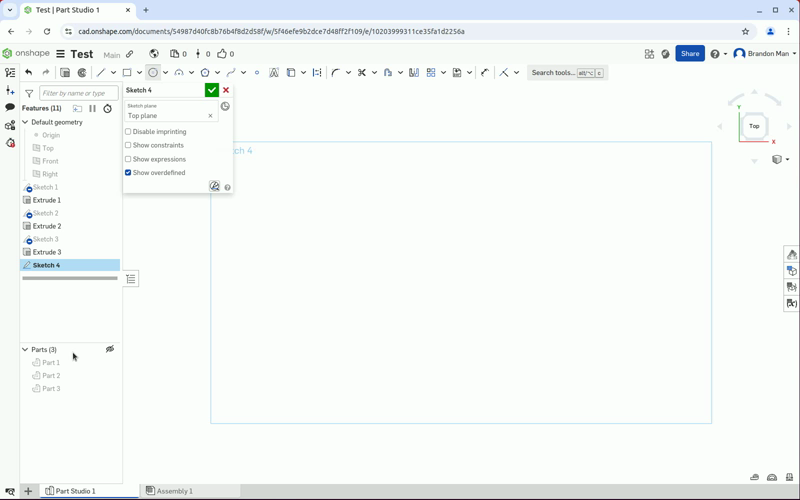
key_down(shift)
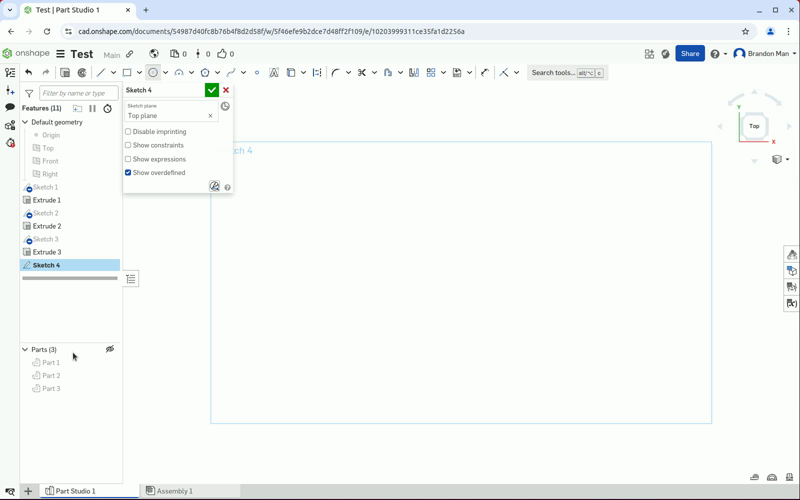
mouse_move(467, 239)
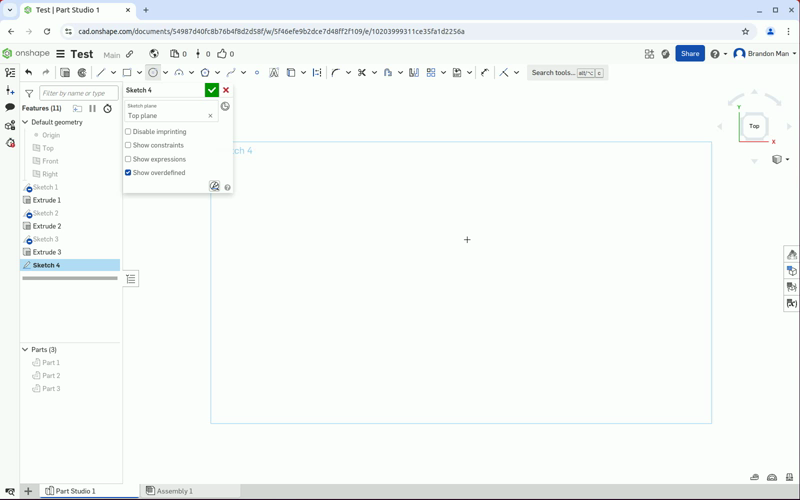
click(467, 239)
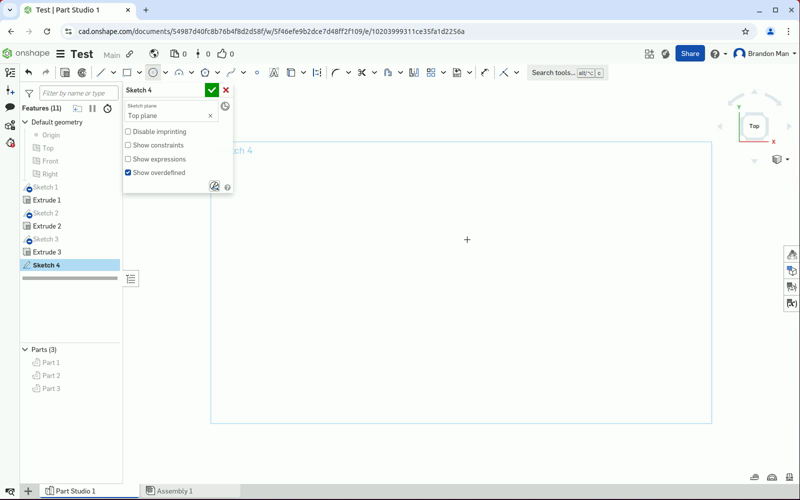
key_up(shift)
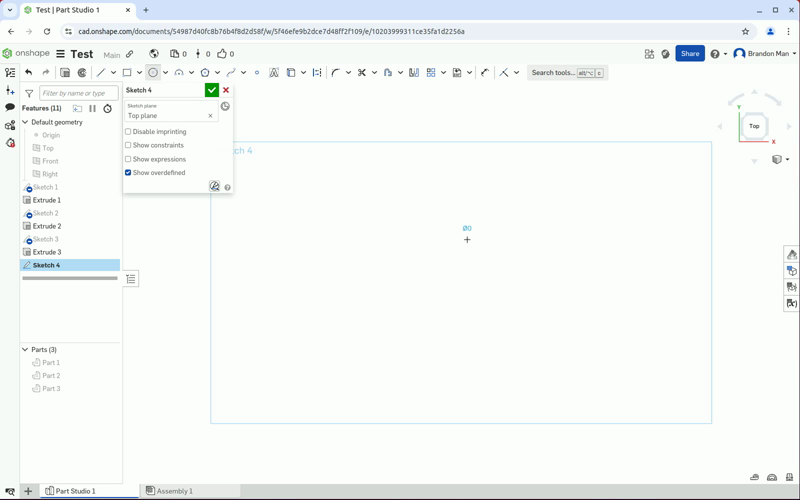
mouse_move(470, 239)
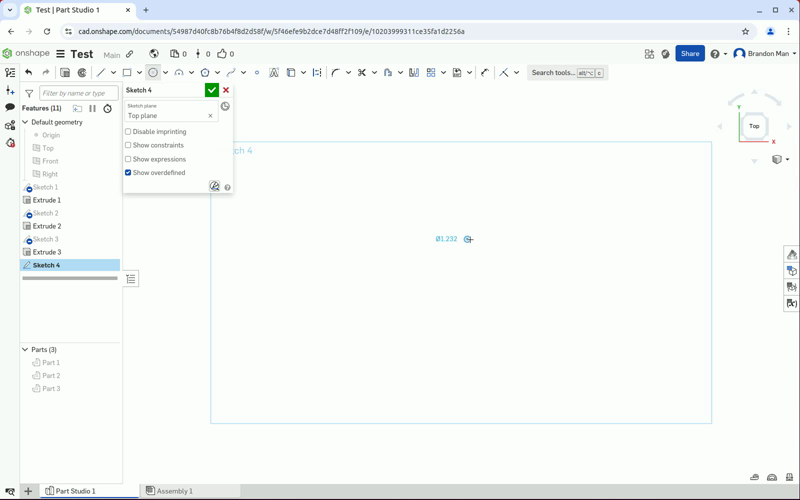
click(470, 239)
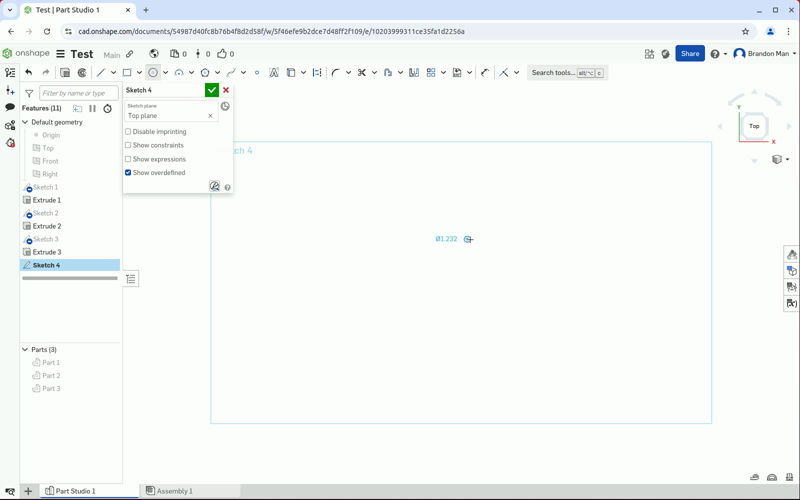
key(esc)
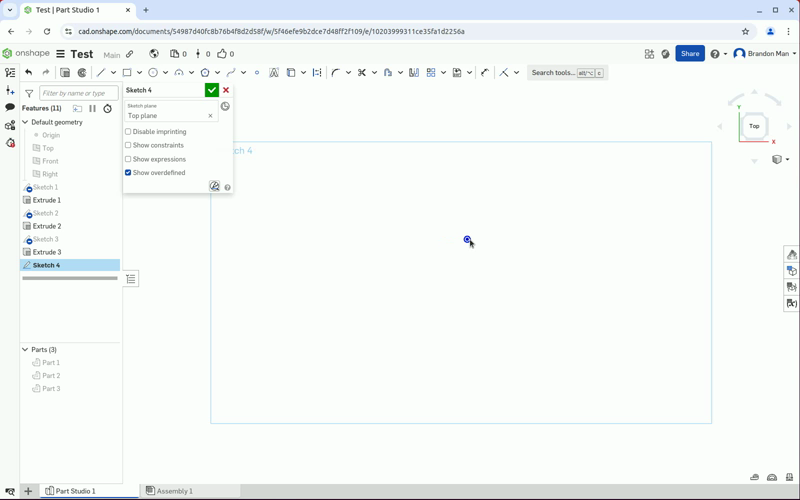
mouse_move(467, 238)
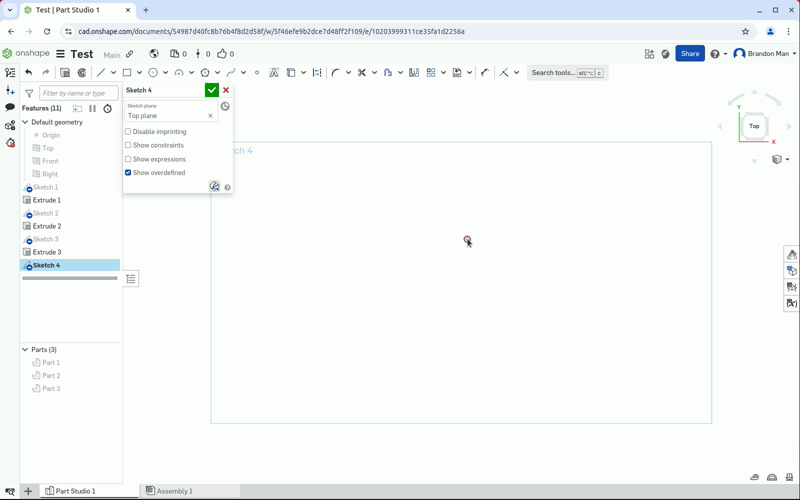
scroll(6)
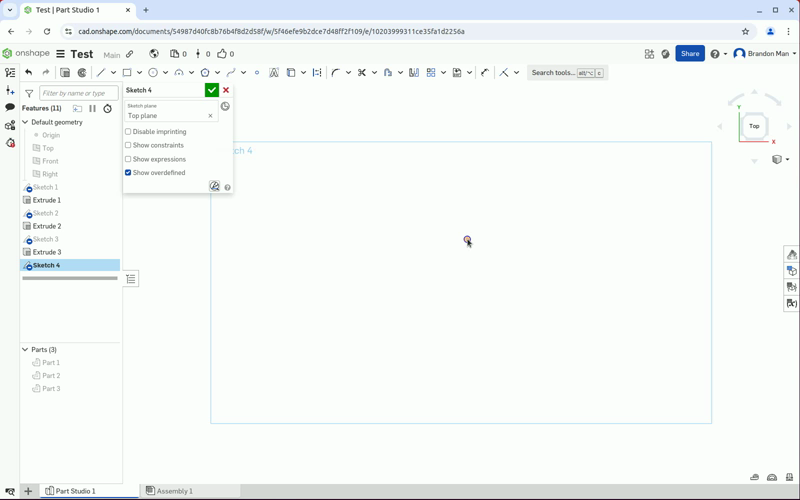
scroll(6)
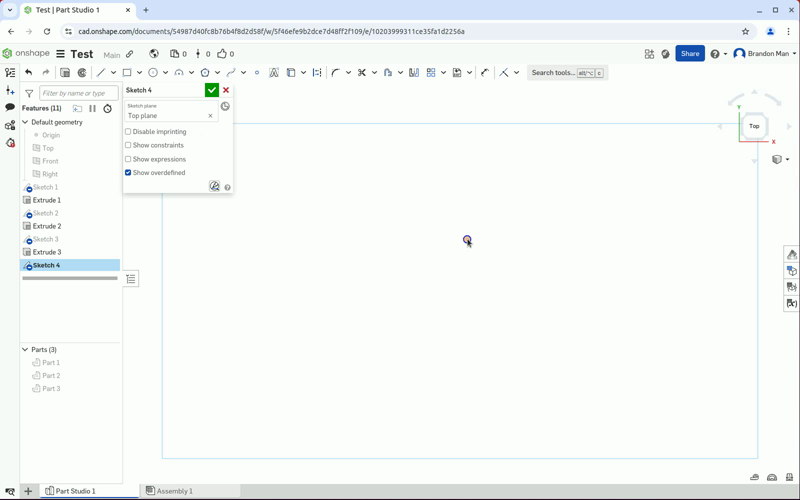
scroll(6)
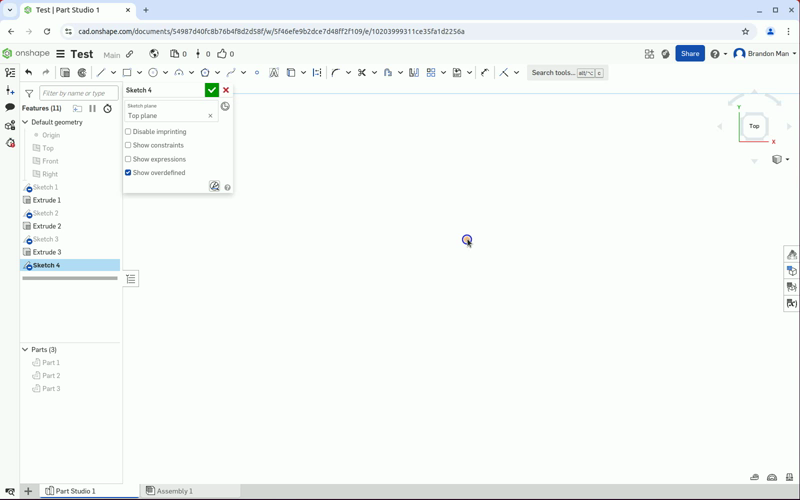
scroll(6)
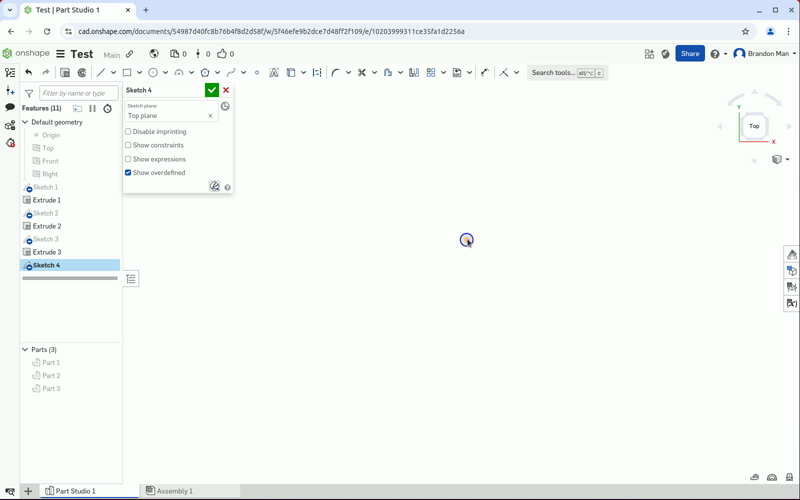
scroll(6)
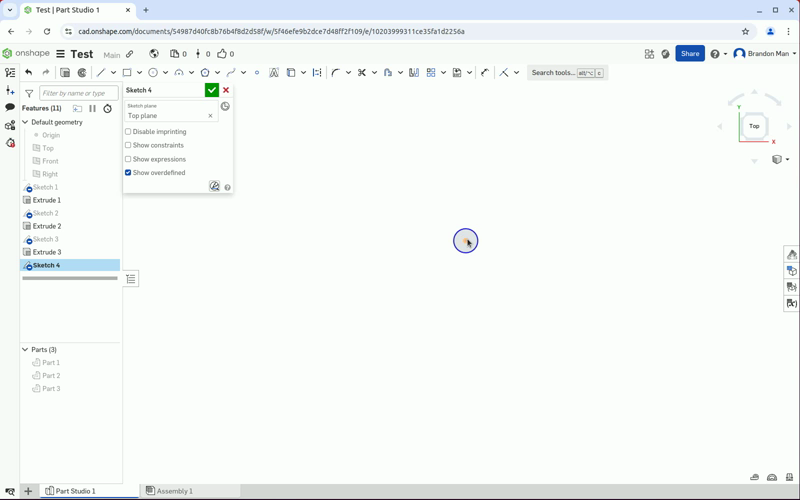
scroll(6)
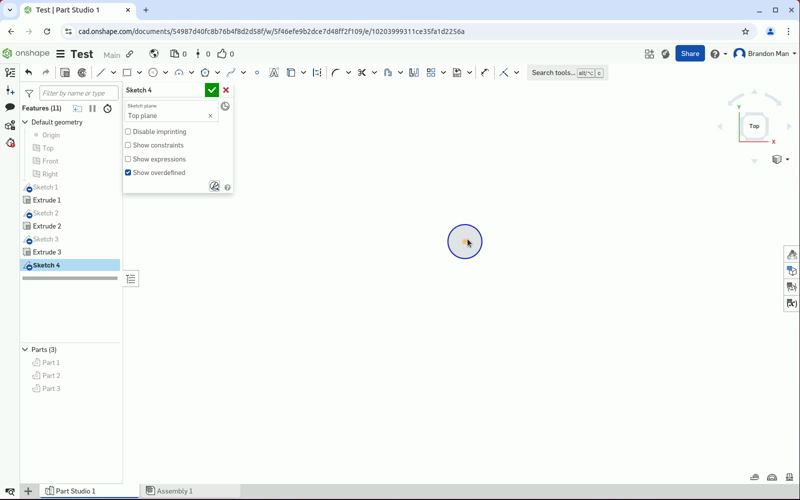
scroll(6)
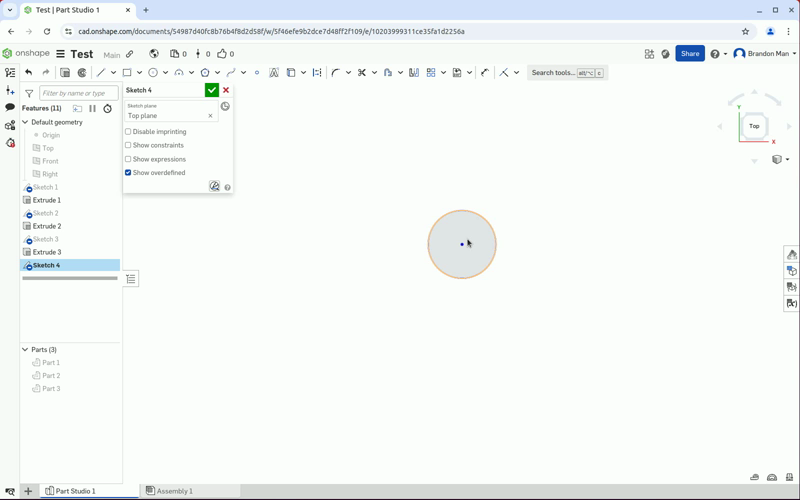
click(467, 238)
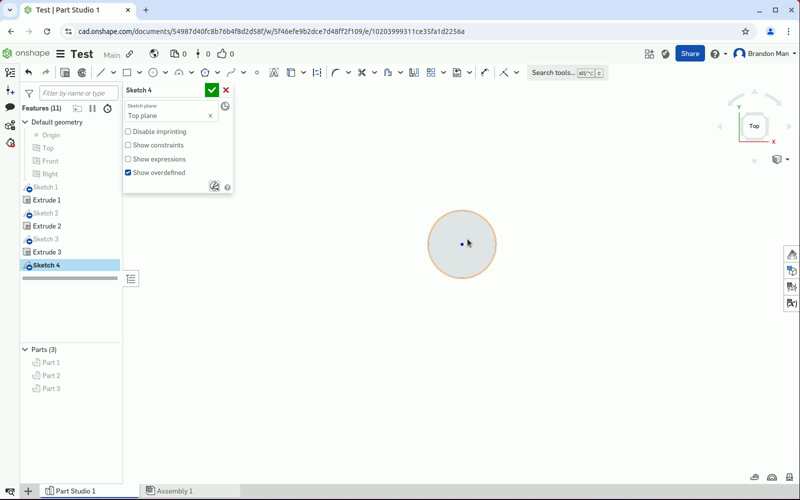
scroll(-6)
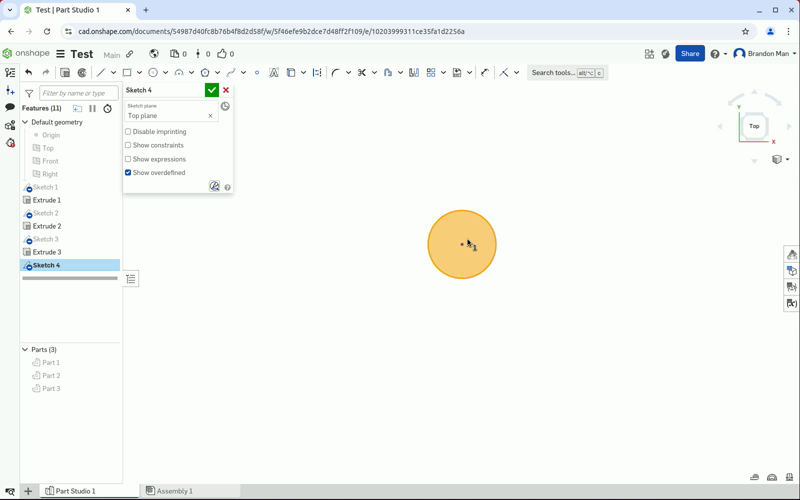
scroll(-6)
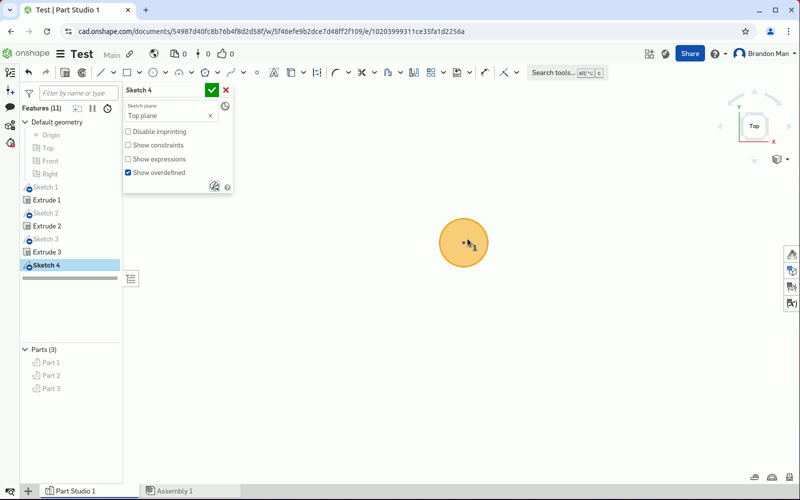
scroll(-6)
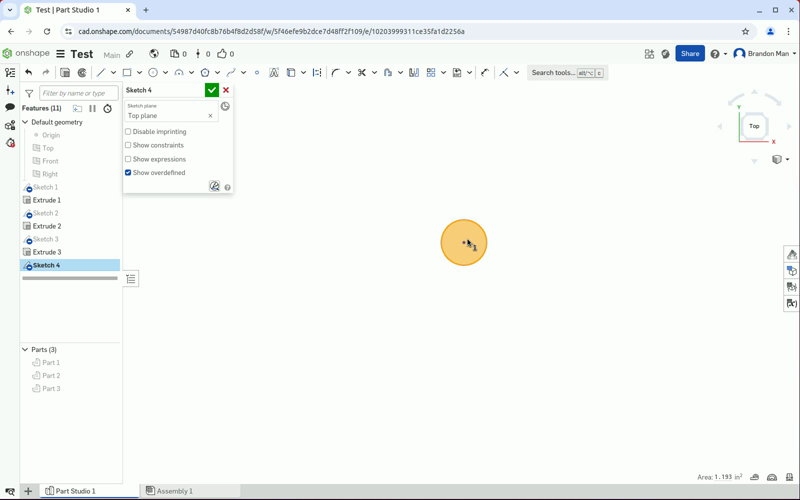
scroll(-6)
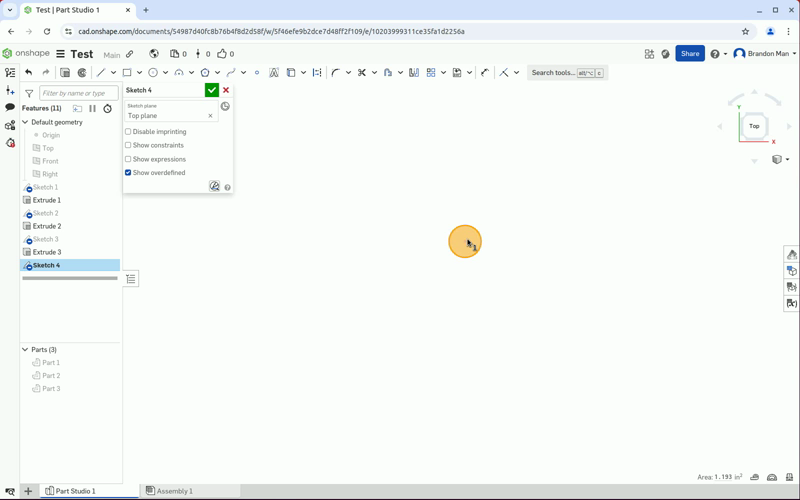
scroll(-6)
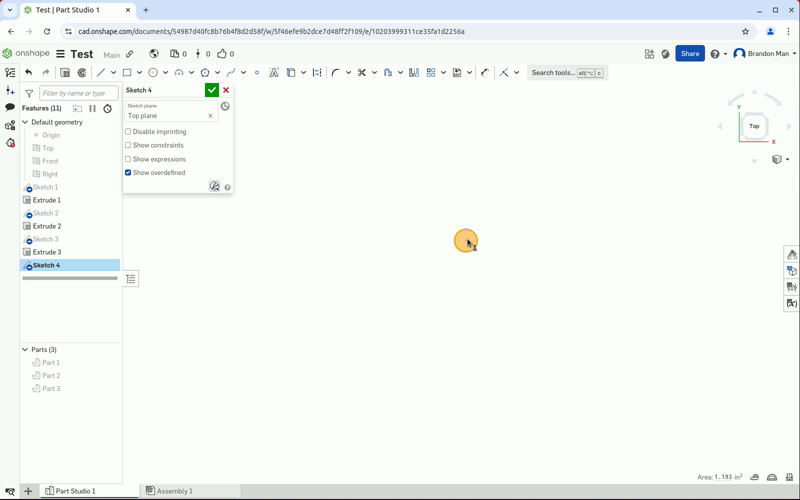
scroll(-6)
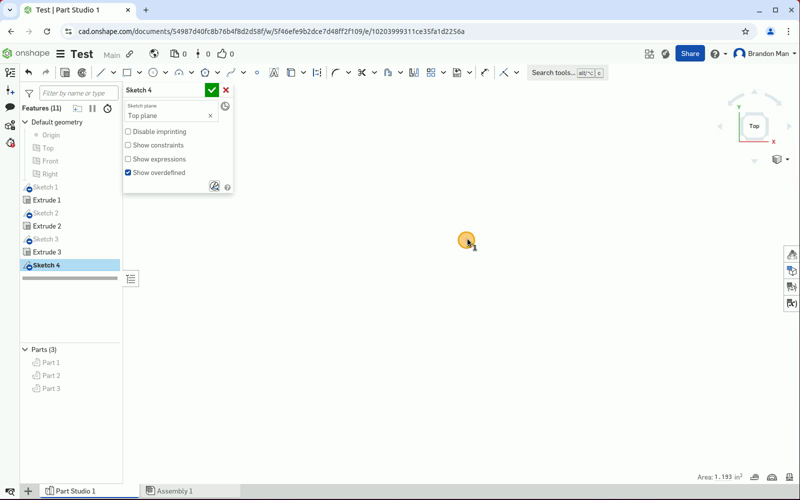
scroll(-6)
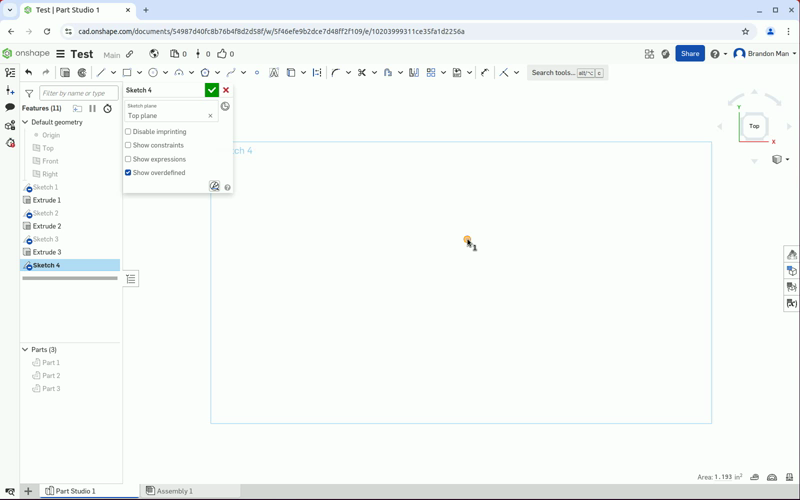
mouse_move(73, 352)
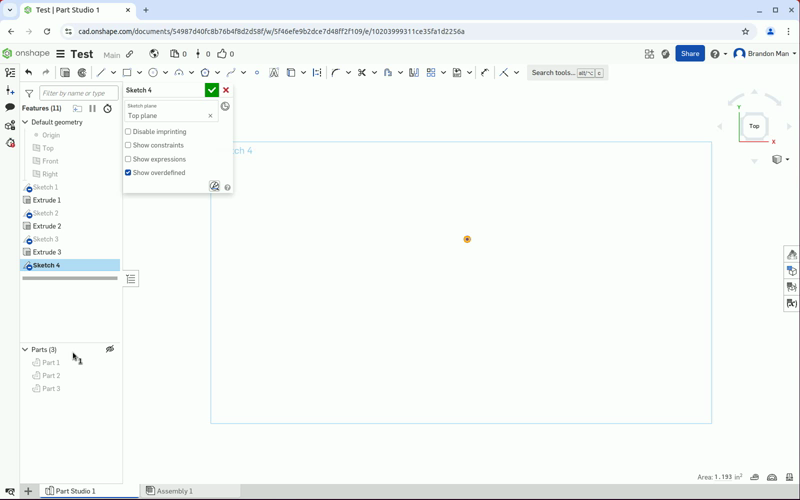
key(shift+y)
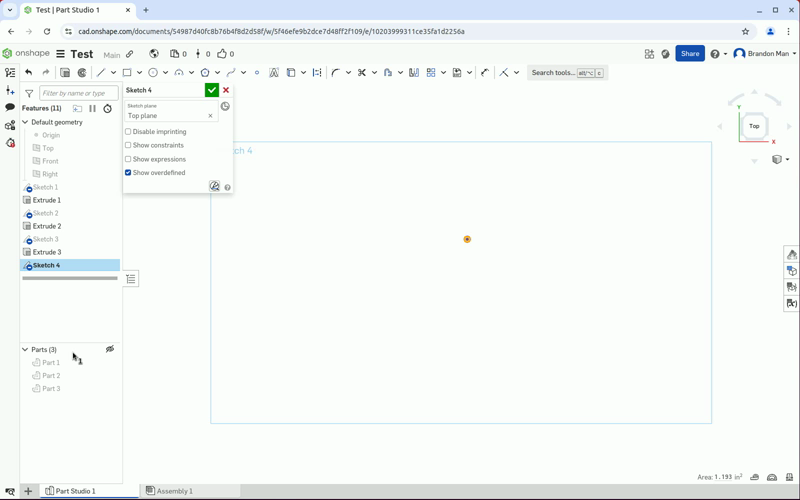
key(shift+e)
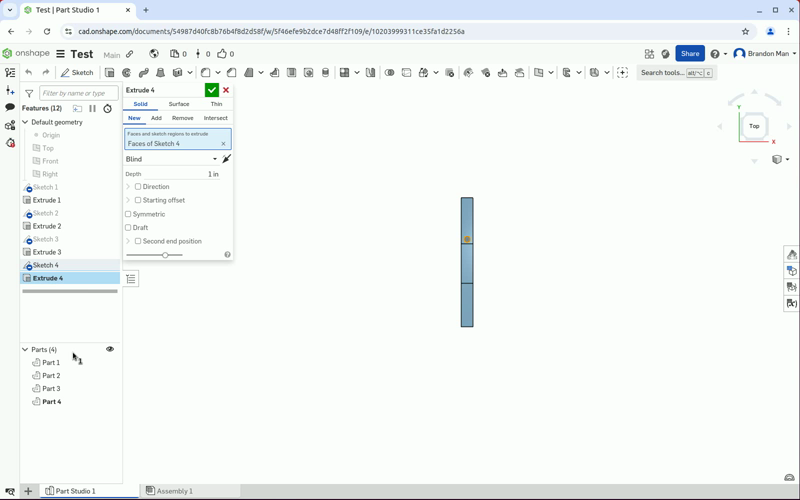
mouse_move(143, 106)
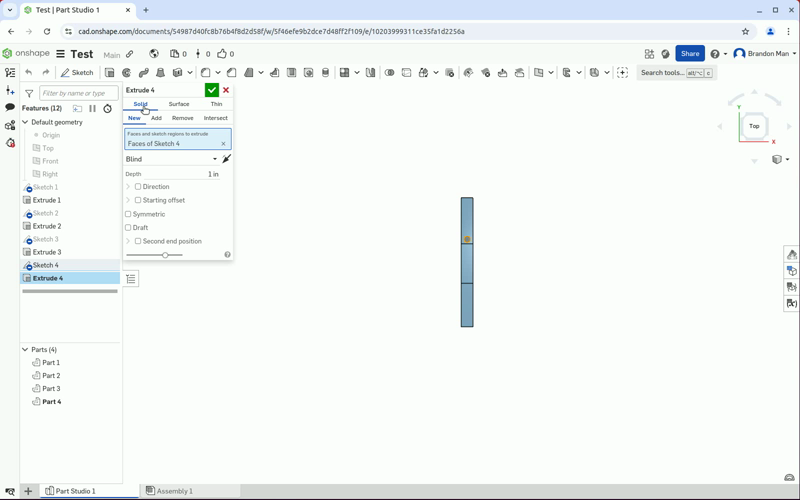
click(143, 106)
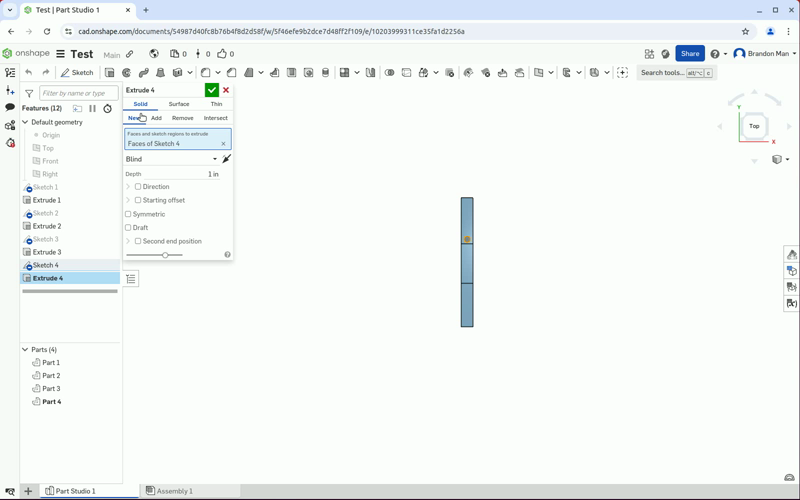
mouse_move(137, 120)
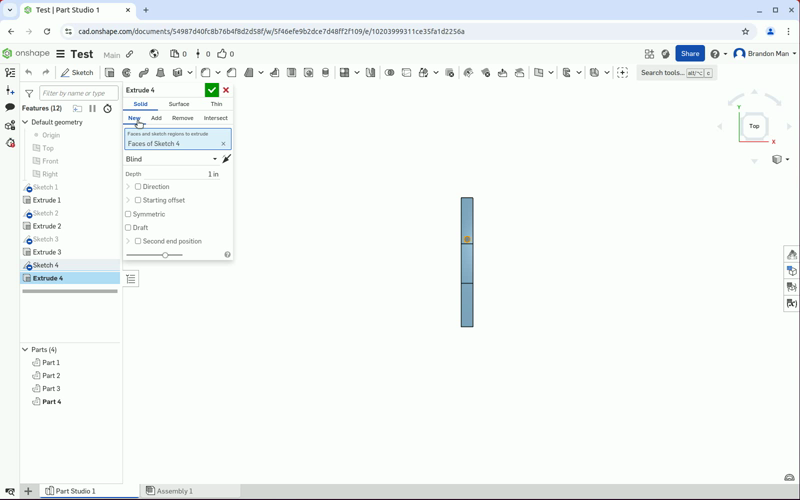
click(137, 120)
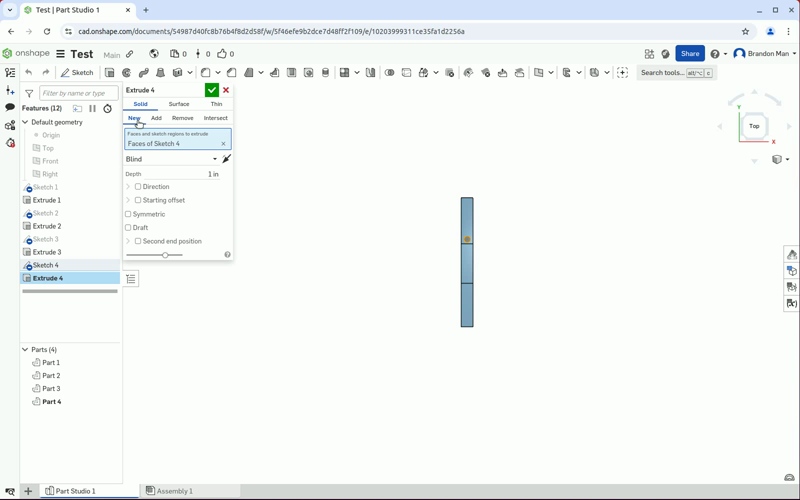
key(tab, 4)
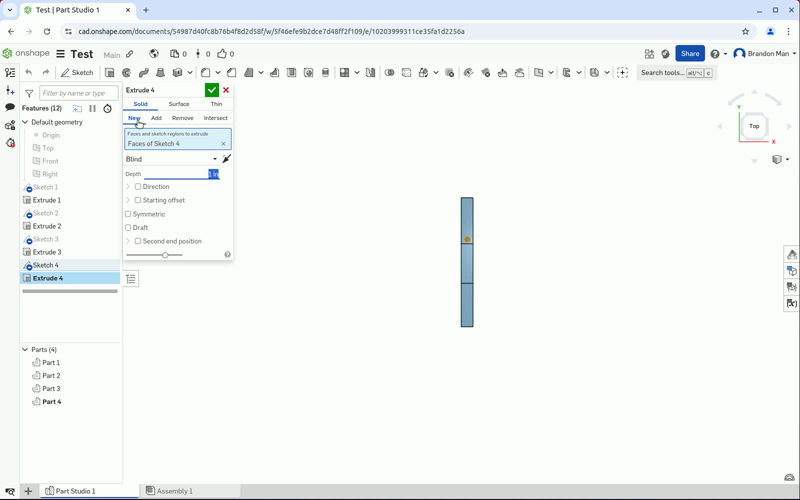
text(8.666)
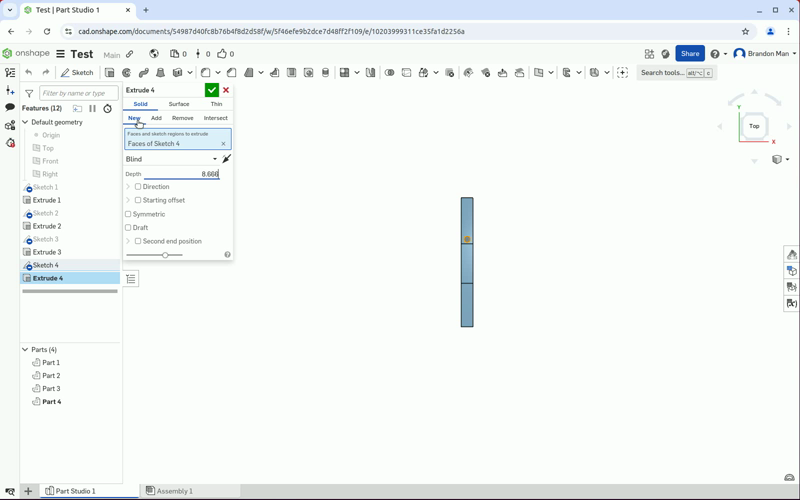
key(enter)
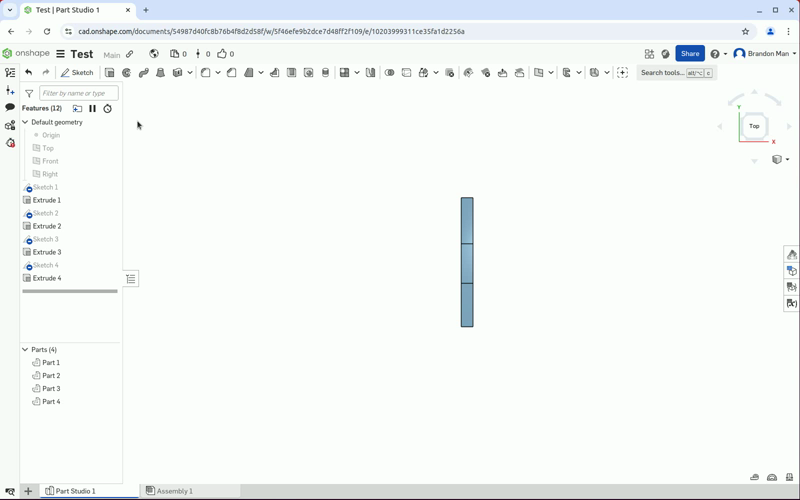
key(shift+h)
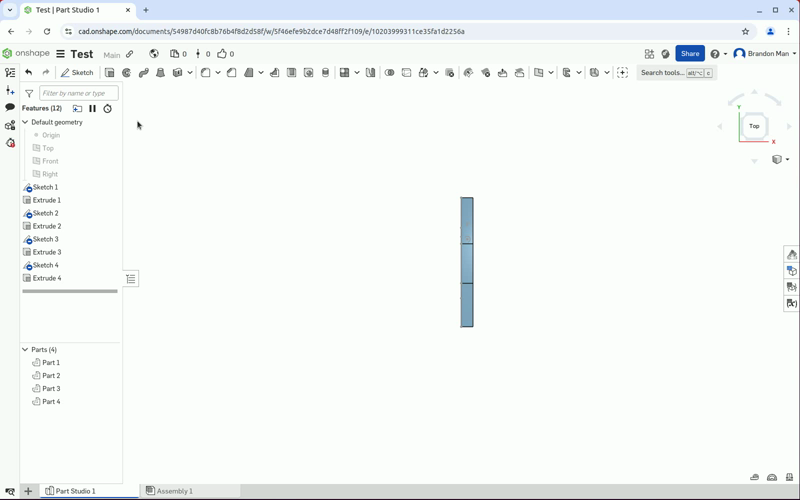
key(shift+h)
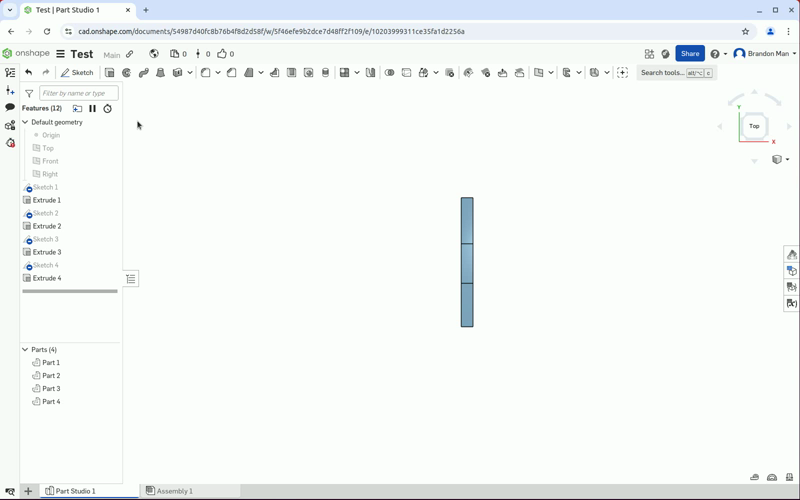
mouse_move(73, 189)
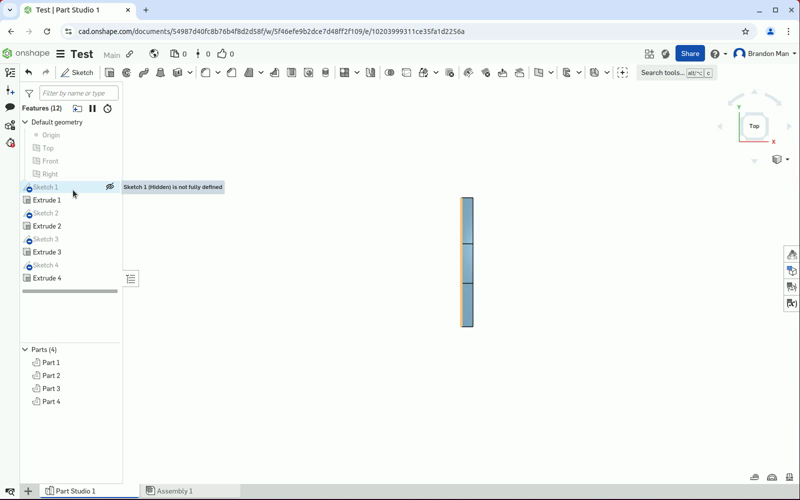
click(73, 189)
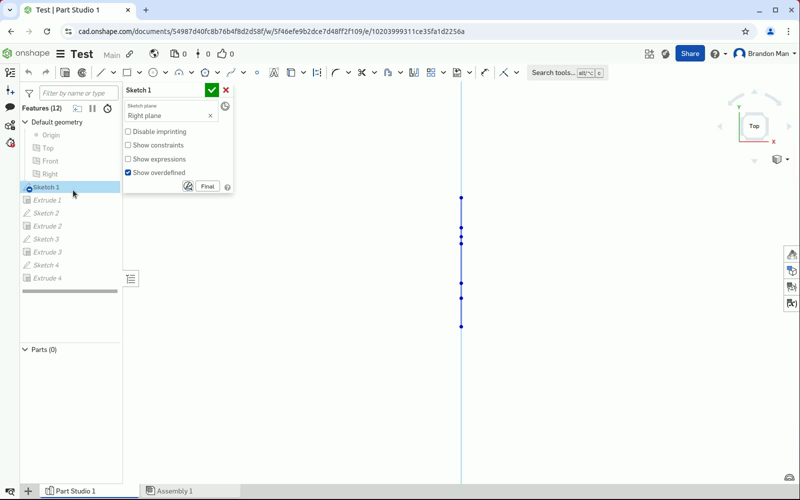
mouse_move(229, 92)
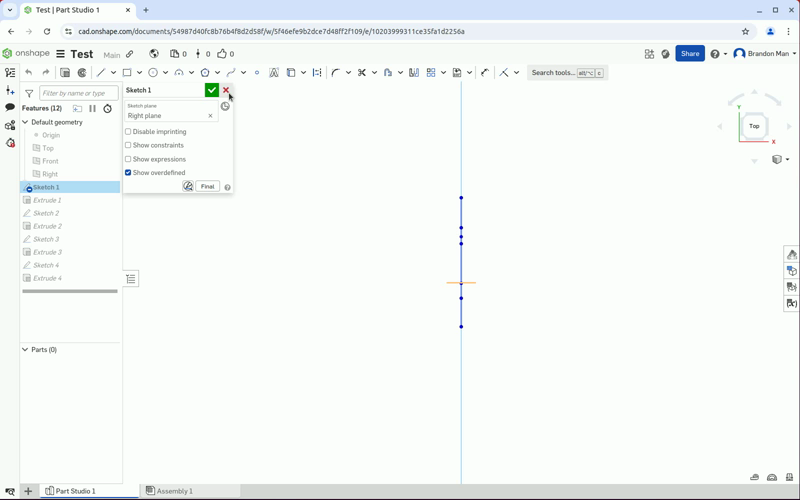
click(229, 92)
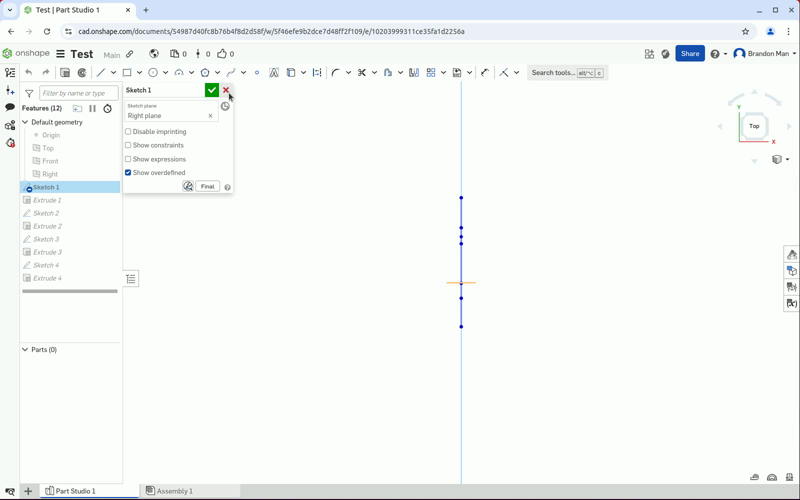
key(shift+s)
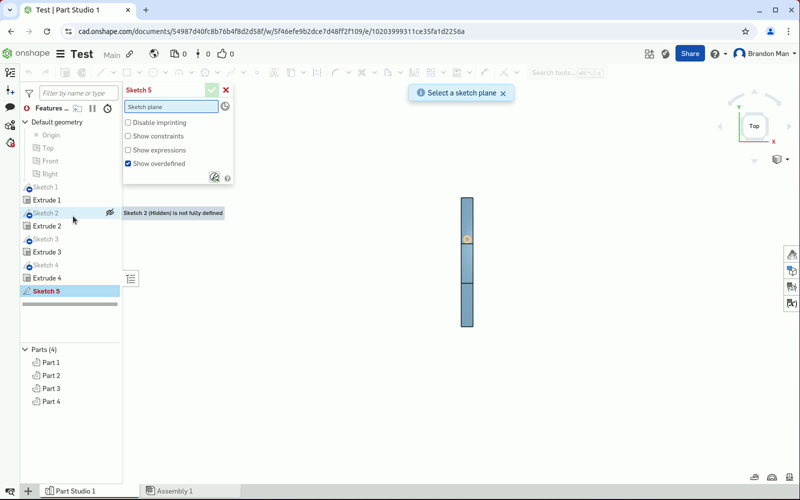
scroll(3)
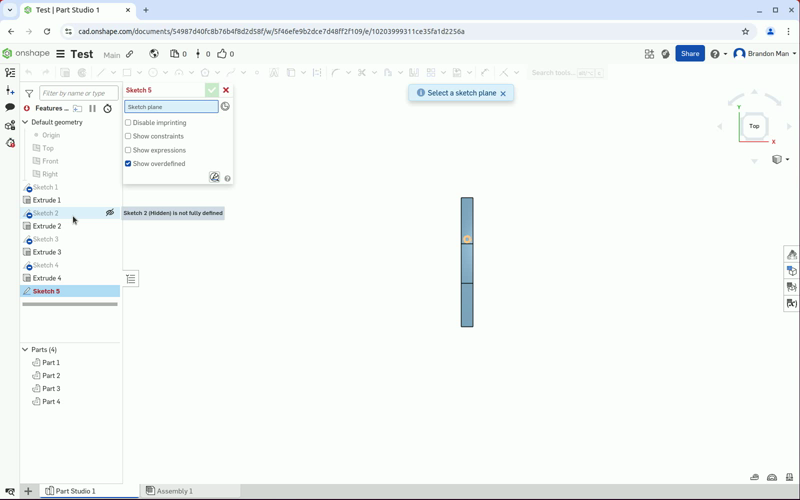
mouse_move(73, 150)
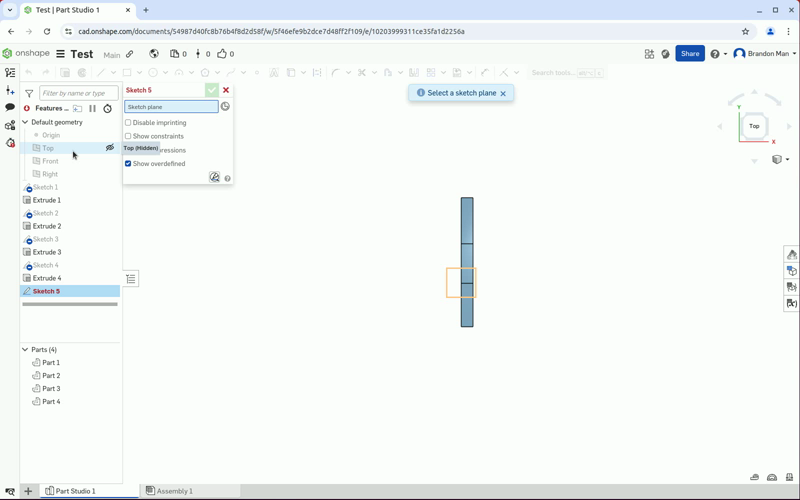
click(73, 150)
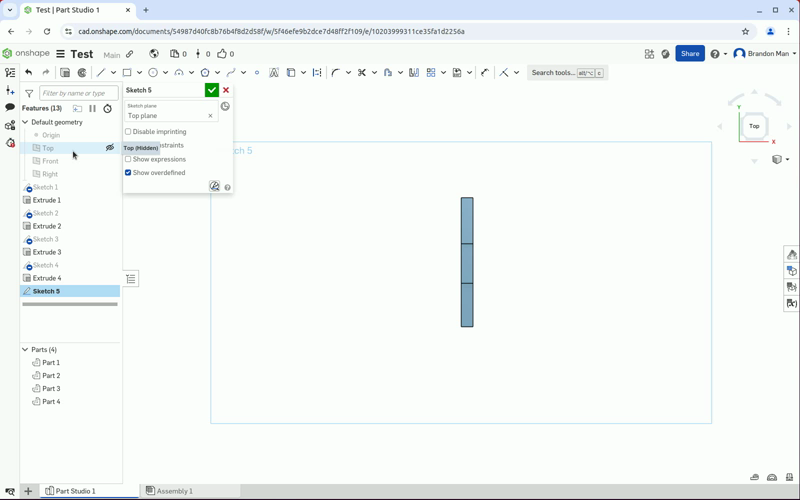
mouse_move(73, 352)
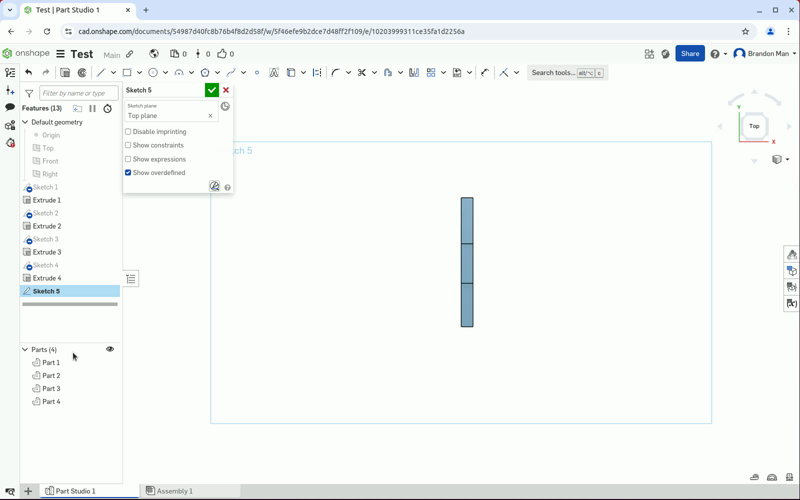
key(y)
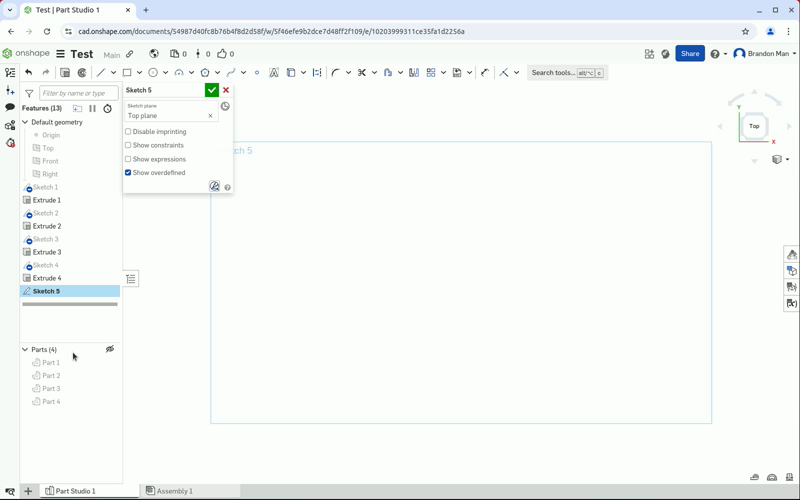
key(c)
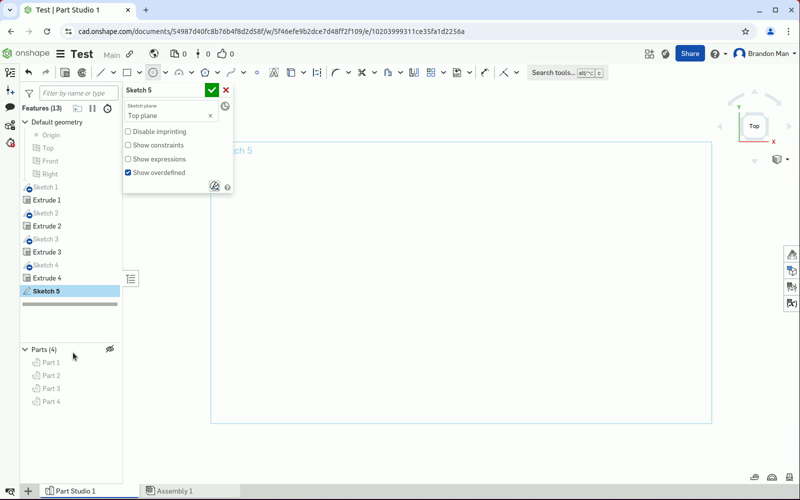
key_down(shift)
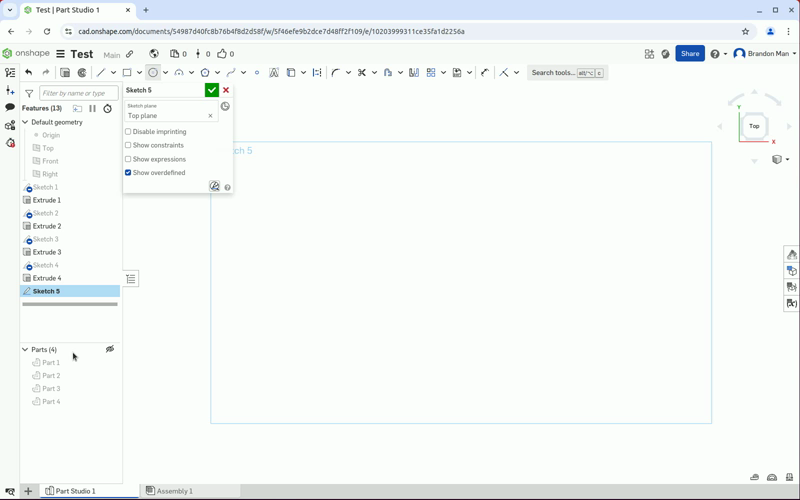
mouse_move(467, 224)
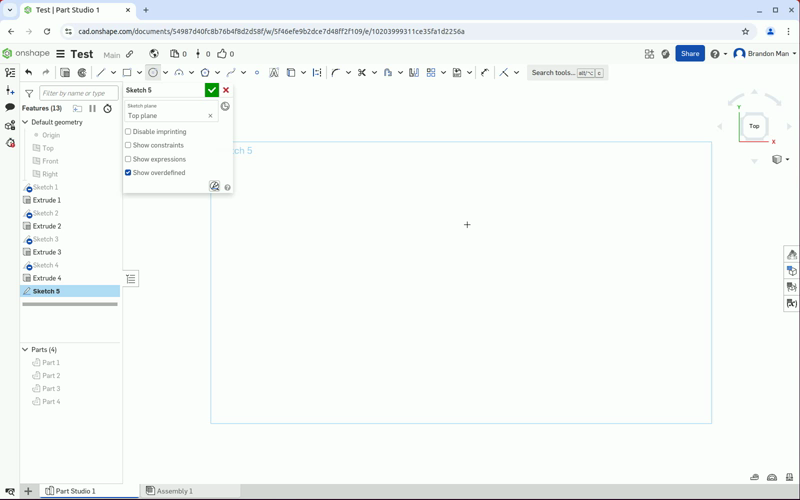
click(467, 224)
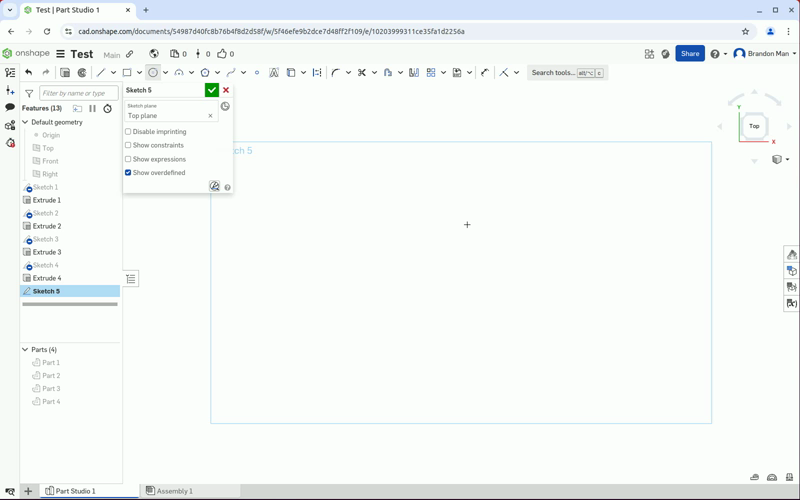
key_up(shift)
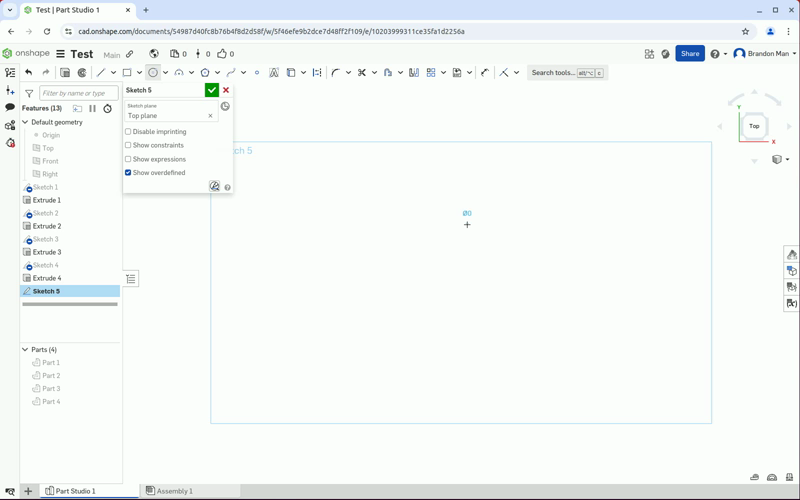
mouse_move(468, 224)
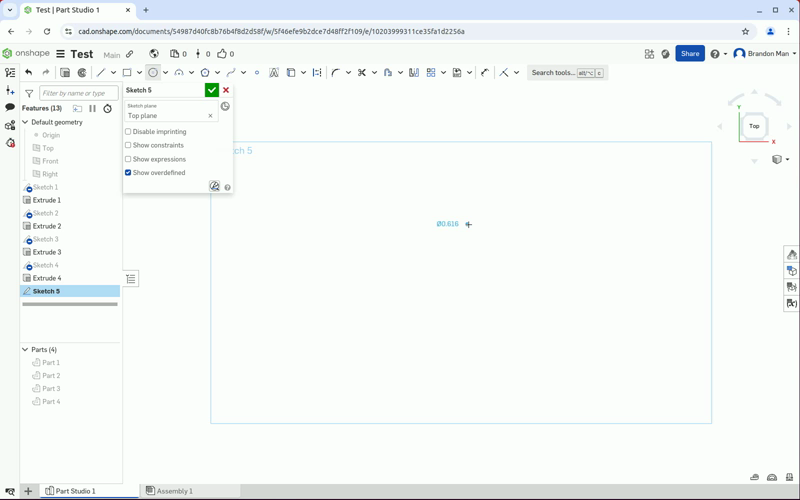
scroll(6)
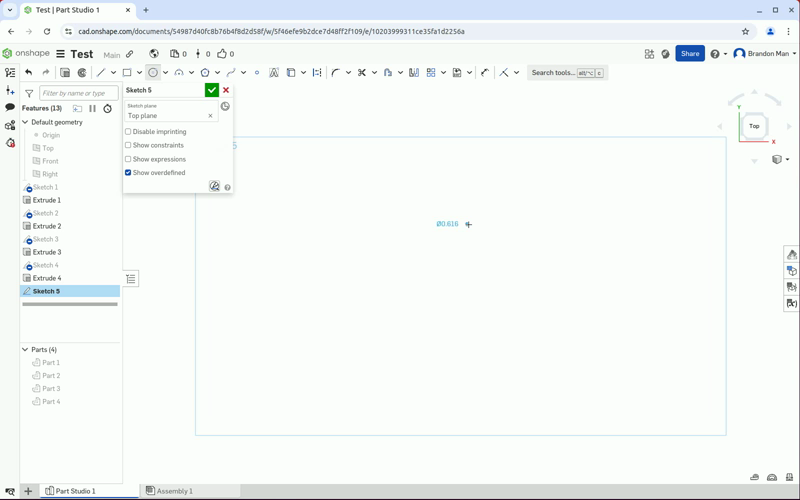
scroll(6)
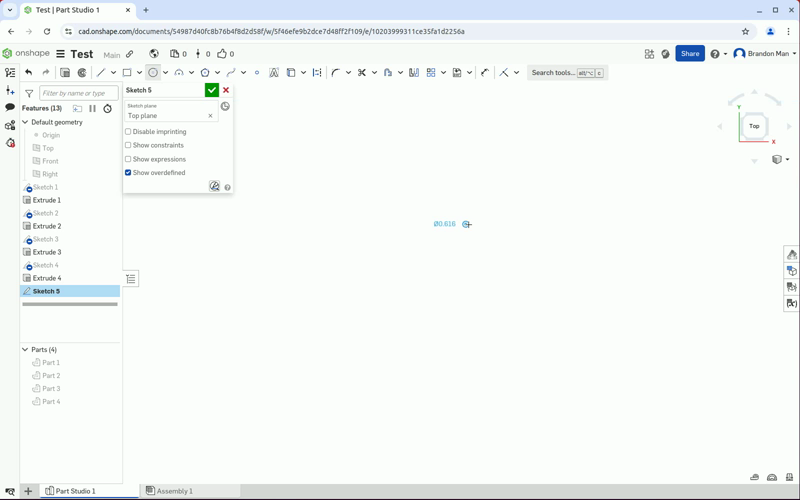
scroll(6)
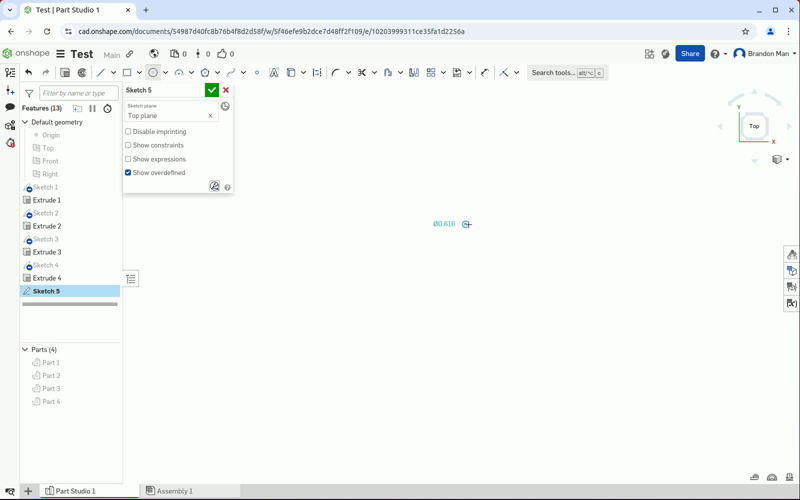
scroll(6)
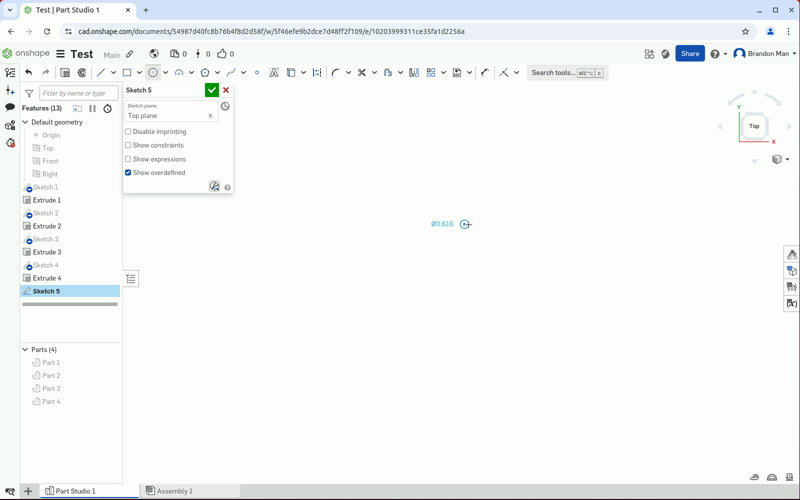
scroll(6)
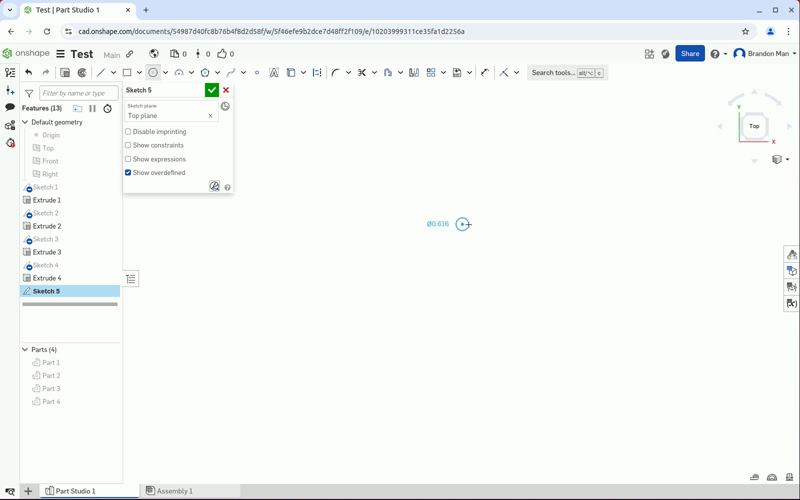
scroll(6)
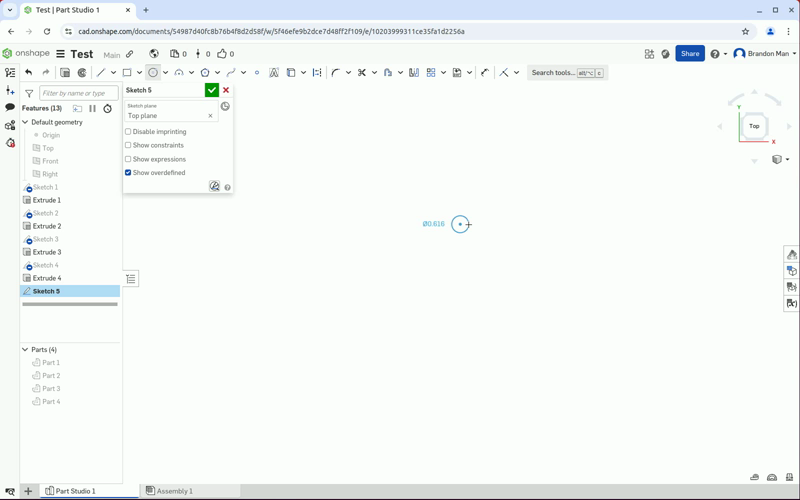
scroll(6)
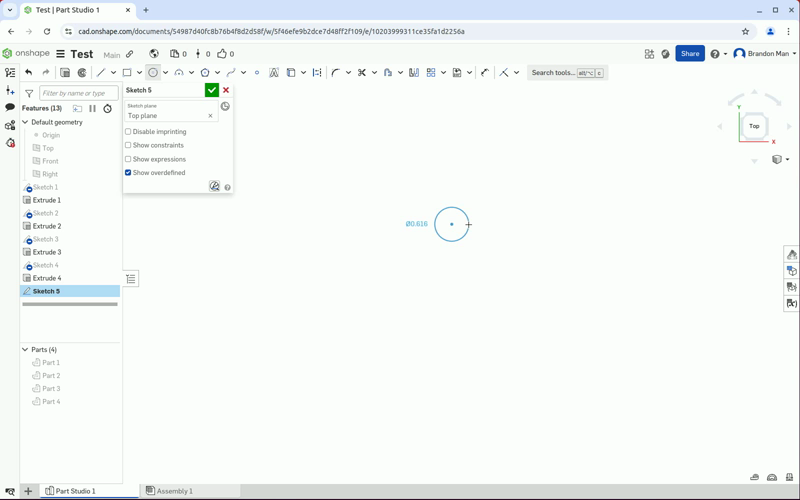
click(468, 224)
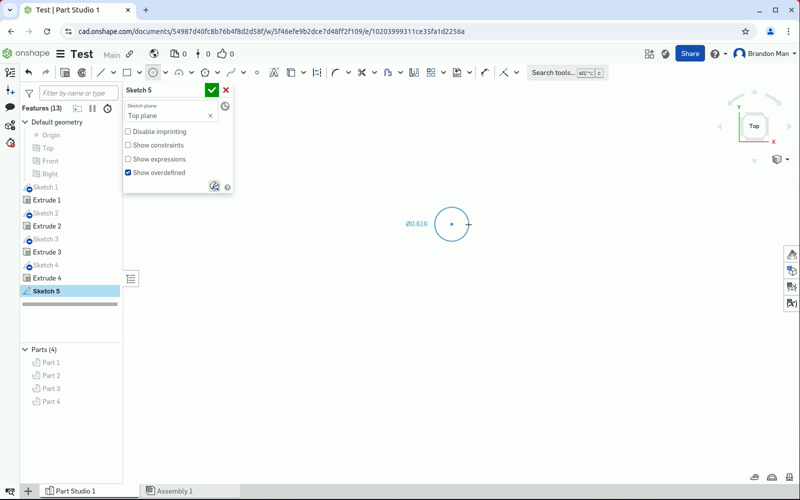
scroll(-6)
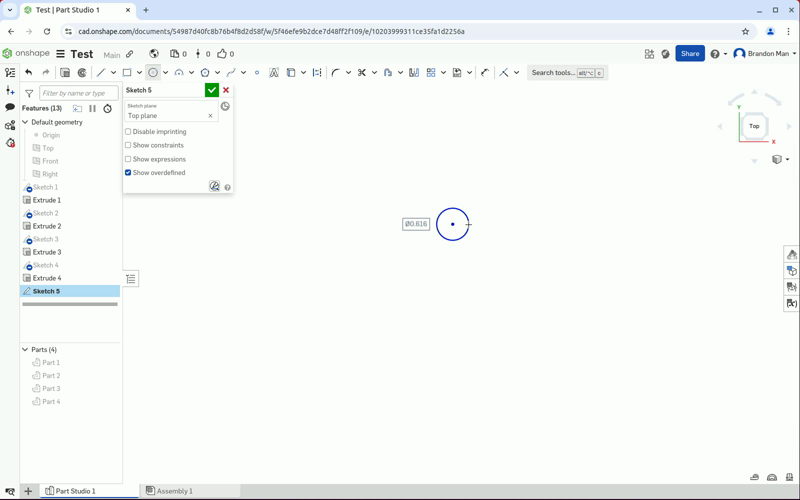
scroll(-6)
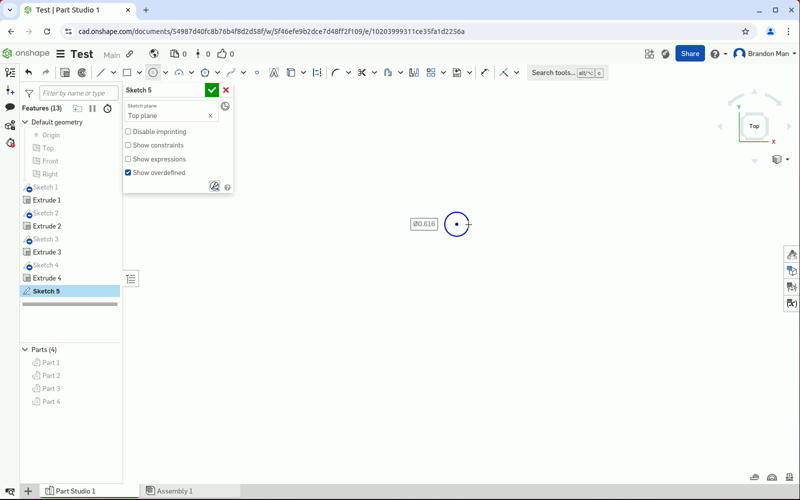
scroll(-6)
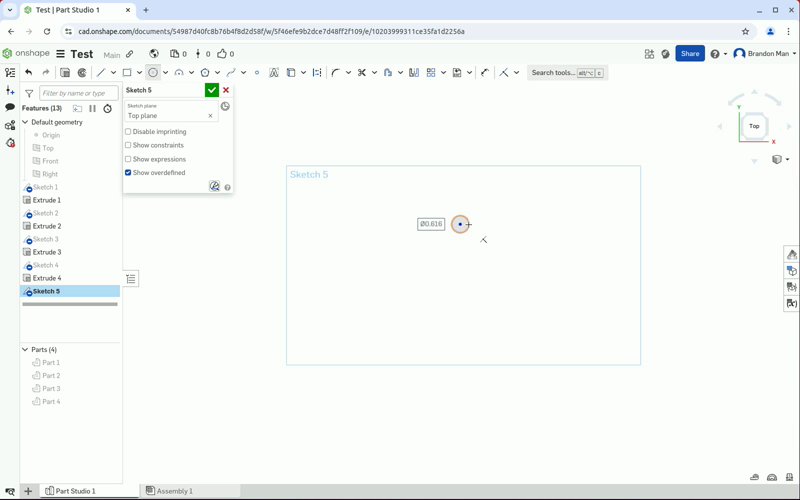
scroll(-6)
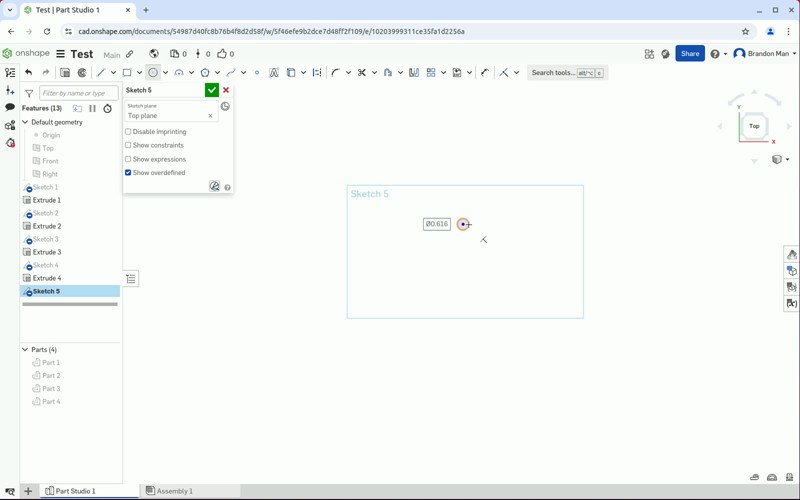
scroll(-6)
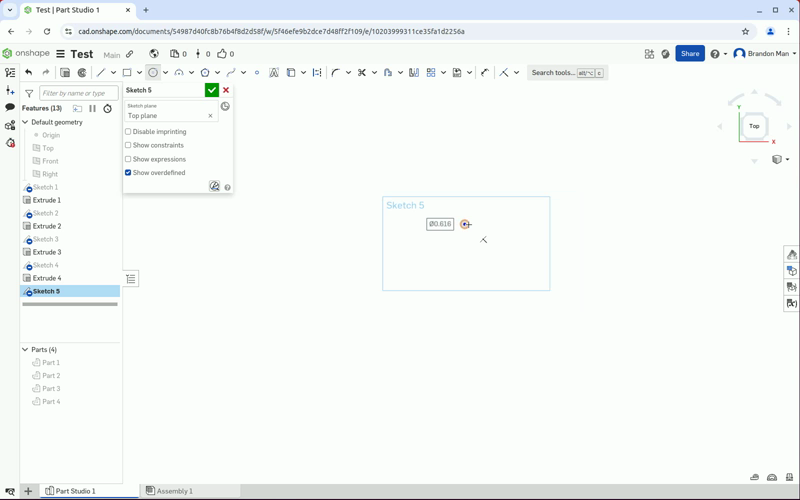
scroll(-6)
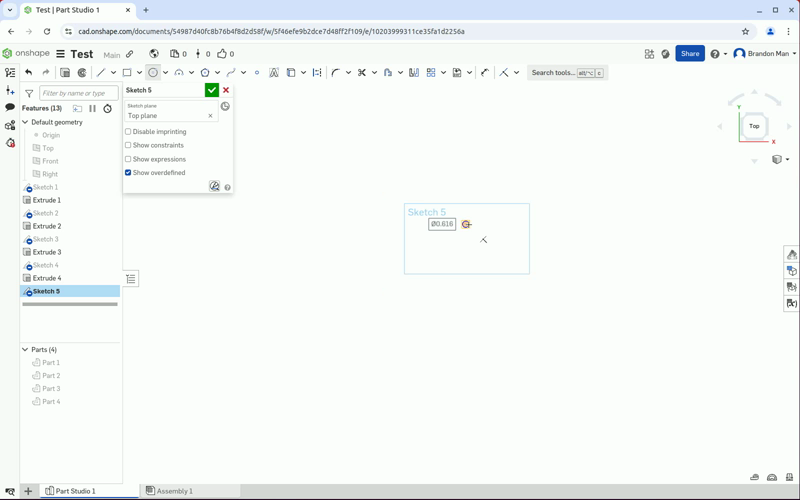
scroll(-6)
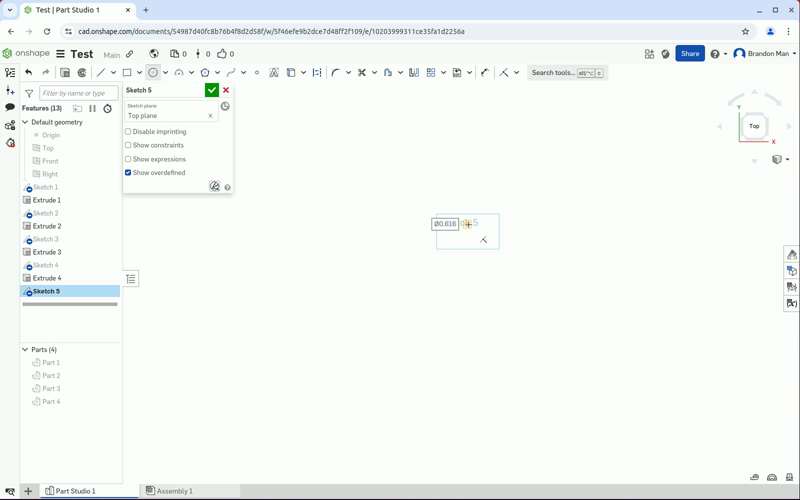
key(esc)
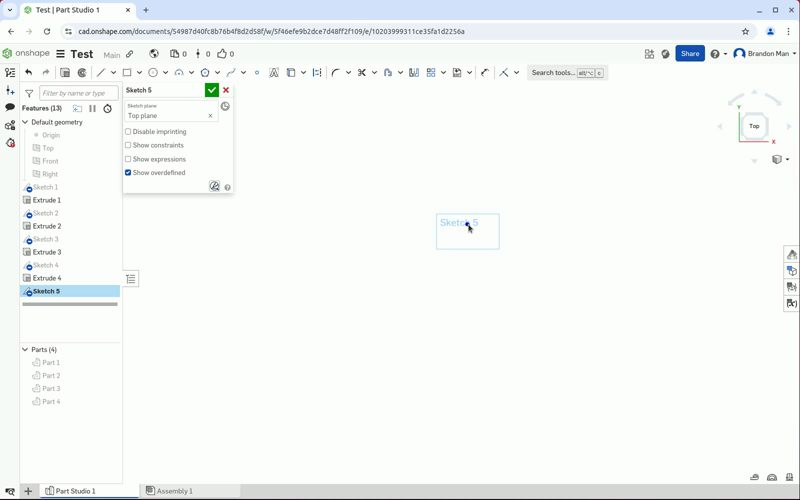
mouse_move(467, 225)
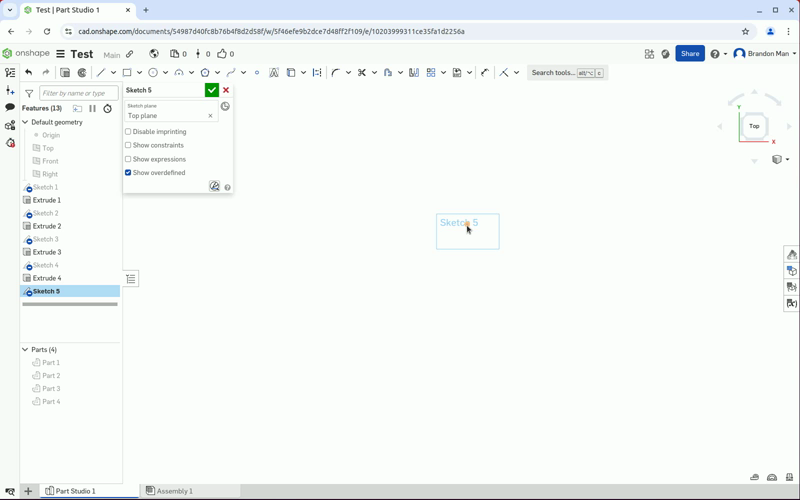
scroll(6)
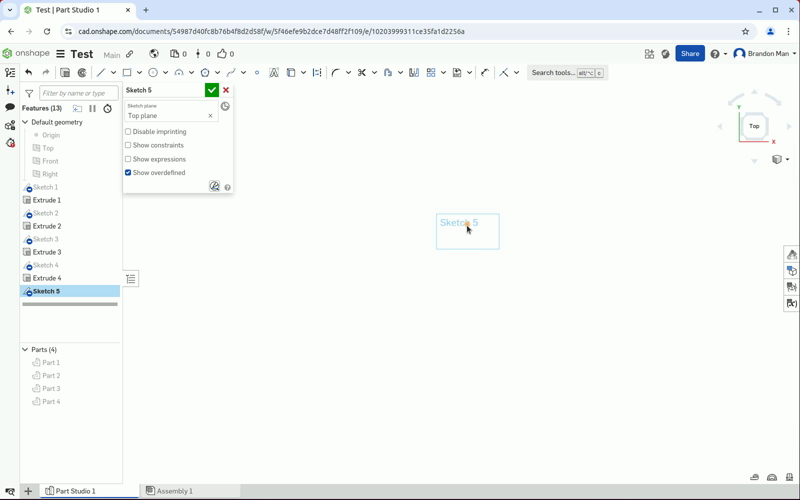
scroll(6)
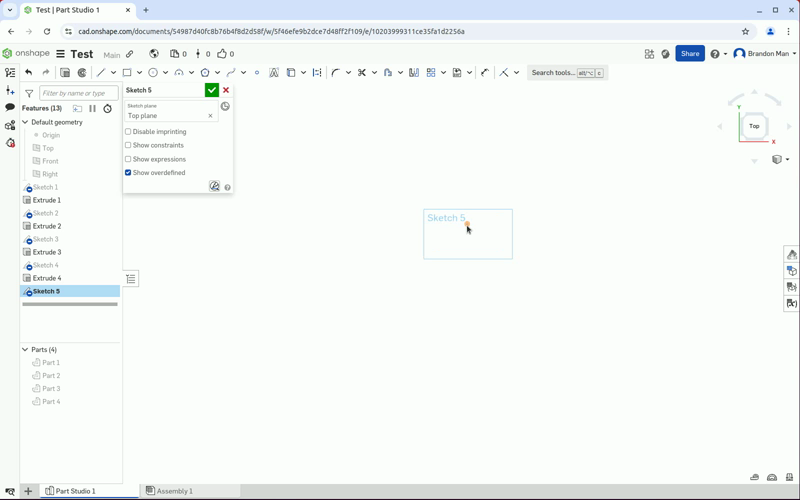
scroll(6)
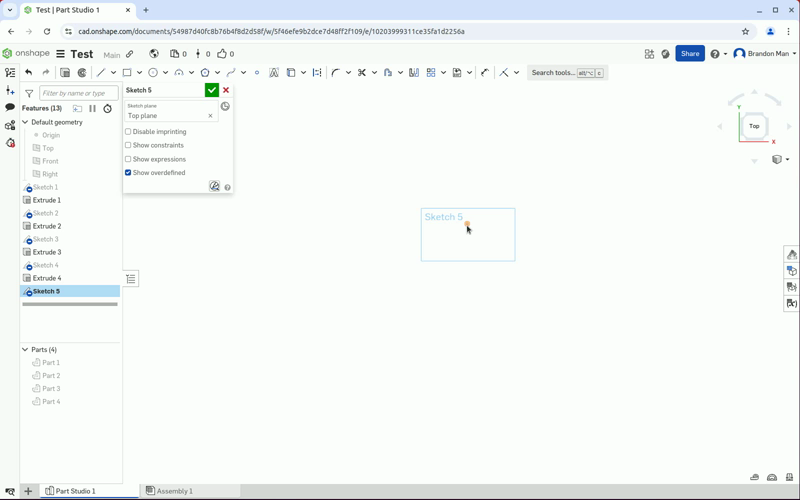
scroll(6)
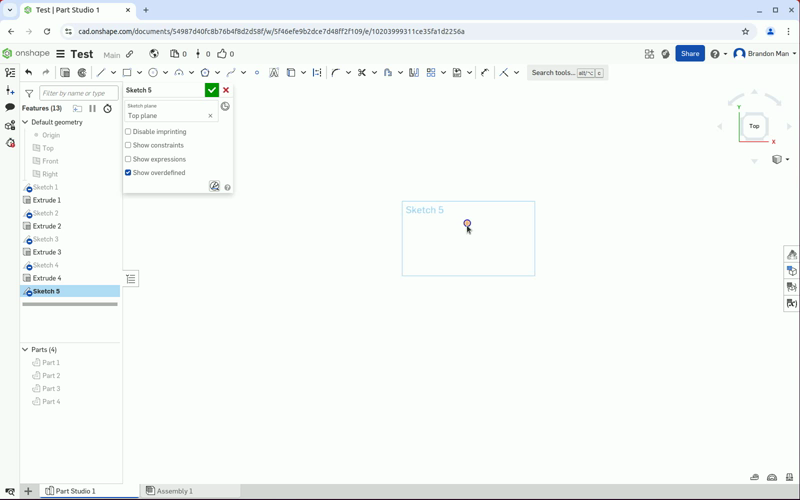
scroll(6)
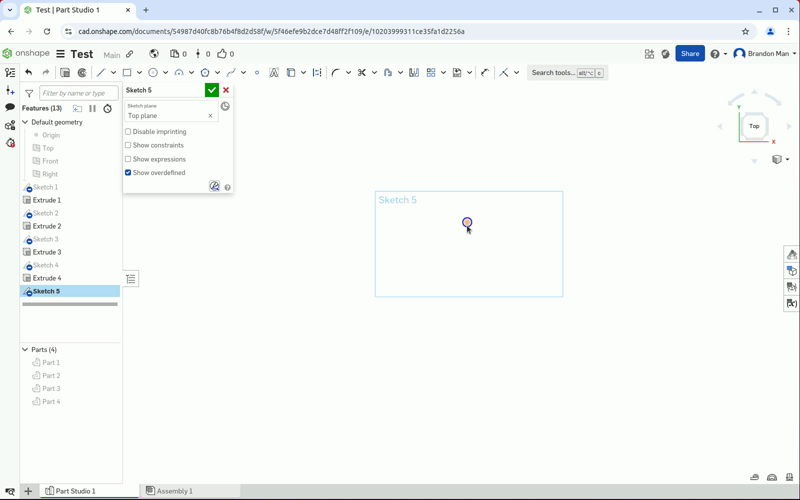
scroll(6)
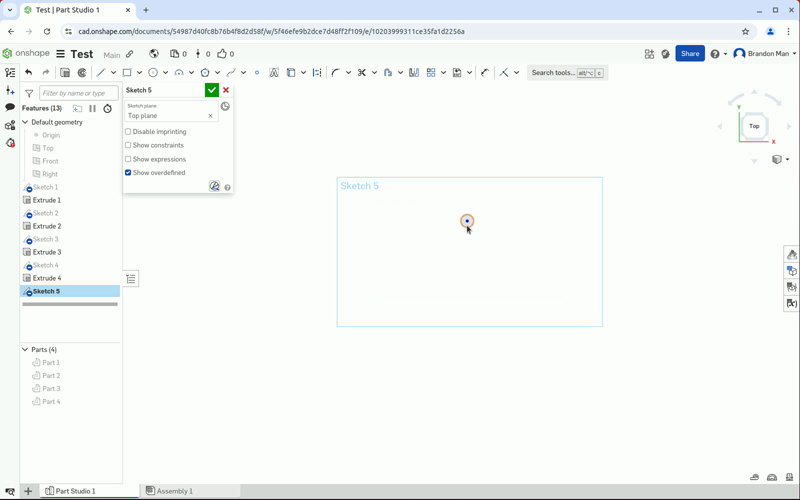
scroll(6)
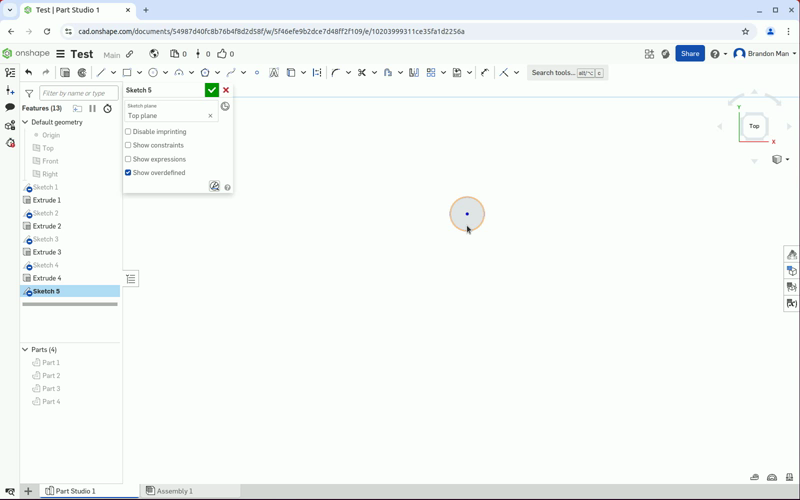
click(467, 225)
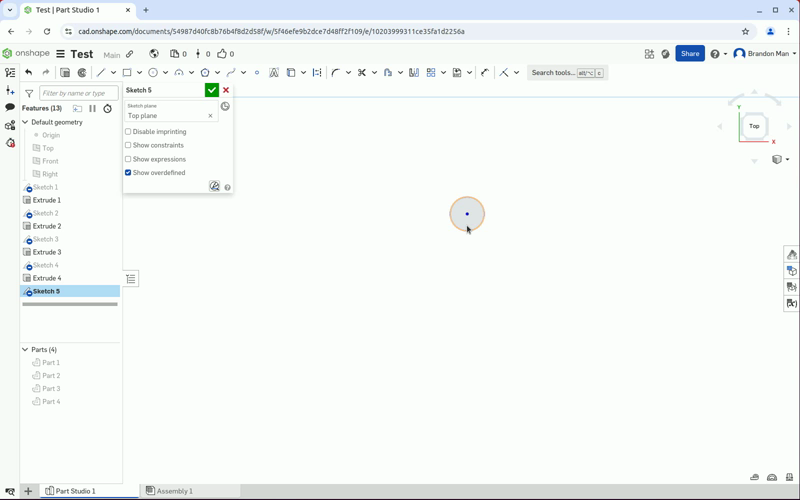
scroll(-6)
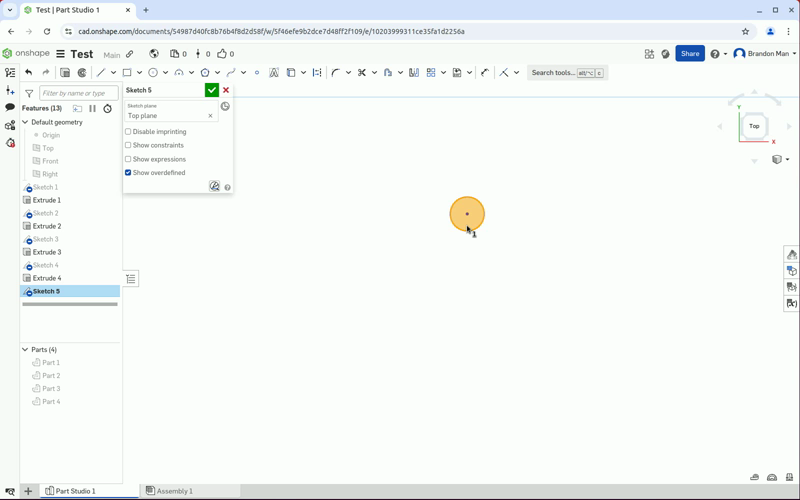
scroll(-6)
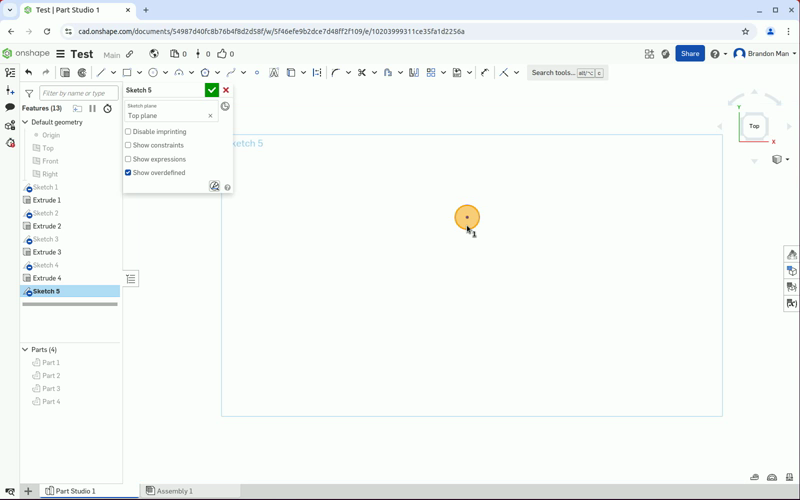
scroll(-6)
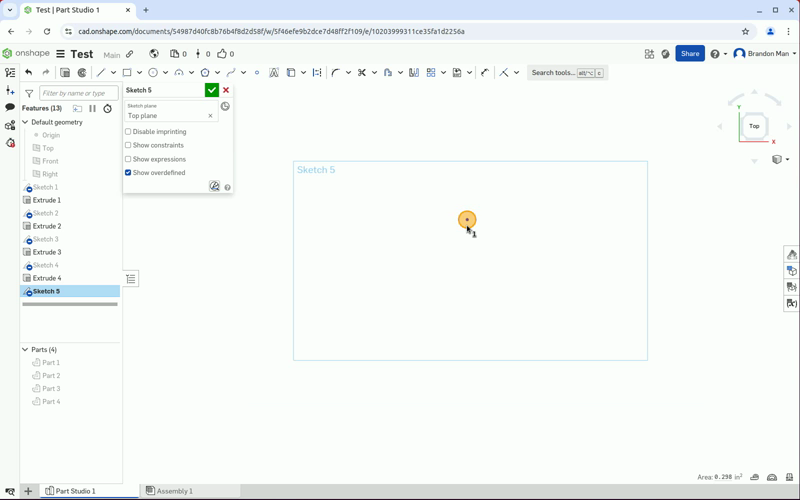
scroll(-6)
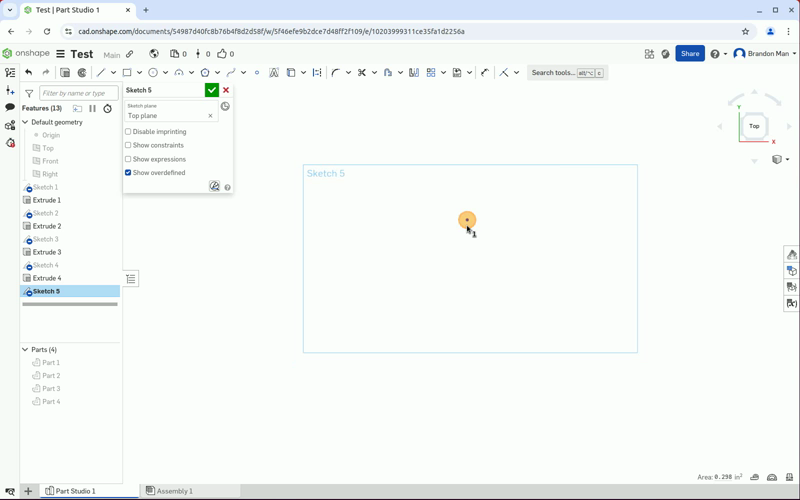
scroll(-6)
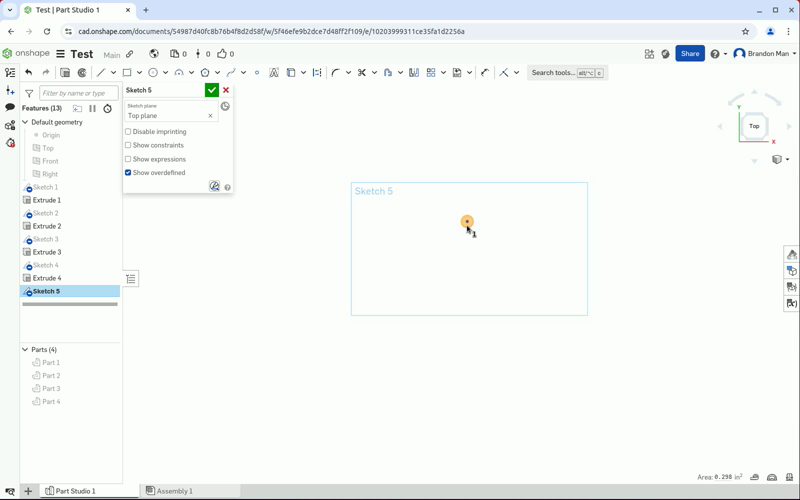
scroll(-6)
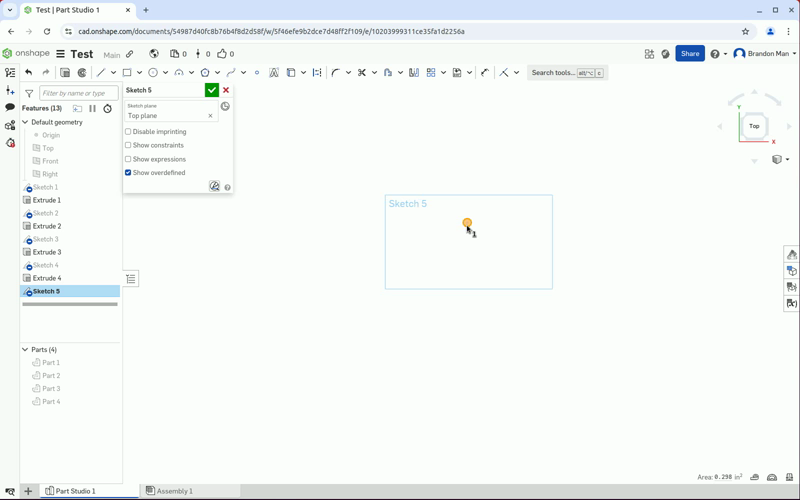
scroll(-6)
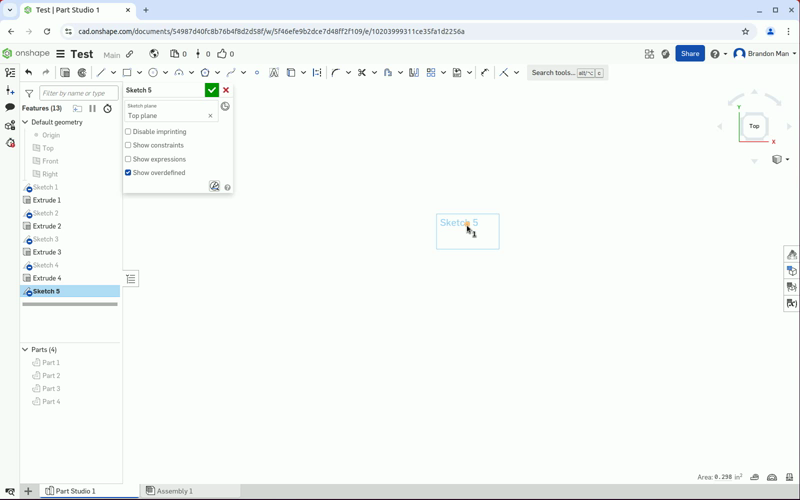
mouse_move(73, 352)
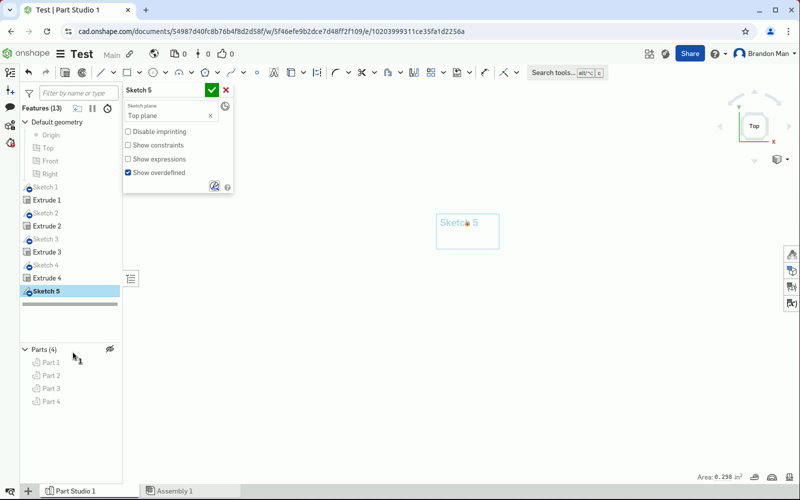
key(shift+y)
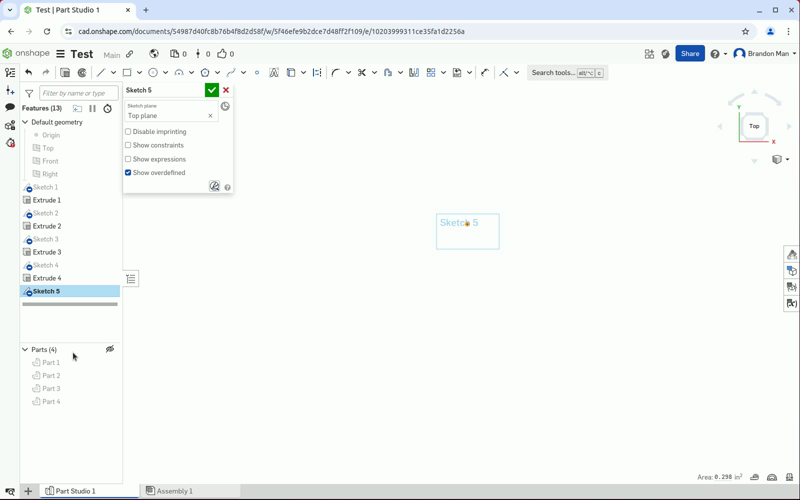
key(shift+e)
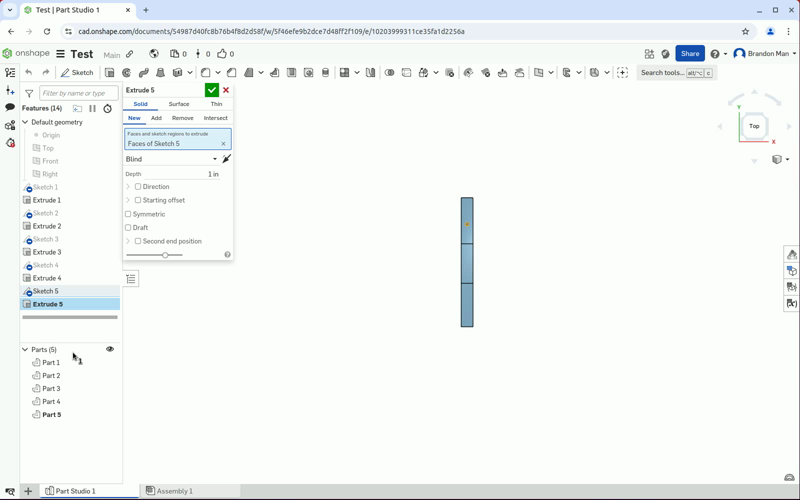
mouse_move(143, 106)
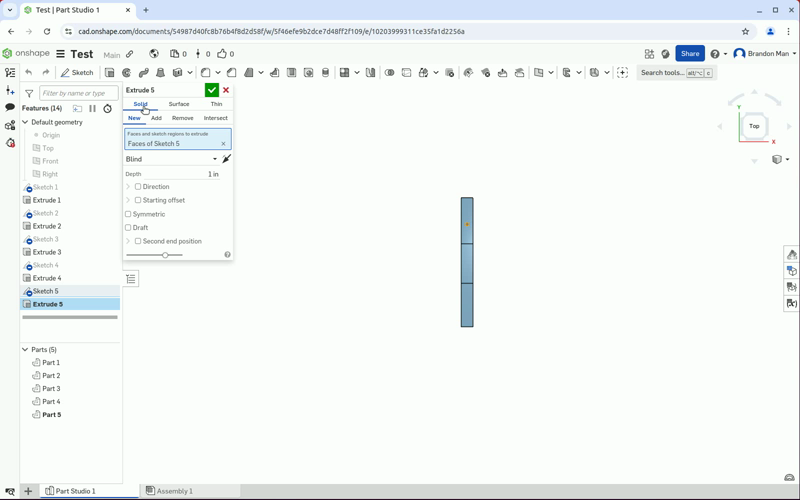
click(143, 106)
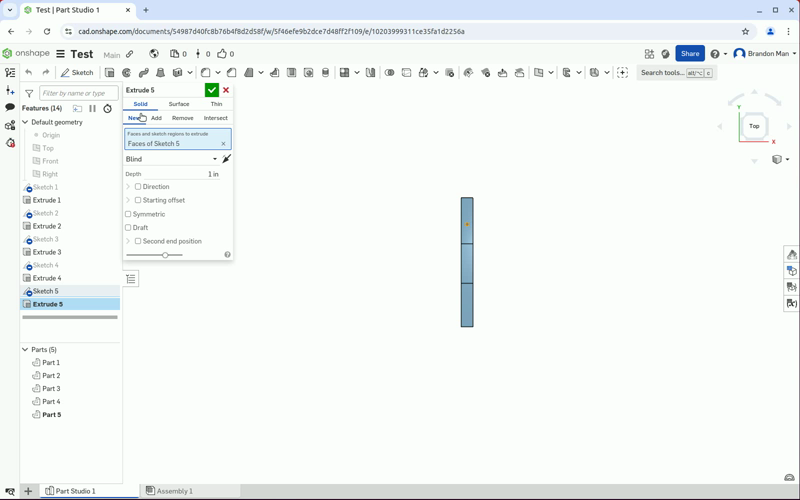
mouse_move(137, 120)
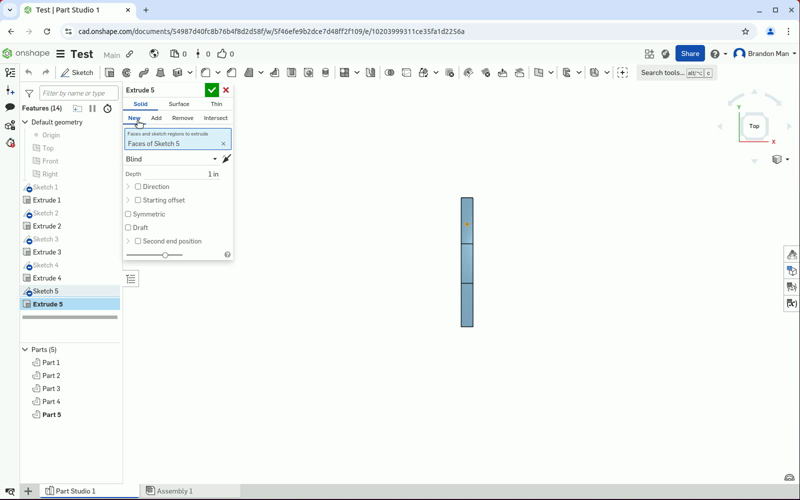
click(137, 120)
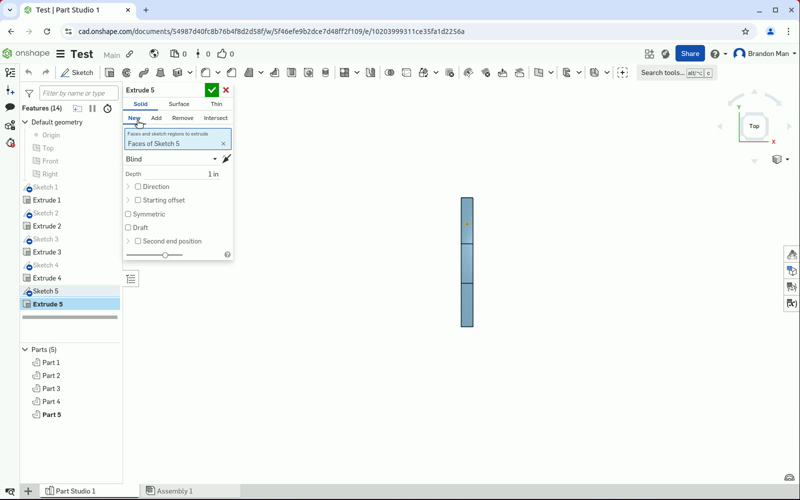
key(tab, 4)
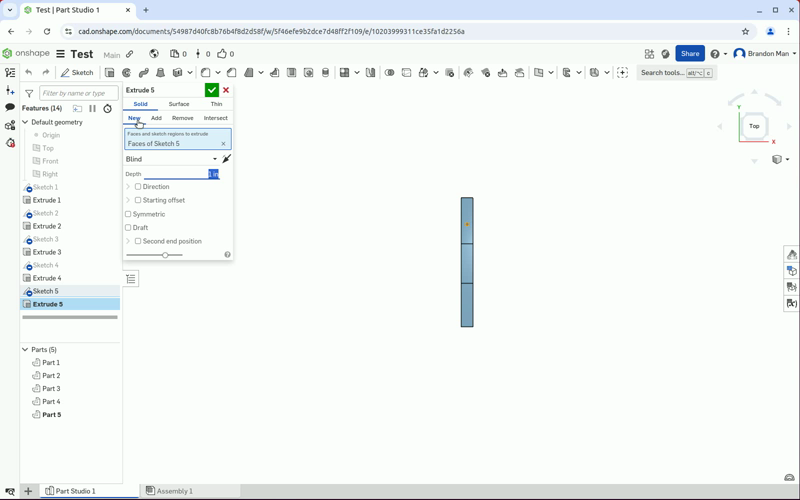
text(8.666)
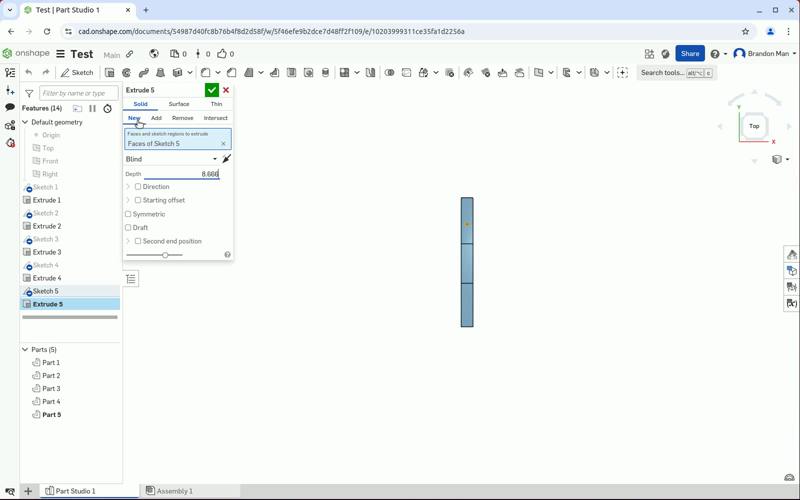
key(enter)
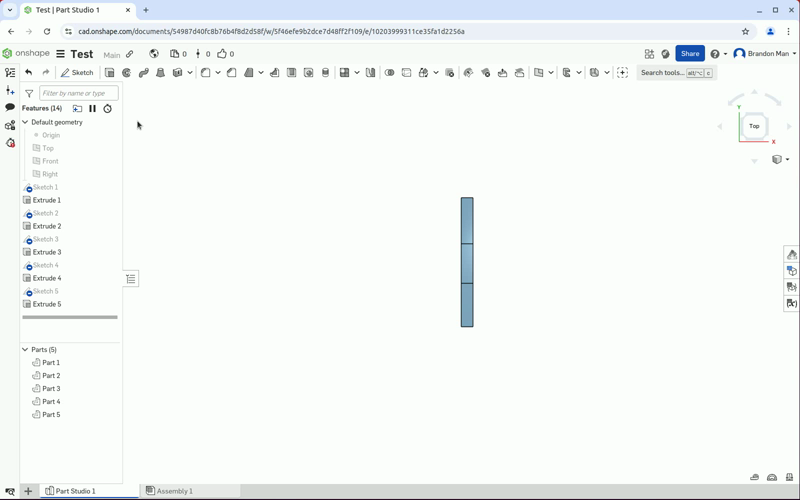
key(shift+h)
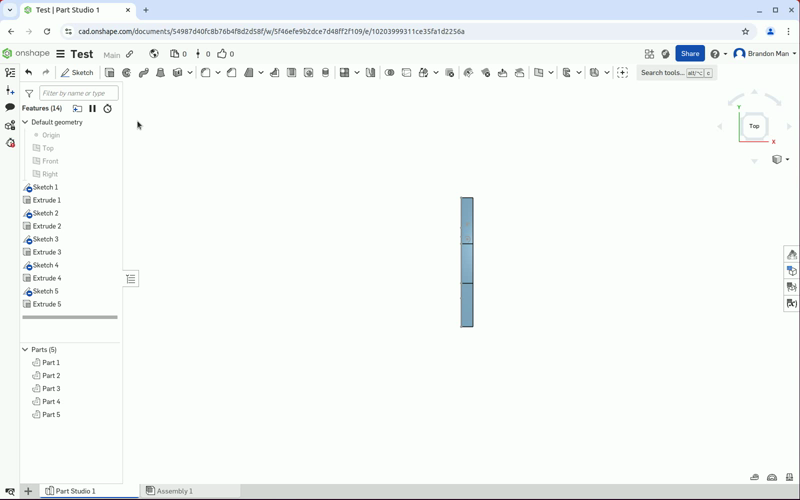
key(shift+h)
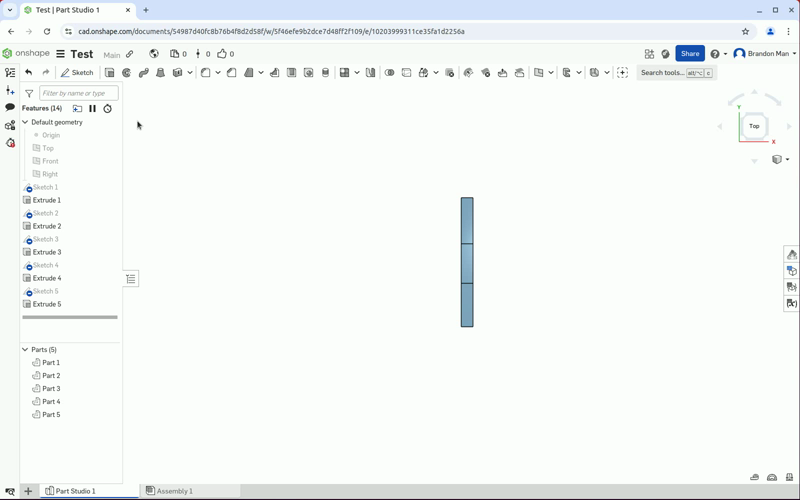
mouse_move(73, 189)
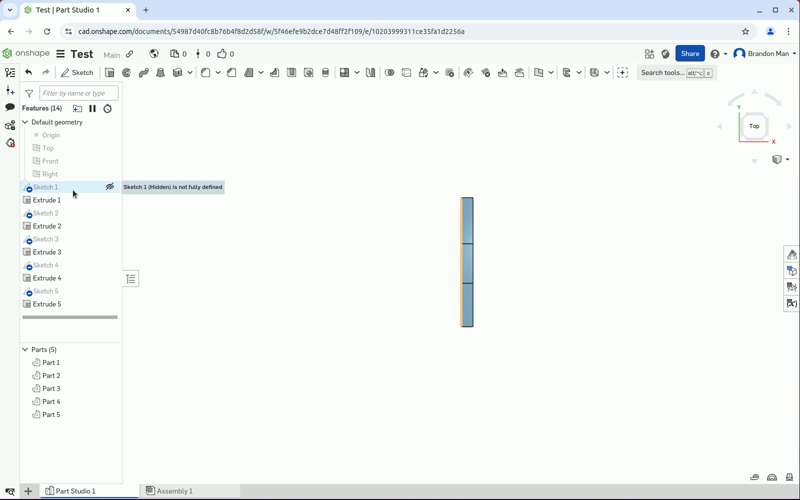
click(73, 189)
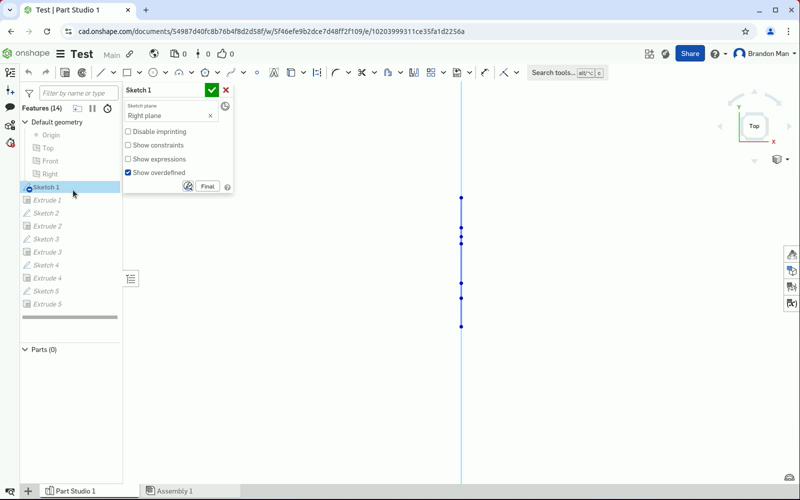
mouse_move(229, 92)
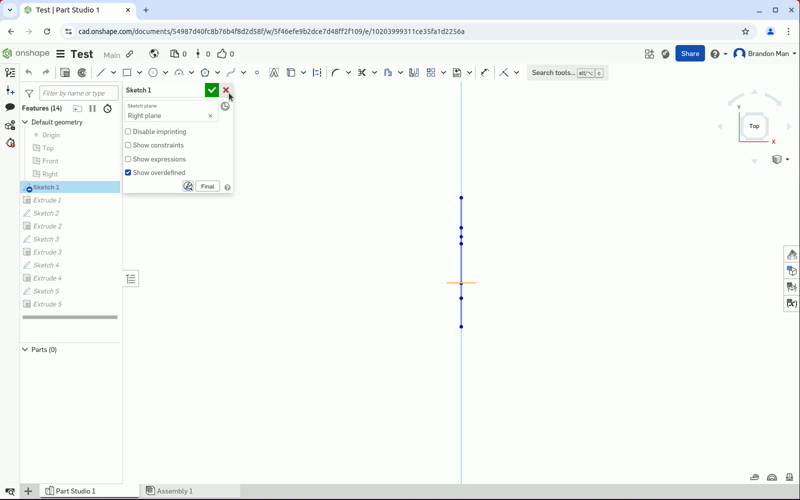
click(229, 92)
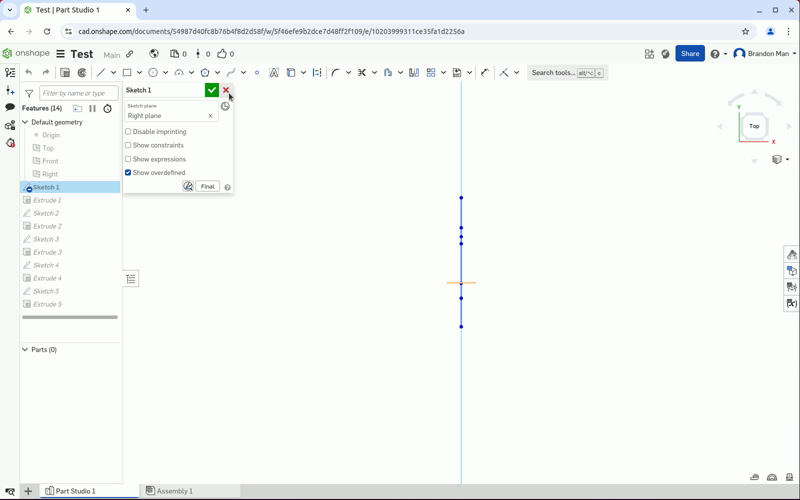
key(shift+s)
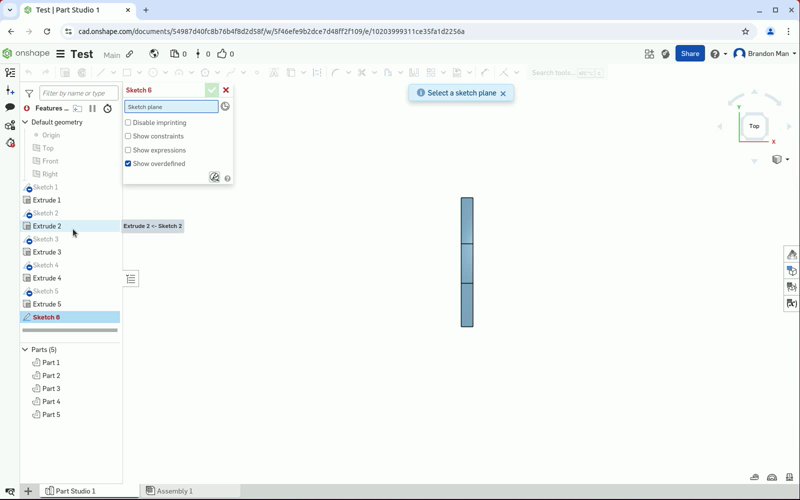
scroll(3)
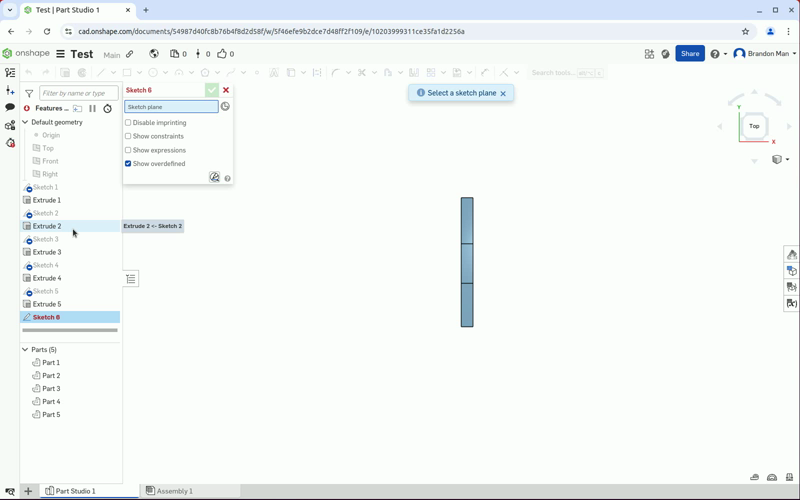
mouse_move(73, 150)
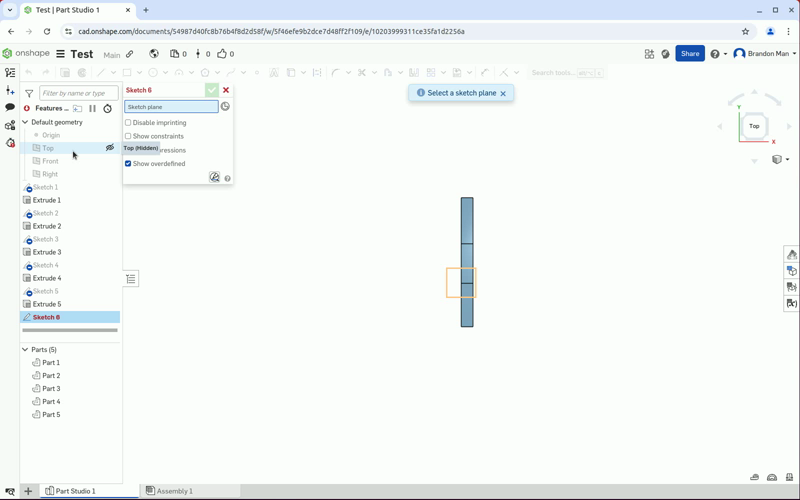
click(73, 150)
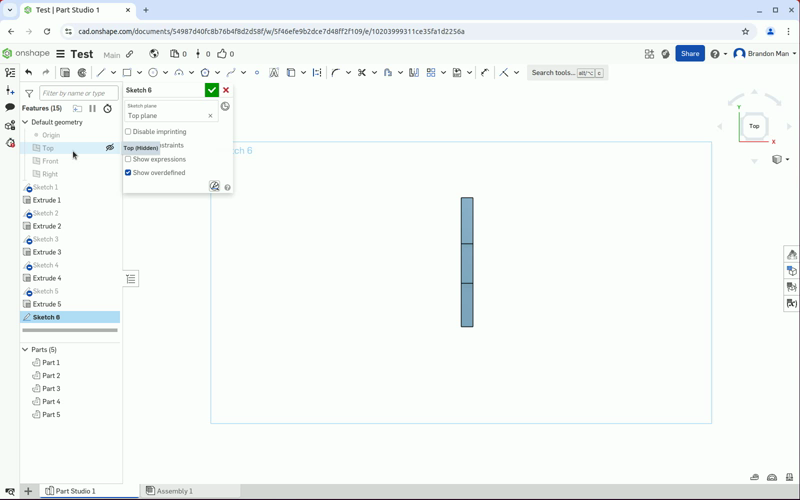
mouse_move(73, 352)
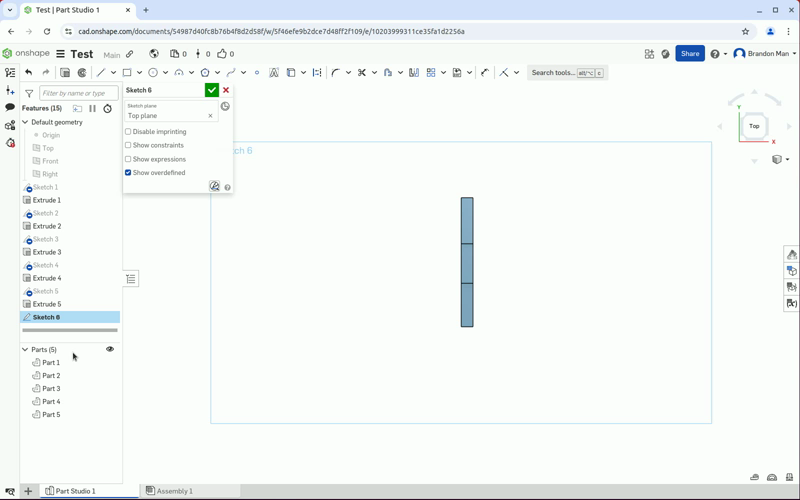
key(y)
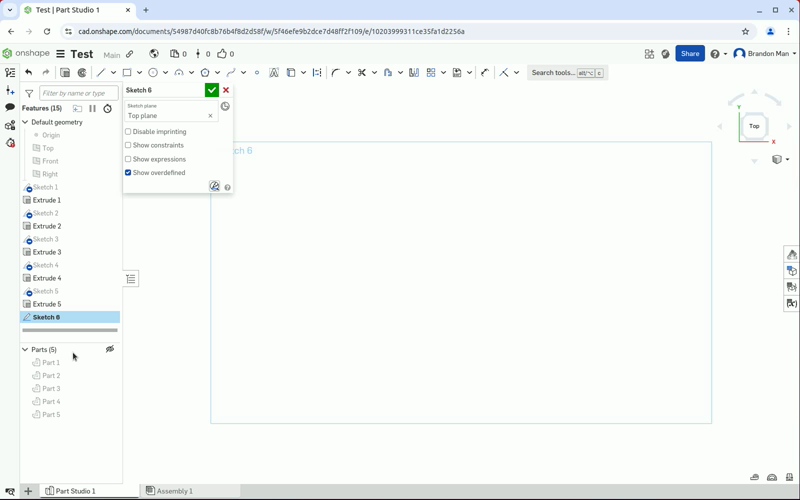
key(c)
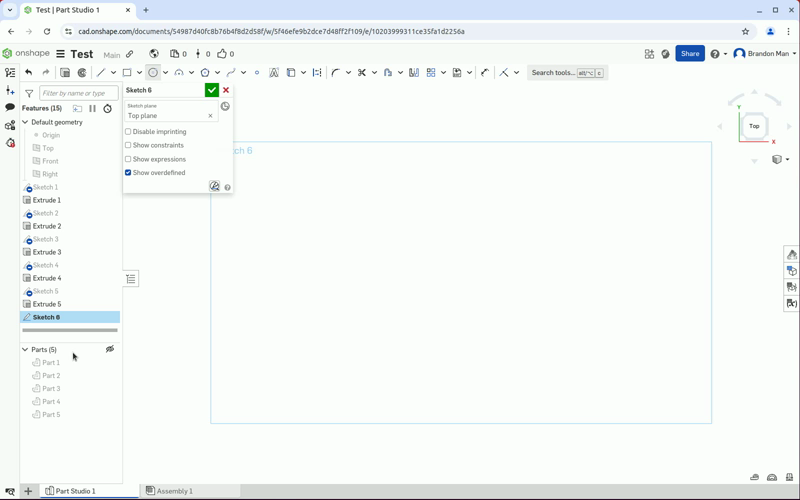
key_down(shift)
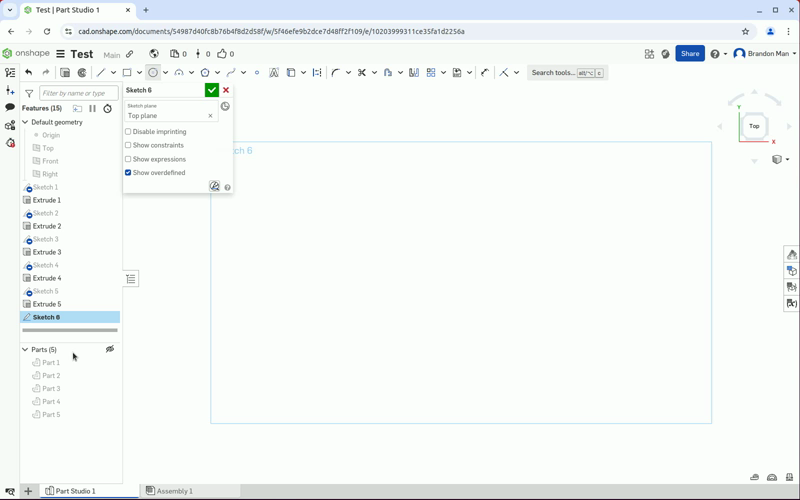
mouse_move(467, 239)
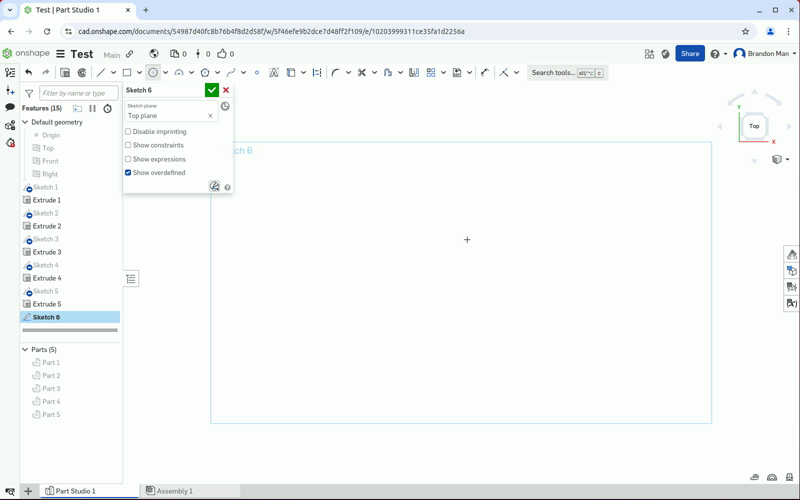
click(467, 239)
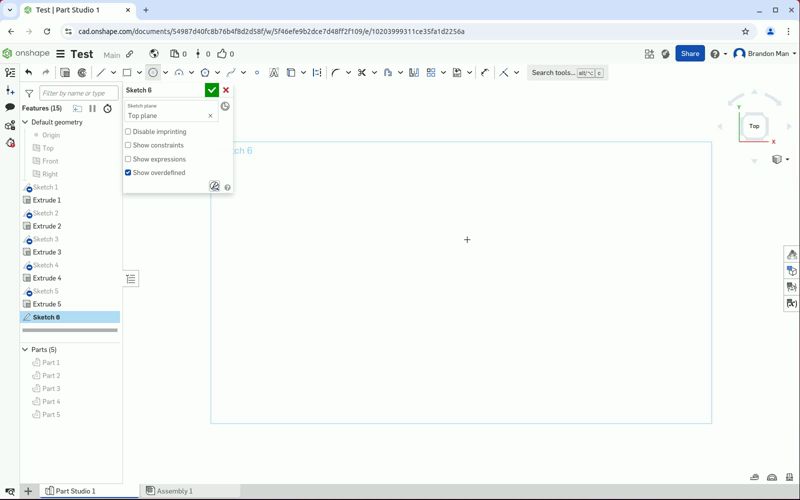
key_up(shift)
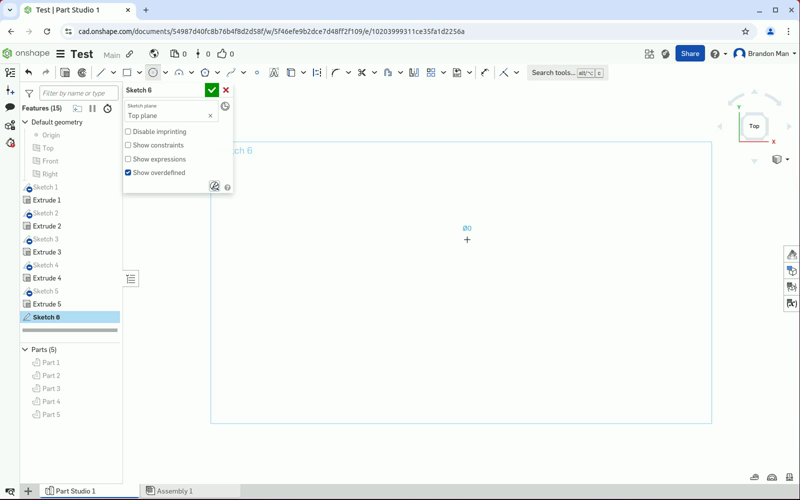
mouse_move(470, 239)
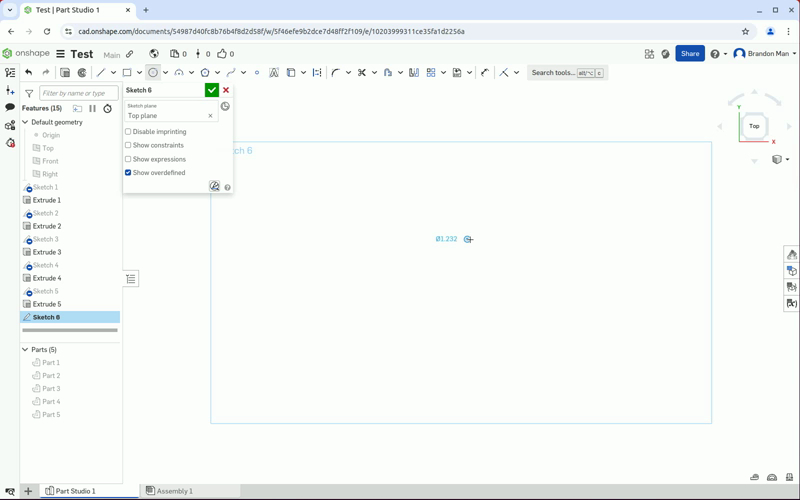
click(470, 239)
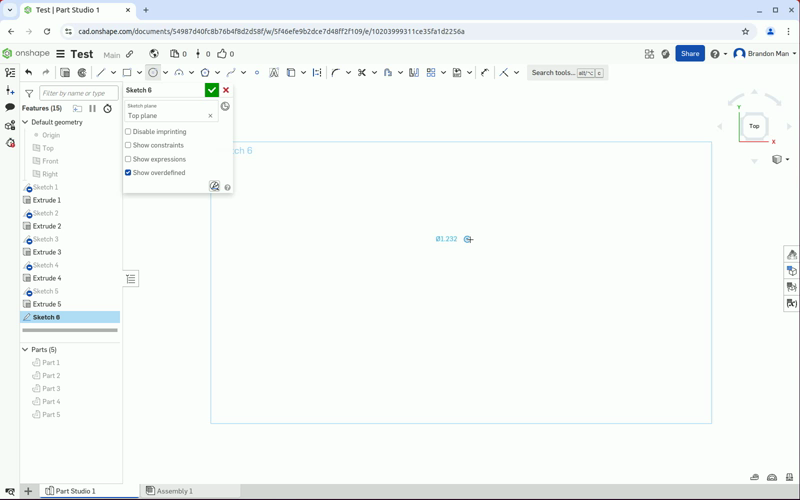
key(esc)
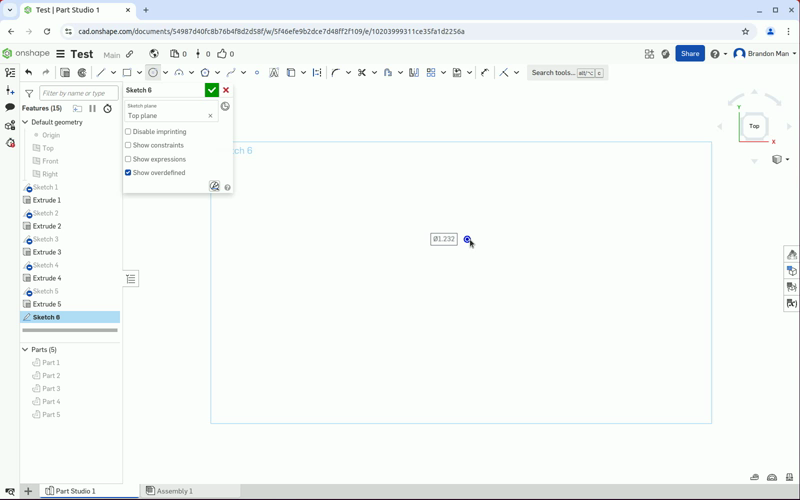
mouse_move(469, 240)
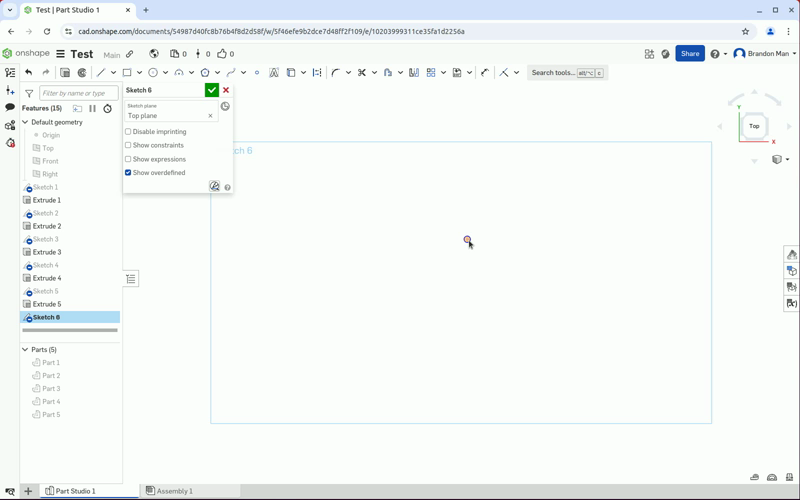
scroll(6)
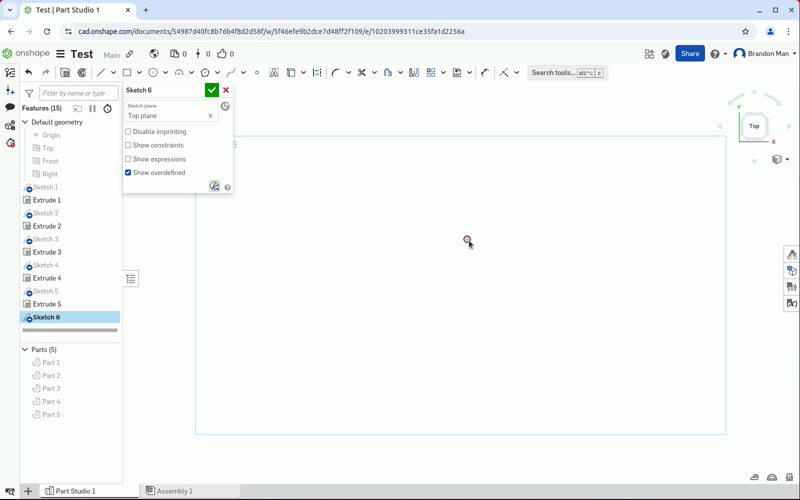
scroll(6)
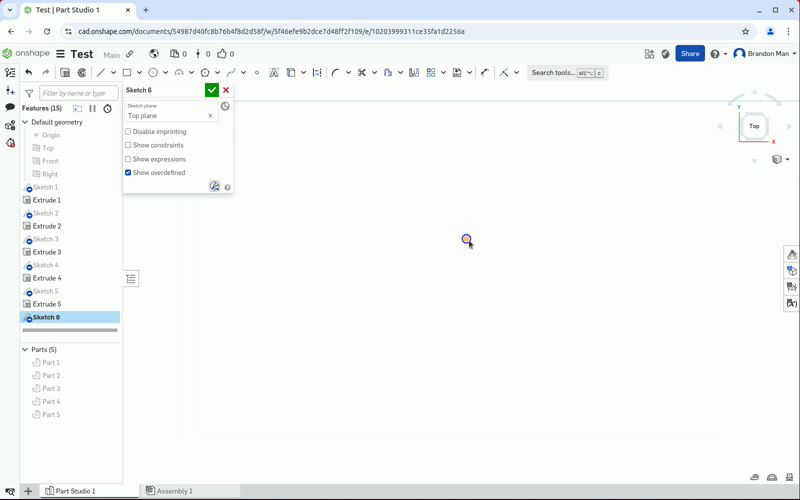
scroll(6)
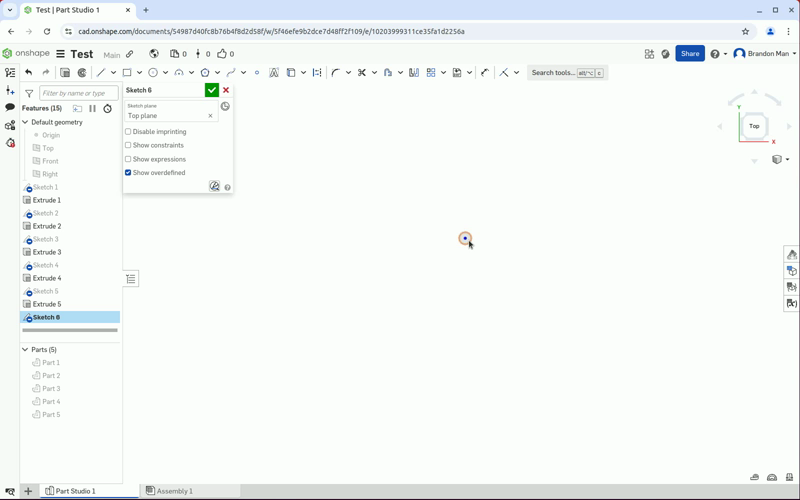
scroll(6)
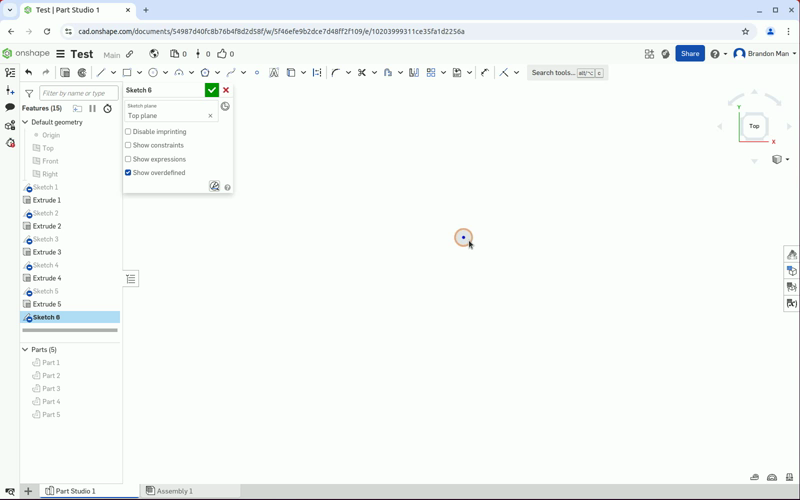
scroll(6)
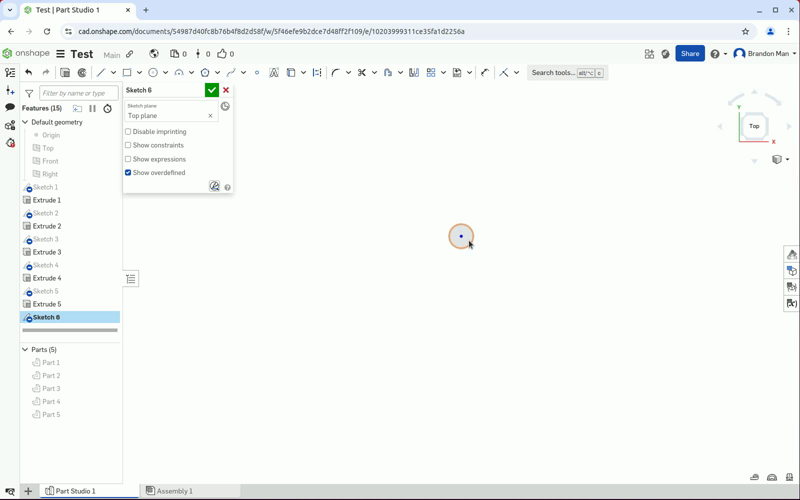
scroll(6)
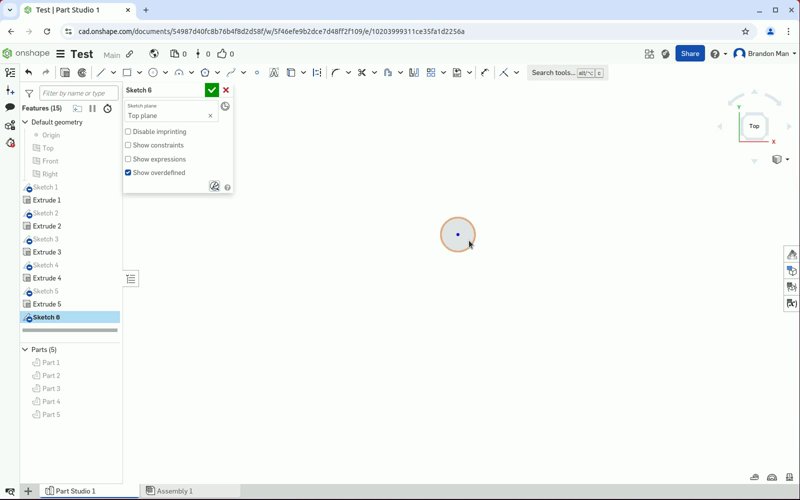
scroll(6)
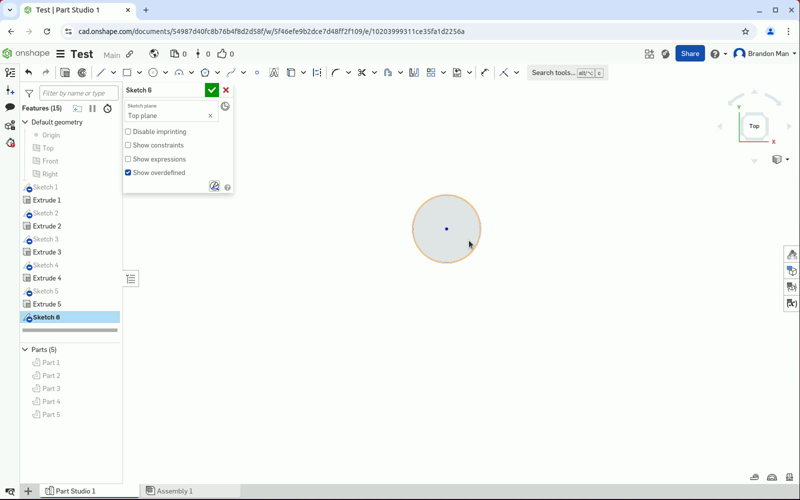
click(469, 240)
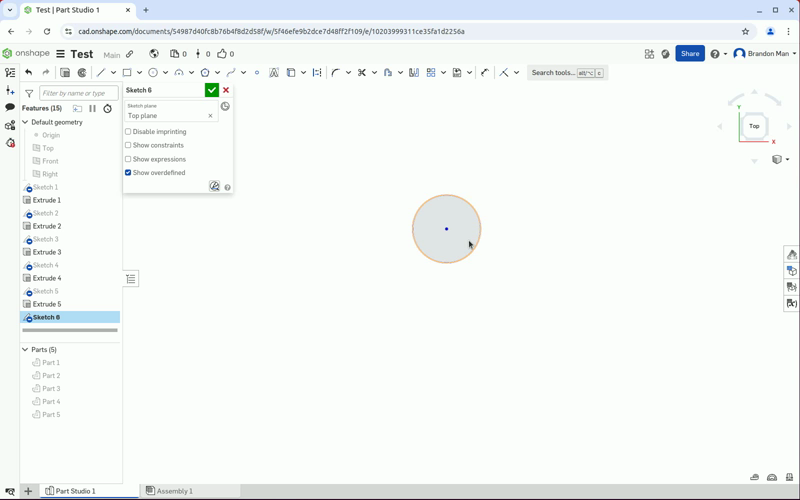
scroll(-6)
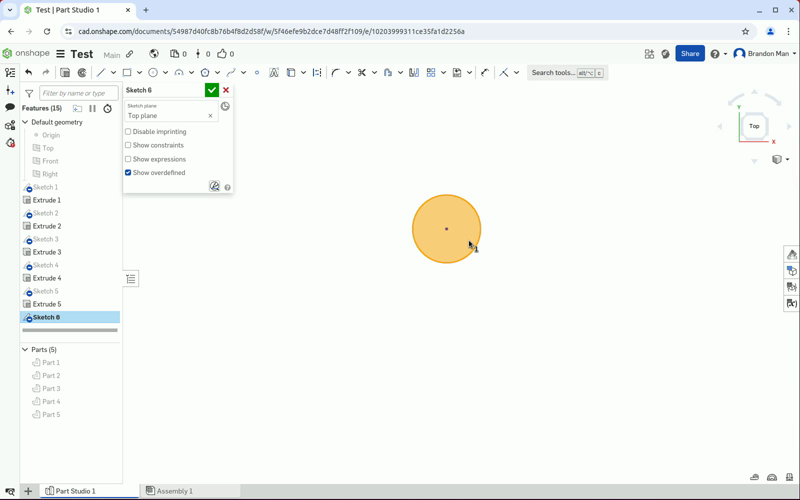
scroll(-6)
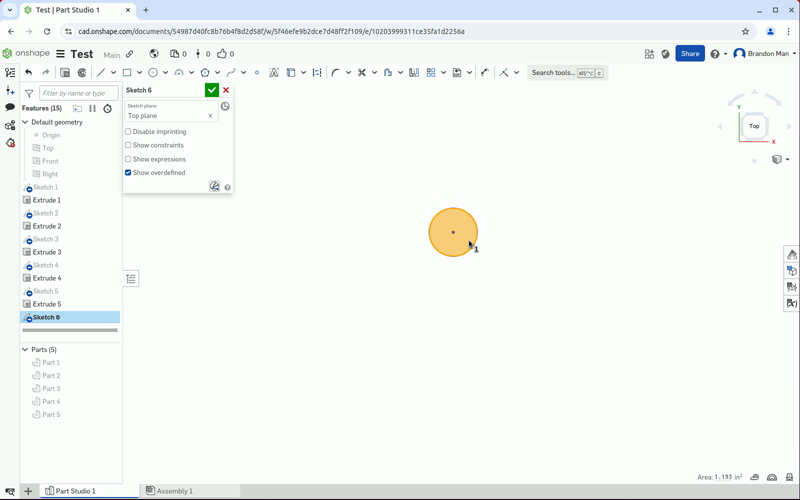
scroll(-6)
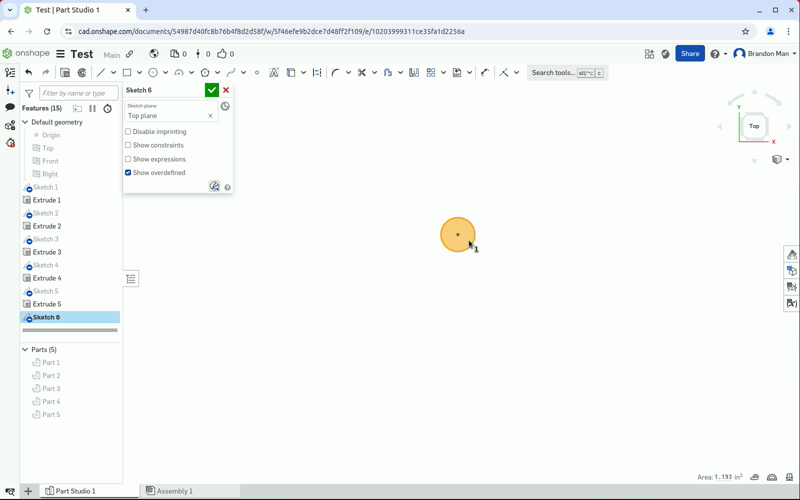
scroll(-6)
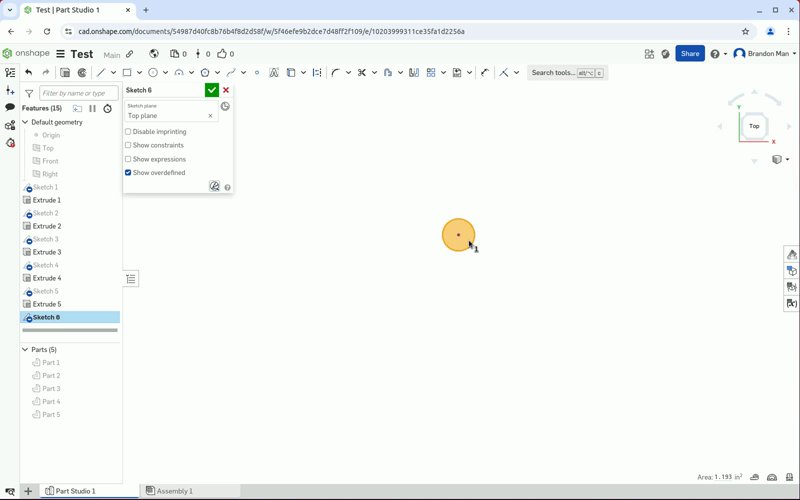
scroll(-6)
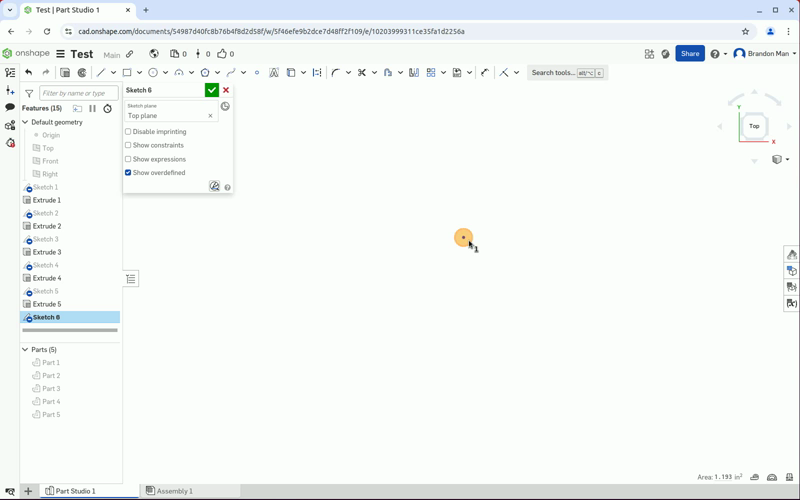
scroll(-6)
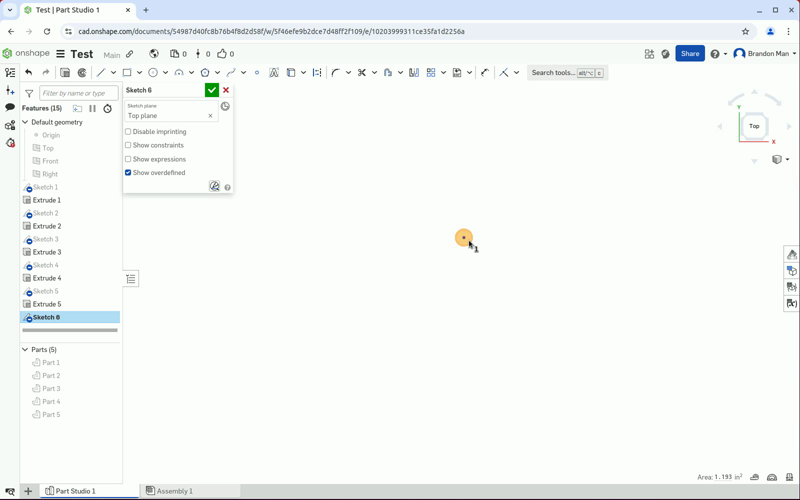
scroll(-6)
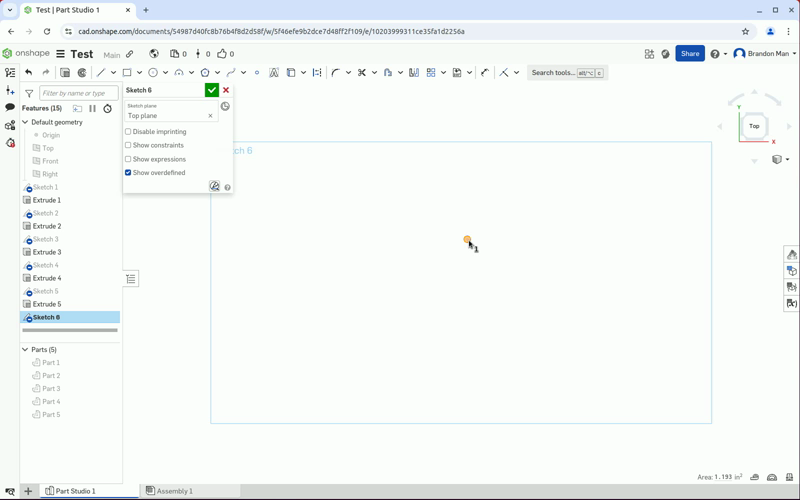
mouse_move(73, 352)
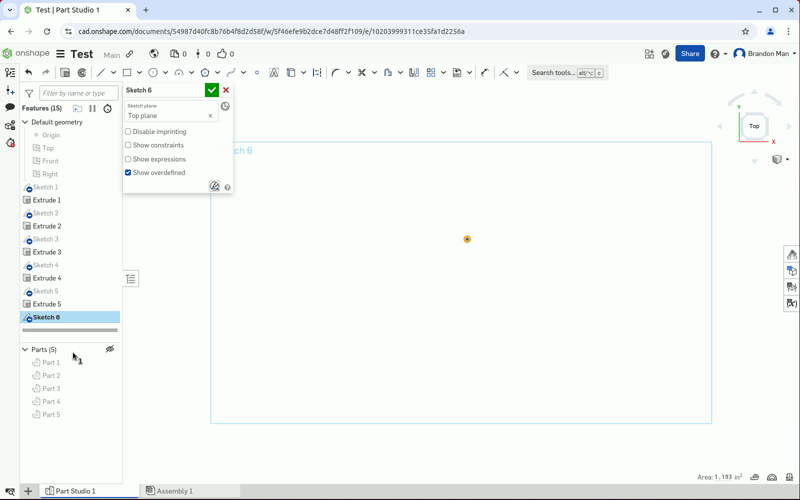
key(shift+y)
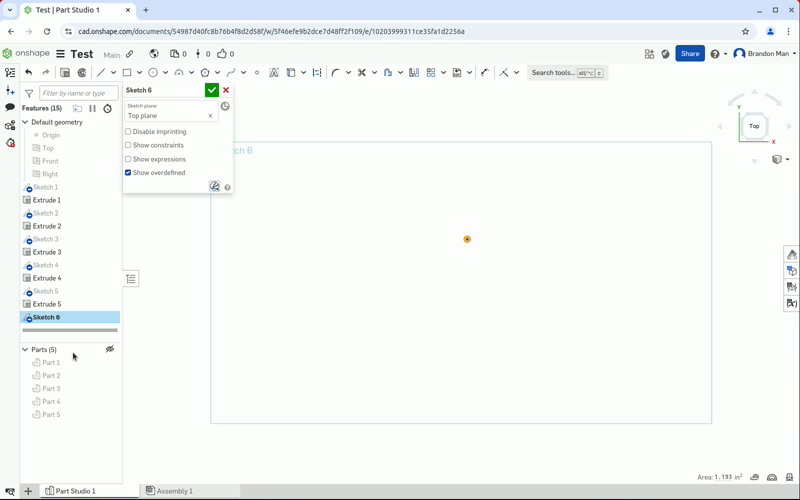
key(shift+e)
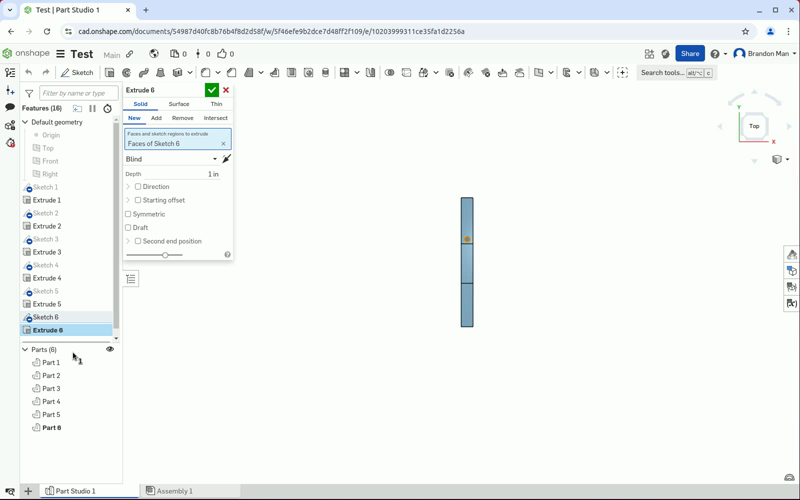
mouse_move(143, 106)
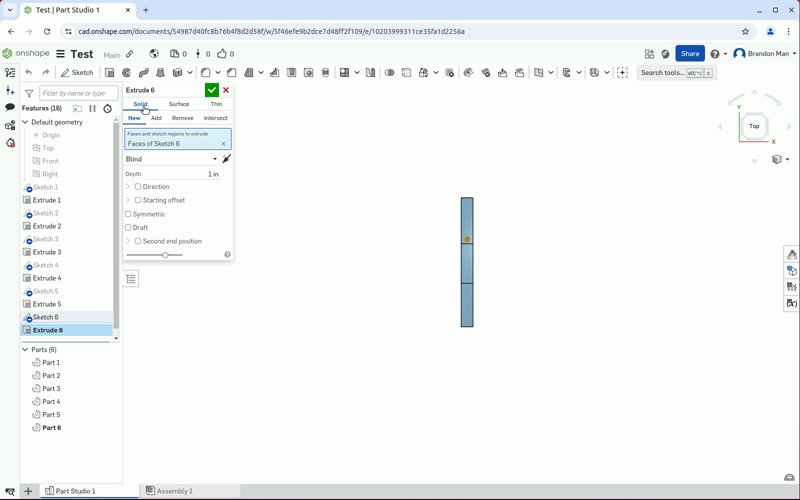
click(143, 106)
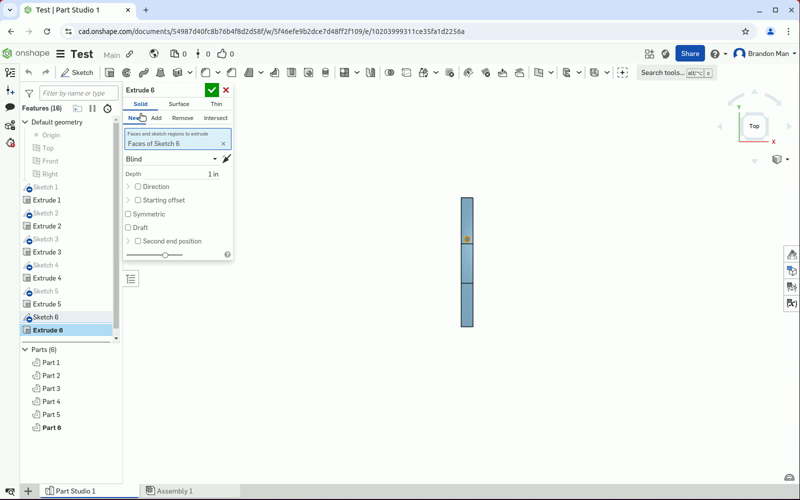
mouse_move(137, 120)
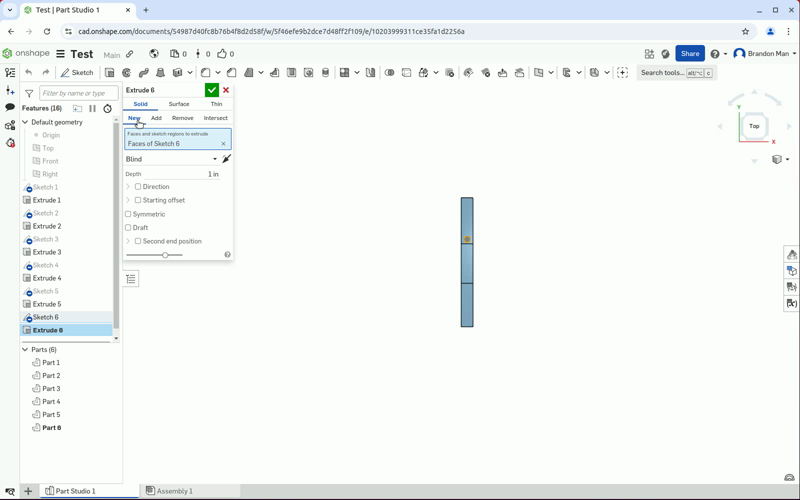
click(137, 120)
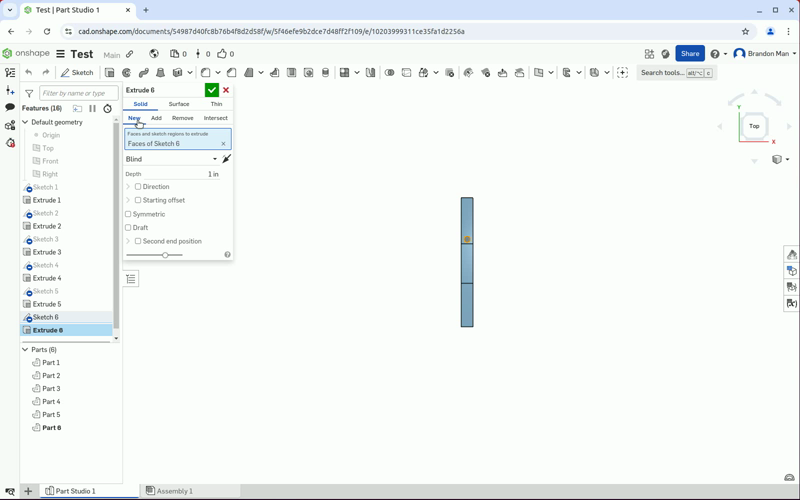
key(tab, 4)
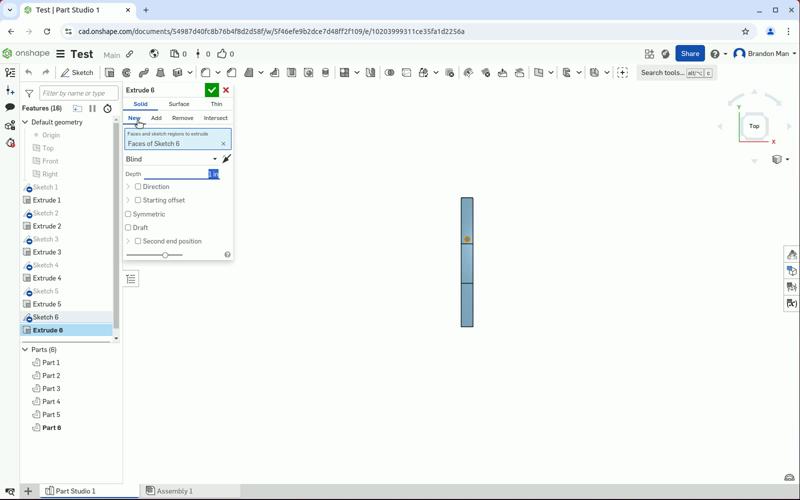
text(23.108)
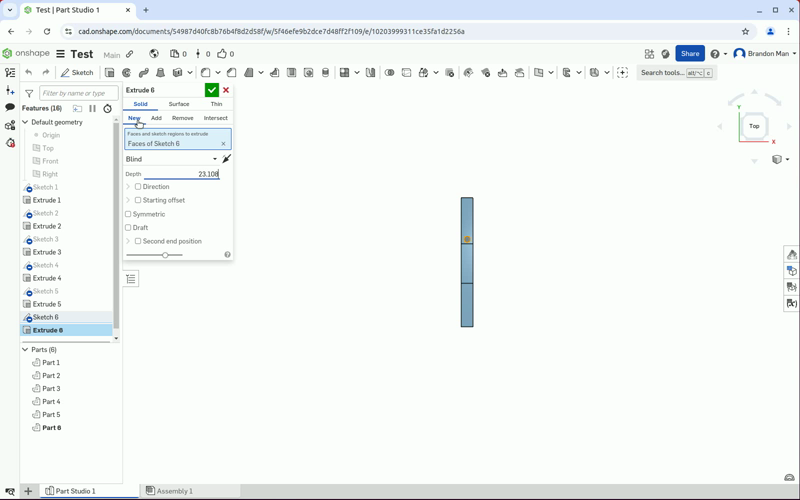
key(enter)
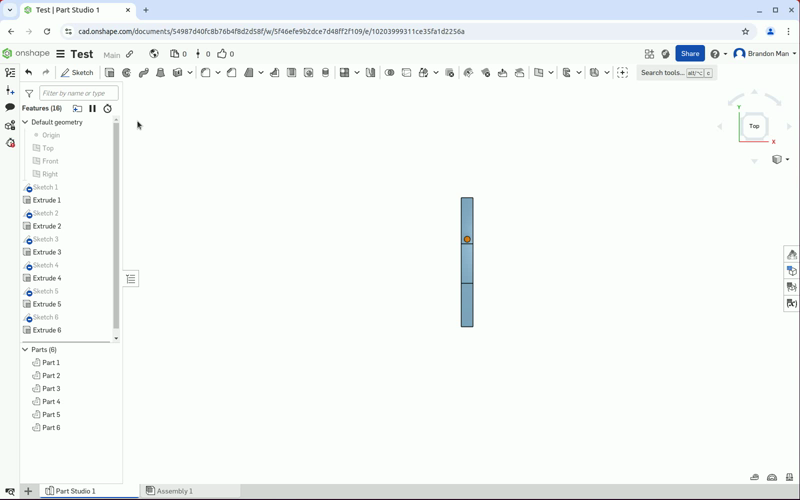
key(shift+h)
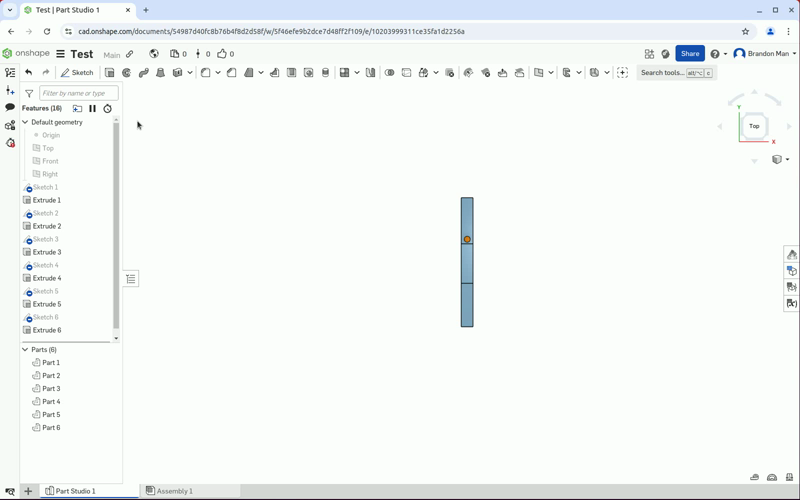
key(shift+h)
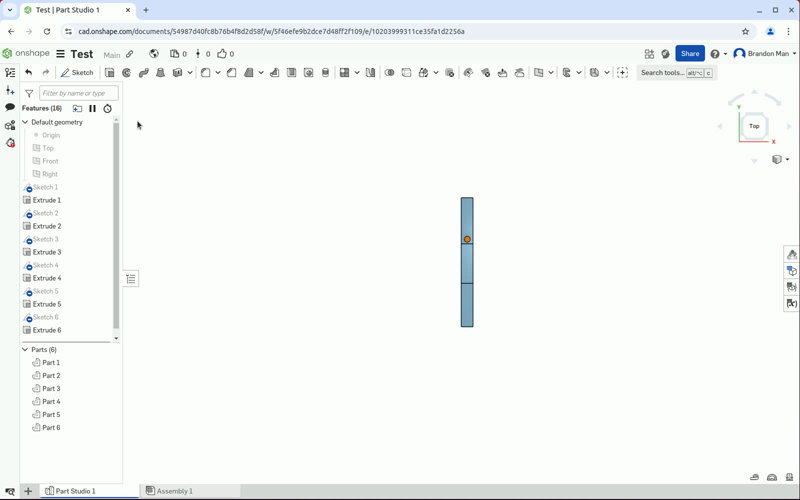
mouse_move(69, 189)
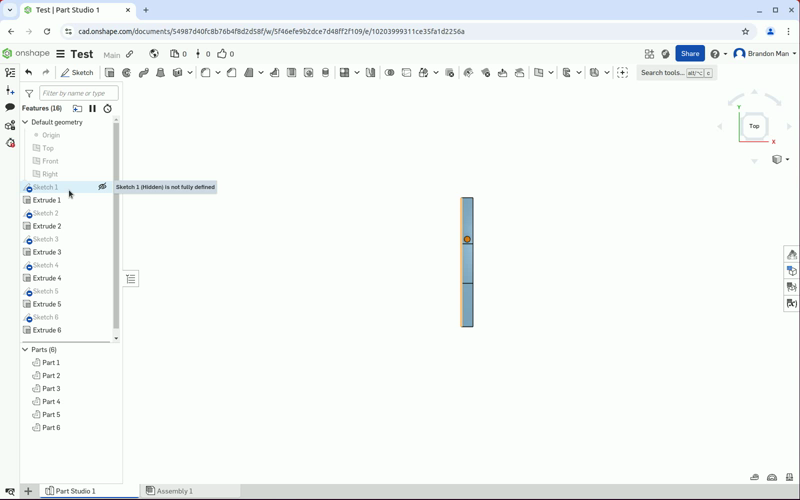
click(69, 189)
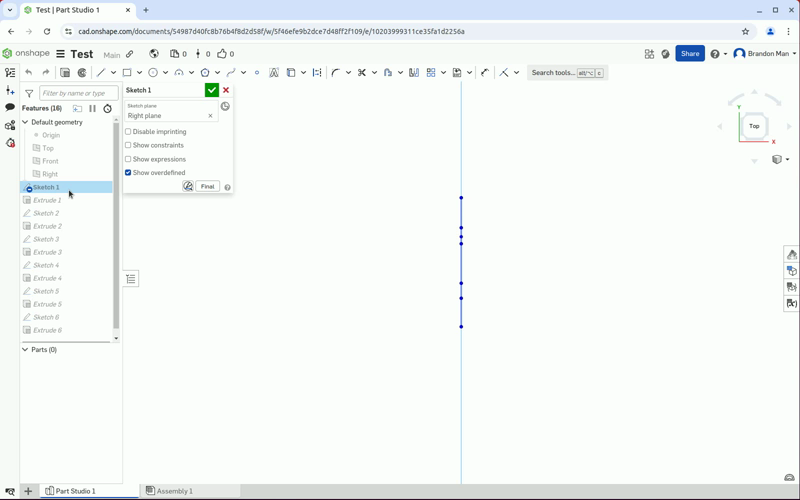
mouse_move(229, 92)
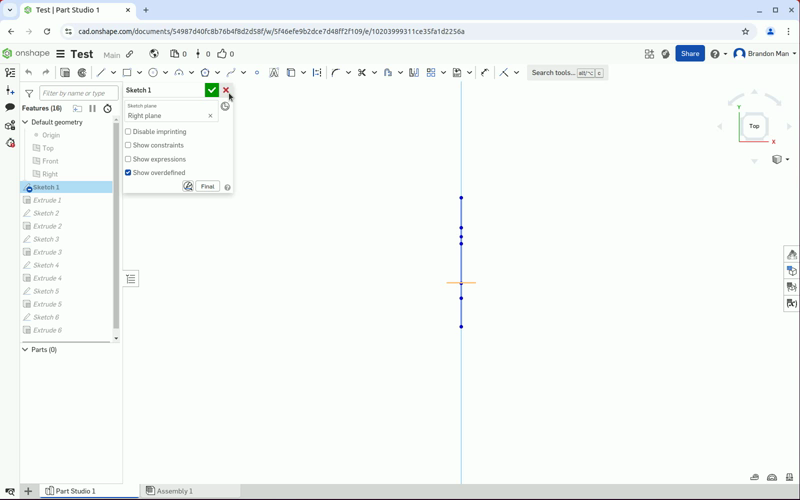
click(229, 92)
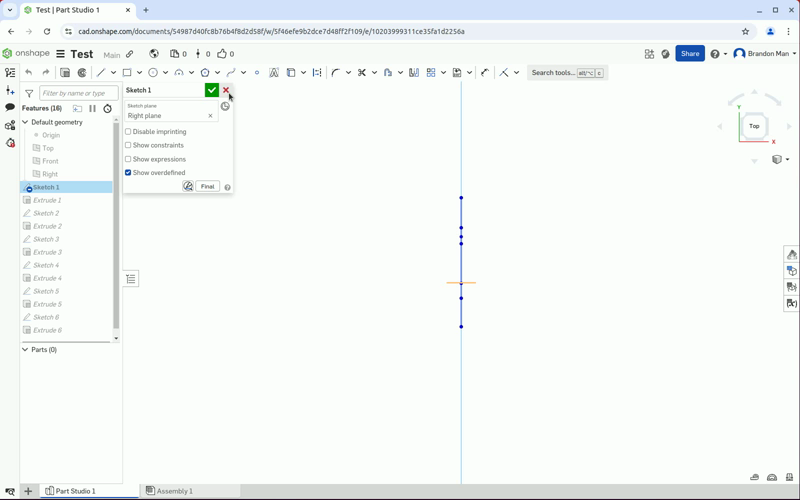
key(shift+s)
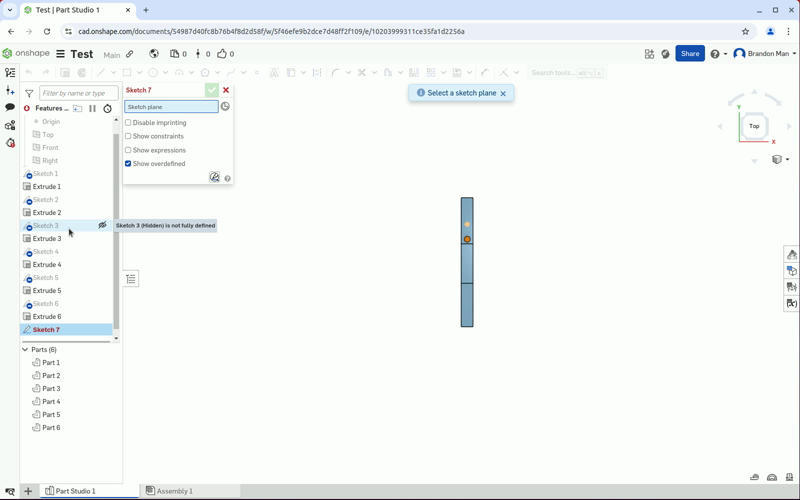
scroll(3)
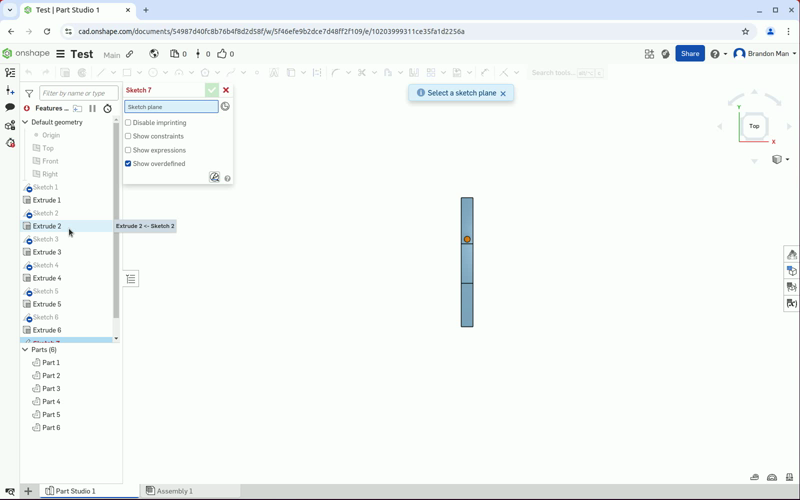
mouse_move(69, 150)
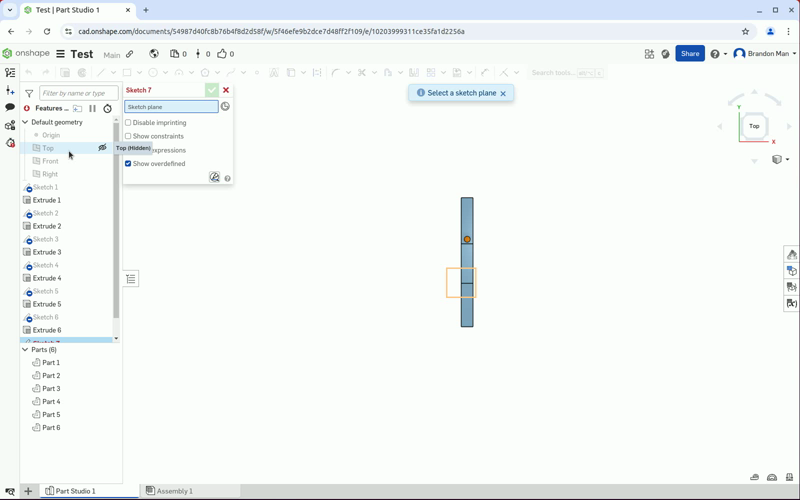
click(69, 150)
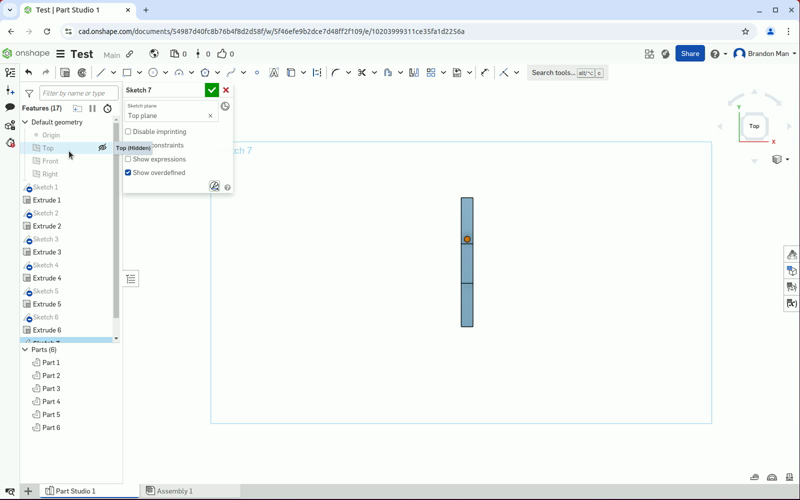
mouse_move(73, 352)
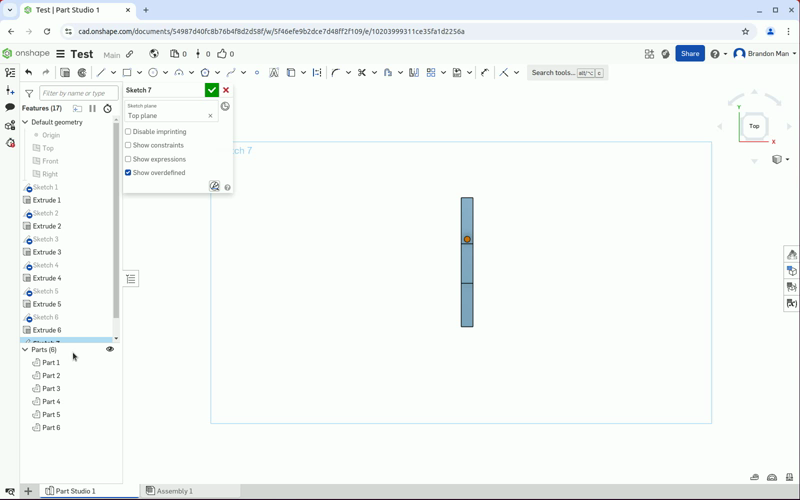
key(y)
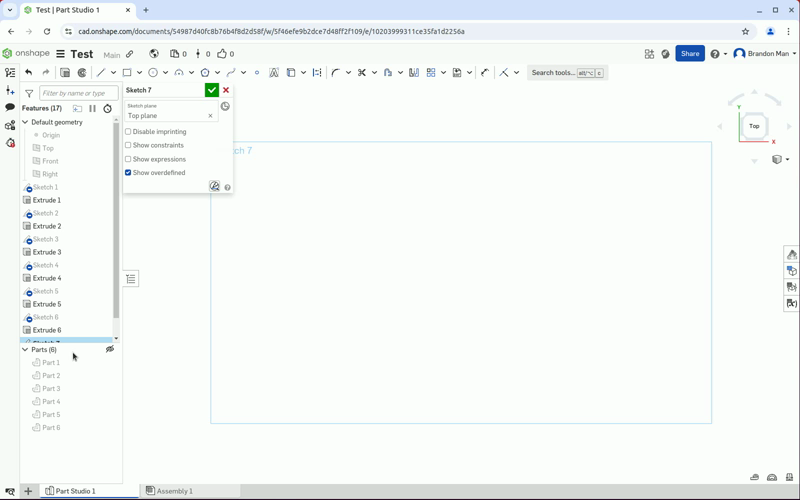
key(c)
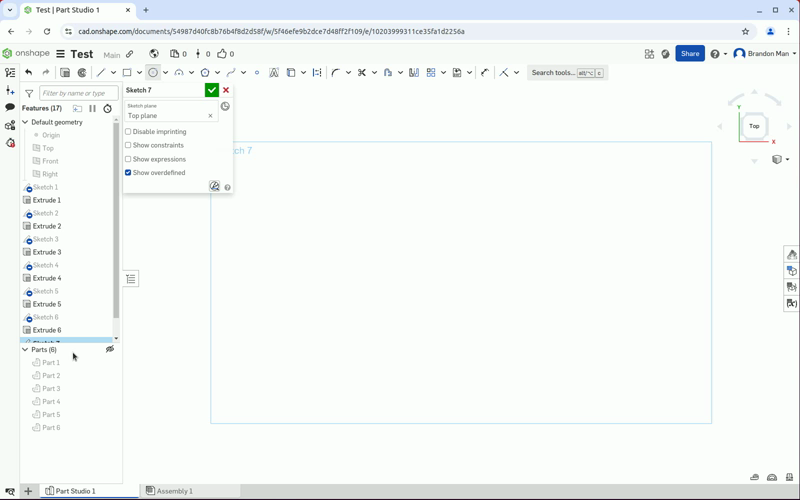
key_down(shift)
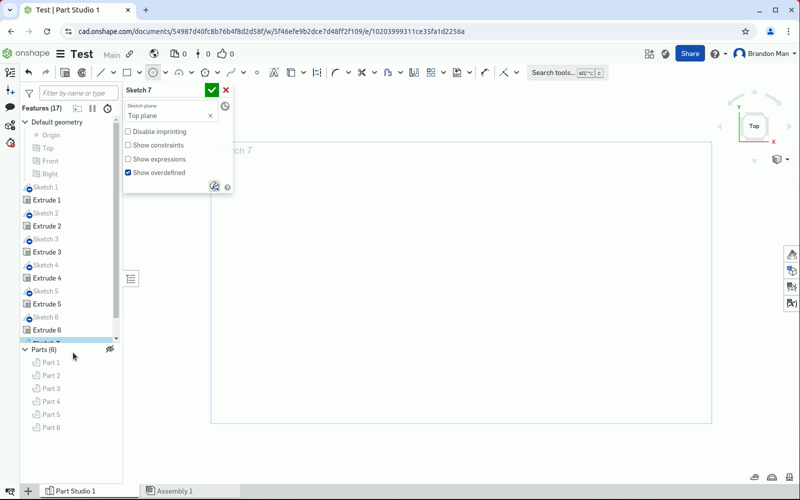
mouse_move(467, 224)
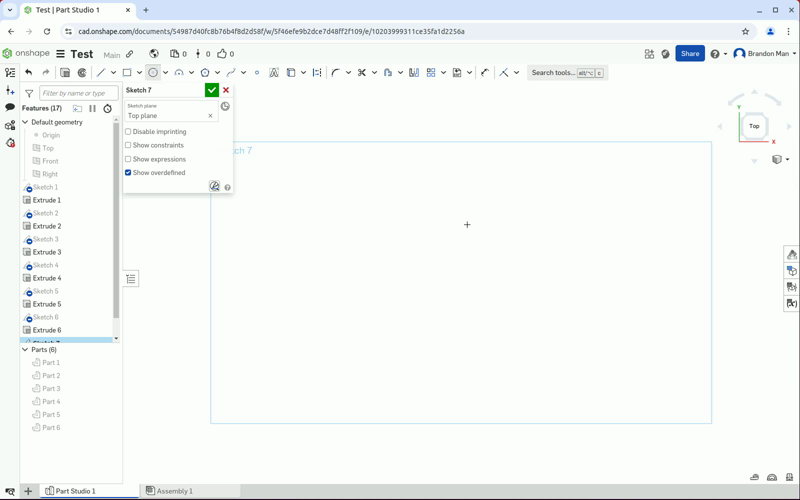
click(467, 224)
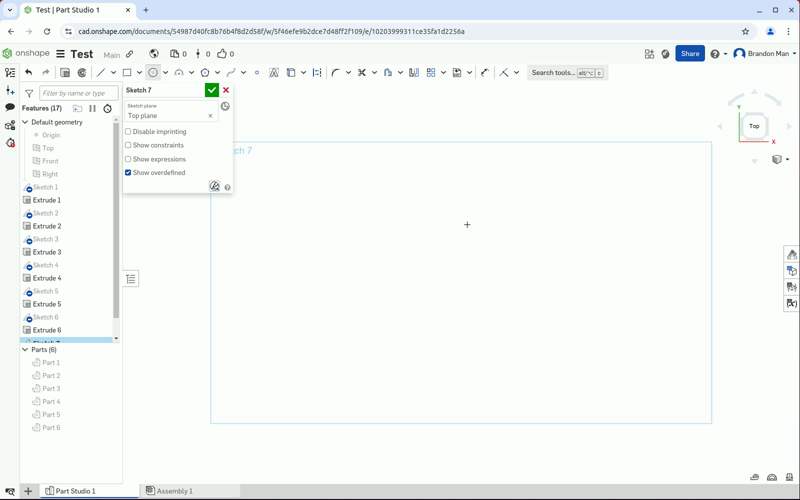
key_up(shift)
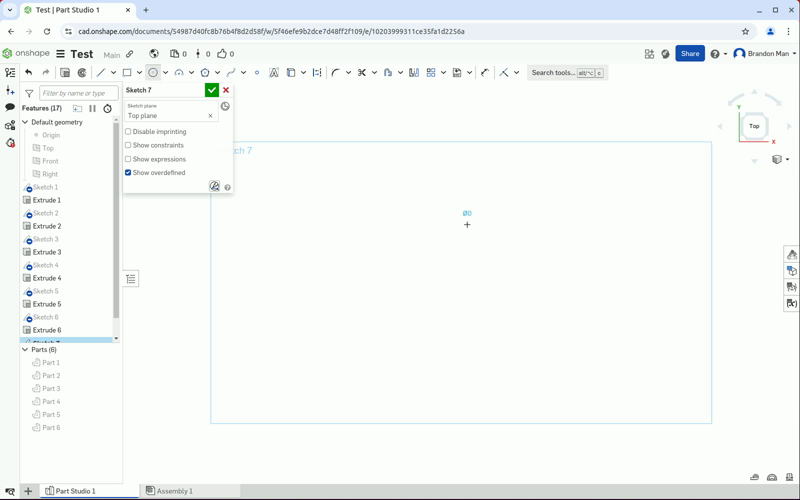
mouse_move(468, 224)
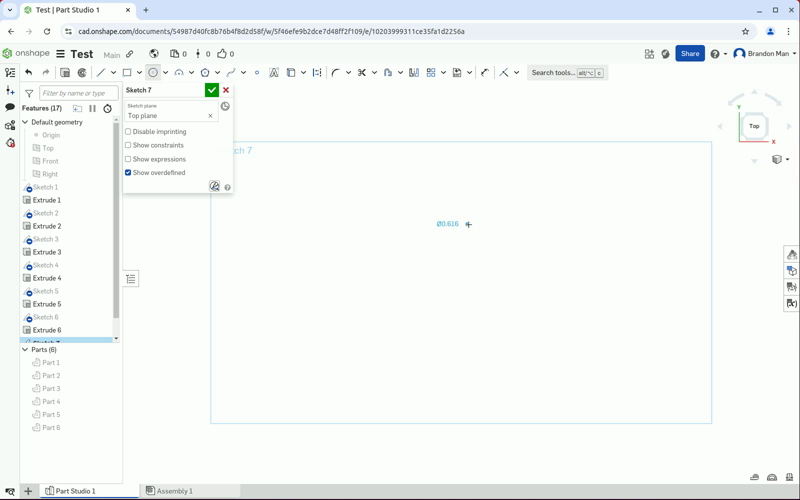
scroll(6)
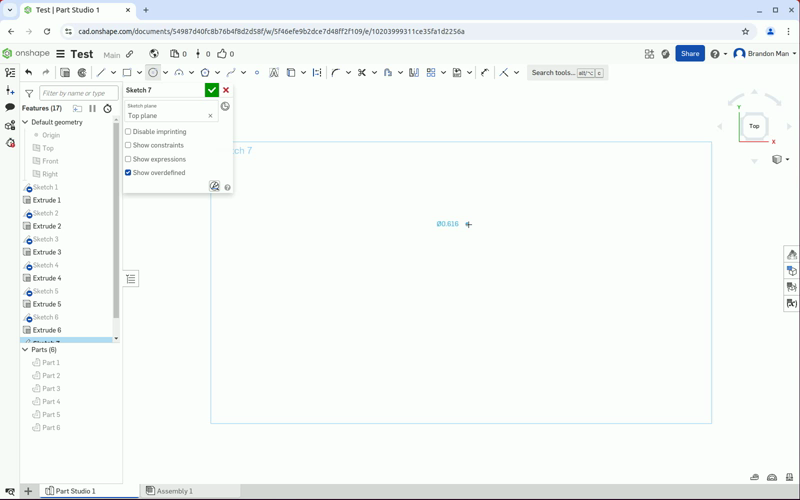
scroll(6)
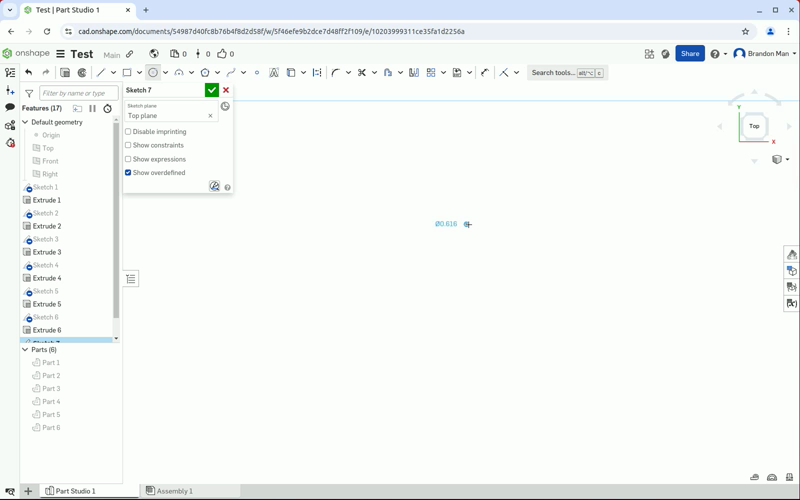
scroll(6)
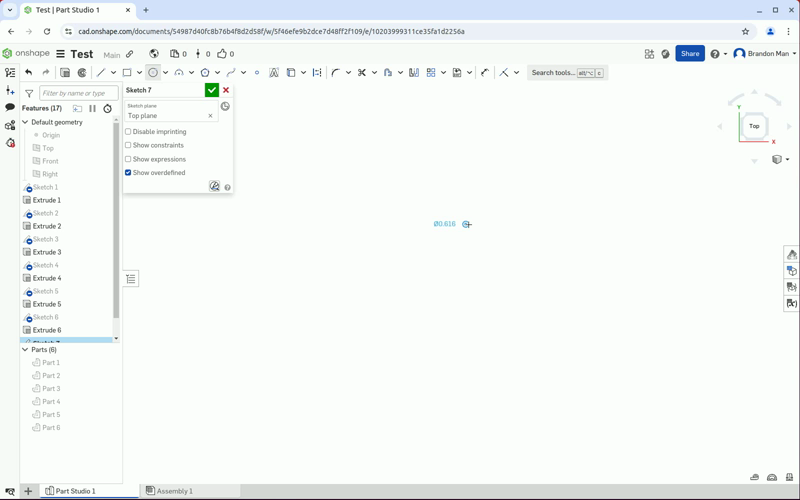
scroll(6)
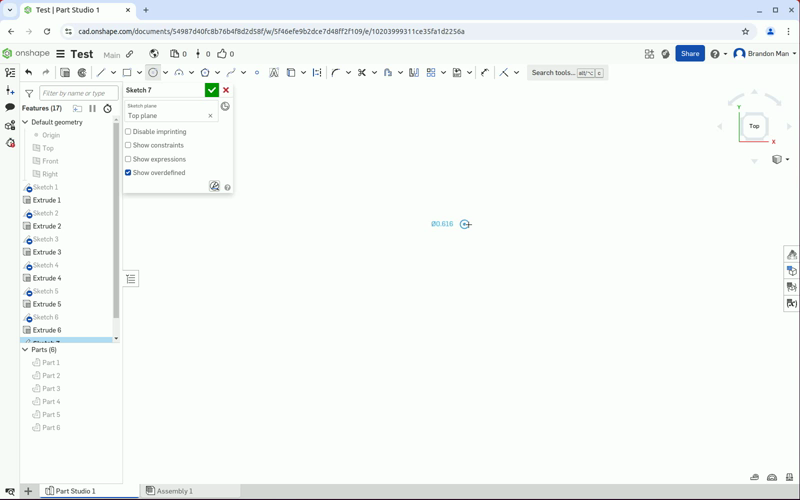
scroll(6)
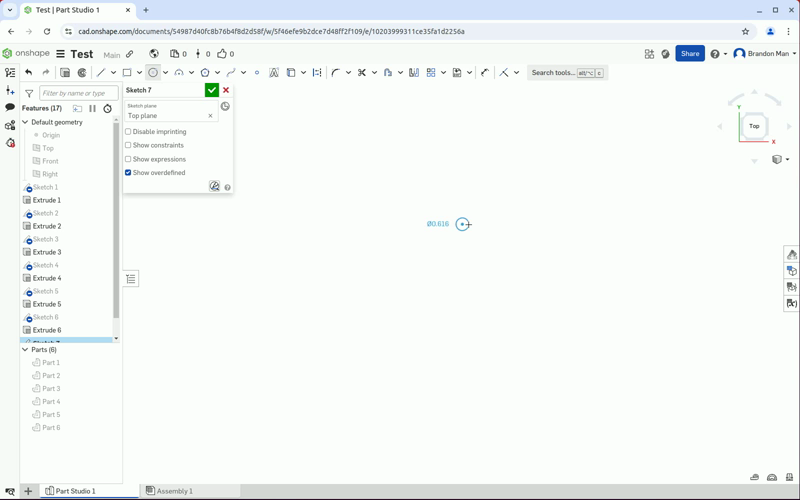
scroll(6)
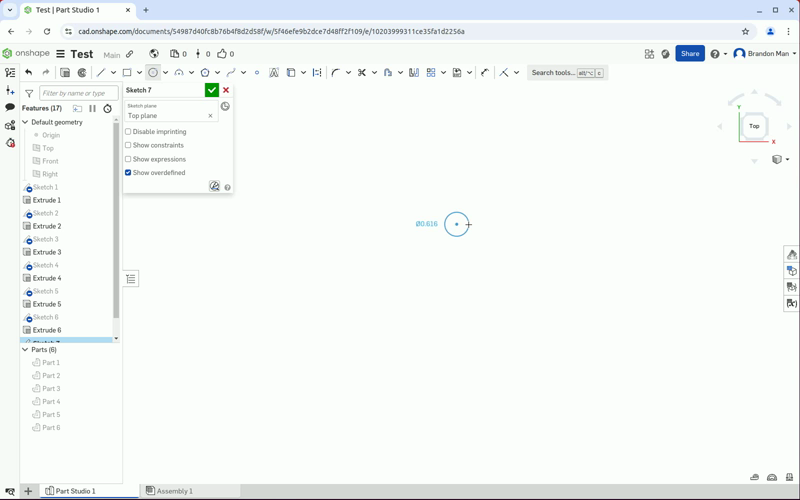
scroll(6)
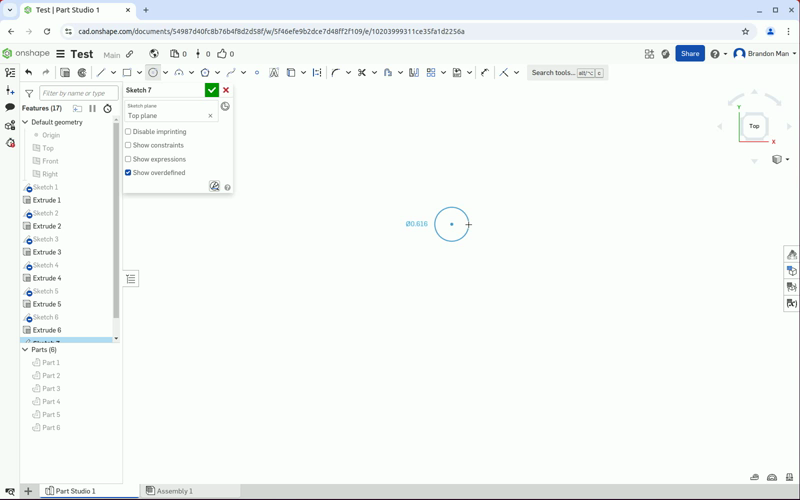
click(468, 224)
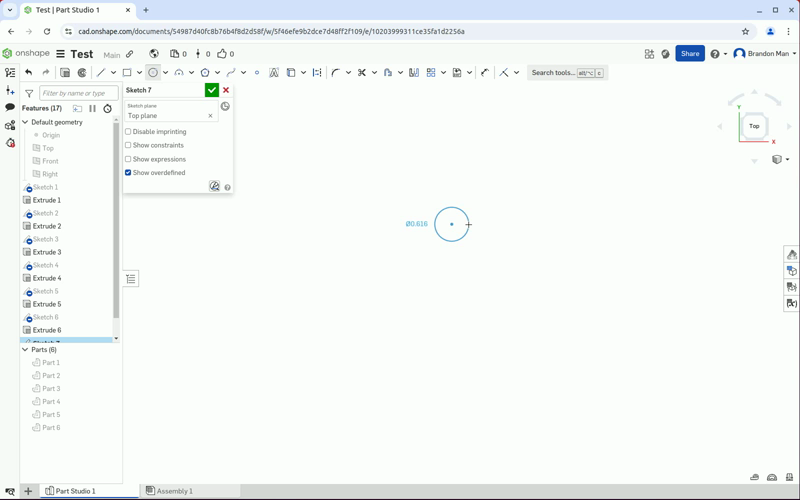
scroll(-6)
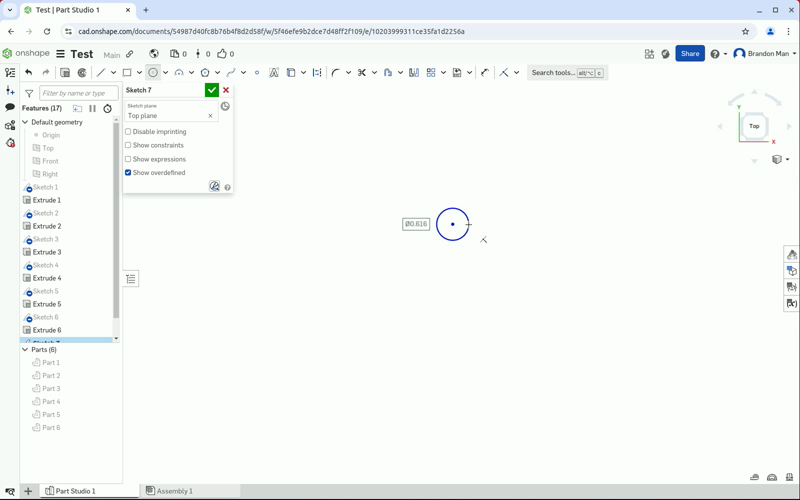
scroll(-6)
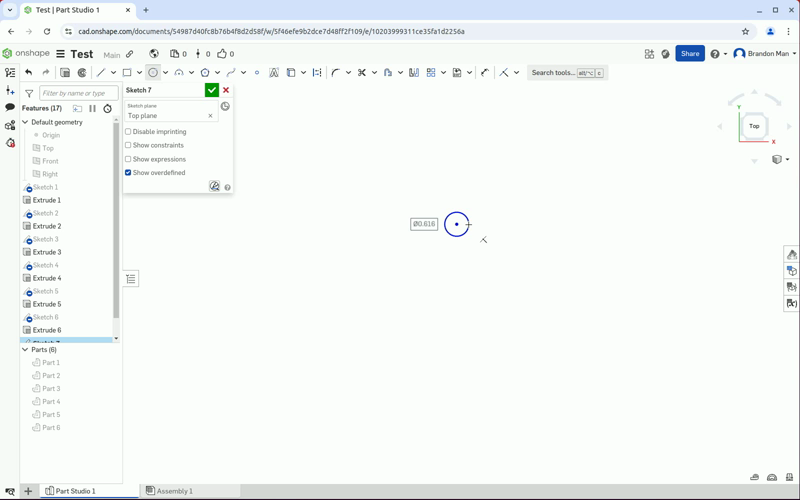
scroll(-6)
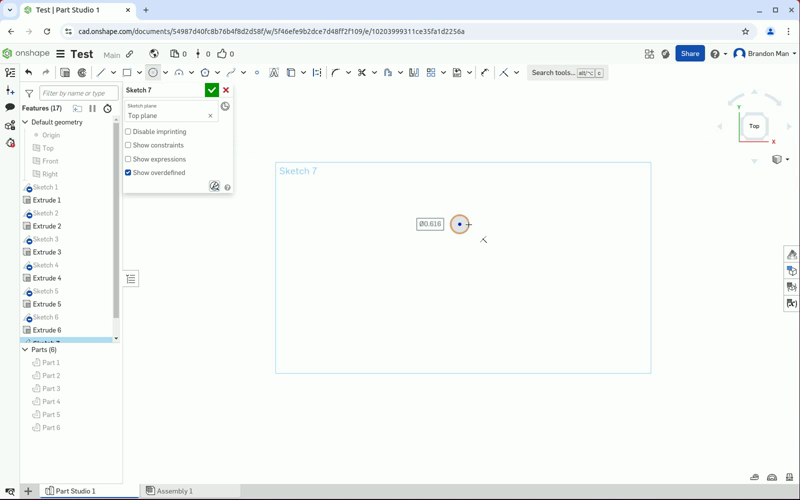
scroll(-6)
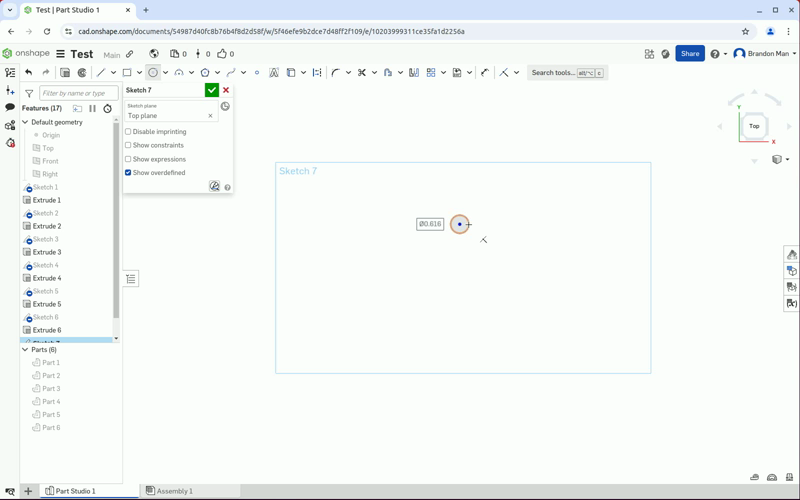
scroll(-6)
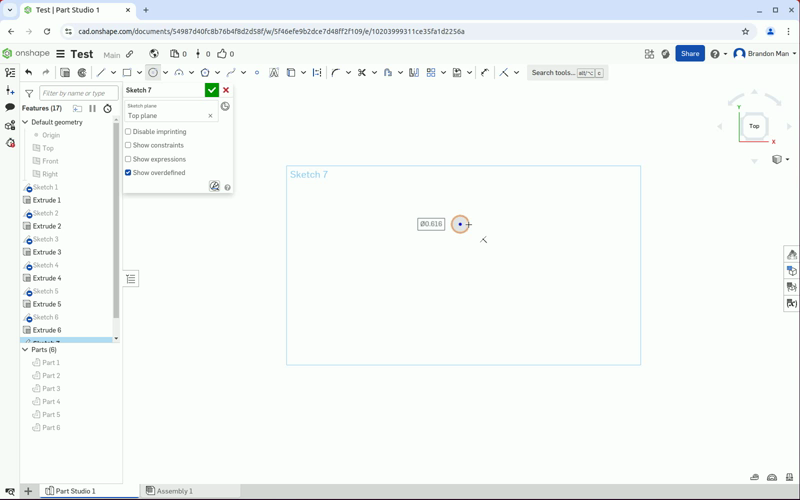
scroll(-6)
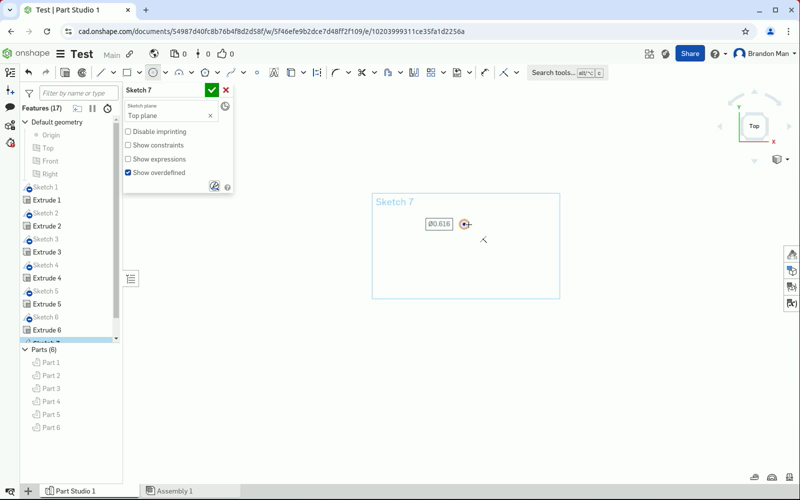
scroll(-6)
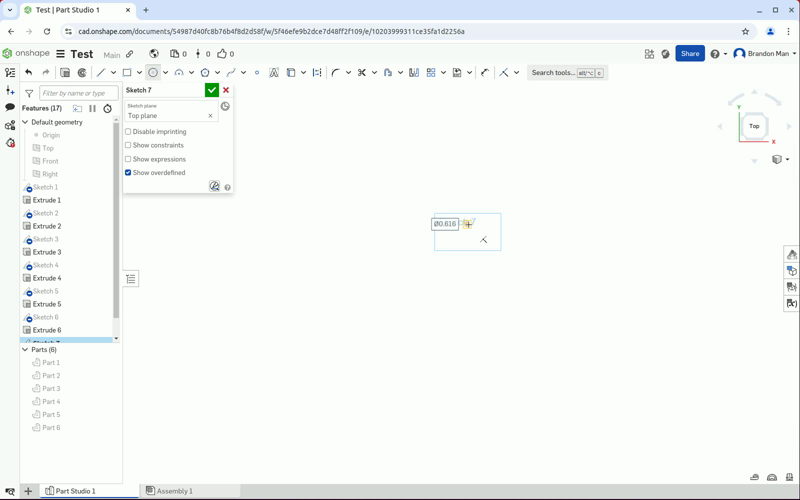
key(esc)
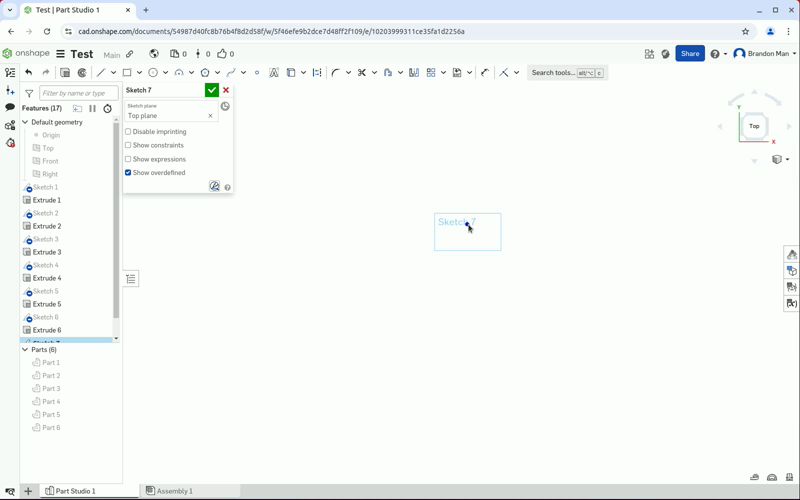
mouse_move(467, 224)
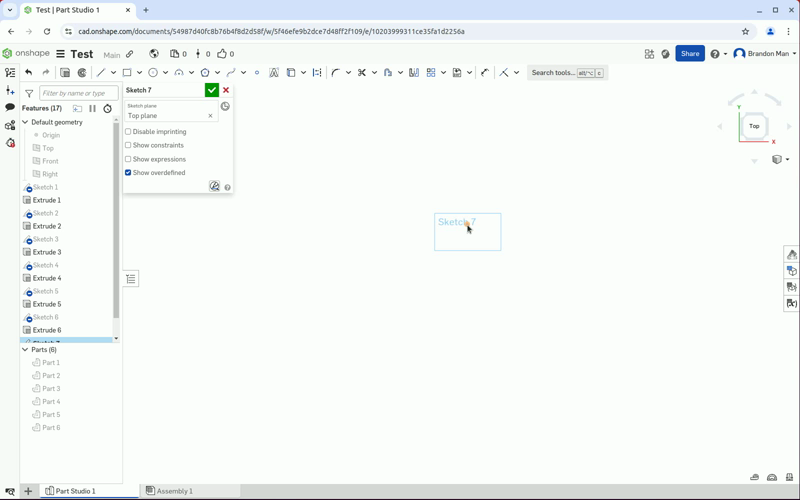
scroll(6)
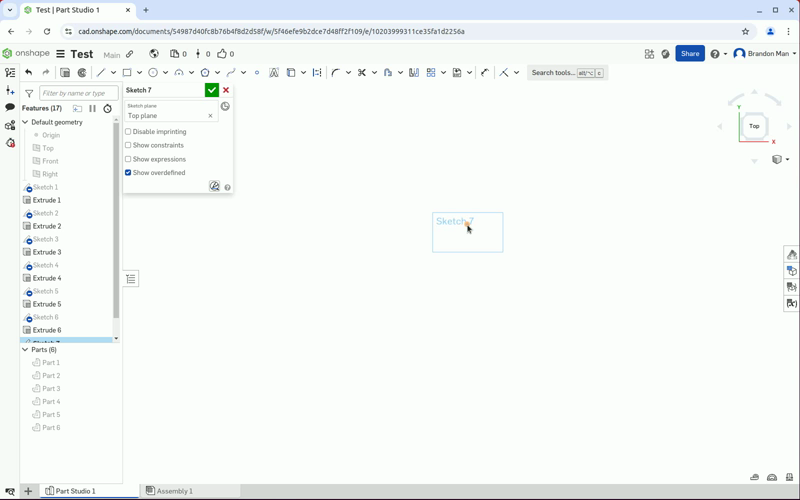
scroll(6)
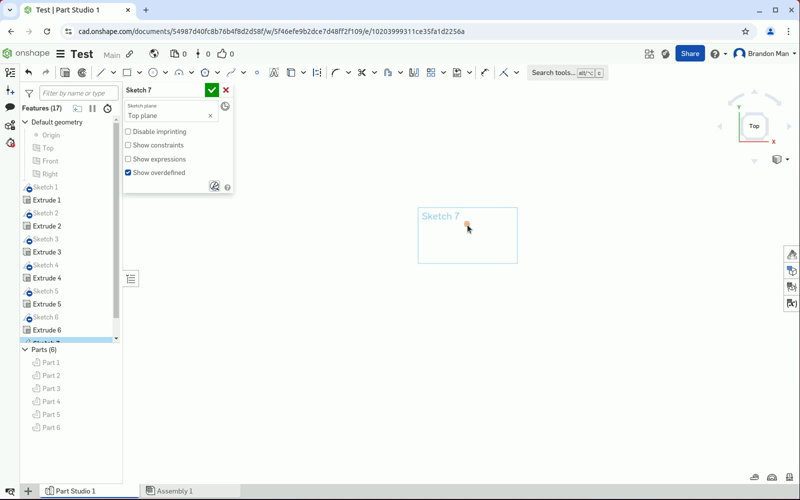
scroll(6)
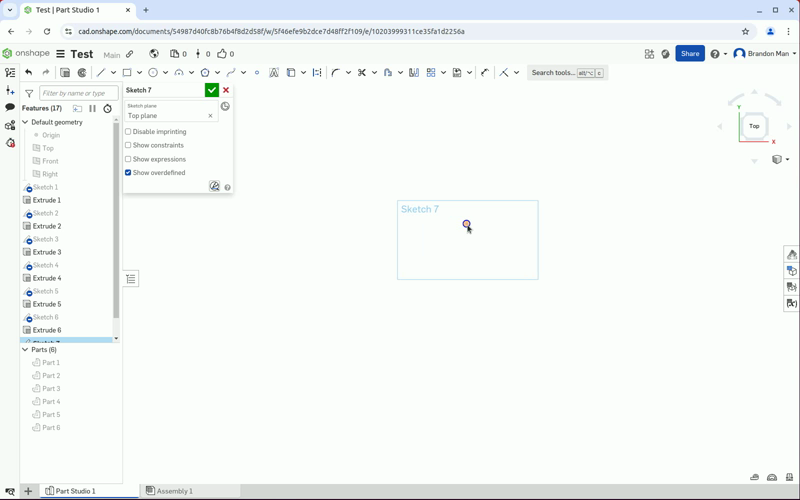
scroll(6)
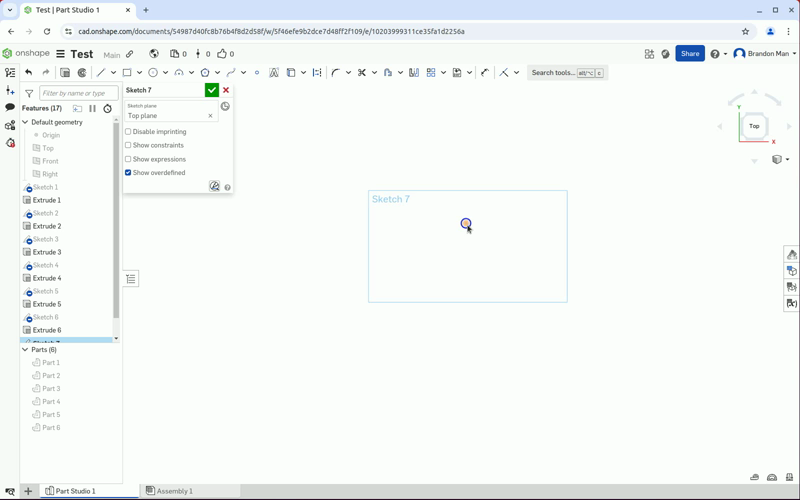
scroll(6)
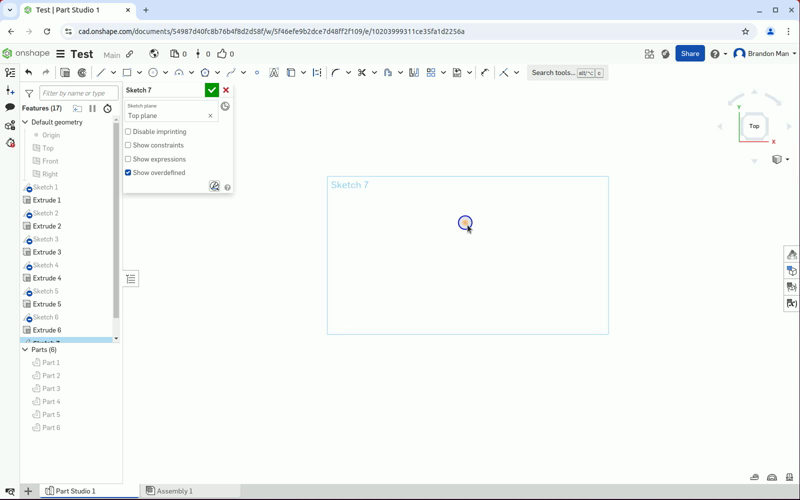
scroll(6)
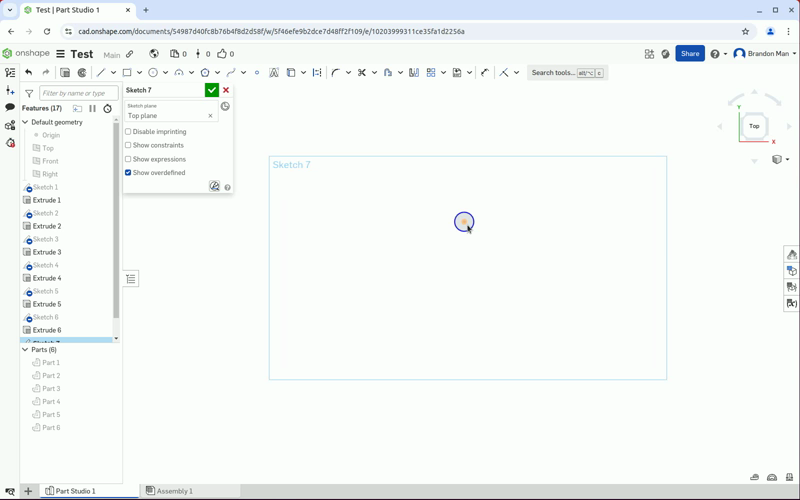
scroll(6)
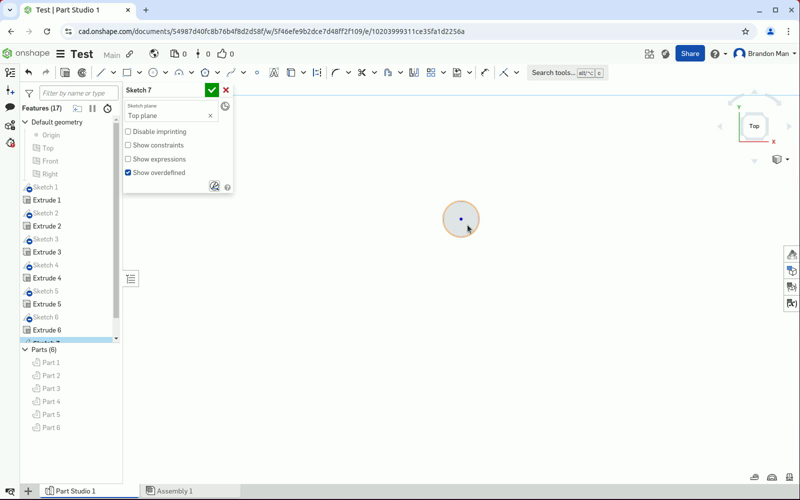
click(467, 224)
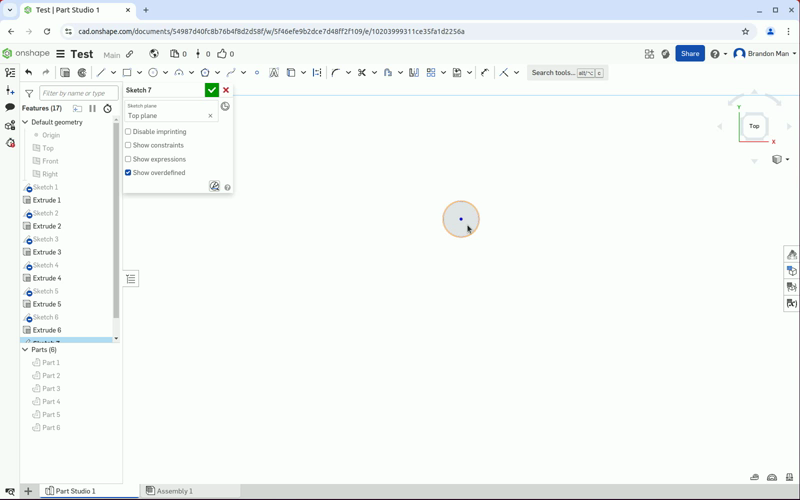
scroll(-6)
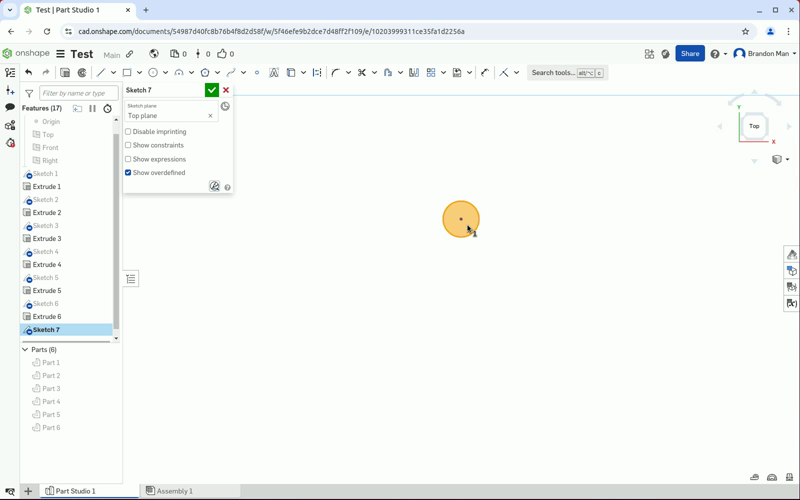
scroll(-6)
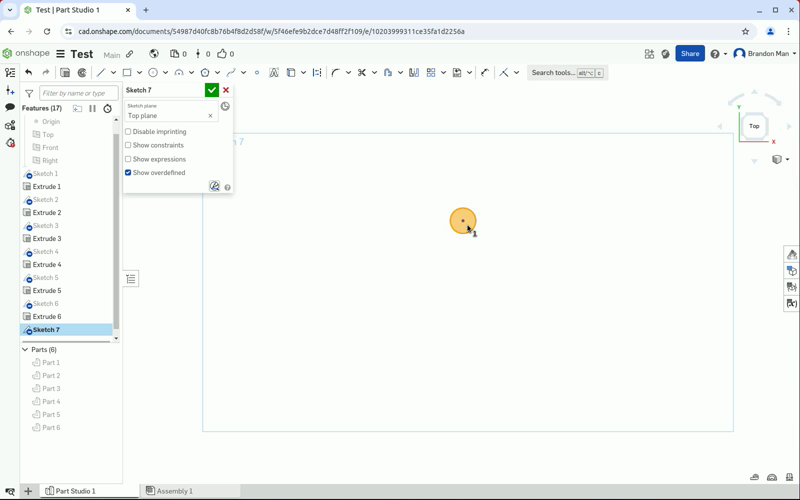
scroll(-6)
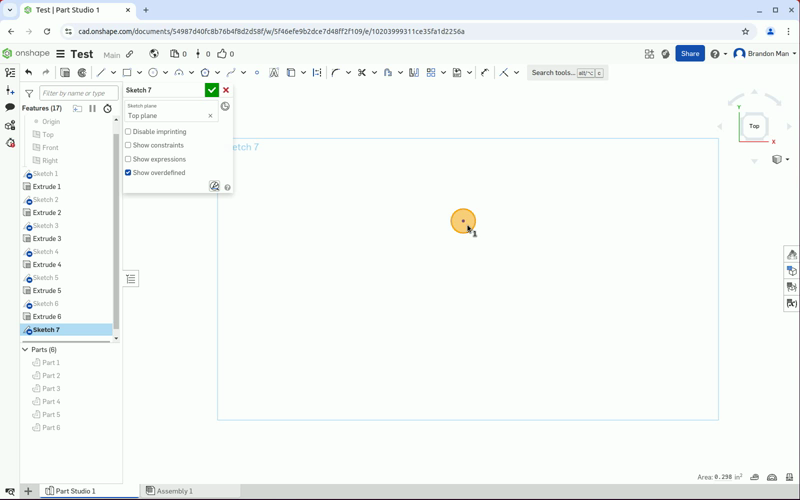
scroll(-6)
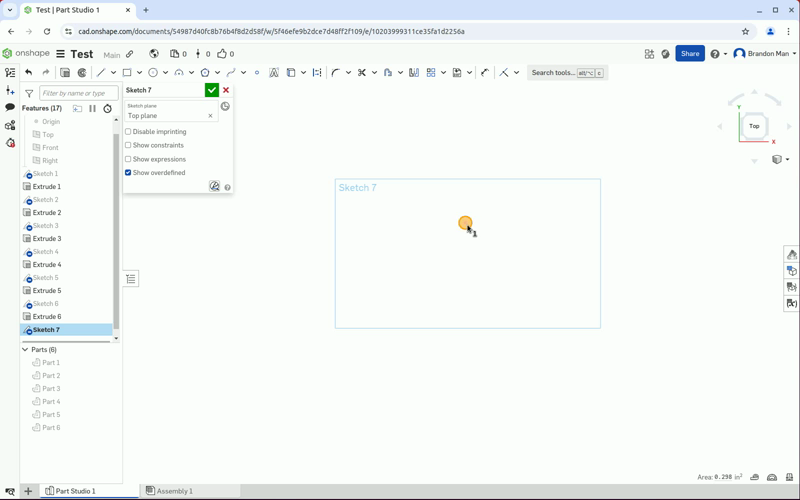
scroll(-6)
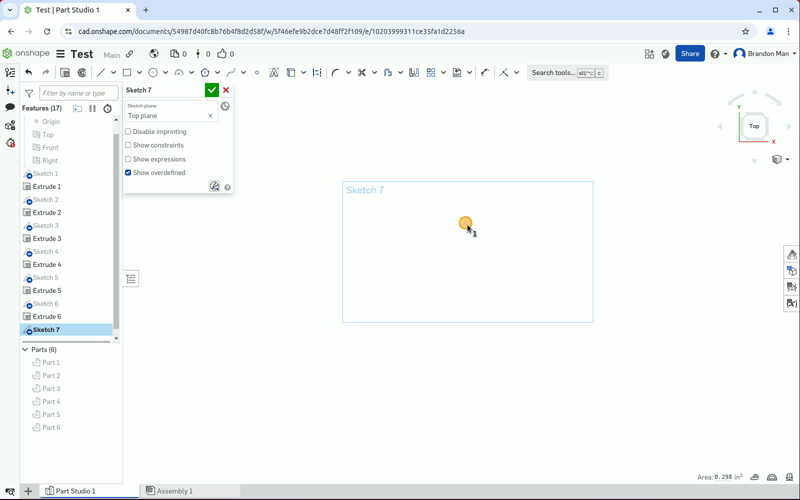
scroll(-6)
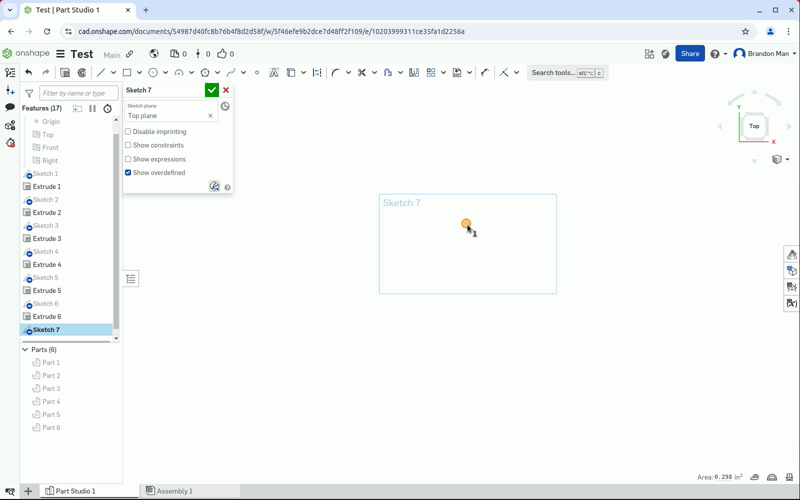
scroll(-6)
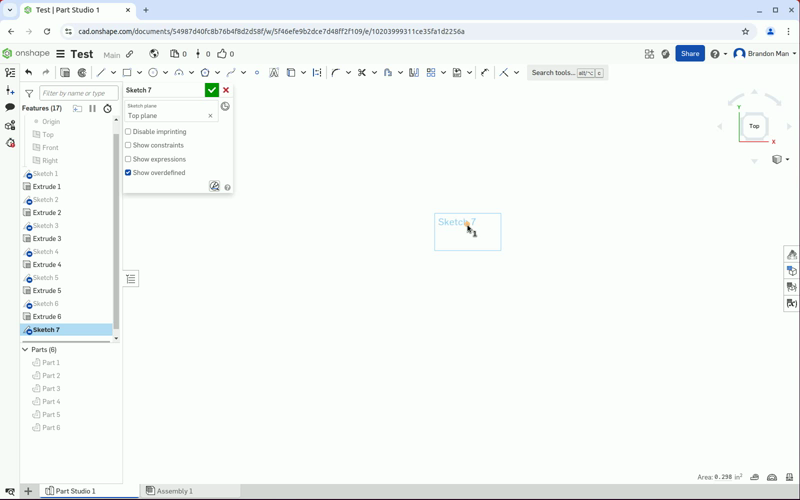
mouse_move(73, 352)
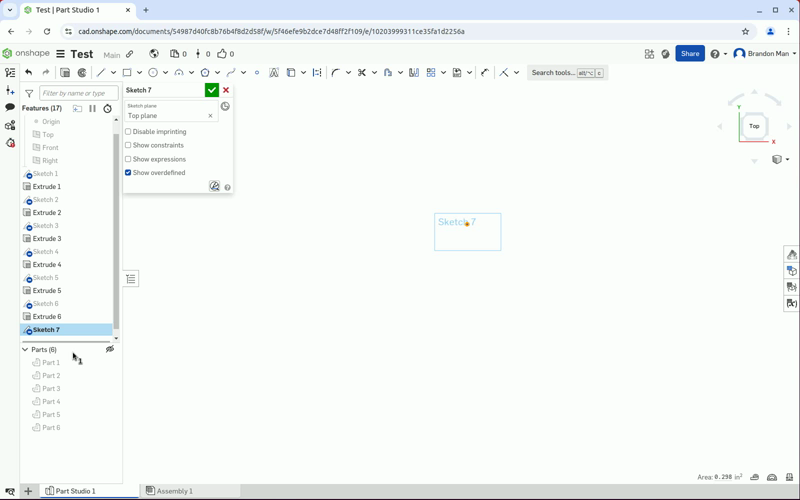
key(shift+y)
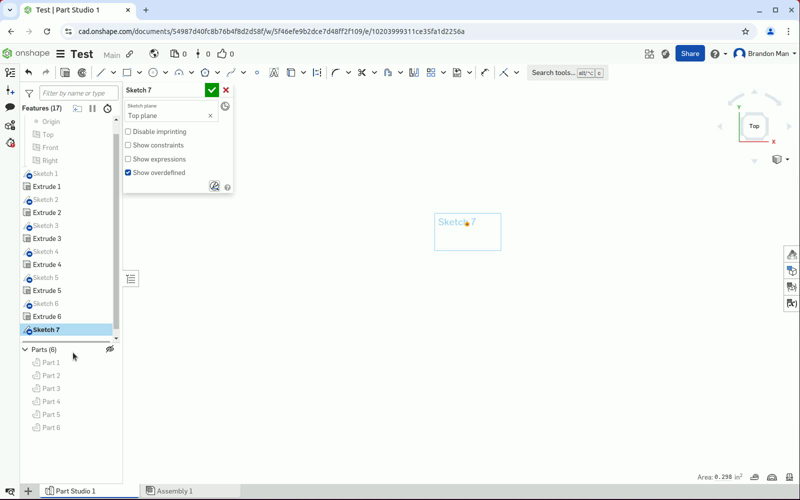
key(shift+e)
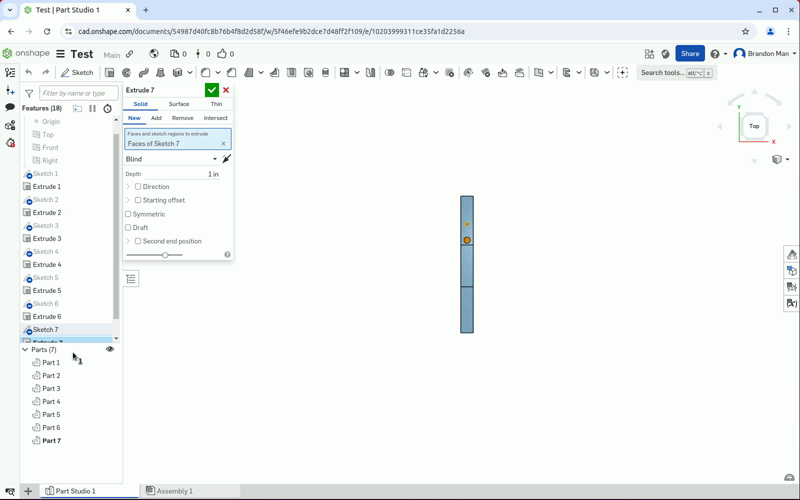
mouse_move(143, 106)
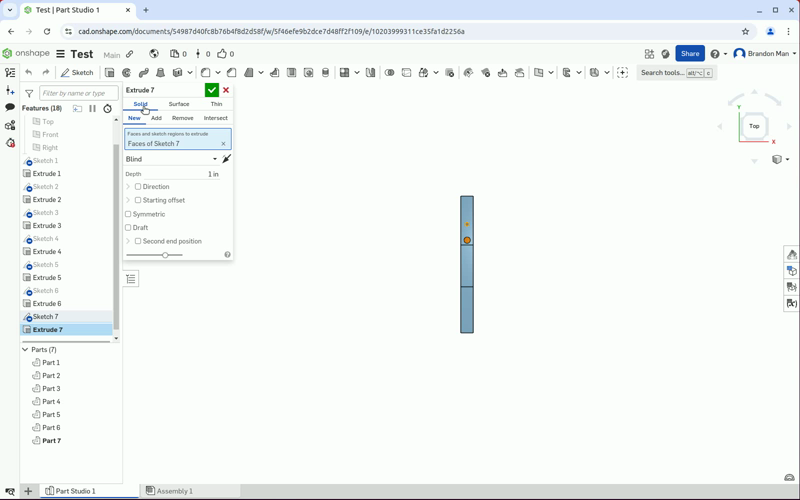
click(143, 106)
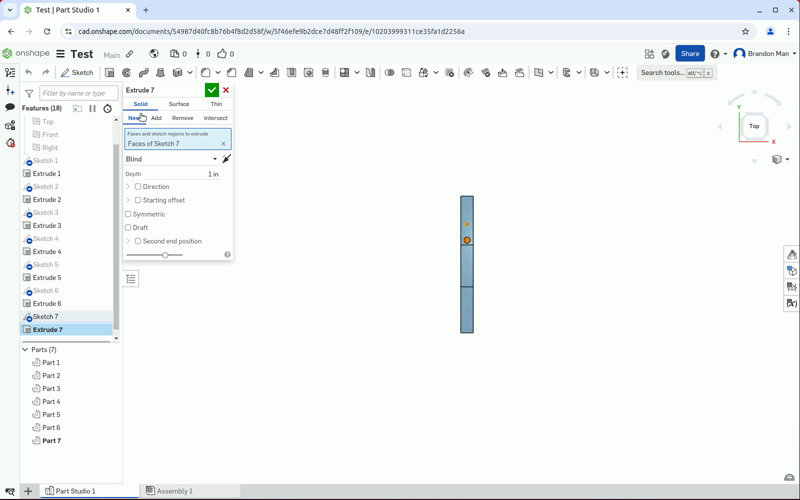
mouse_move(137, 120)
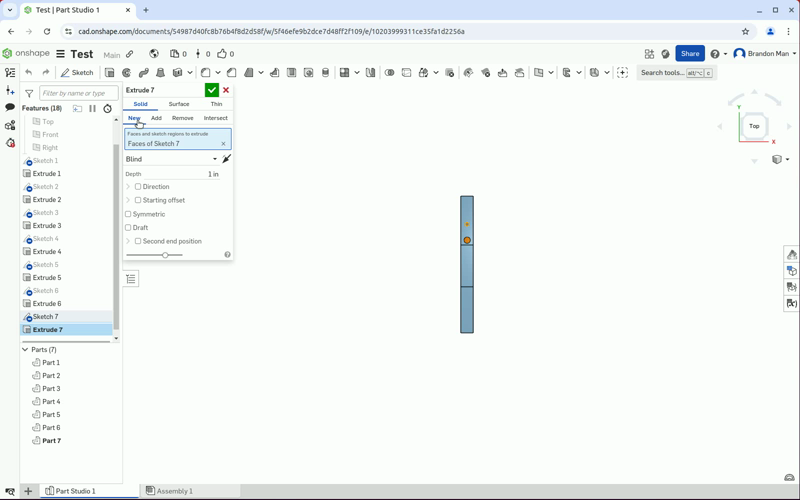
click(137, 120)
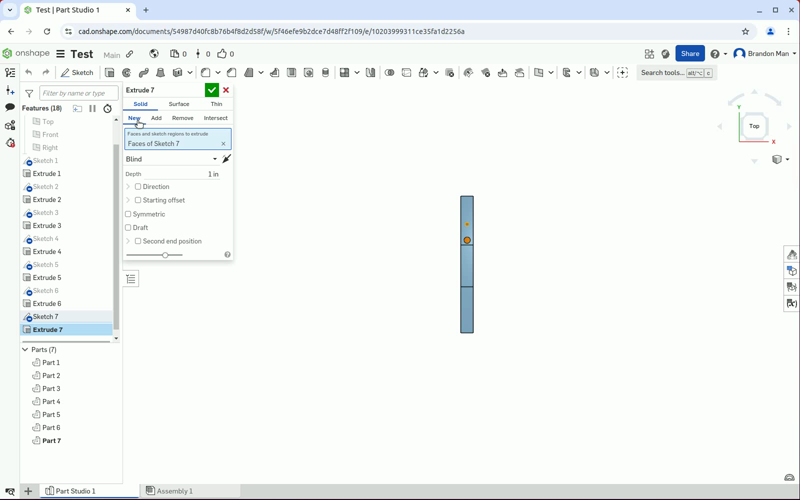
key(tab, 4)
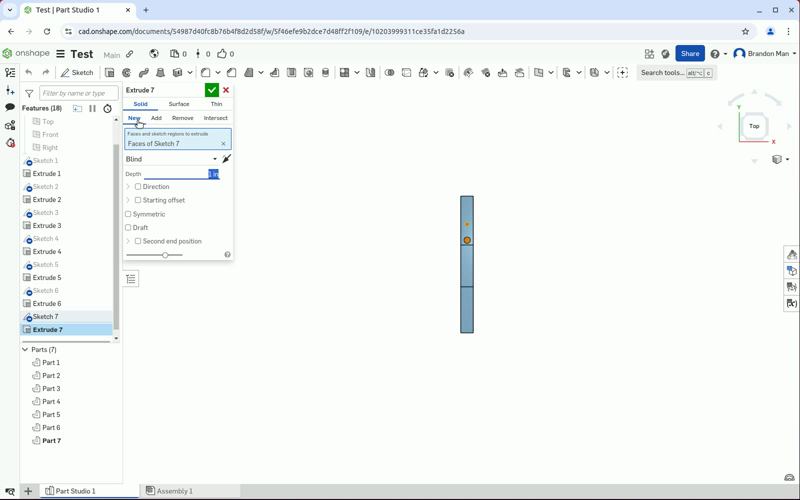
text(22.868)
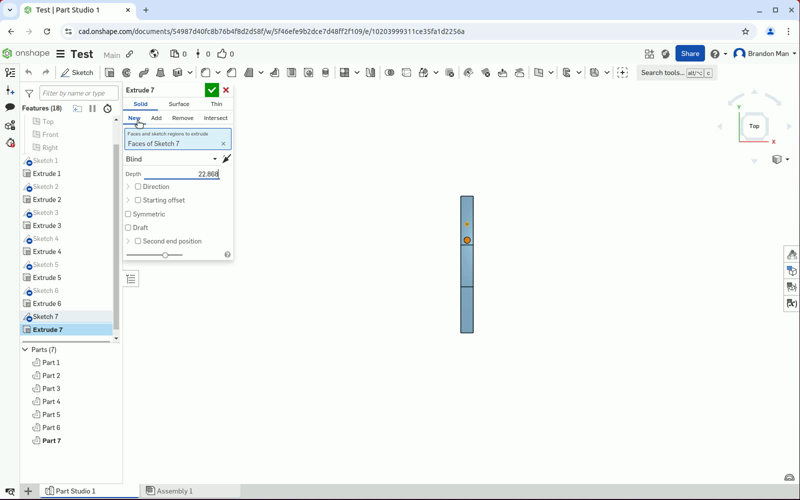
key(enter)
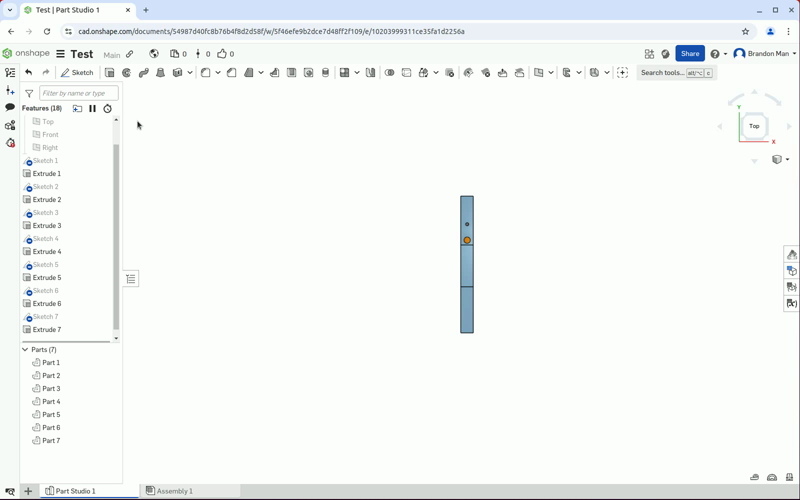
key(shift+h)
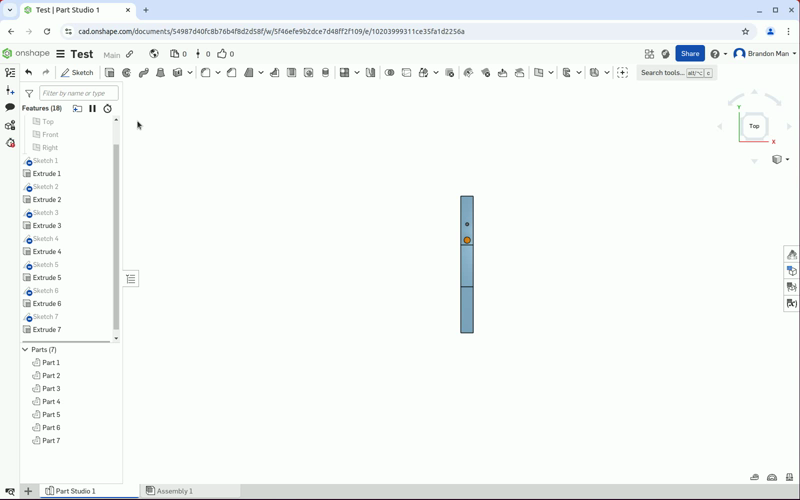
key(shift+h)
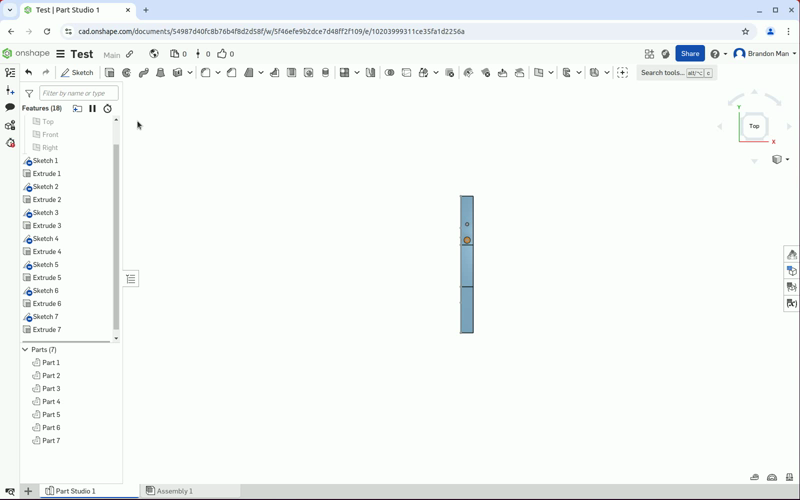
key(shift+7)
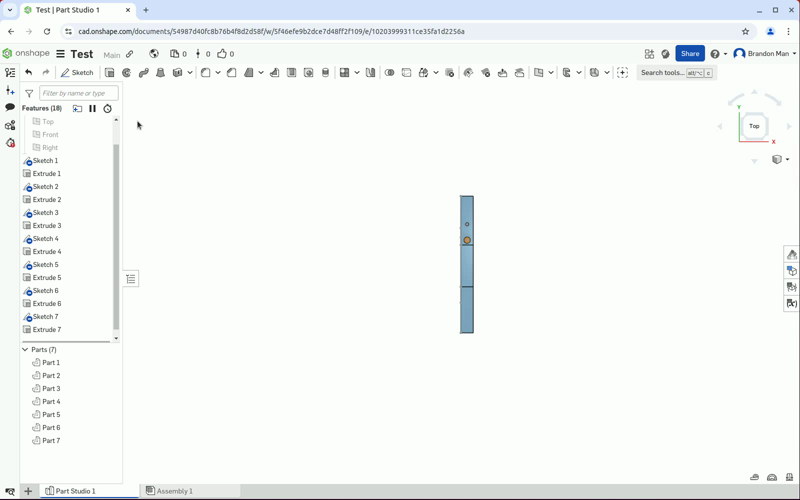
key(up, 3)
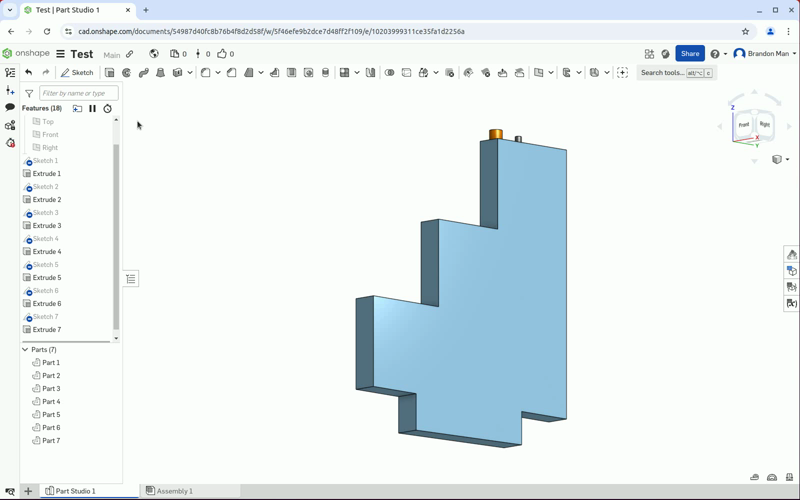
key(left, 3)
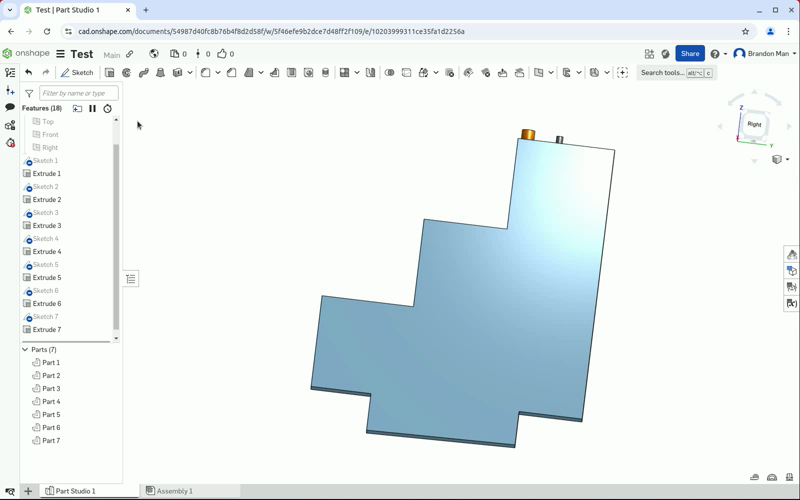
key(right, 3)
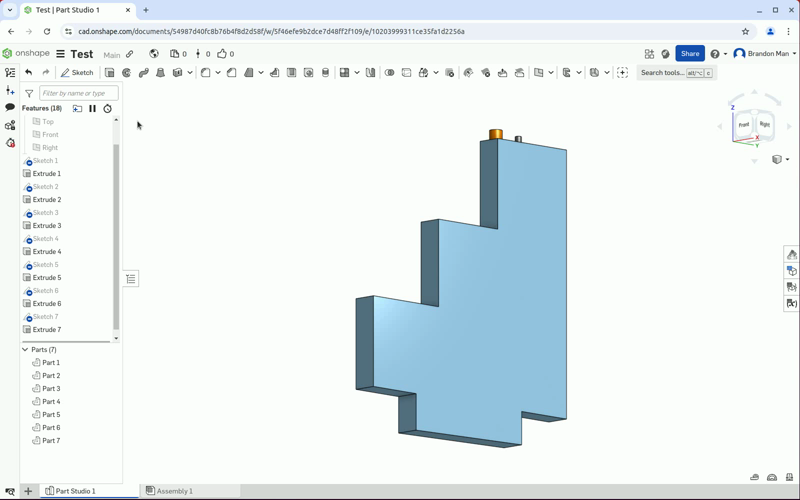
key(down, 3)
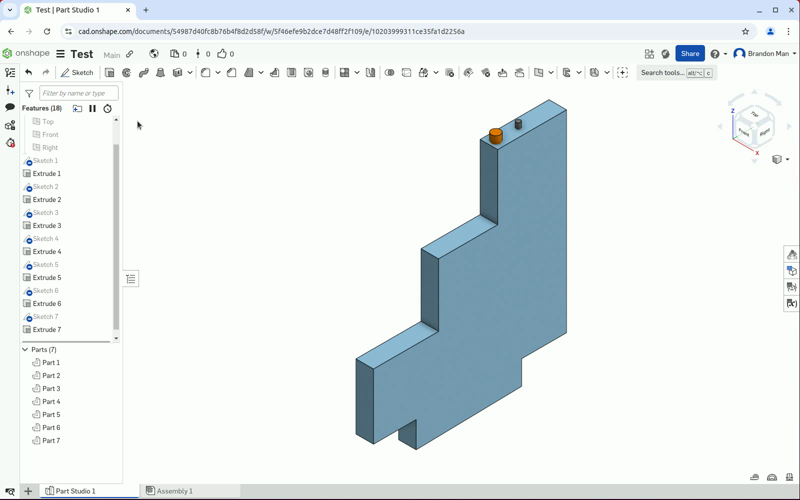
mouse_move(69, 163)
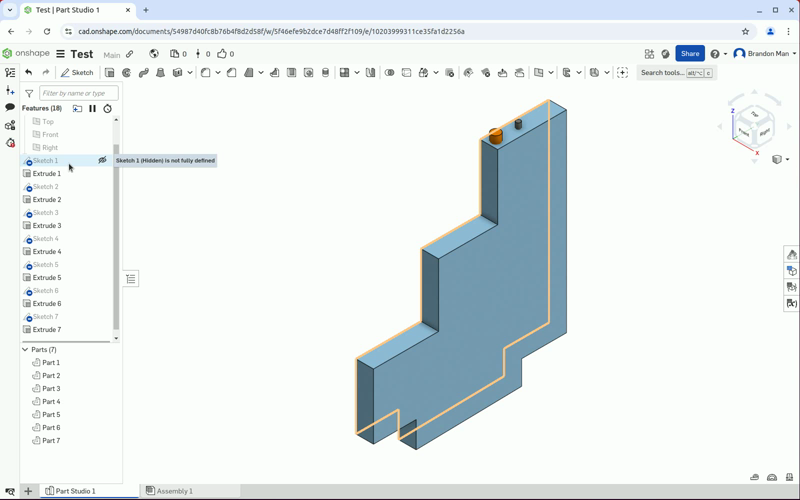
click(69, 163)